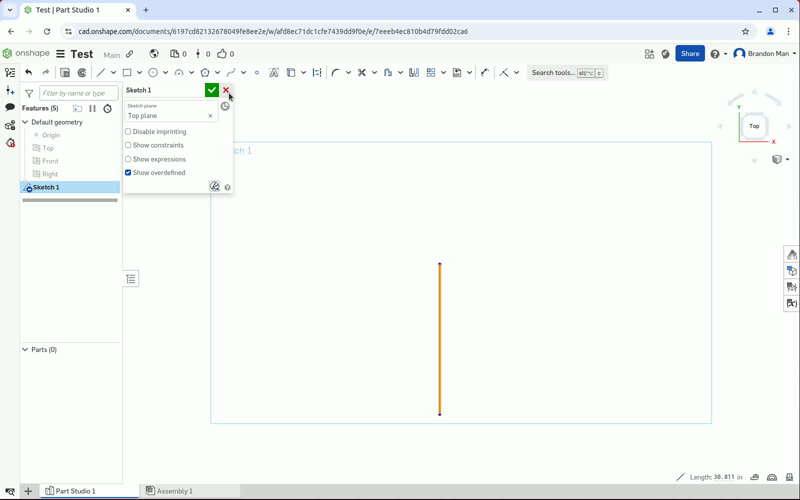
key(shift+h)
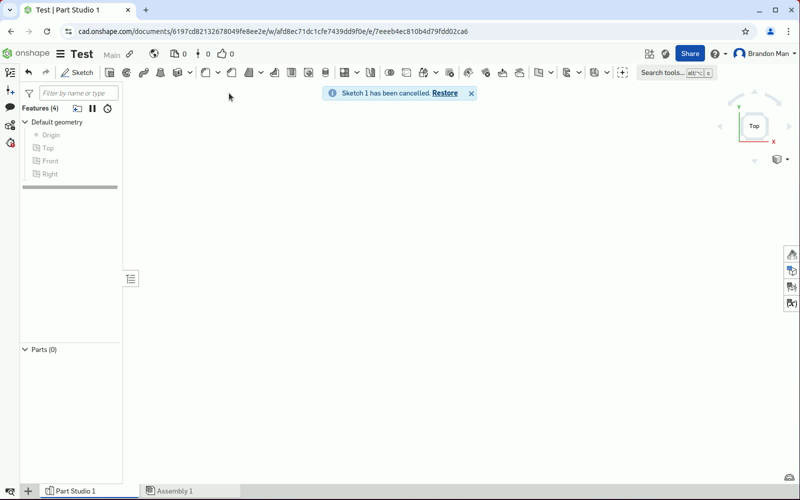
mouse_move(73, 352)
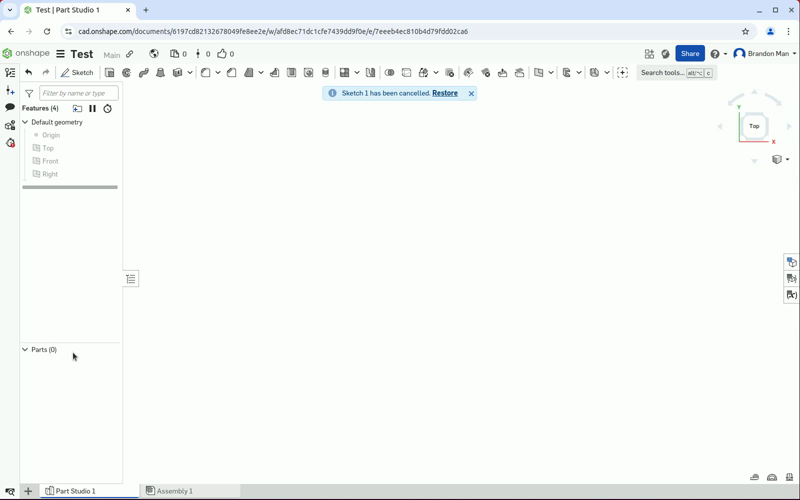
key(y)
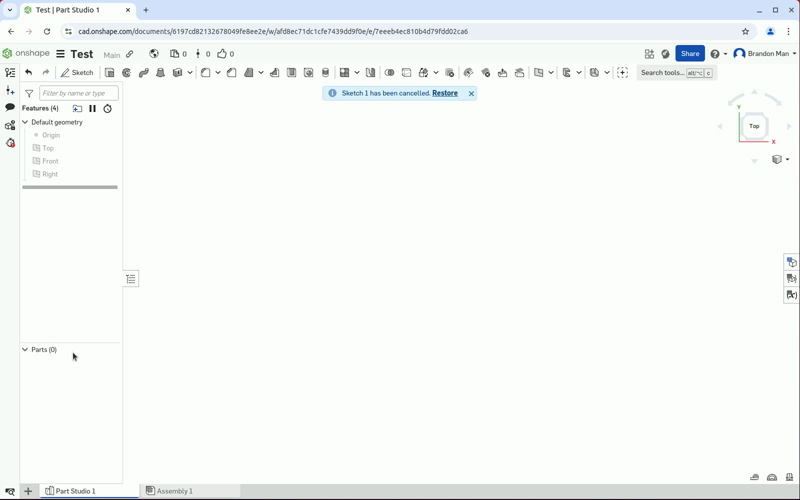
key(shift+p)
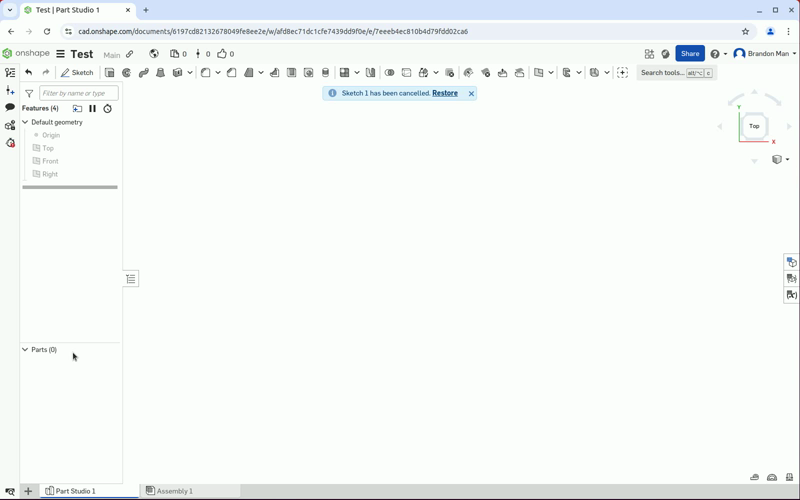
key(space)
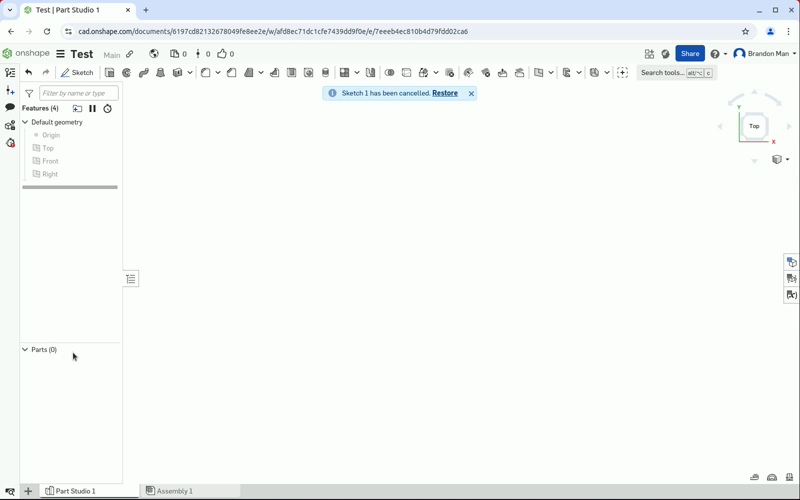
key_down(shift)
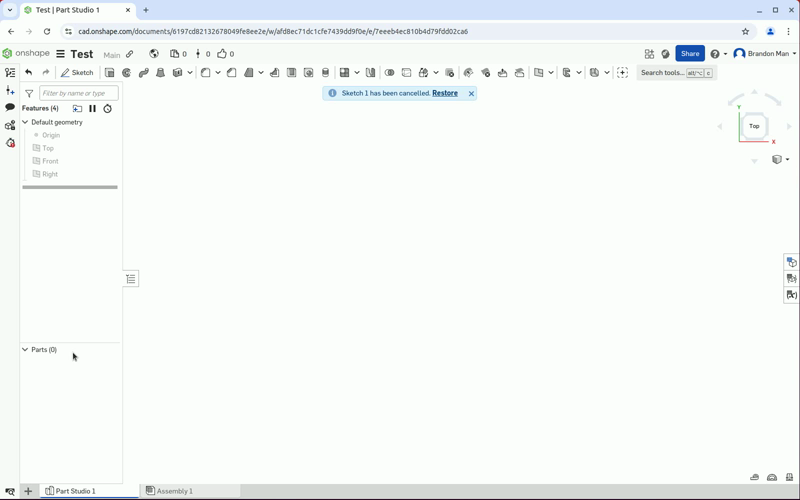
key(up)
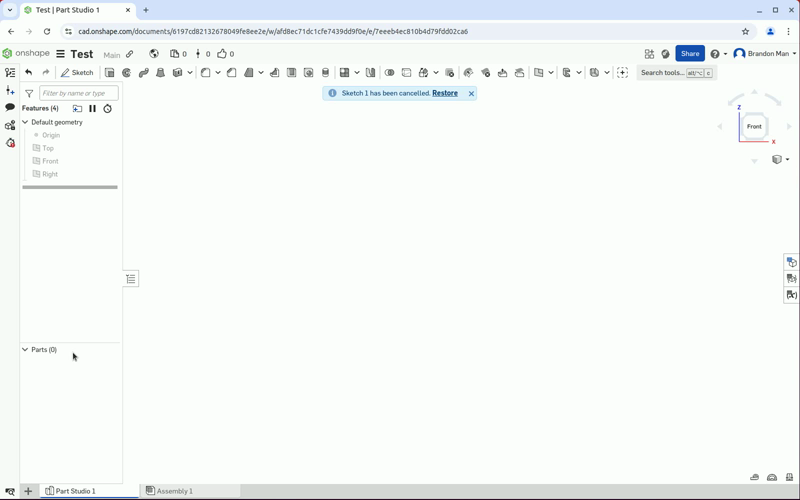
key_up(shift)
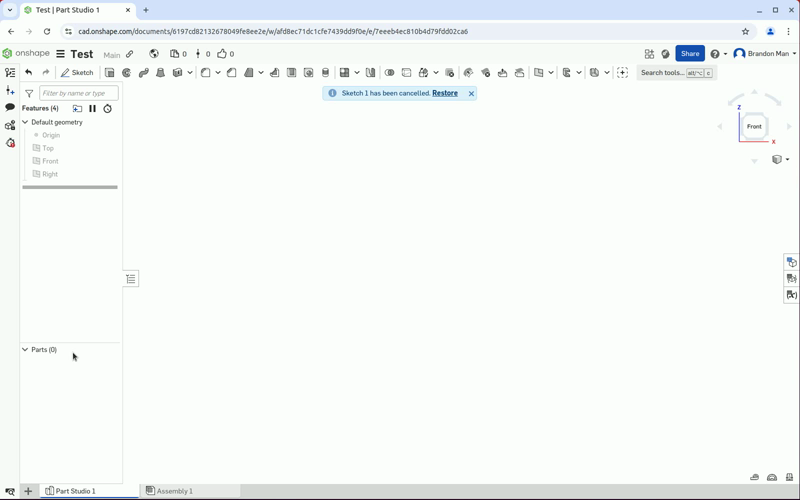
key(space)
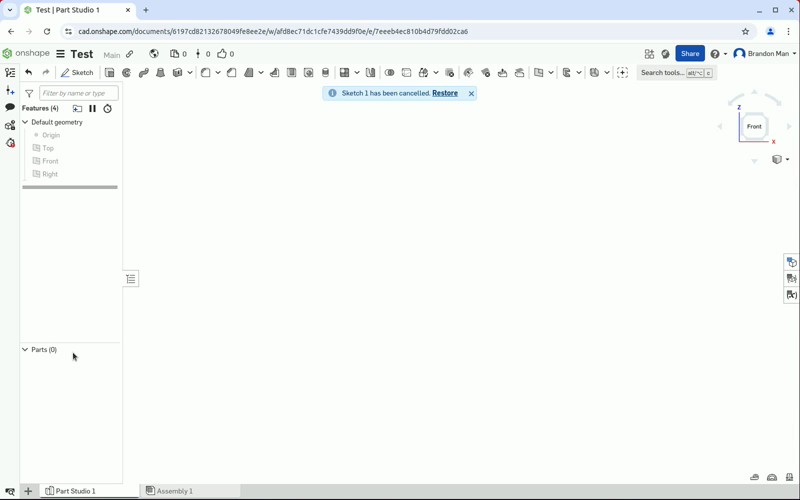
key_down(shift)
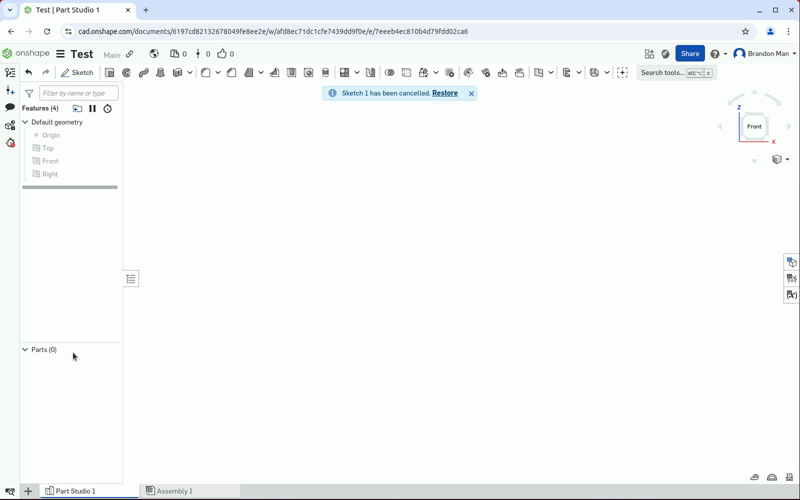
key(left)
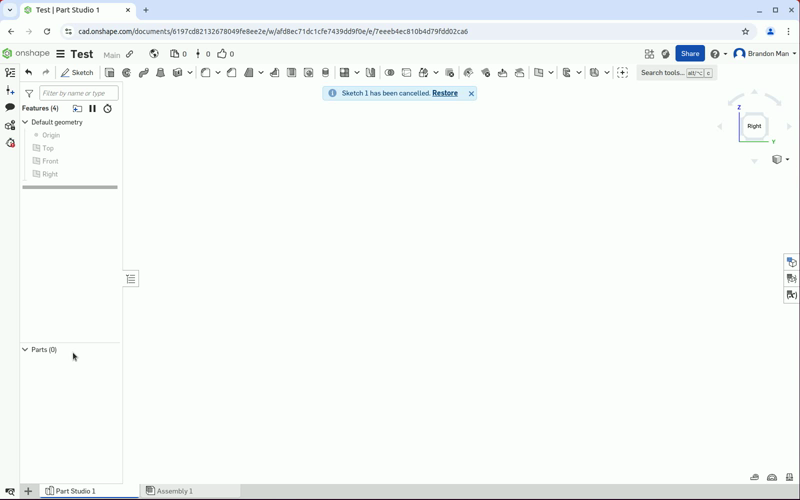
key_up(shift)
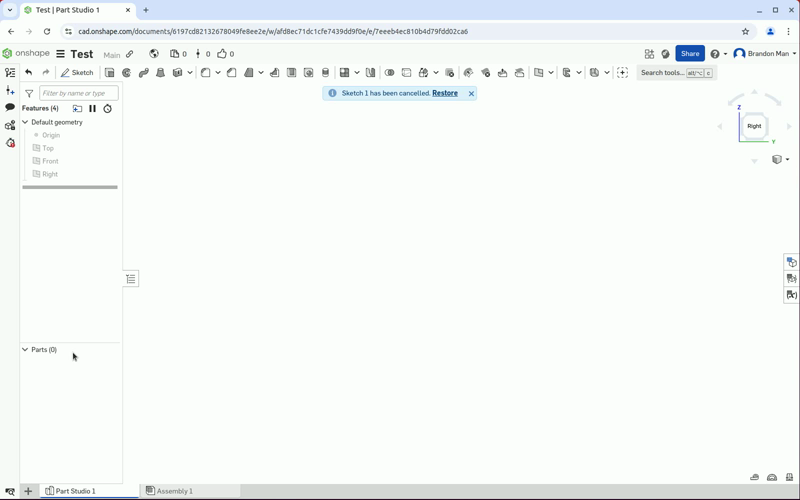
mouse_move(73, 352)
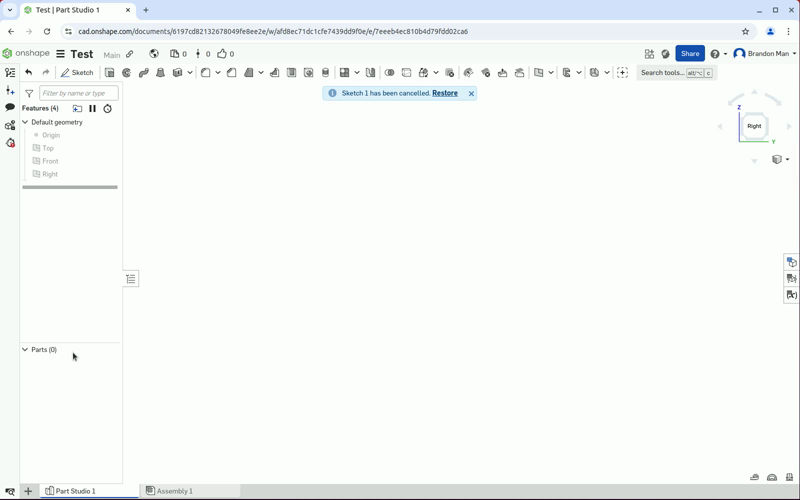
key(shift+y)
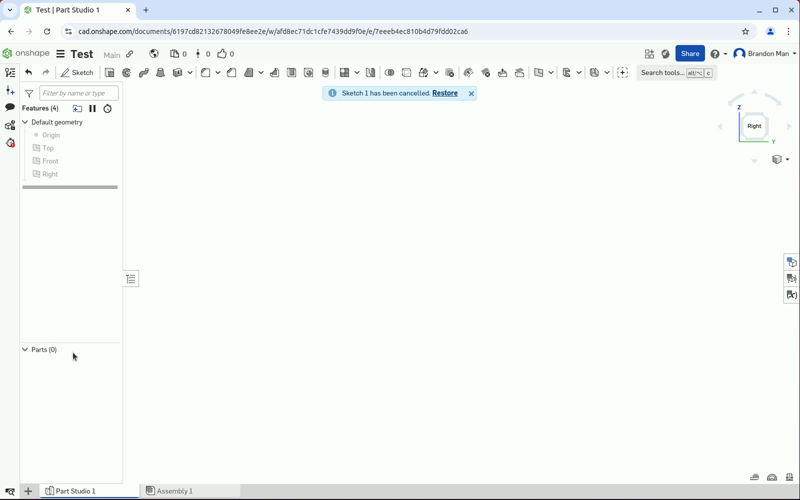
key(shift+s)
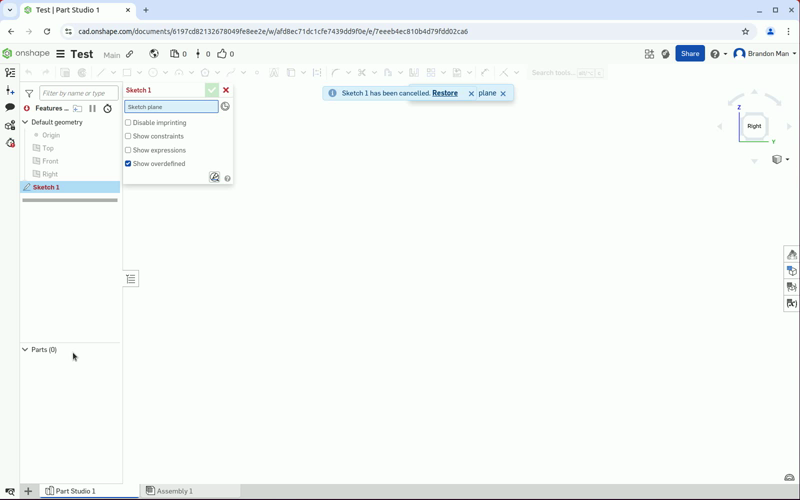
mouse_move(73, 176)
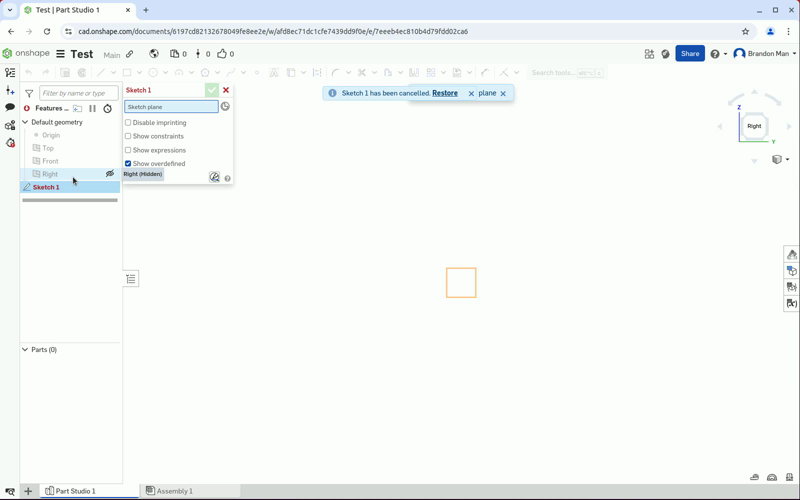
click(73, 176)
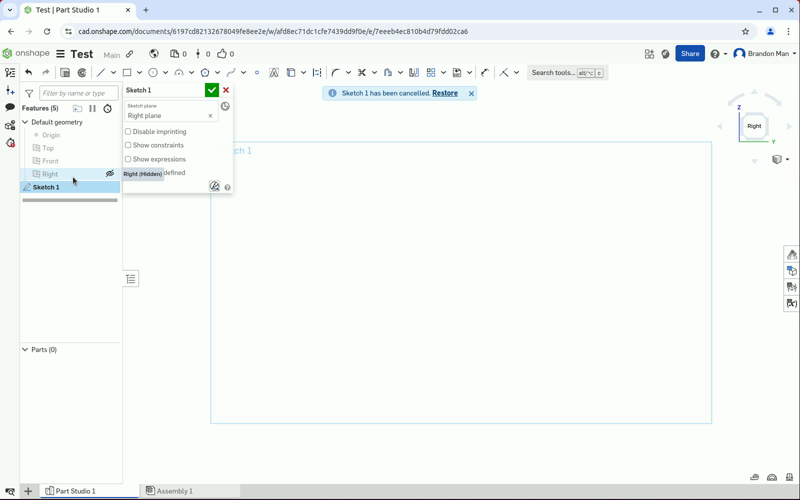
mouse_move(73, 352)
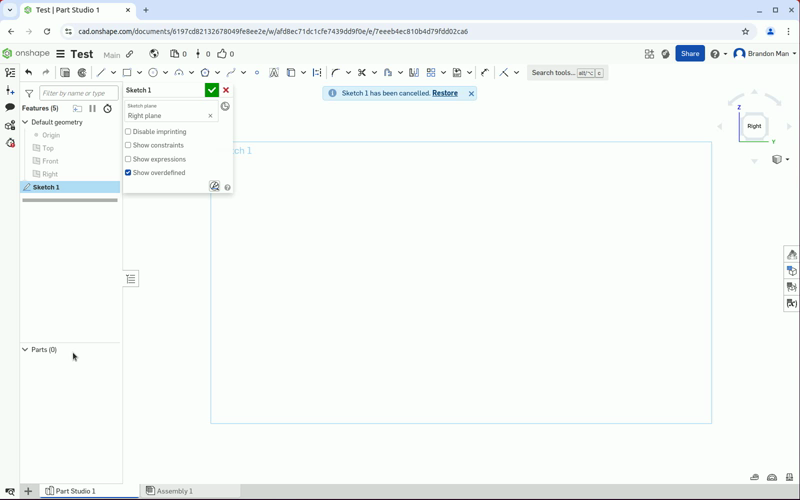
key(y)
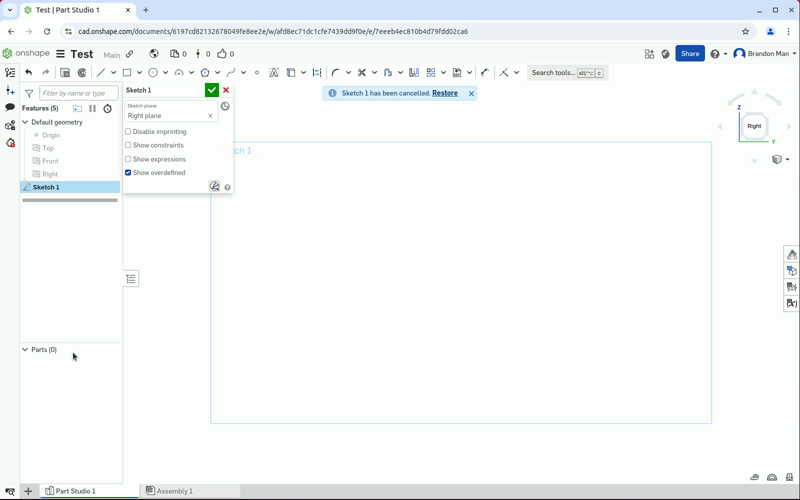
key(l)
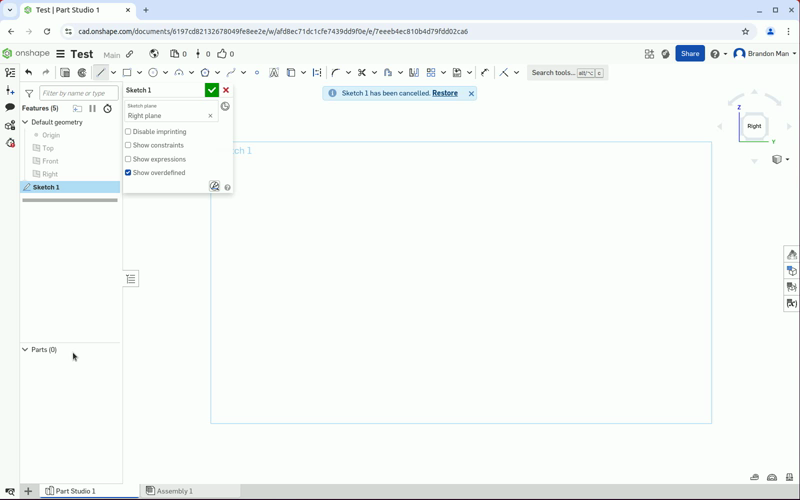
key_down(shift)
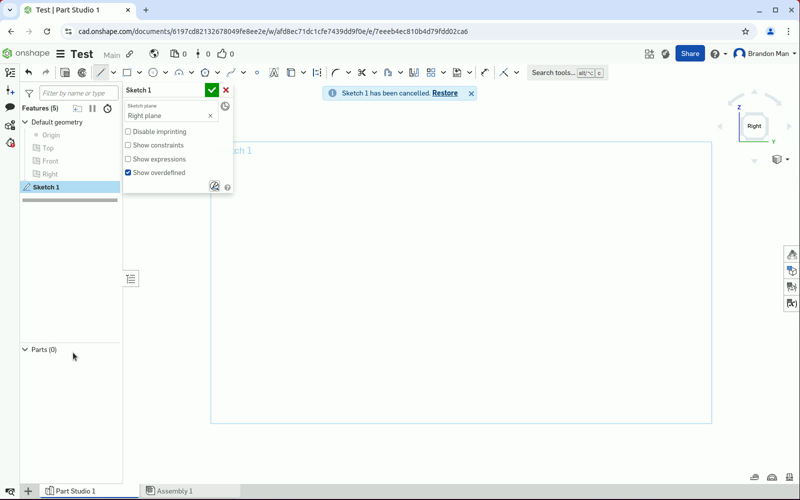
mouse_move(356, 282)
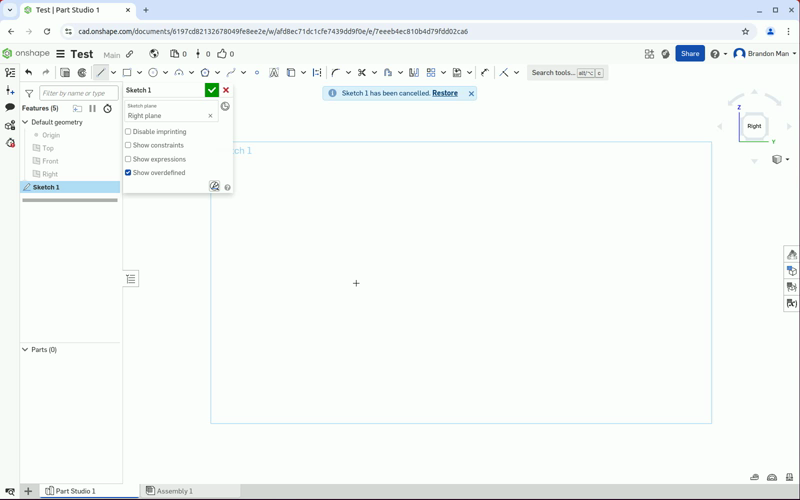
click(356, 282)
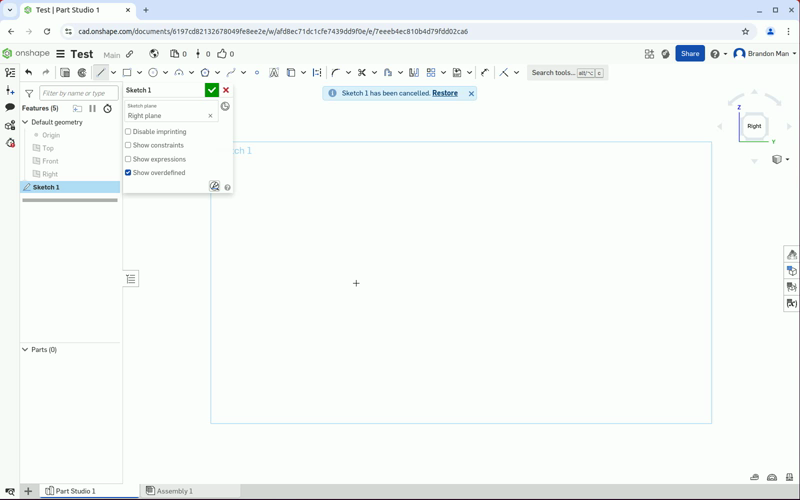
key_up(shift)
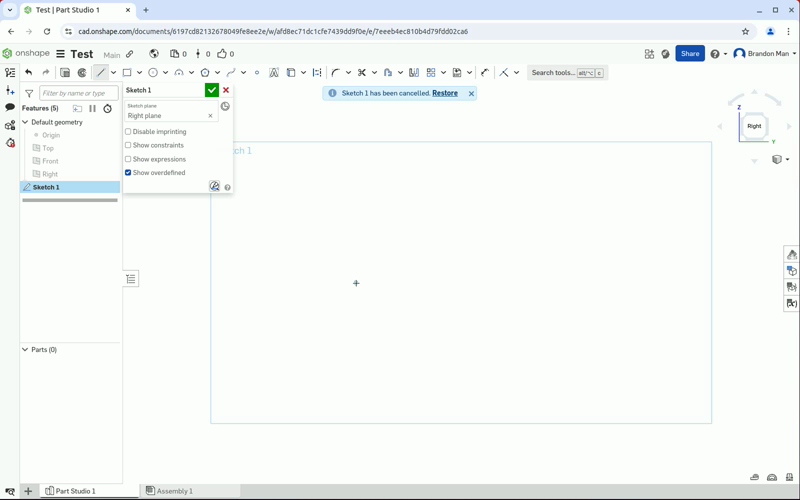
key_down(shift)
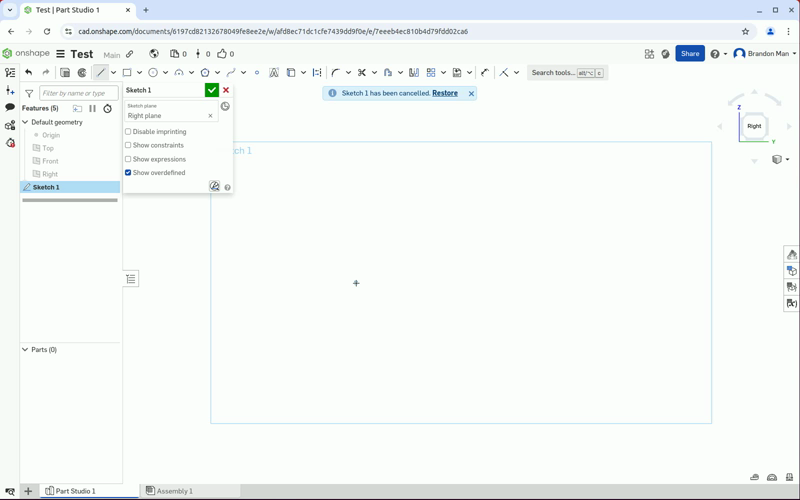
mouse_move(460, 282)
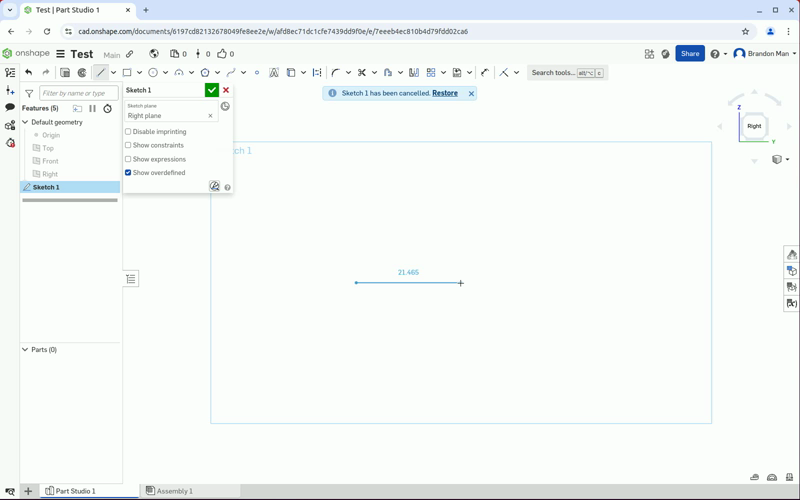
click(460, 282)
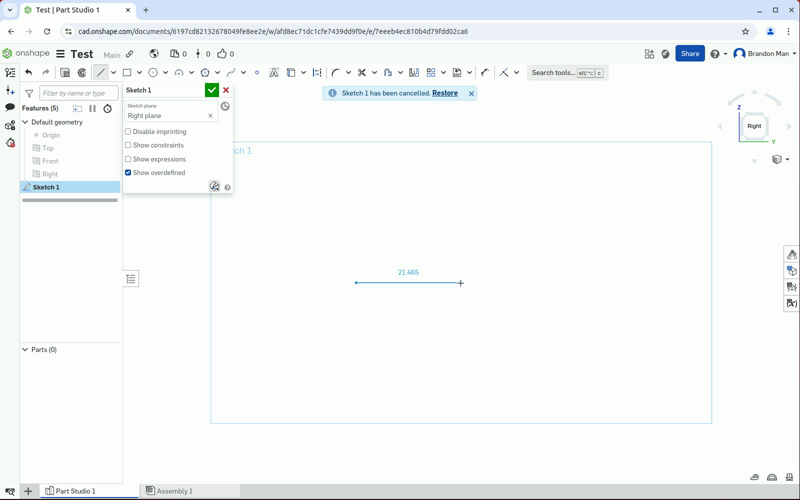
key_up(shift)
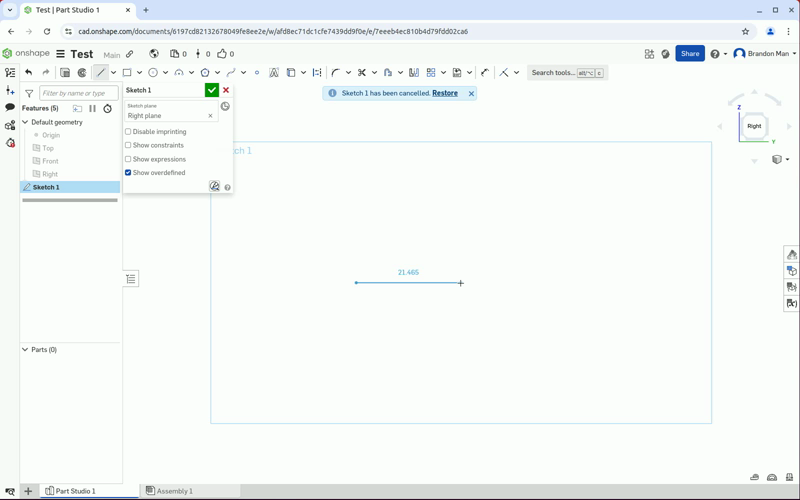
key_down(shift)
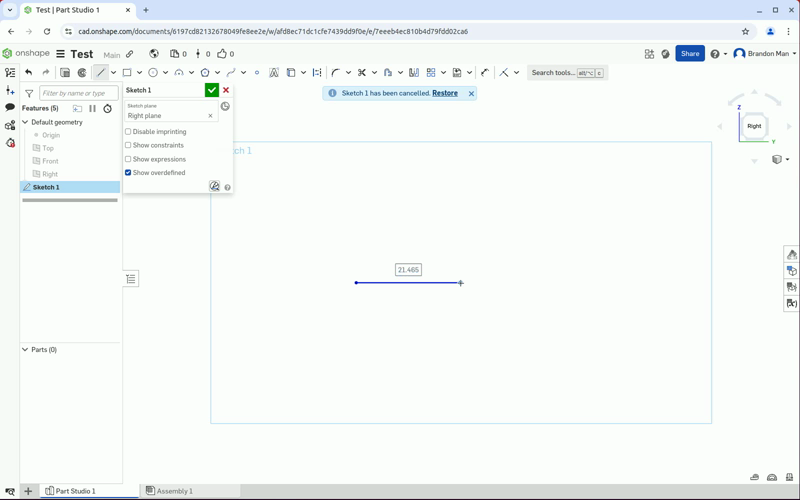
mouse_move(490, 282)
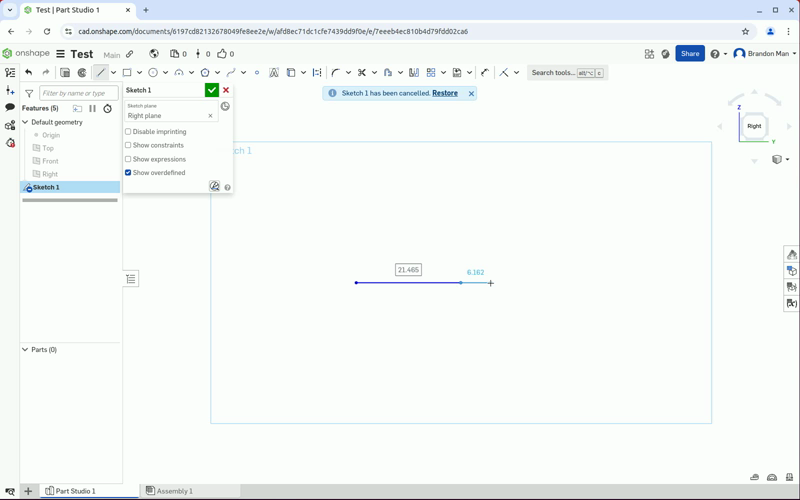
mouse_move(460, 271)
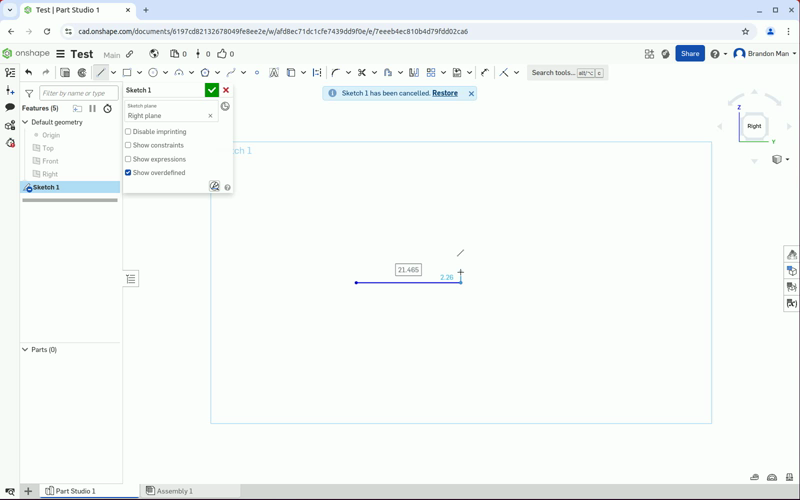
click(460, 271)
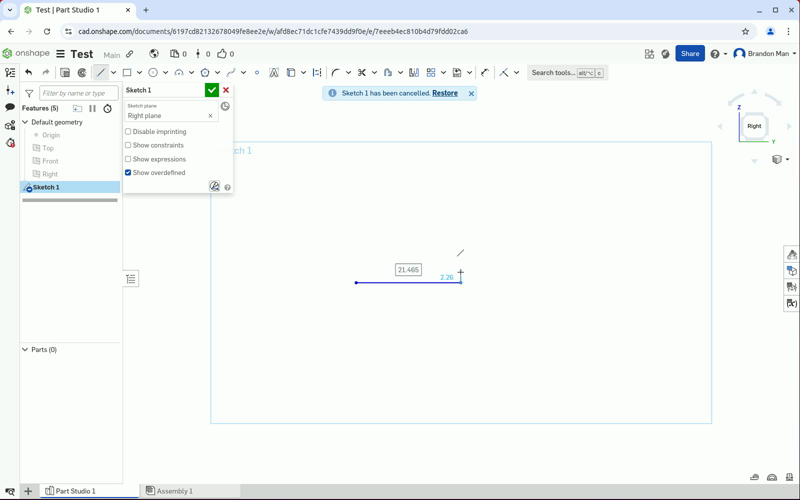
key_up(shift)
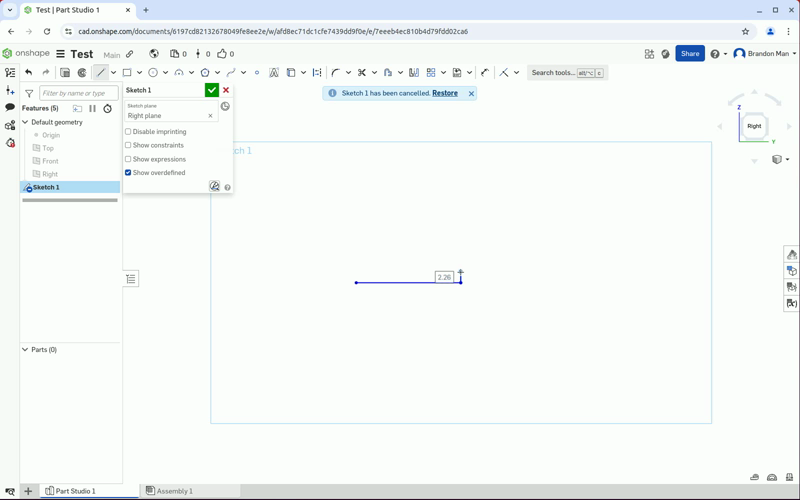
key_down(shift)
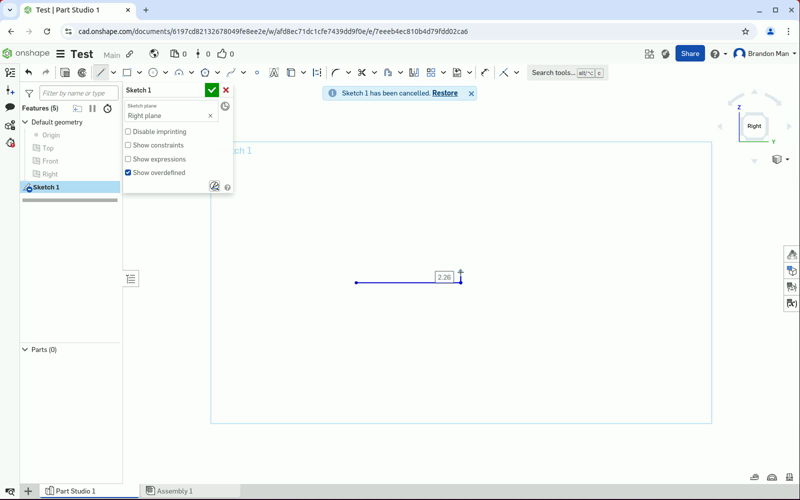
mouse_move(356, 271)
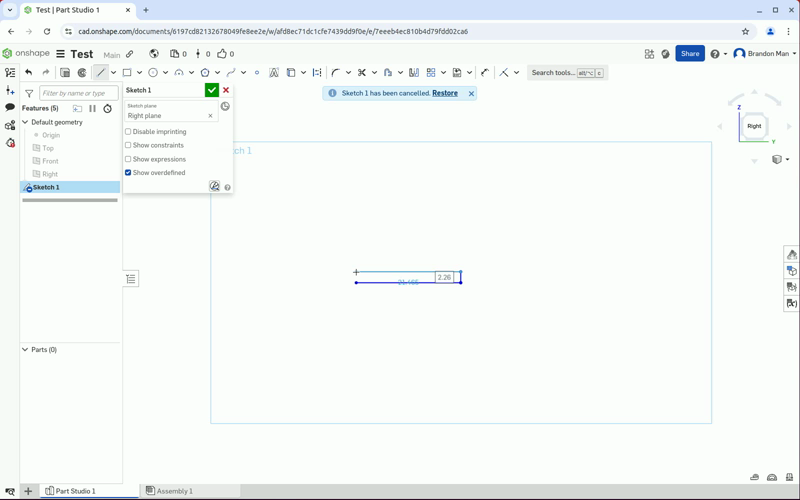
click(356, 271)
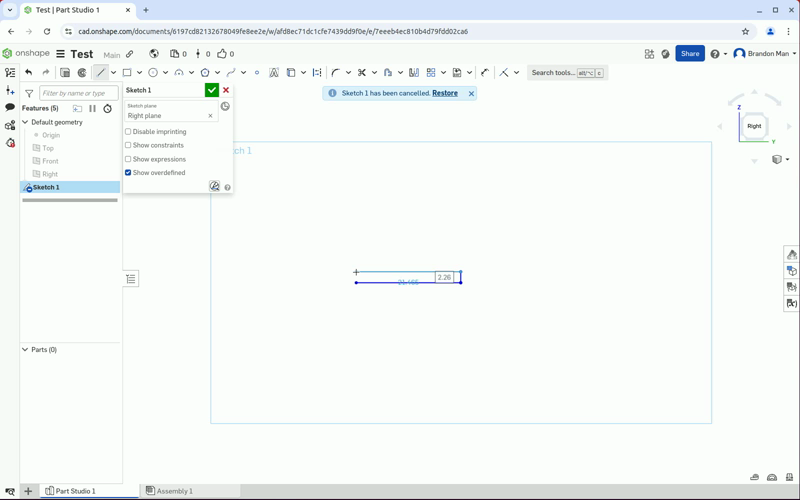
key_up(shift)
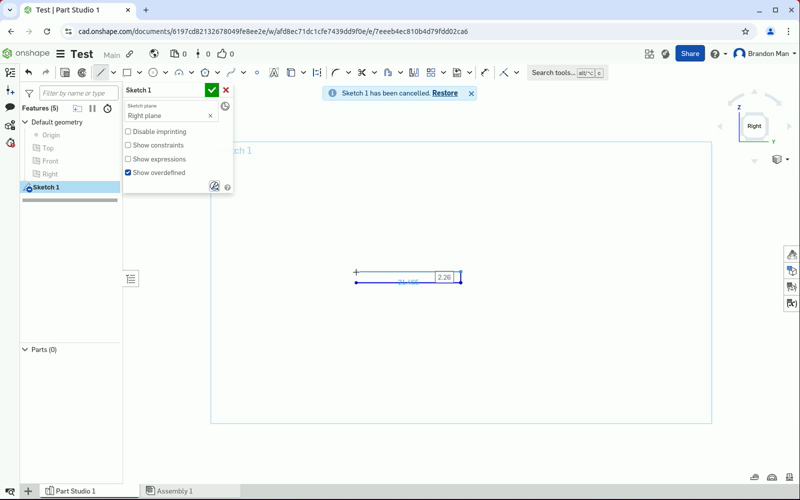
mouse_move(386, 271)
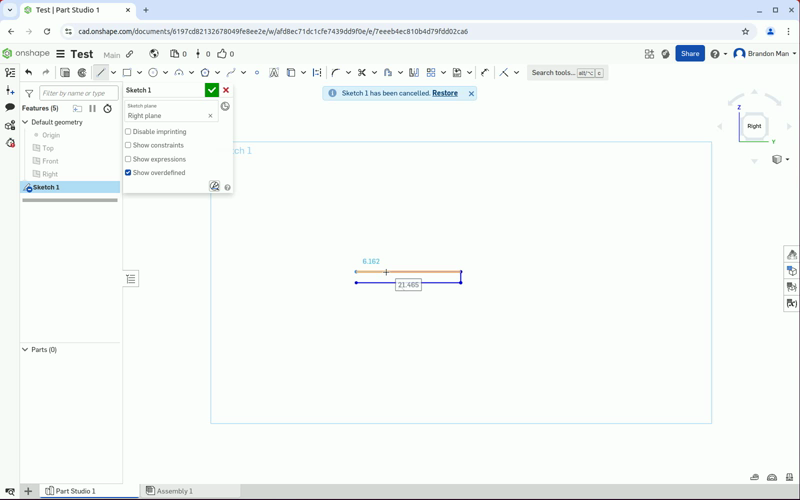
key_down(shift)
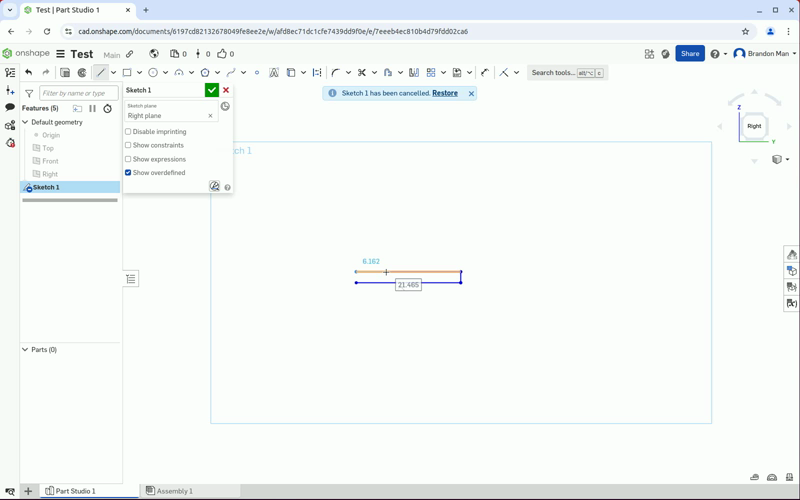
mouse_move(356, 282)
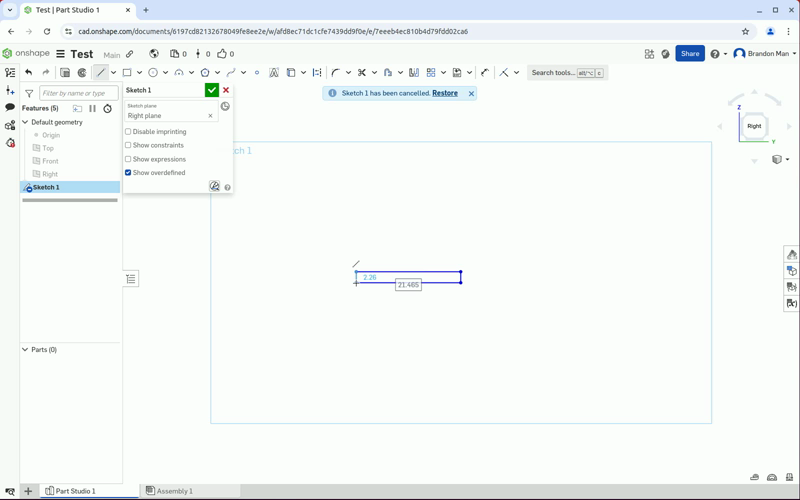
key_up(shift)
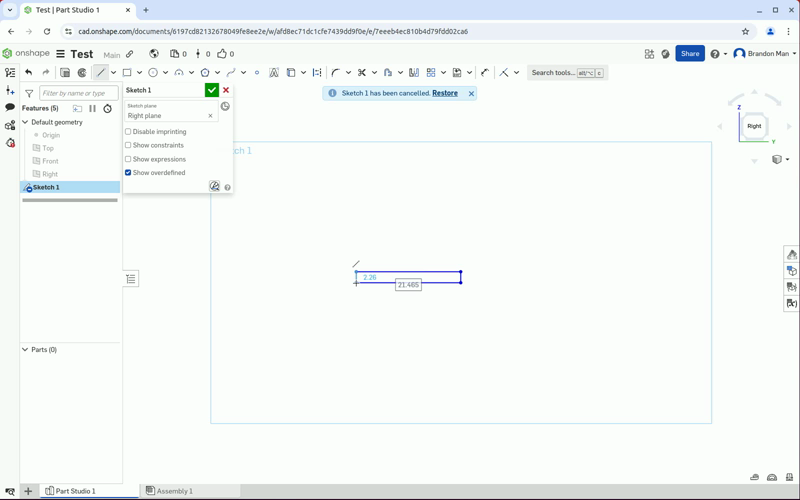
click(356, 282)
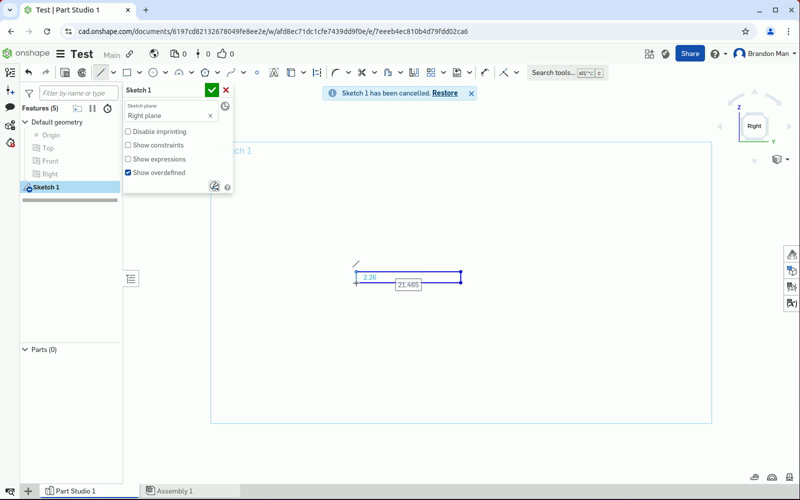
key(esc)
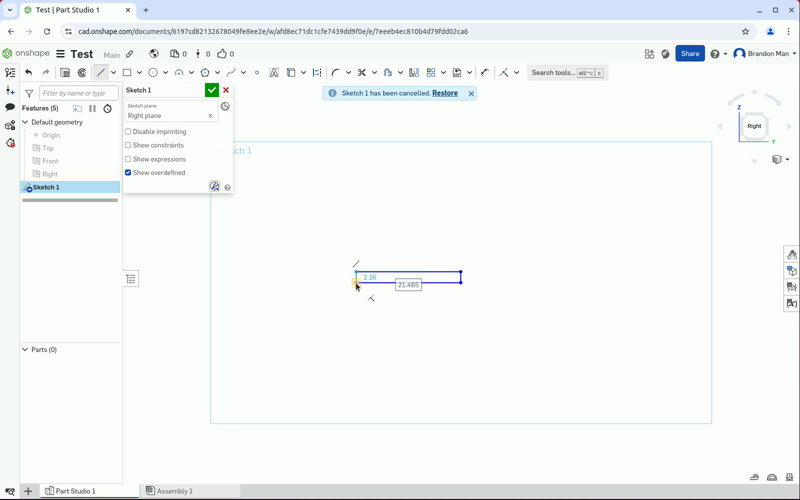
mouse_move(414, 274)
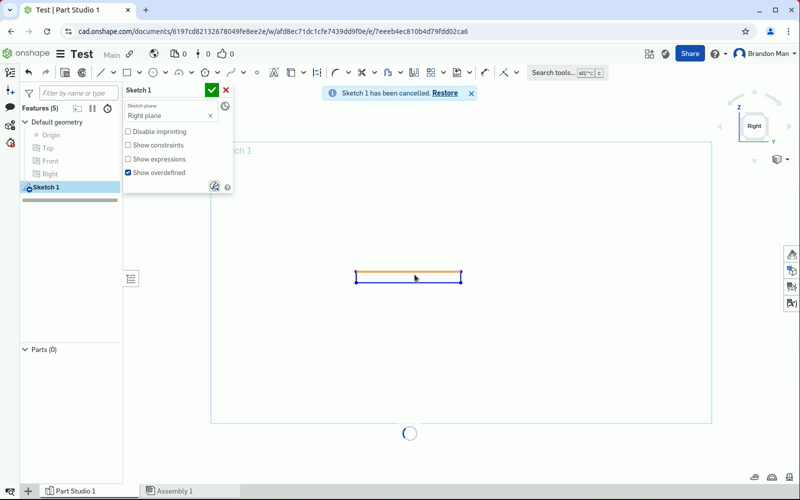
scroll(6)
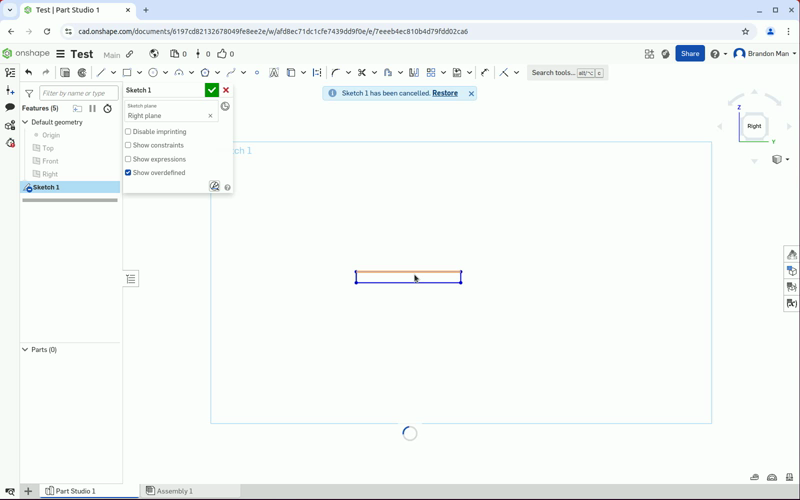
scroll(6)
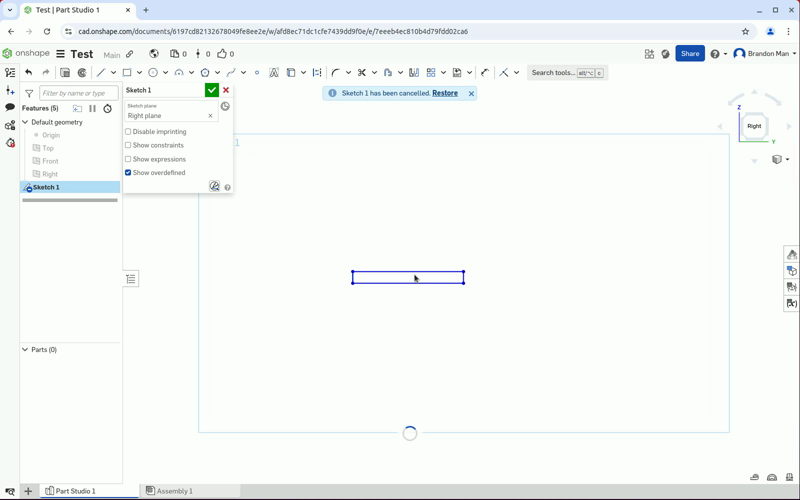
scroll(6)
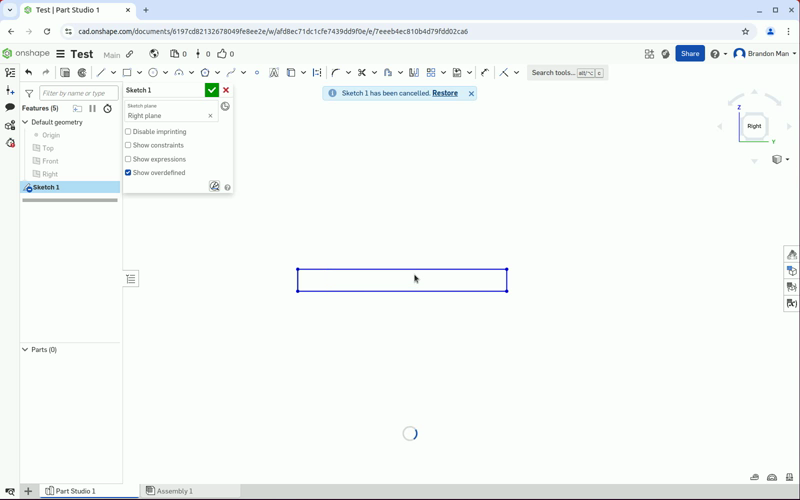
scroll(6)
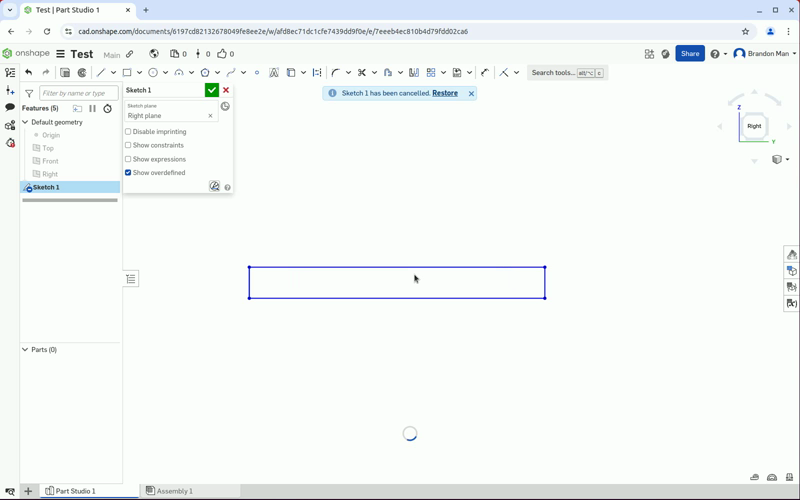
scroll(6)
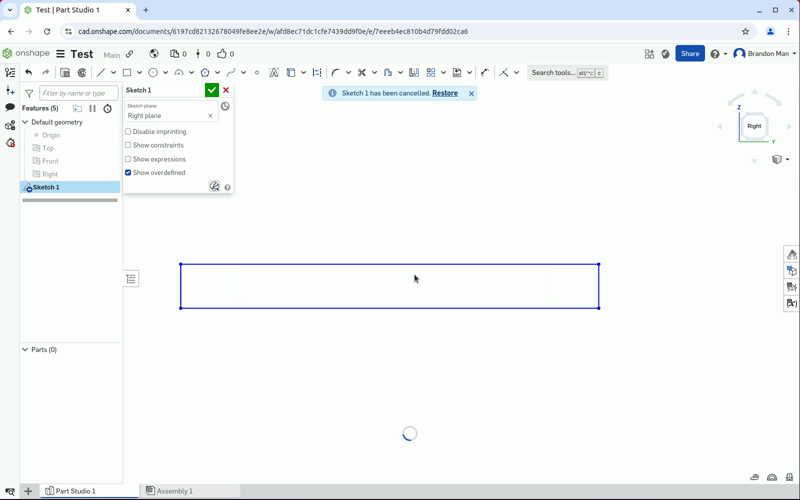
scroll(6)
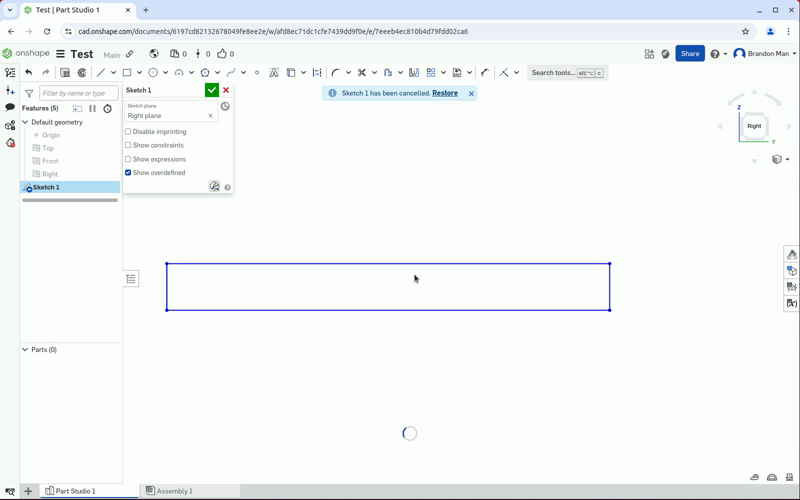
scroll(6)
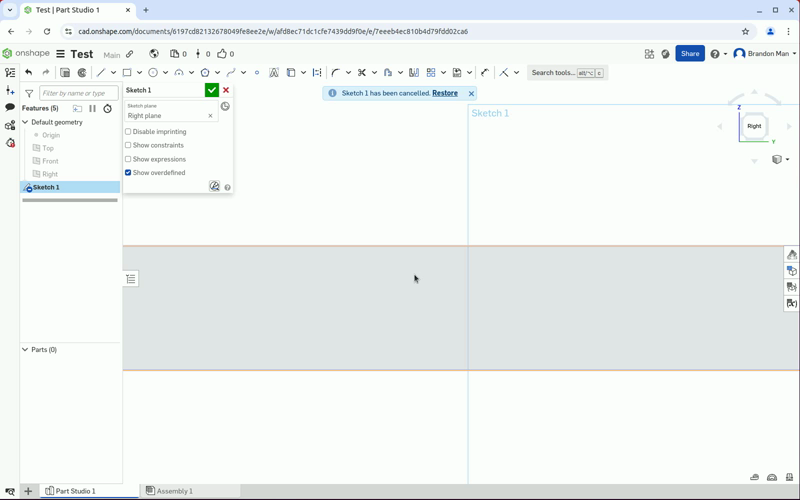
click(414, 274)
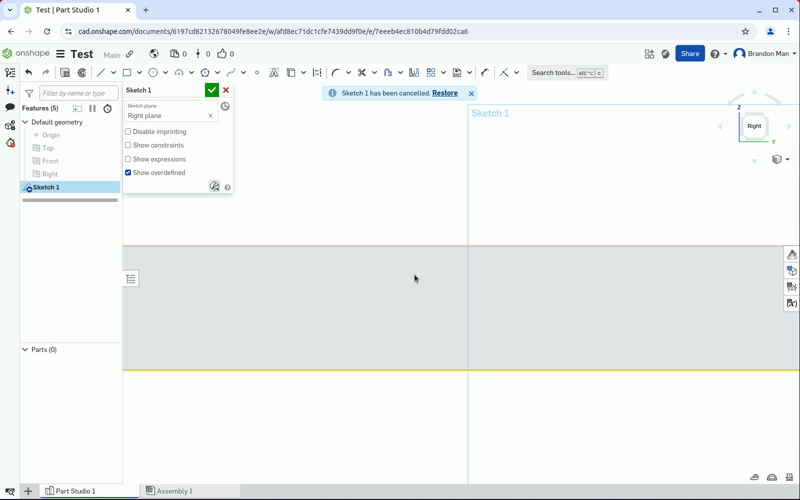
scroll(-6)
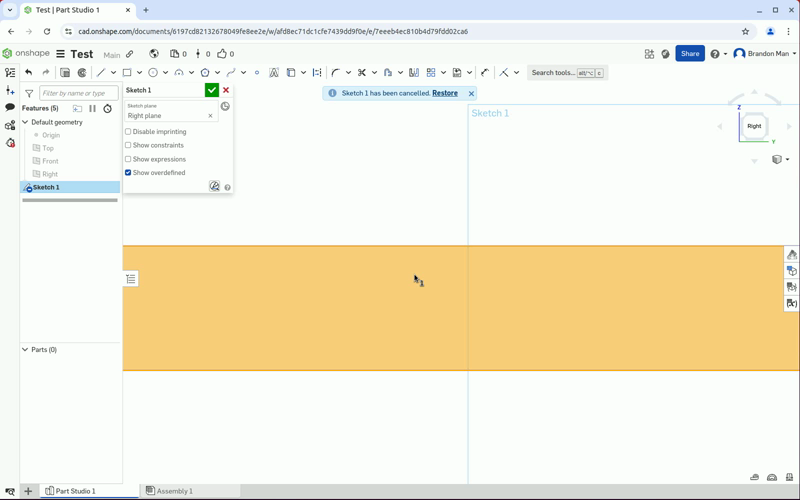
scroll(-6)
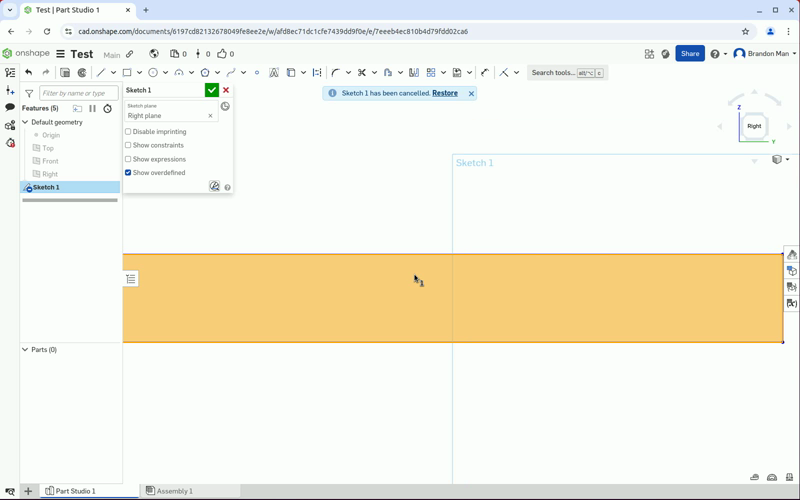
scroll(-6)
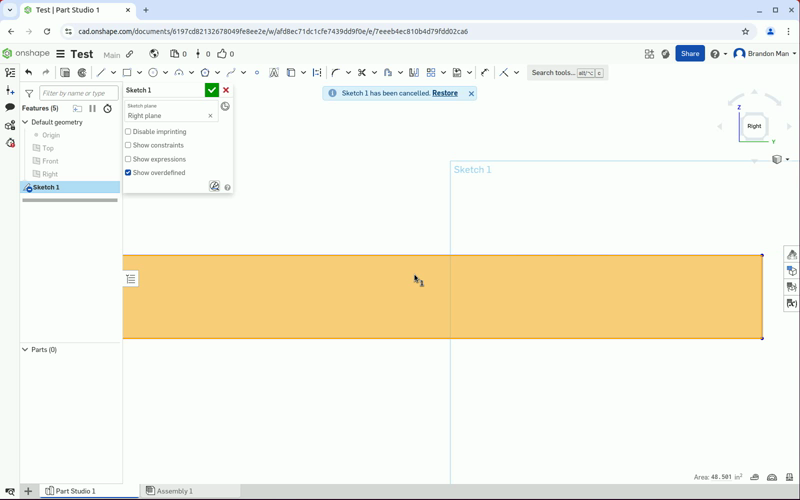
scroll(-6)
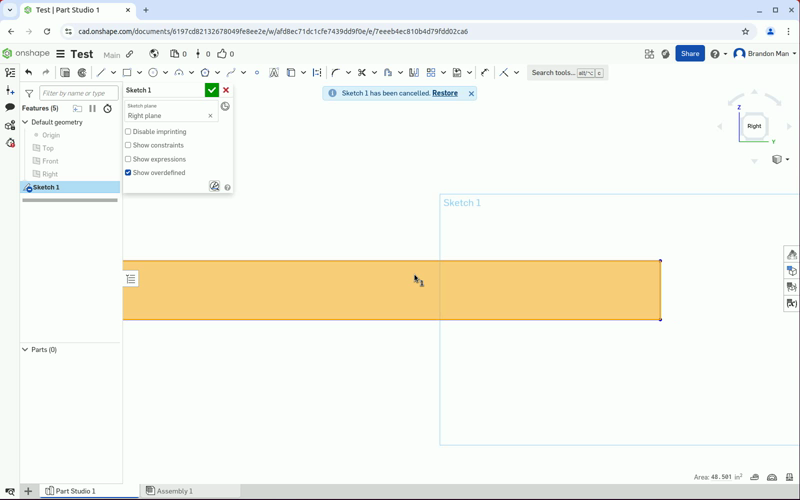
scroll(-6)
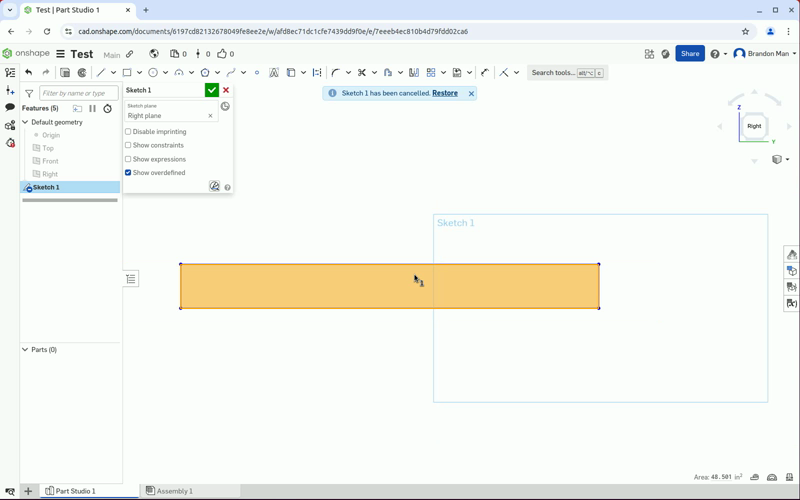
scroll(-6)
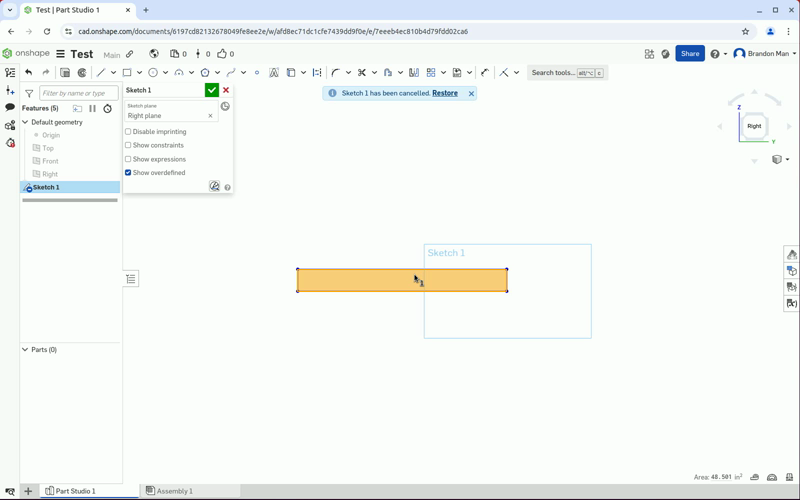
scroll(-6)
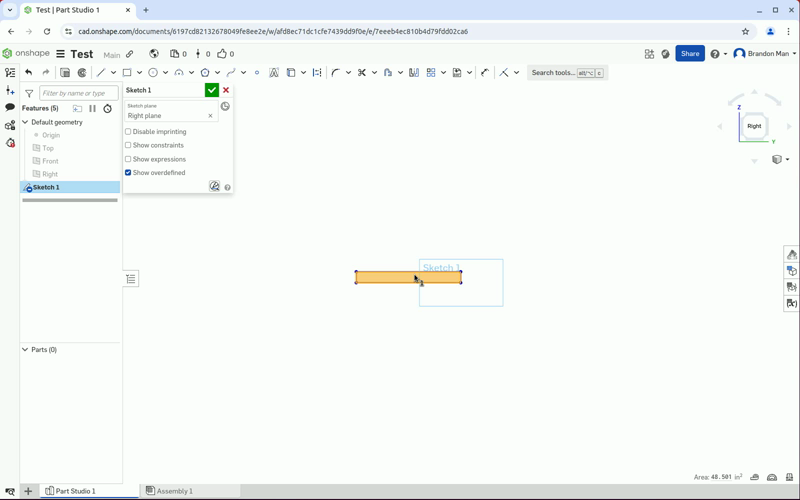
mouse_move(73, 352)
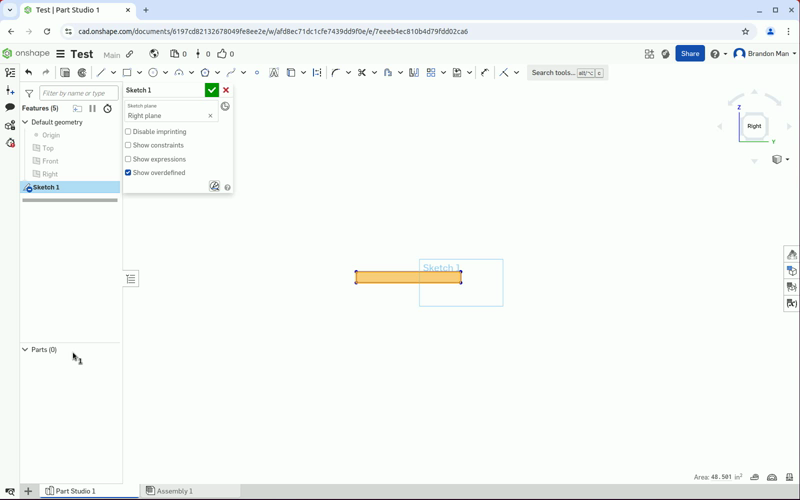
key(shift+y)
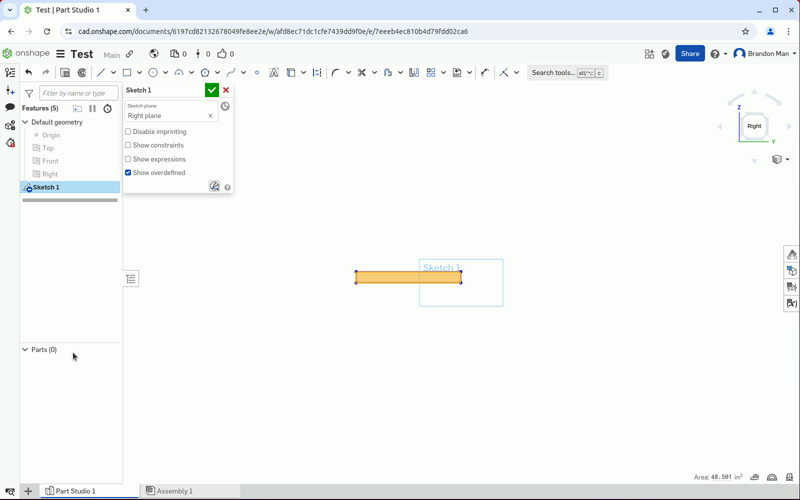
key(shift+e)
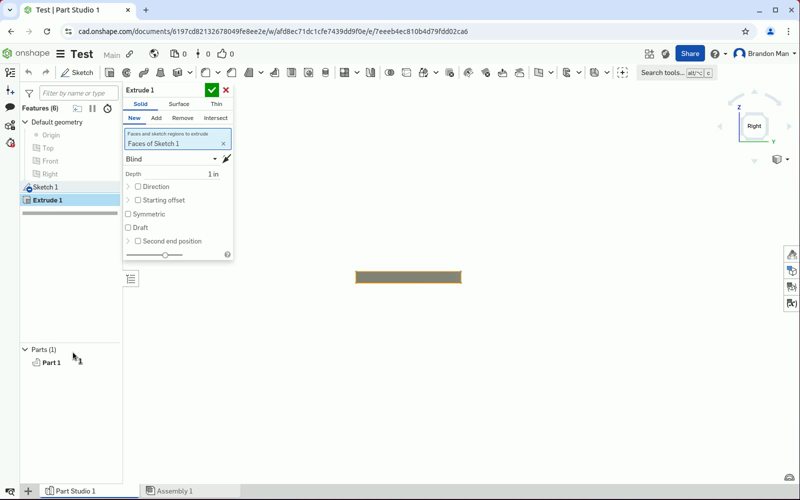
mouse_move(143, 106)
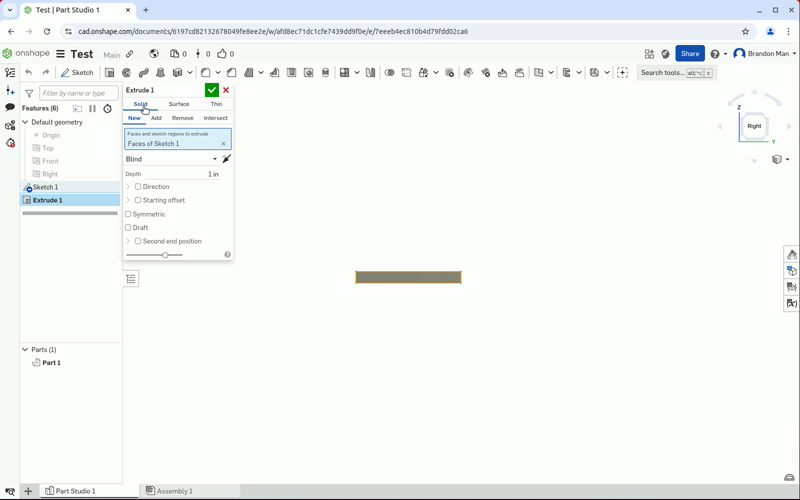
click(143, 106)
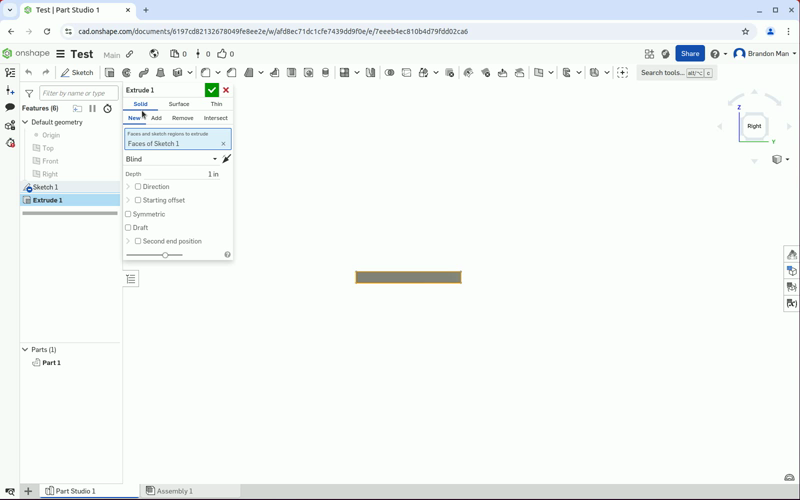
mouse_move(137, 120)
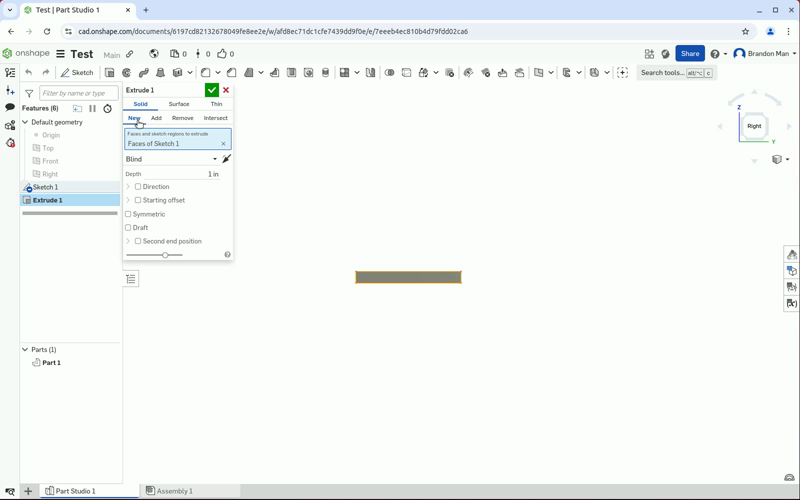
click(137, 120)
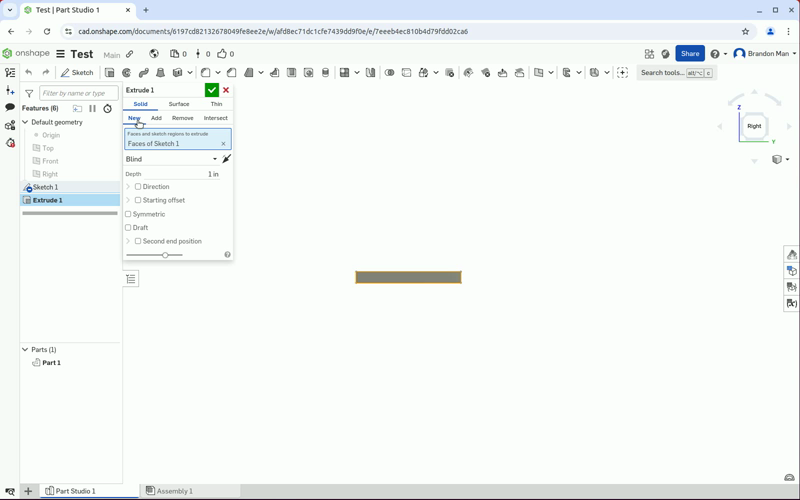
key(tab, 4)
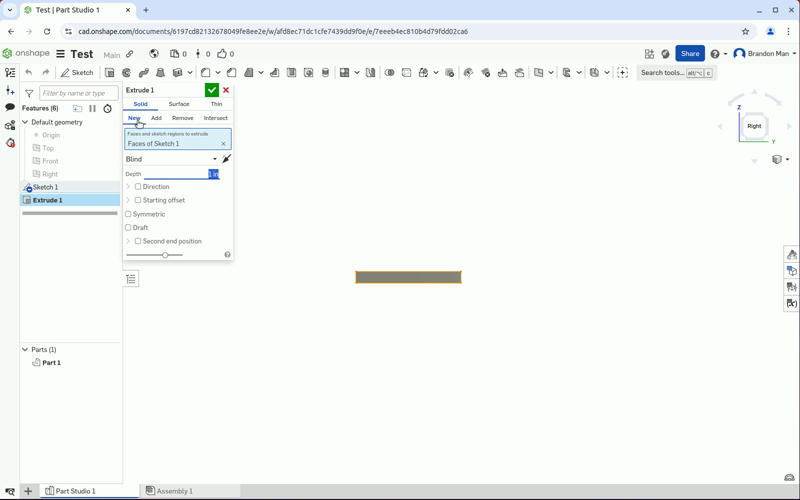
text(2.166)
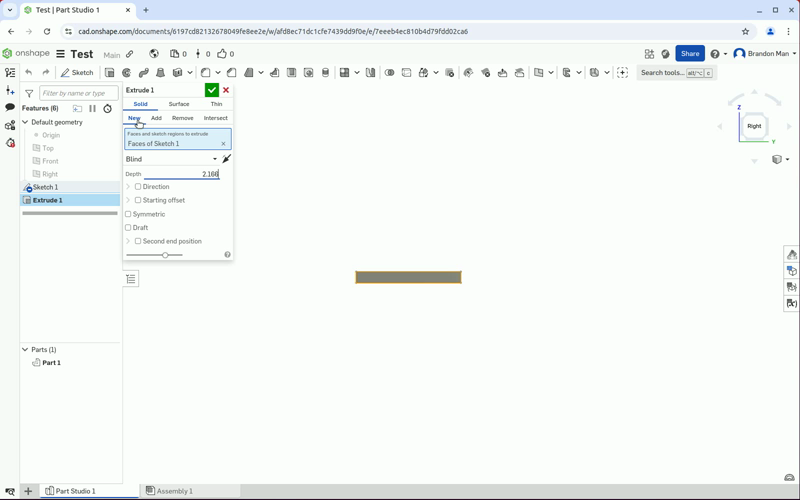
key(enter)
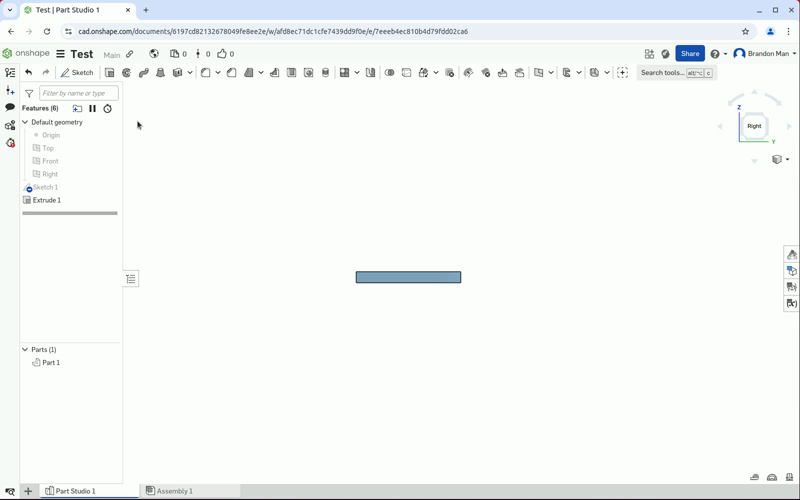
key(shift+h)
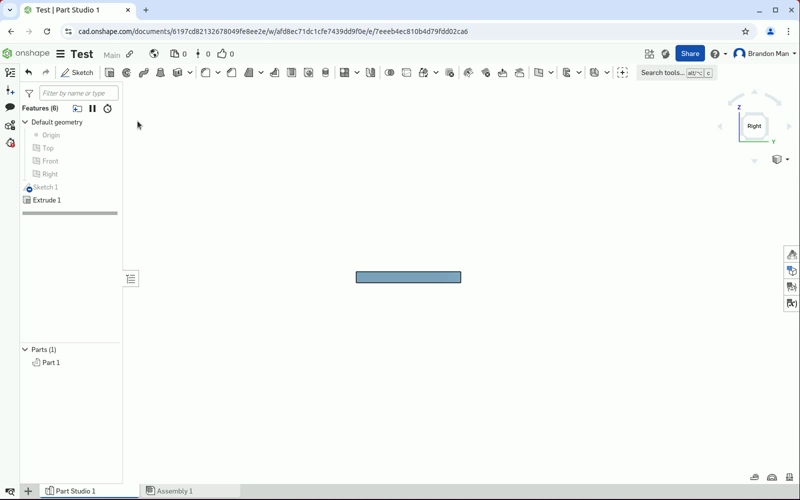
key(shift+h)
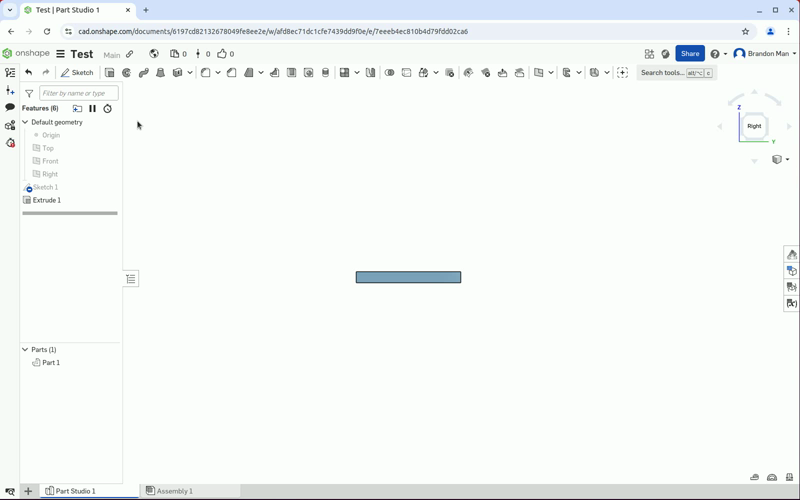
mouse_move(73, 189)
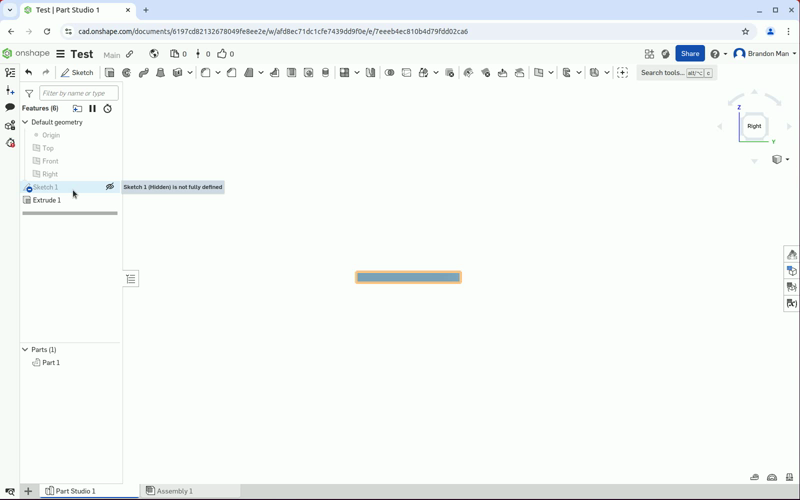
click(73, 189)
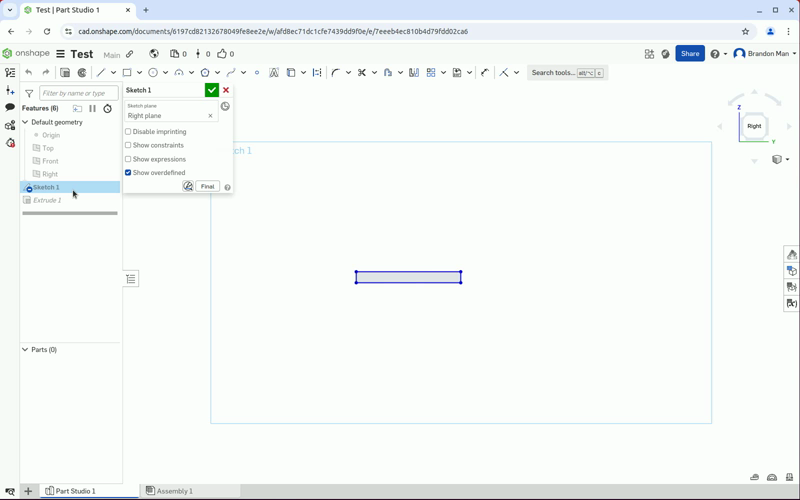
mouse_move(229, 92)
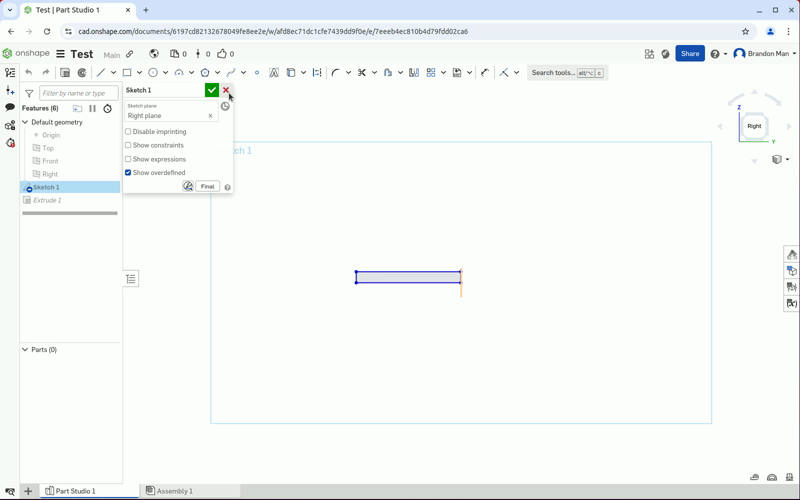
click(229, 92)
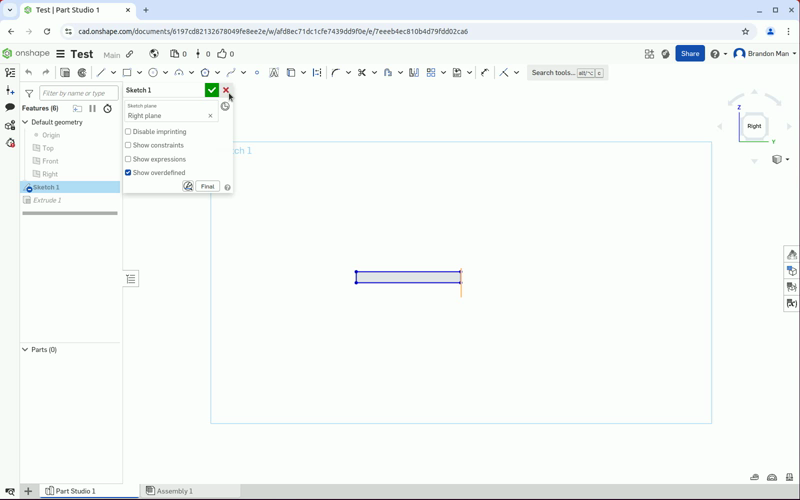
key(shift+s)
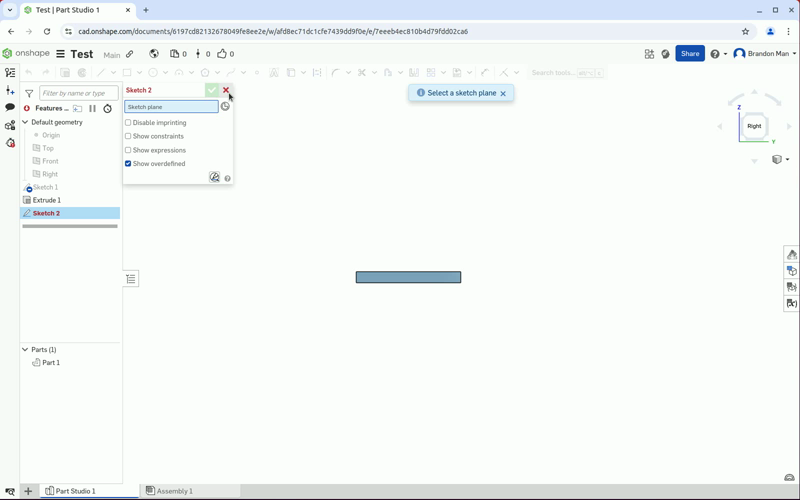
mouse_move(73, 176)
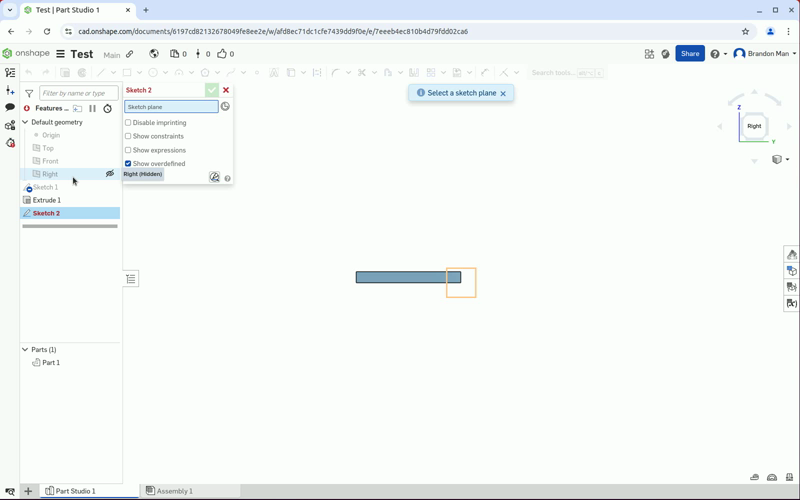
click(73, 176)
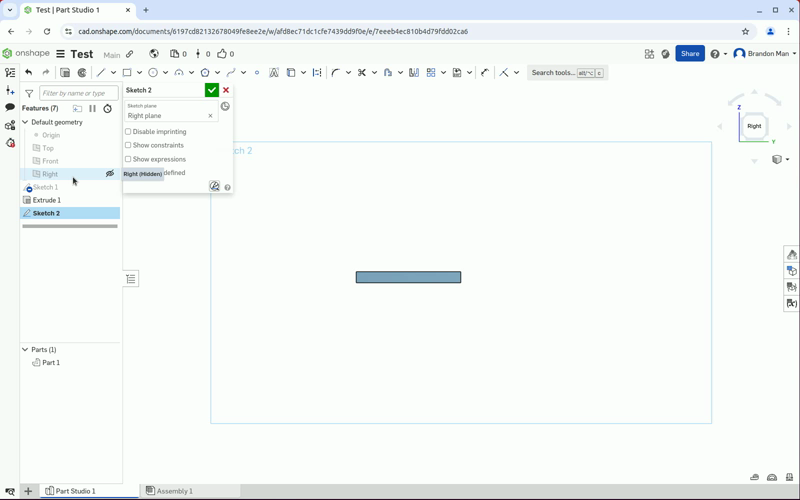
mouse_move(73, 352)
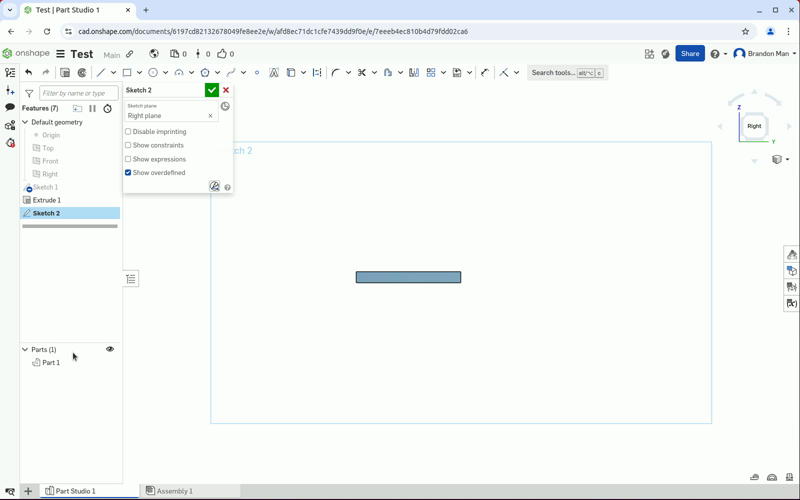
key(y)
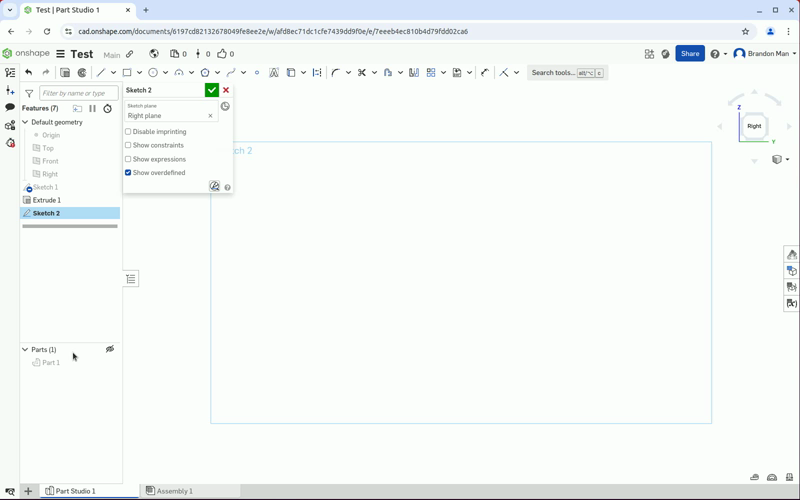
key(l)
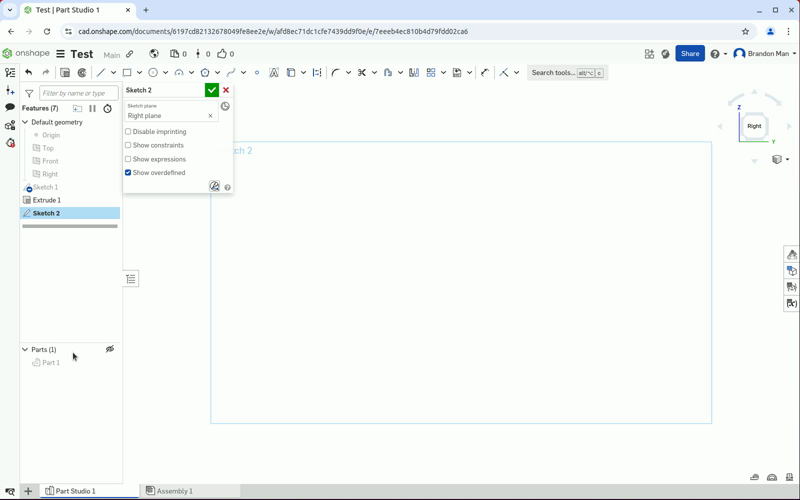
key_down(shift)
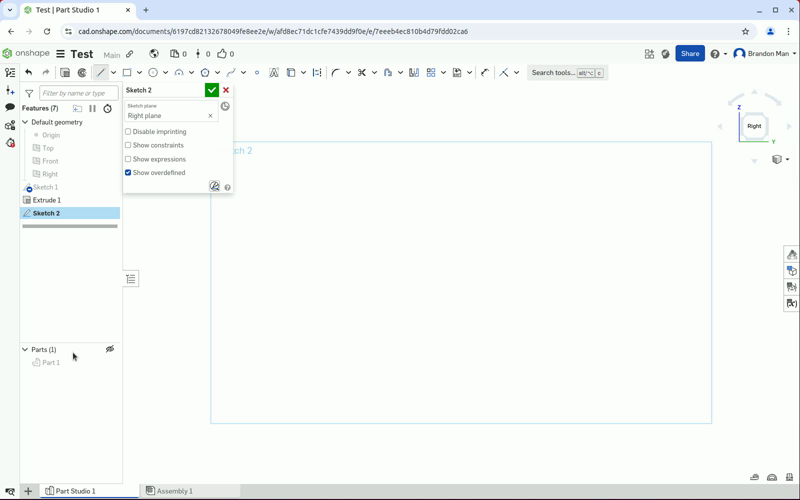
mouse_move(349, 275)
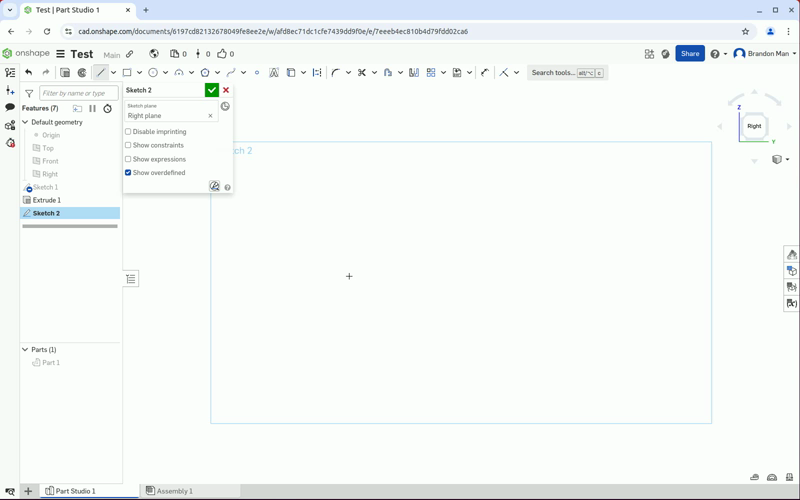
click(349, 275)
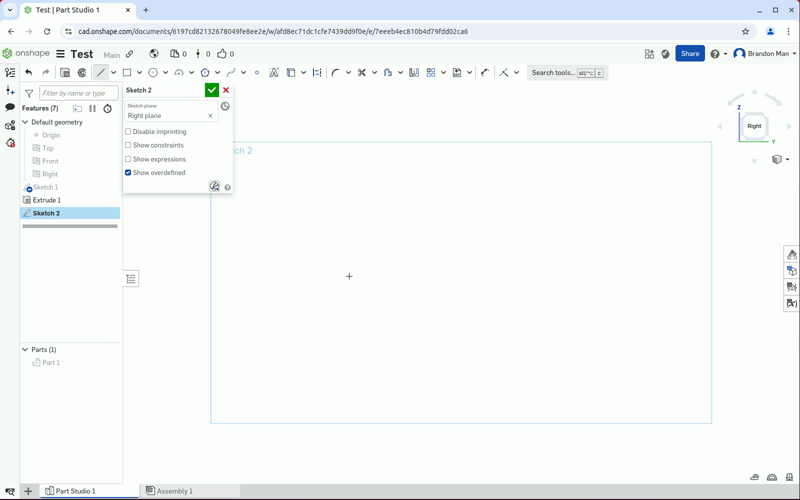
key_up(shift)
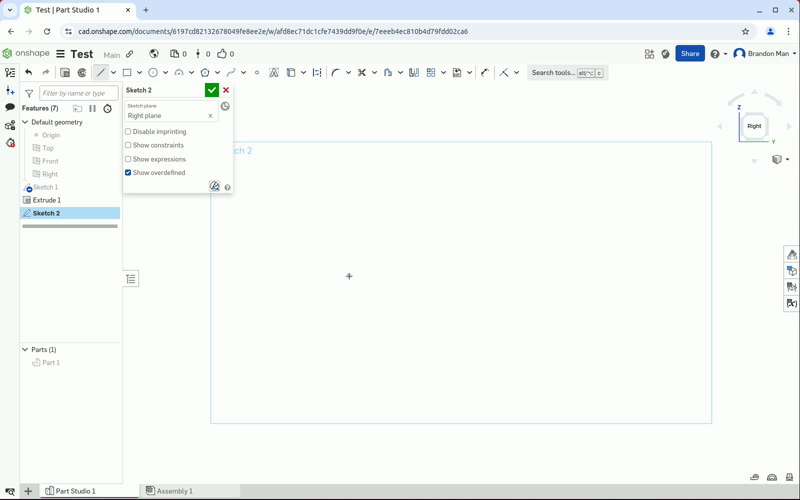
key_down(shift)
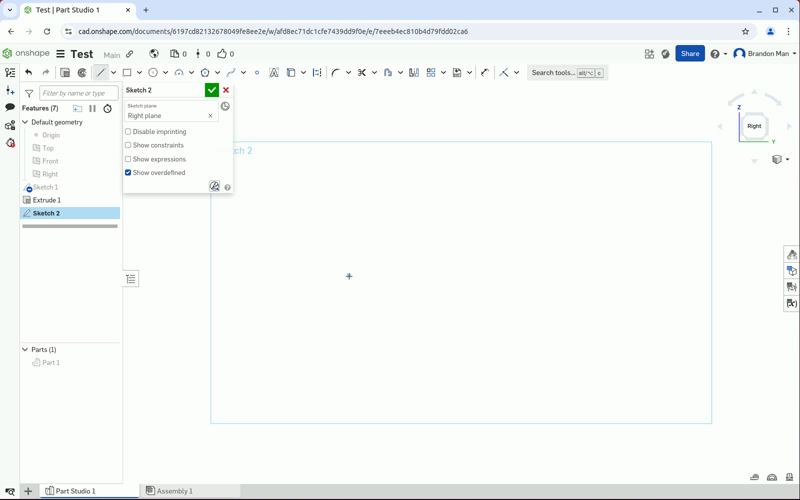
mouse_move(379, 275)
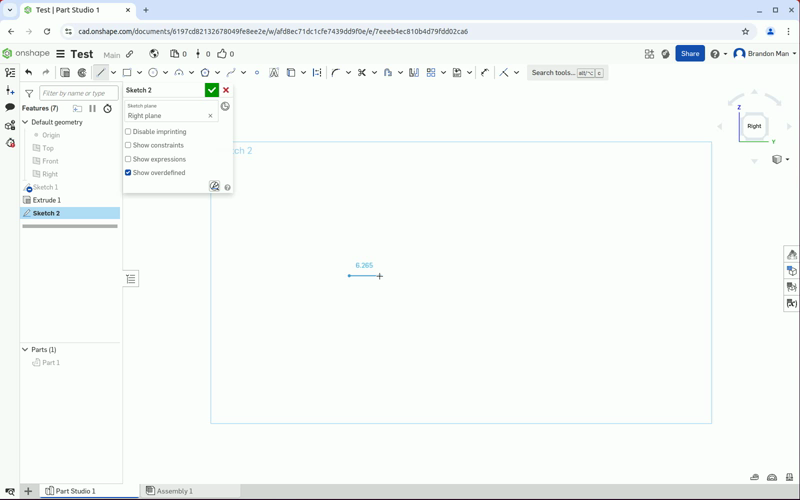
mouse_move(358, 284)
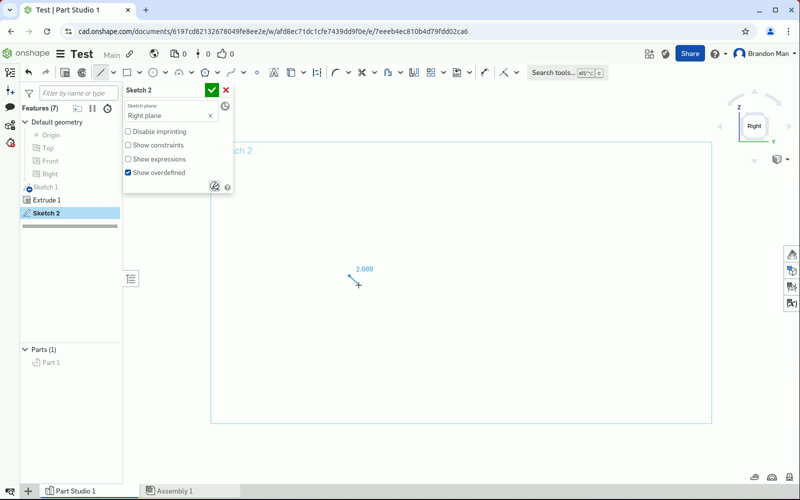
click(358, 284)
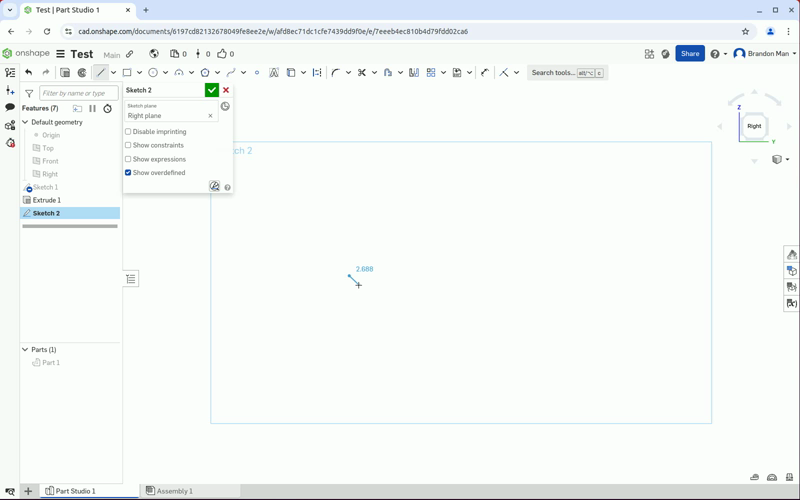
key_up(shift)
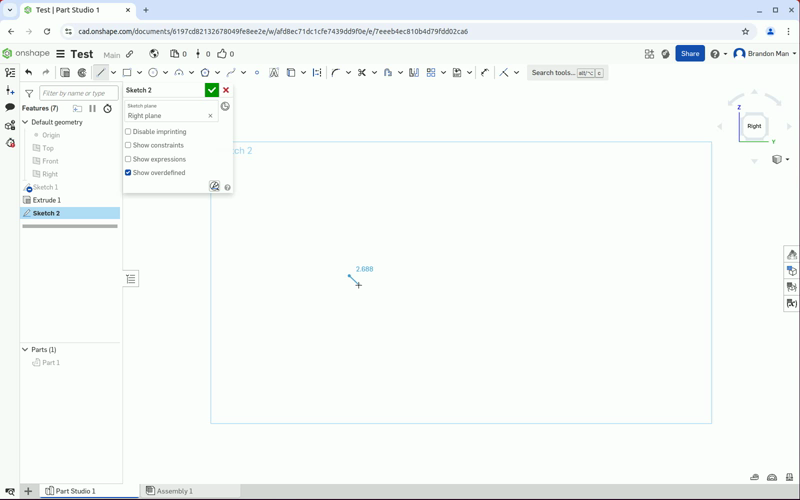
key_down(shift)
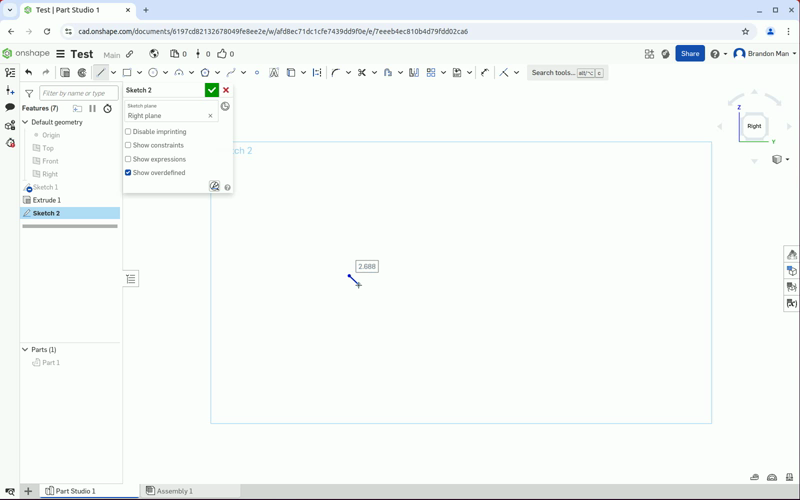
mouse_move(388, 284)
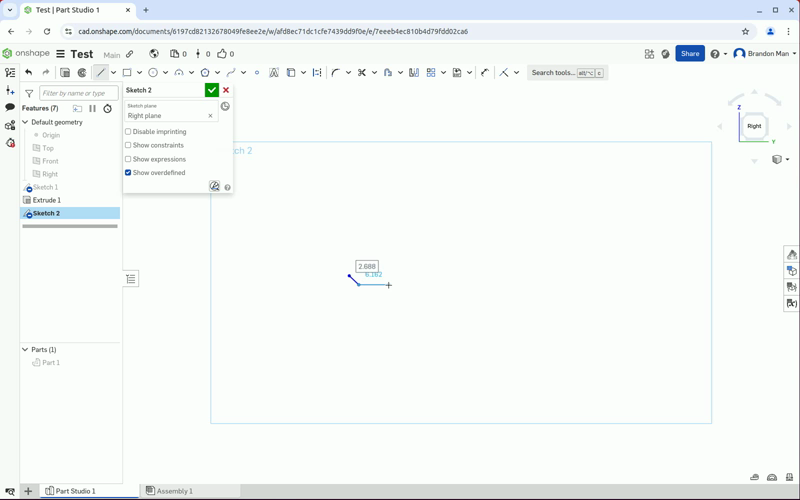
mouse_move(358, 271)
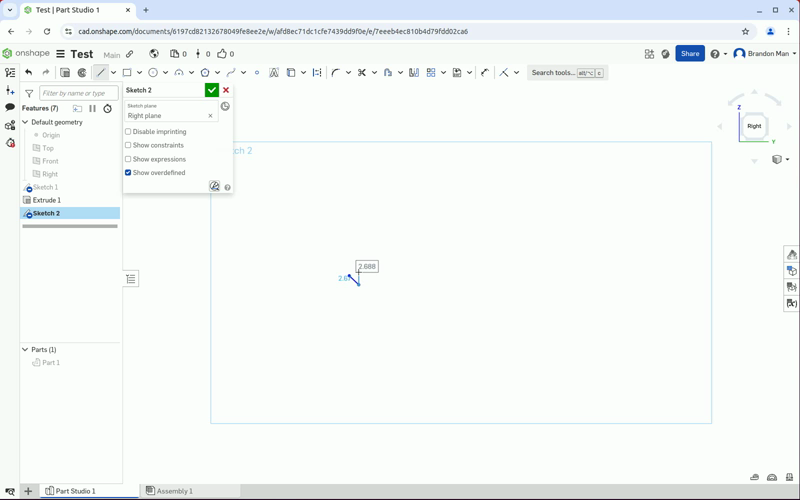
click(358, 271)
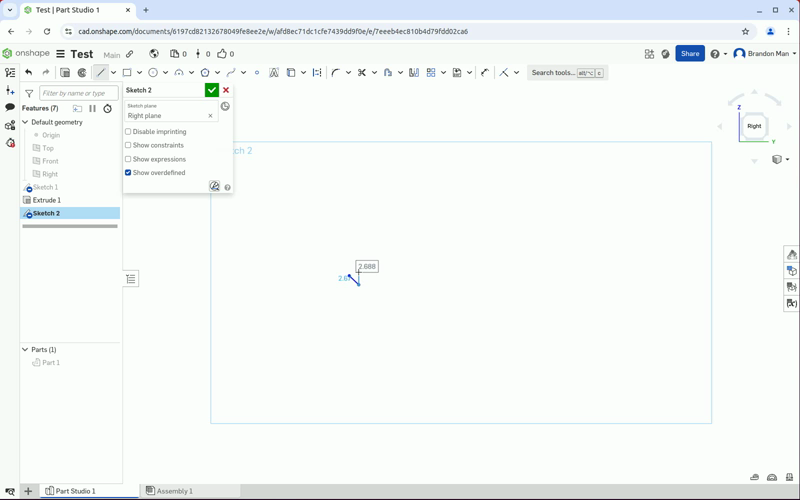
key_up(shift)
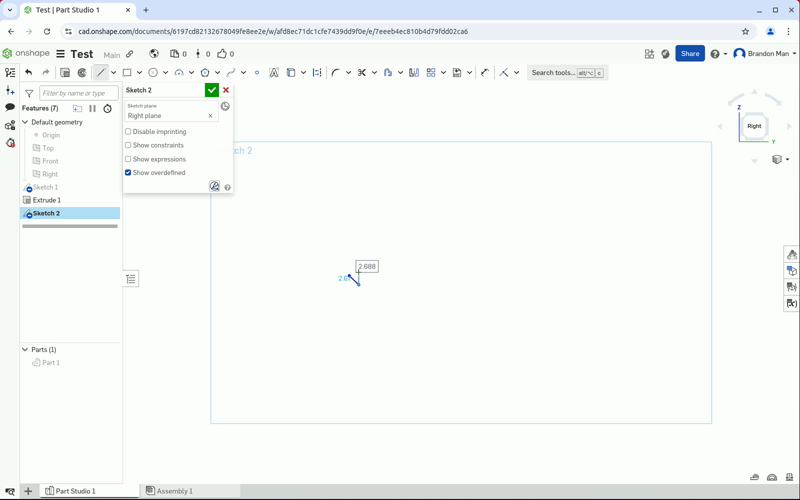
key(esc)
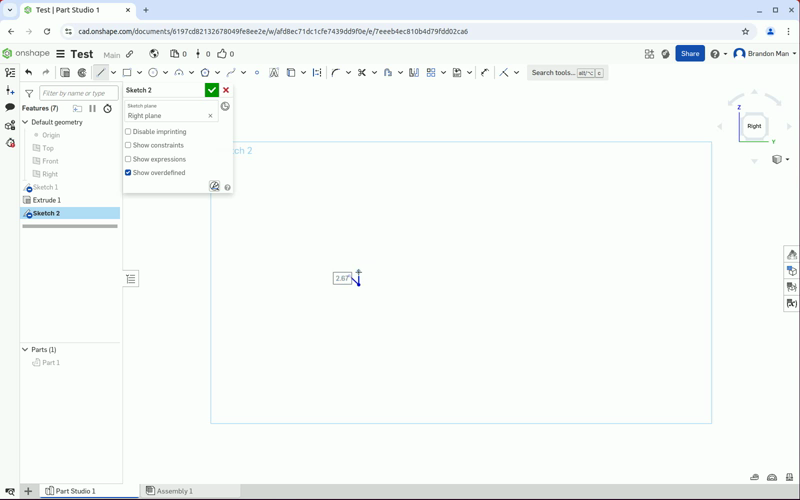
key(a)
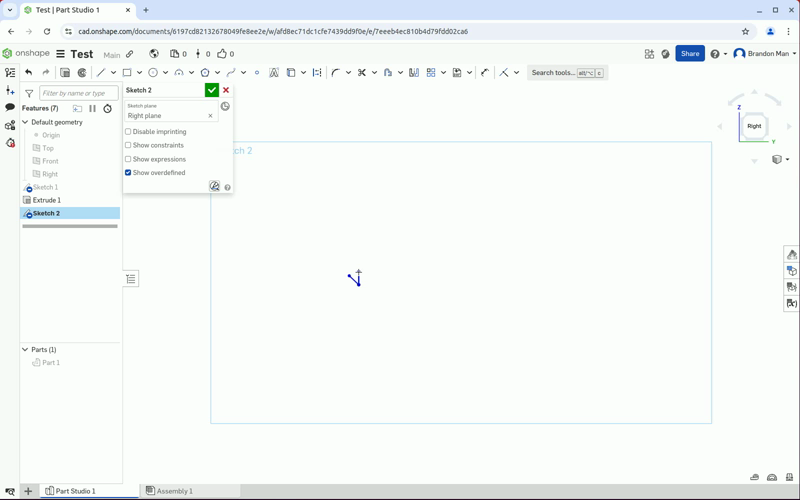
mouse_move(358, 271)
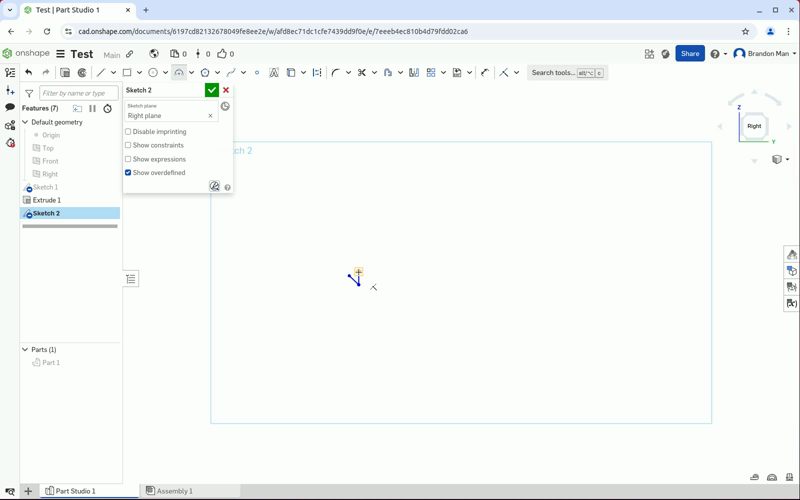
click(358, 271)
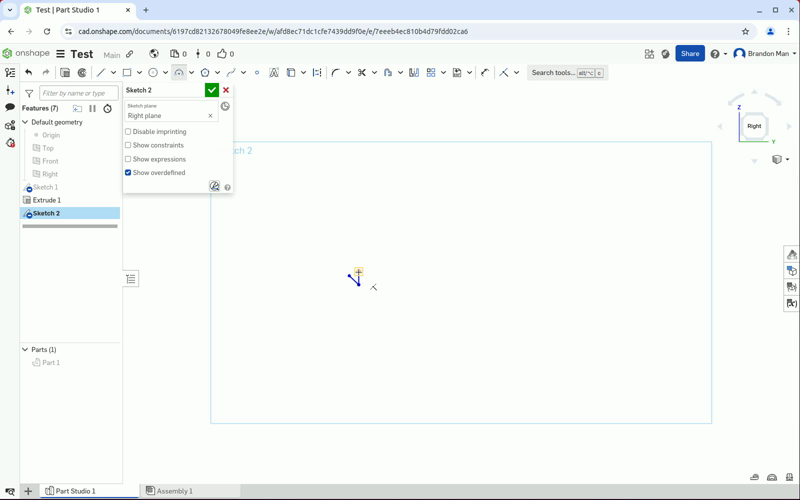
mouse_move(349, 275)
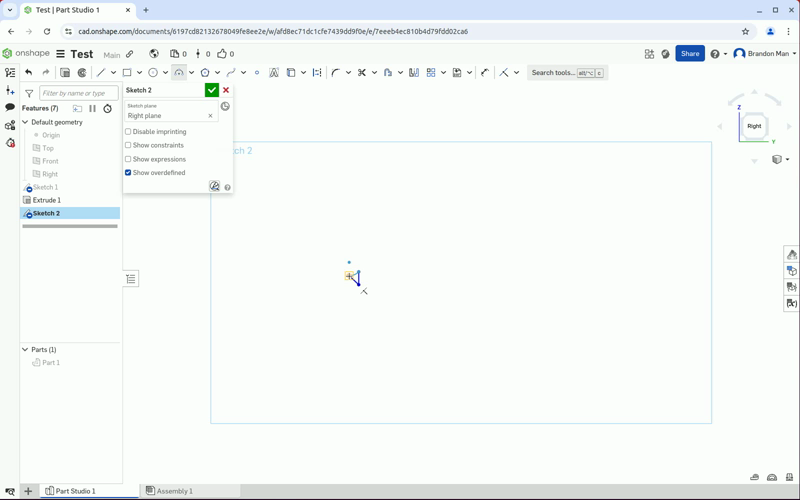
click(349, 275)
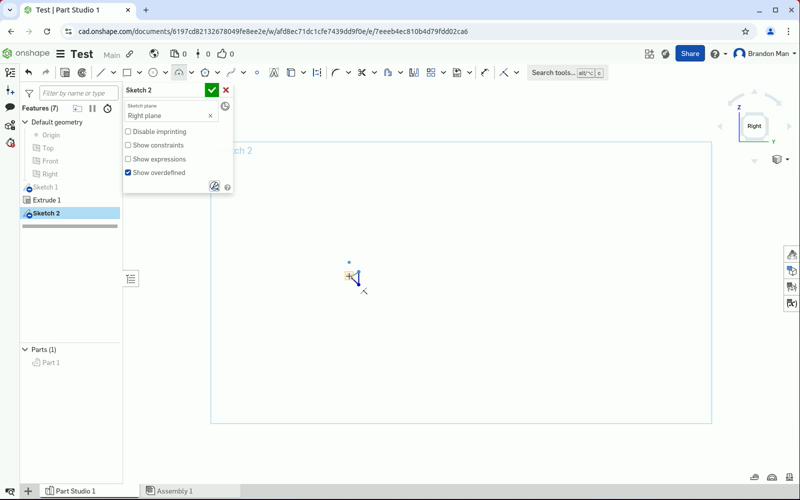
key_down(shift)
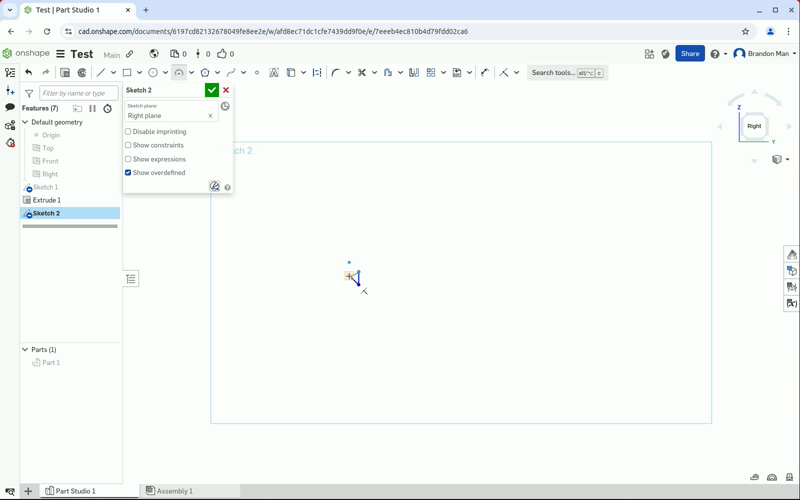
mouse_move(353, 273)
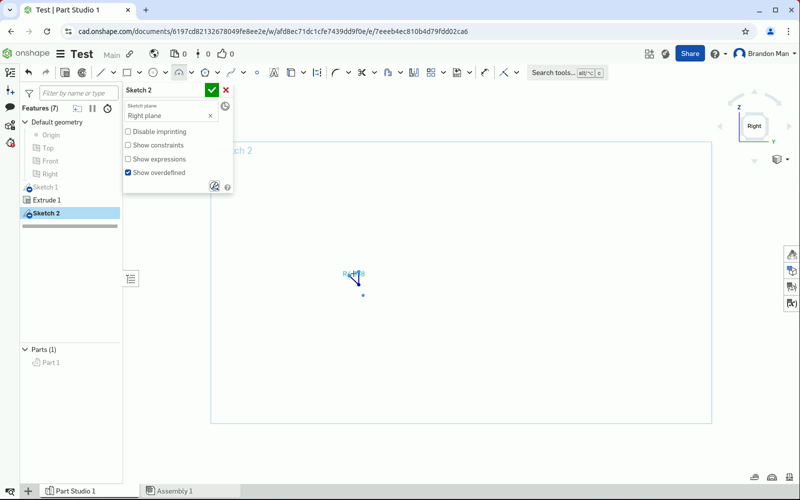
click(353, 273)
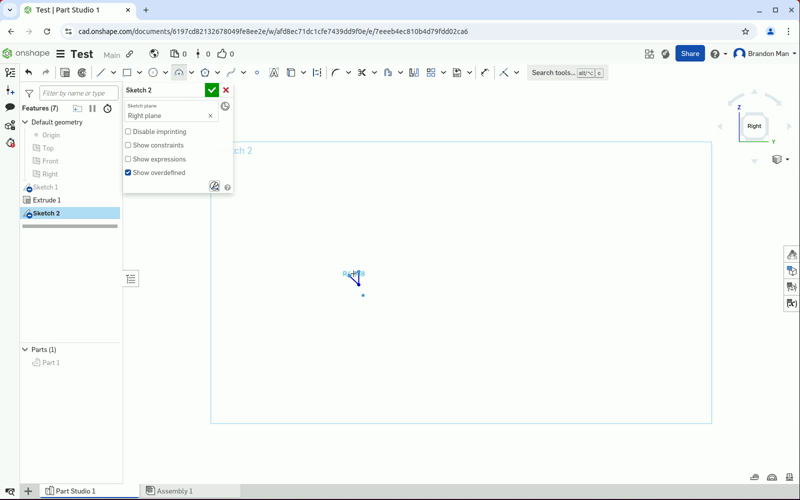
key_up(shift)
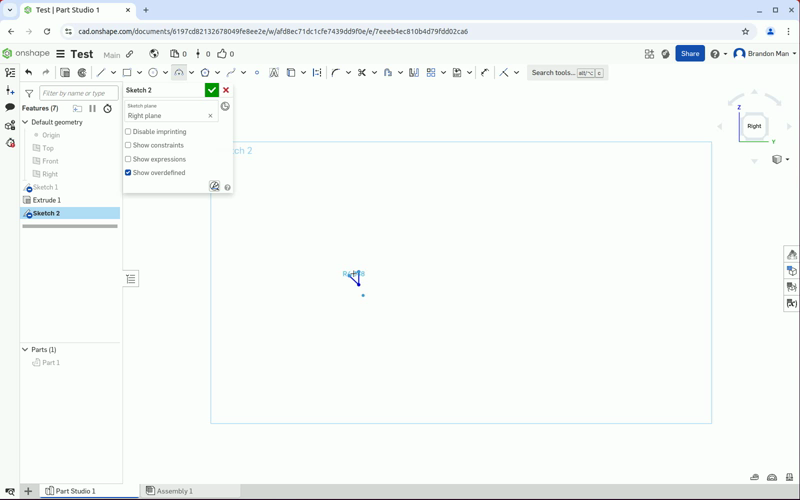
key(esc)
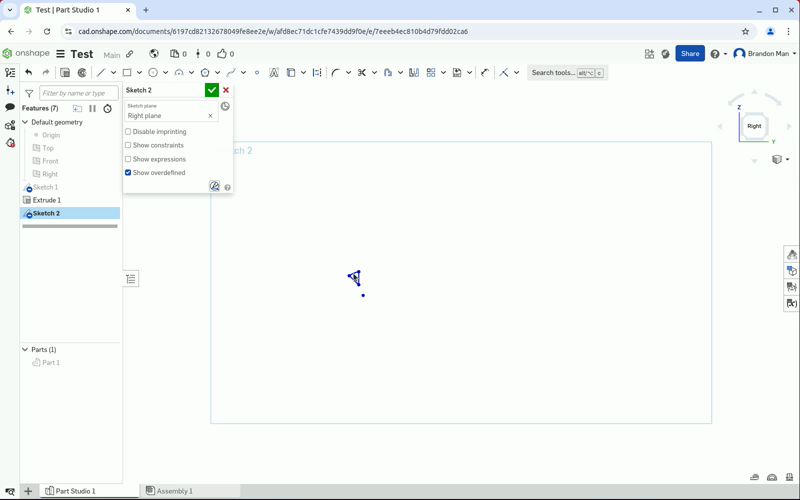
mouse_move(356, 275)
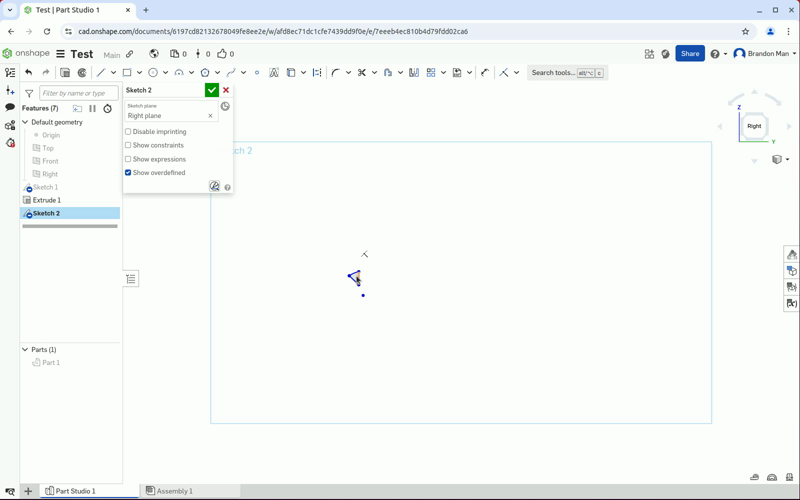
scroll(6)
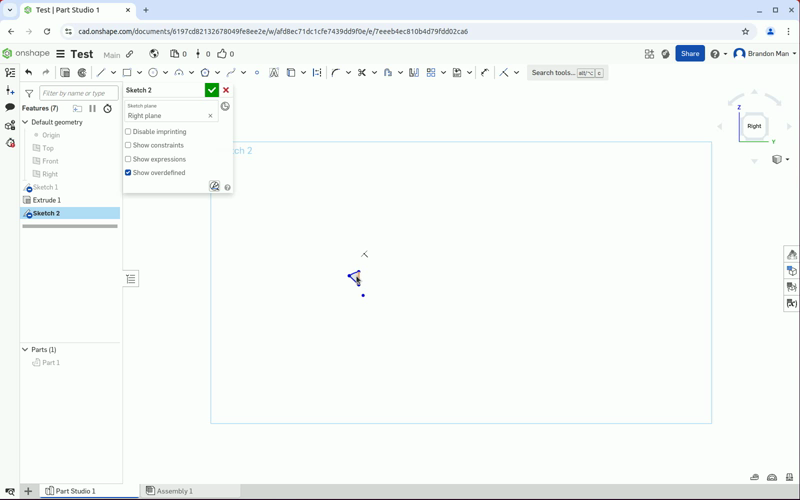
scroll(6)
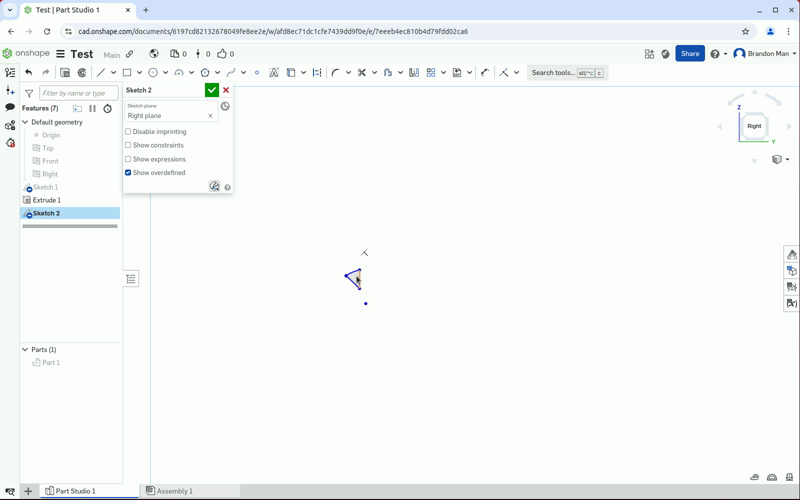
scroll(6)
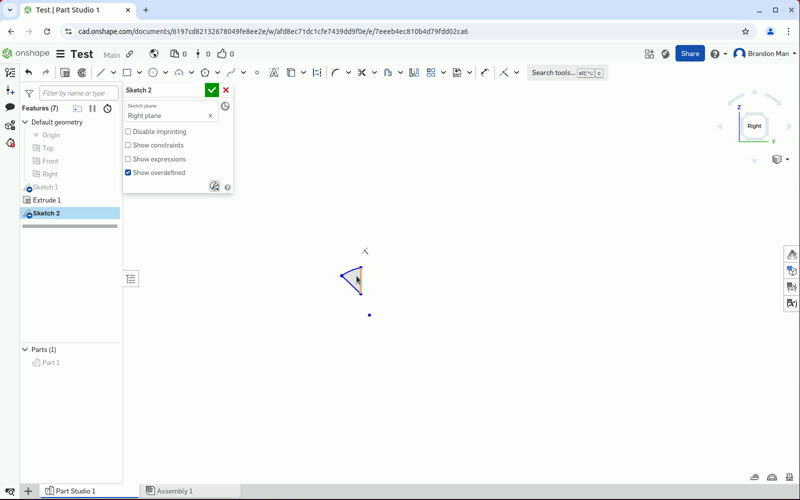
scroll(6)
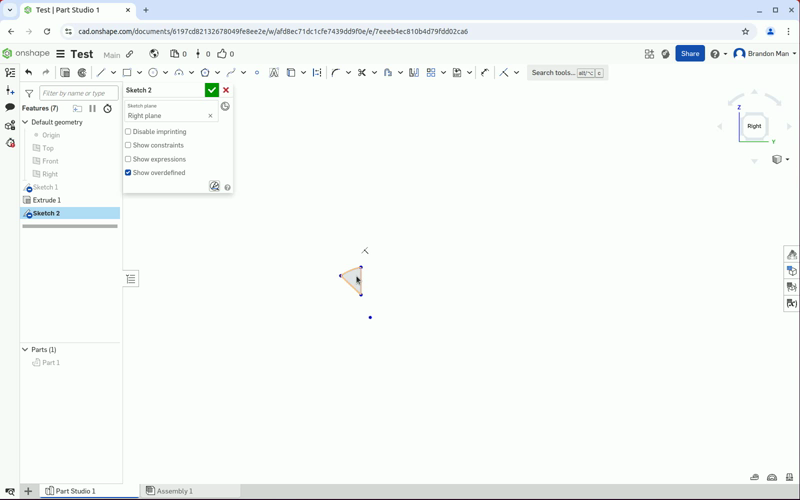
scroll(6)
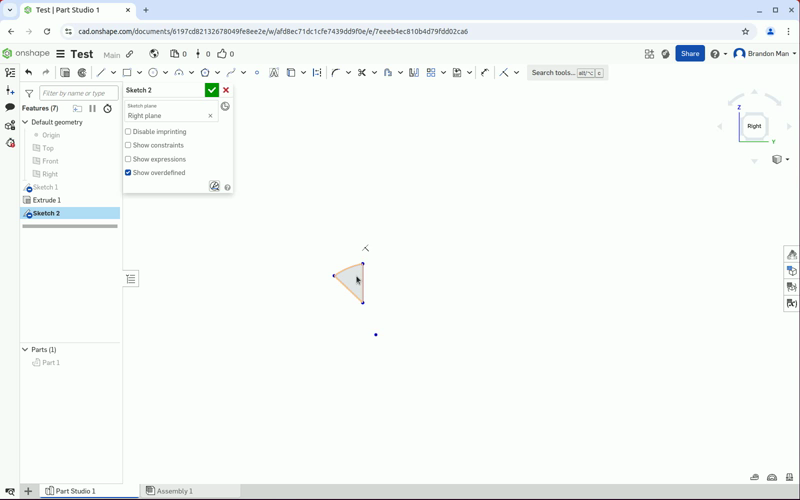
scroll(6)
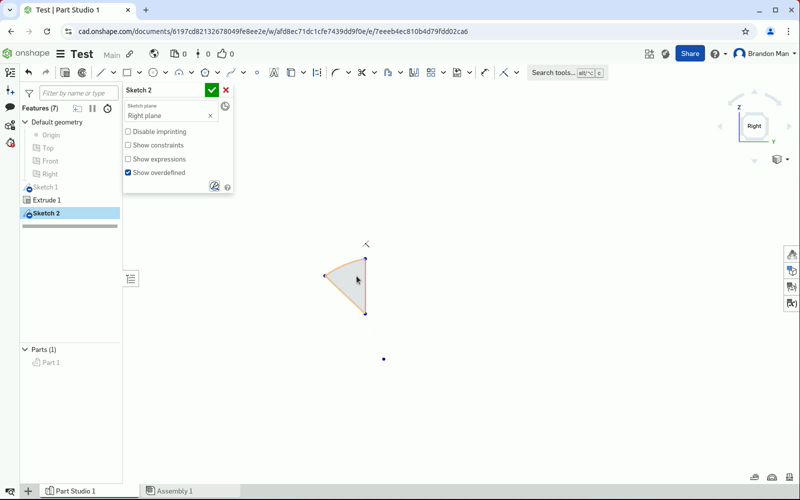
scroll(6)
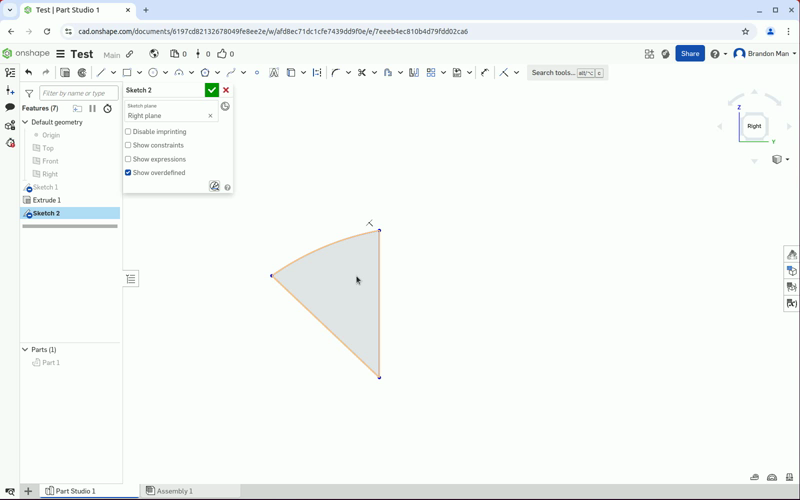
click(356, 275)
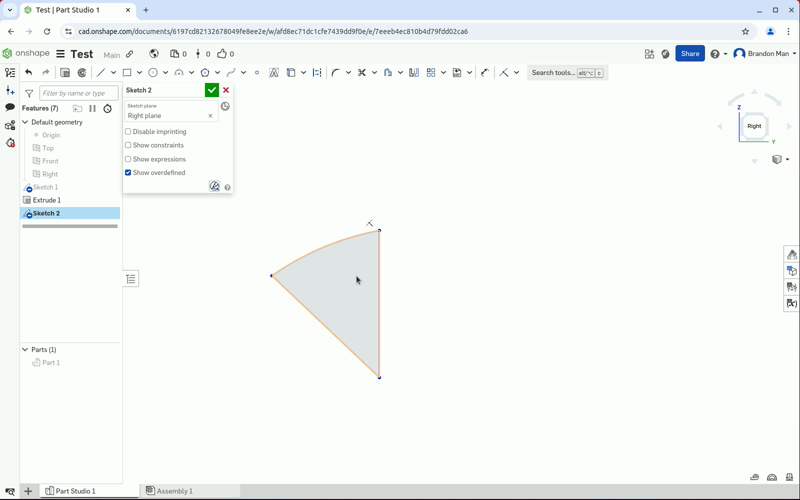
scroll(-6)
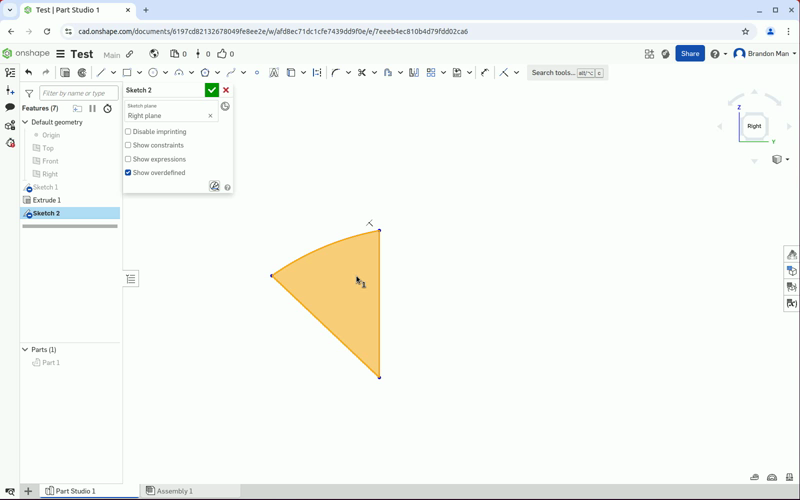
scroll(-6)
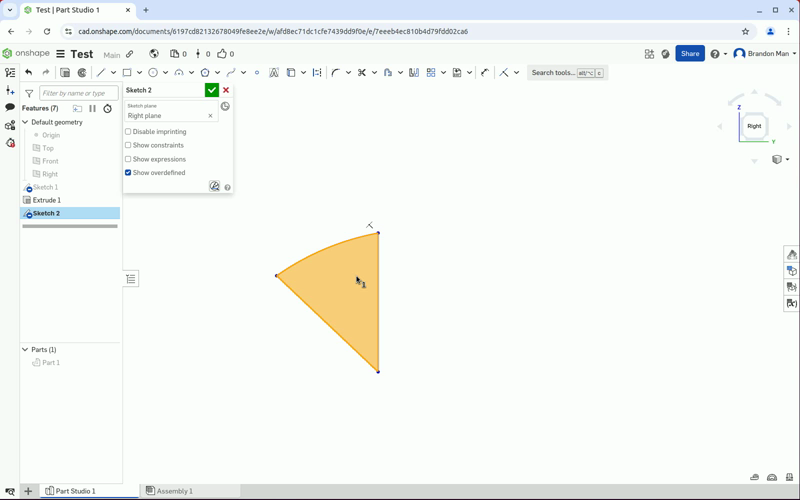
scroll(-6)
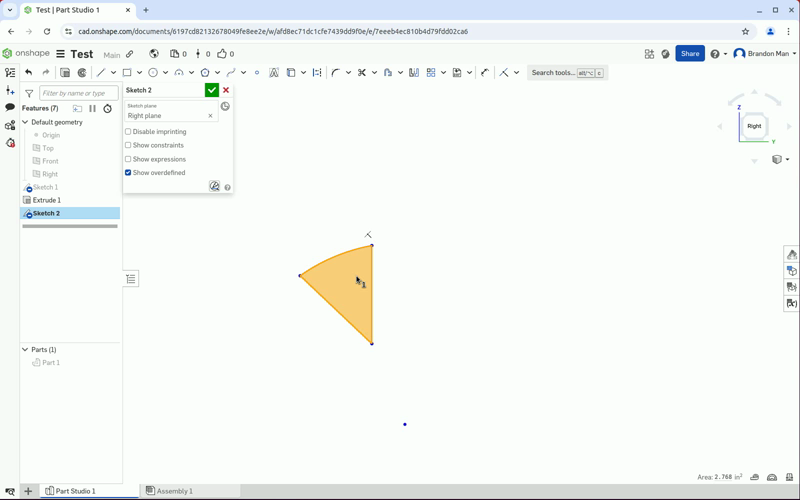
scroll(-6)
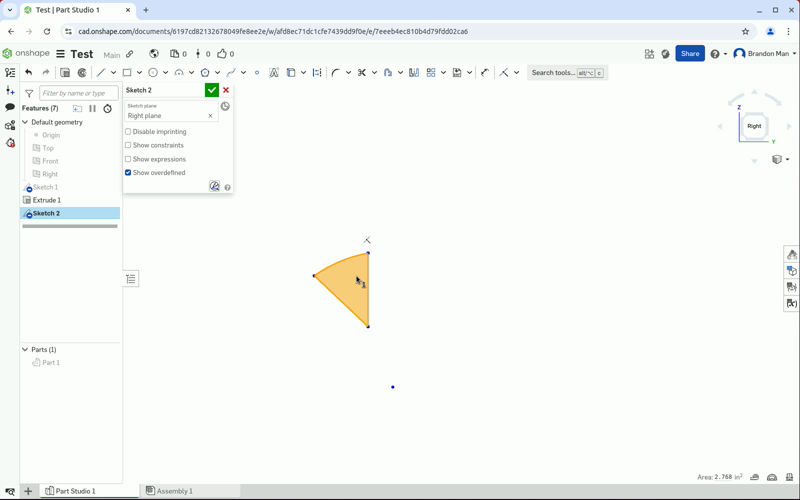
scroll(-6)
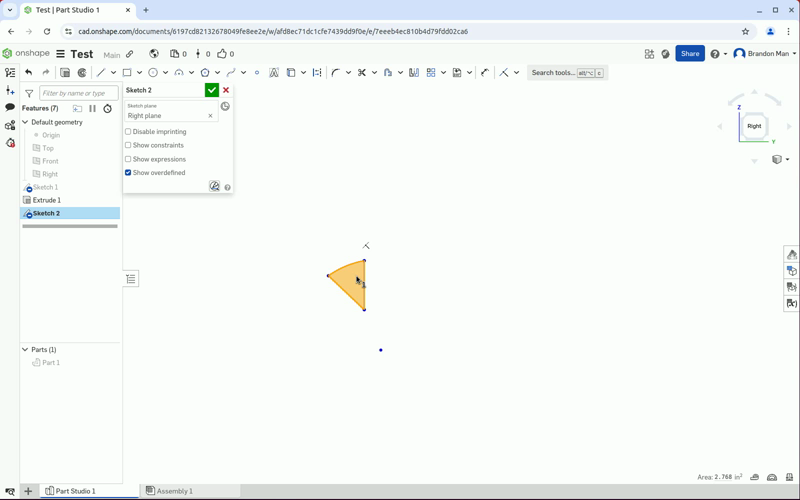
scroll(-6)
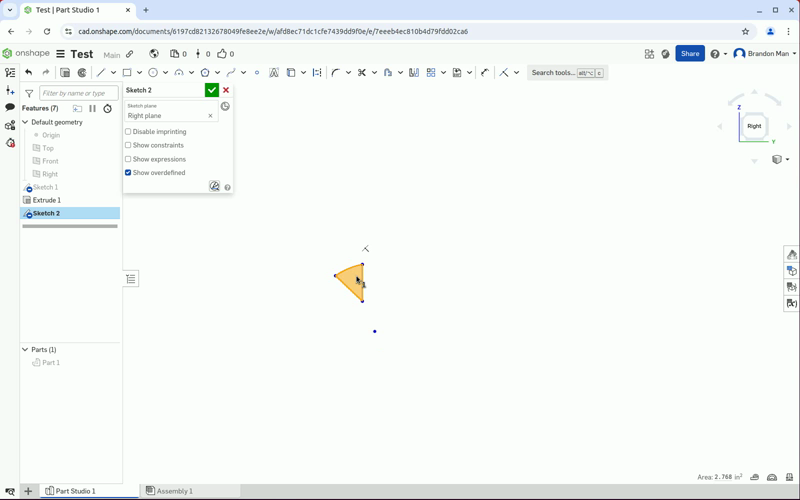
scroll(-6)
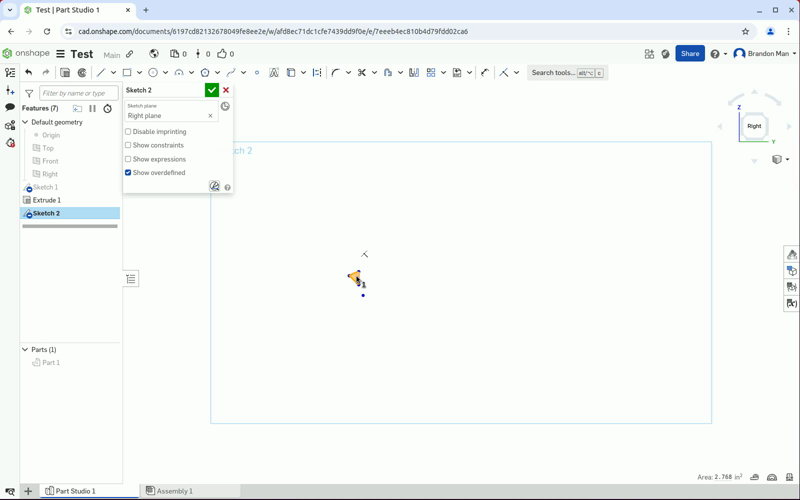
mouse_move(73, 352)
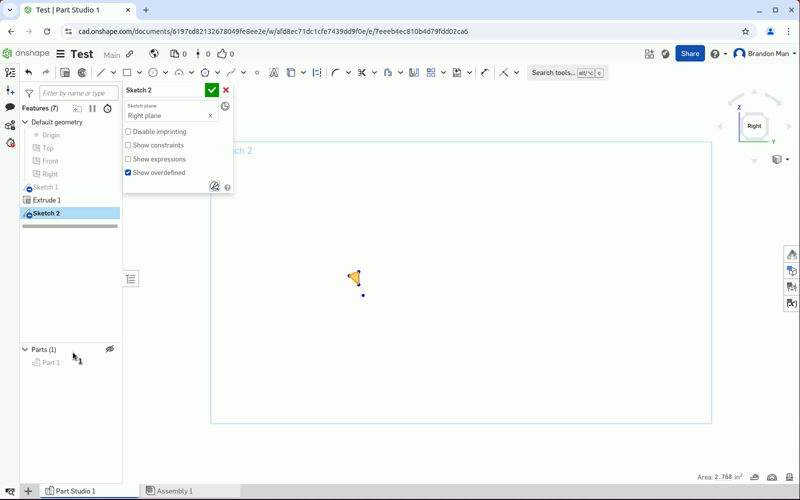
key(shift+y)
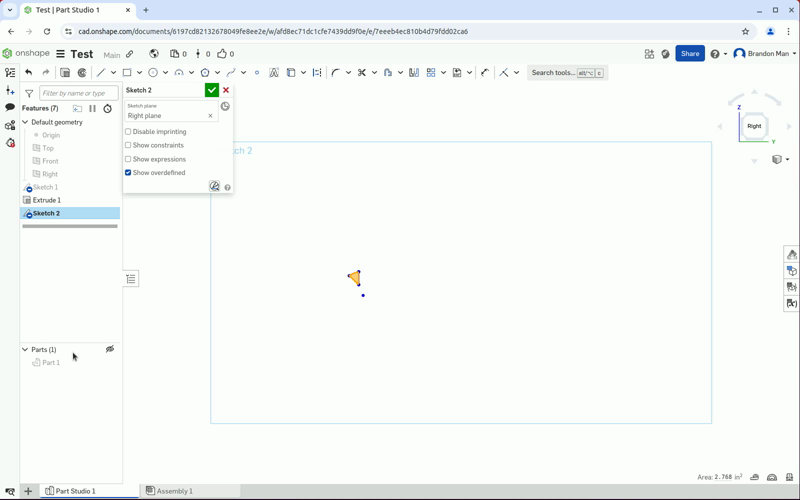
key(shift+e)
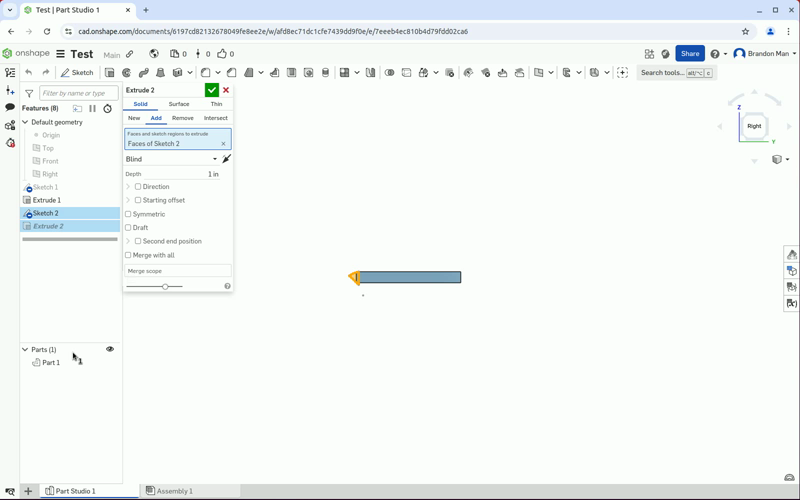
mouse_move(143, 106)
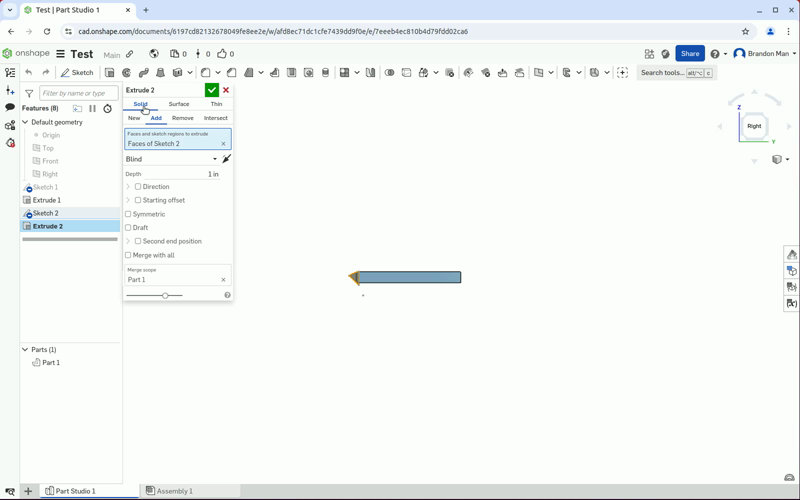
click(143, 106)
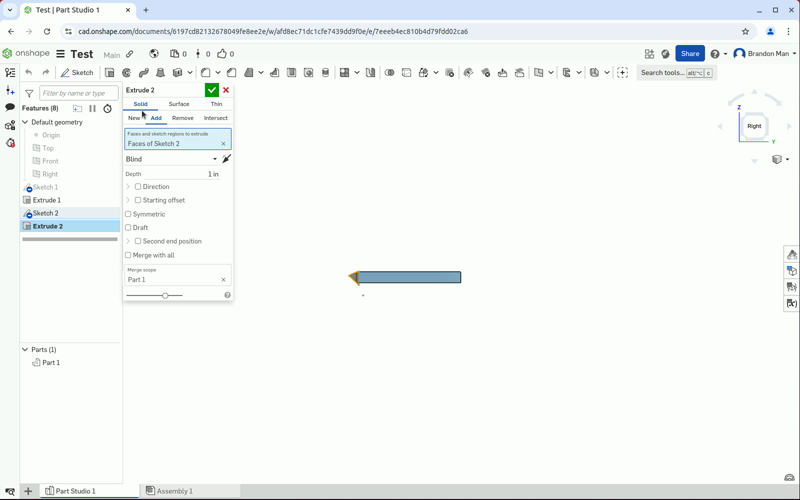
mouse_move(137, 120)
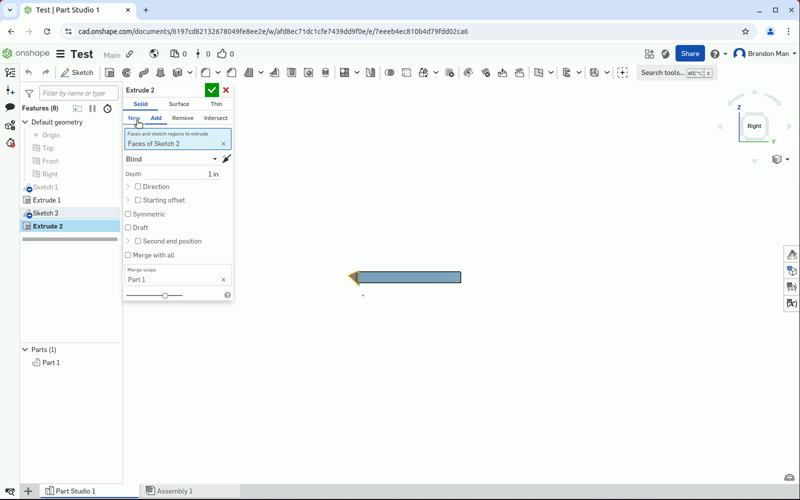
click(137, 120)
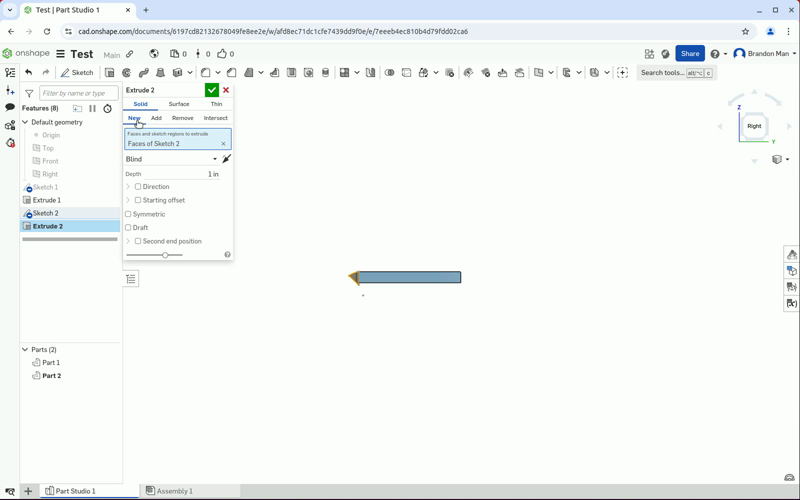
key(tab, 4)
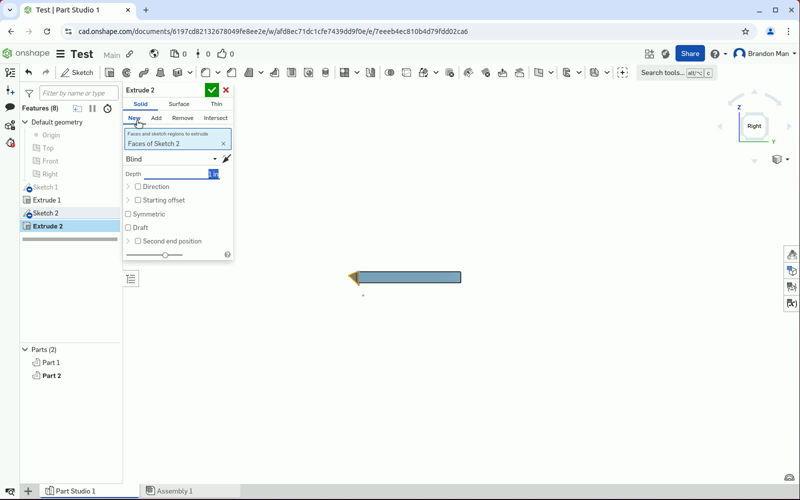
text(2.166)
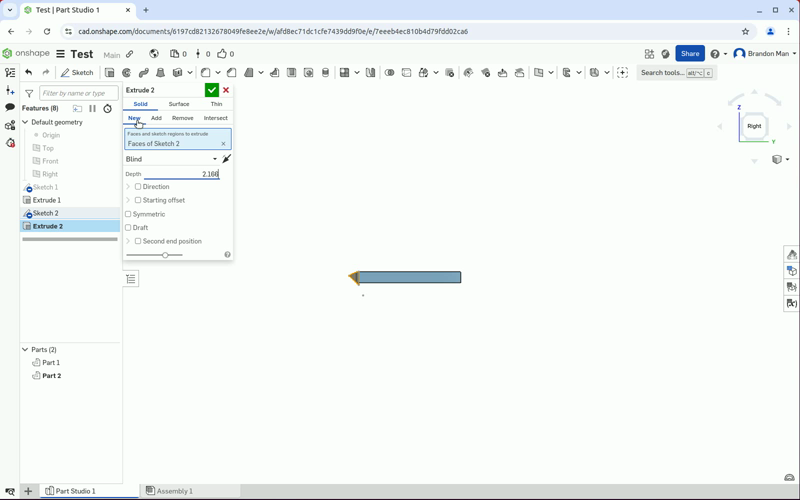
key(enter)
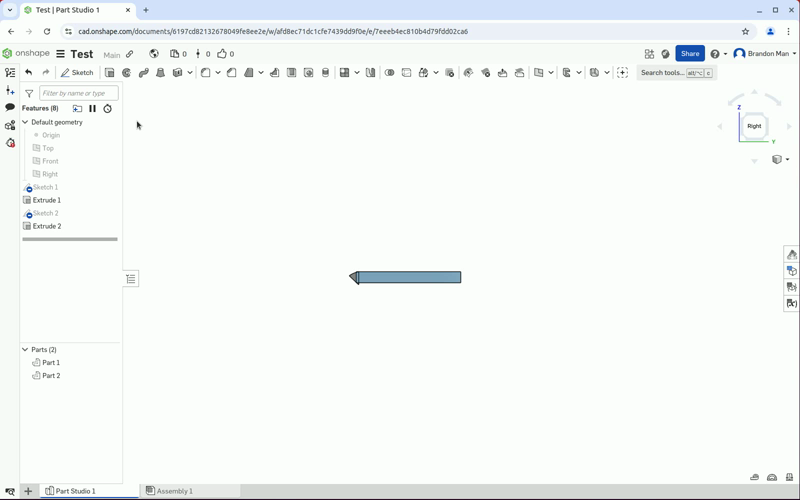
key(shift+h)
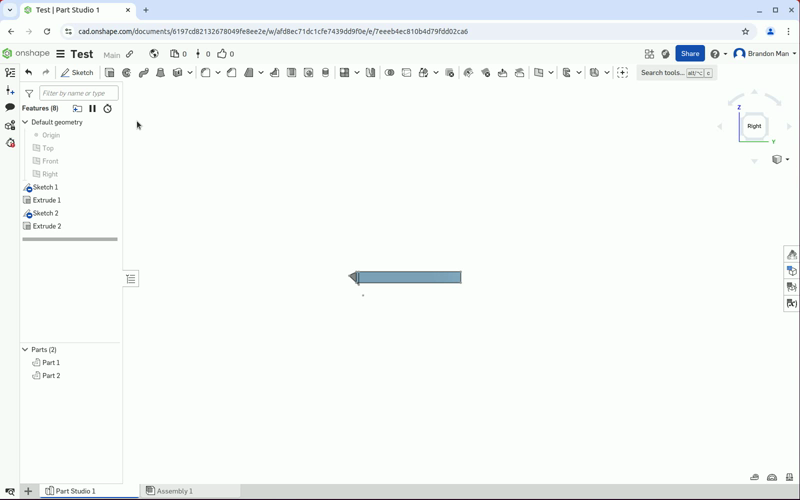
key(shift+h)
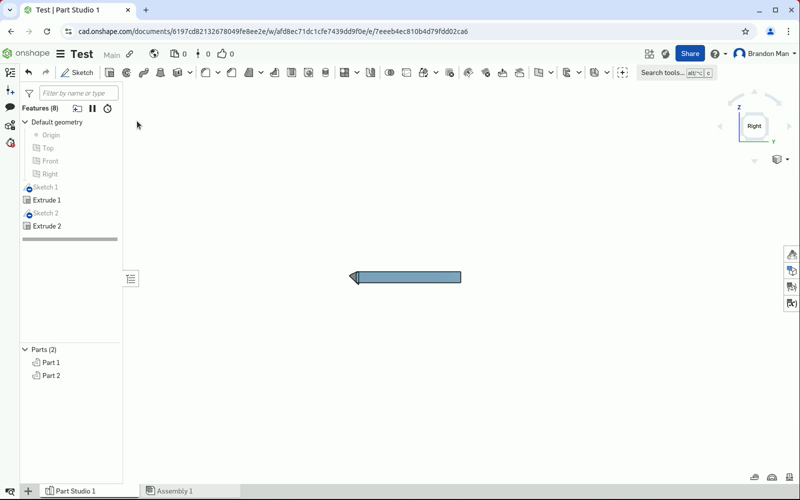
mouse_move(73, 189)
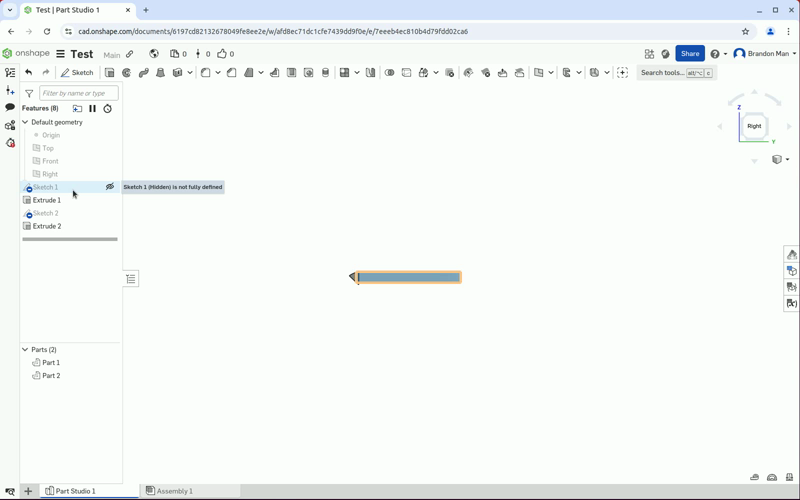
click(73, 189)
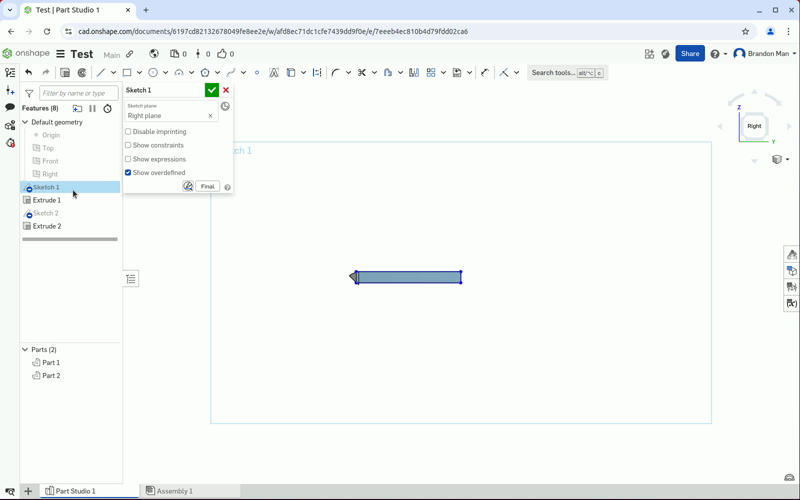
mouse_move(229, 92)
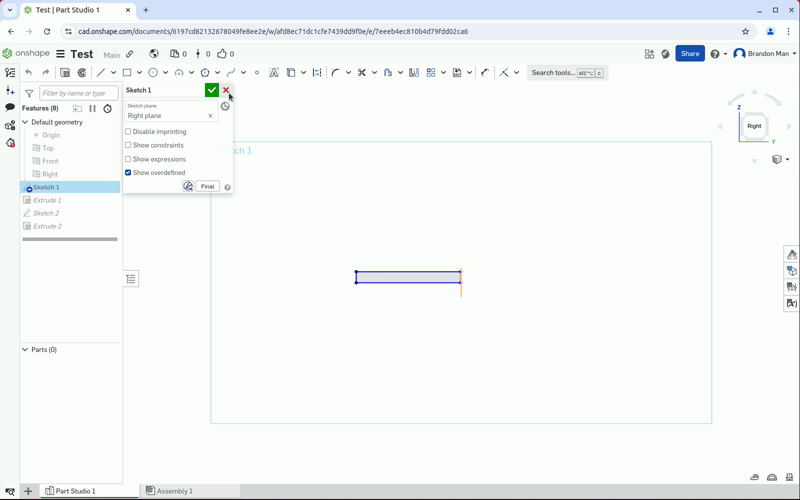
click(229, 92)
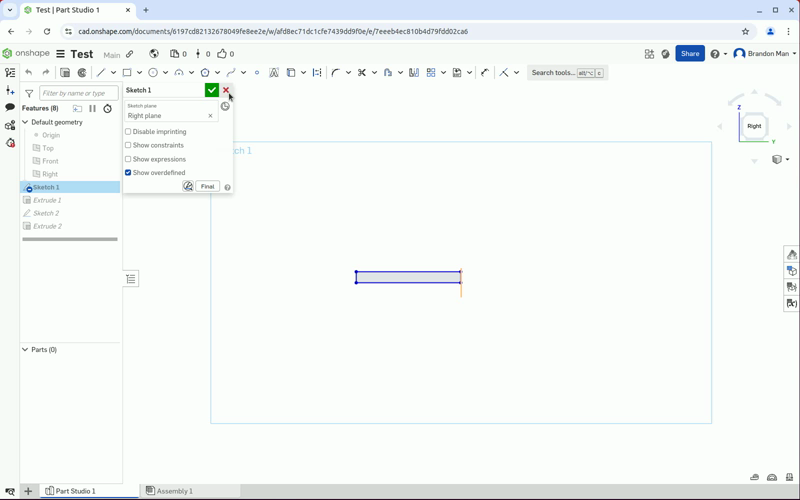
key(shift+s)
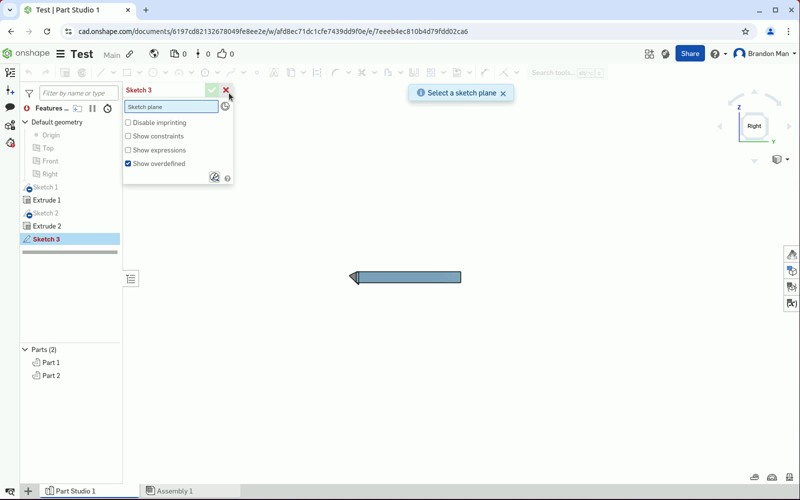
mouse_move(73, 176)
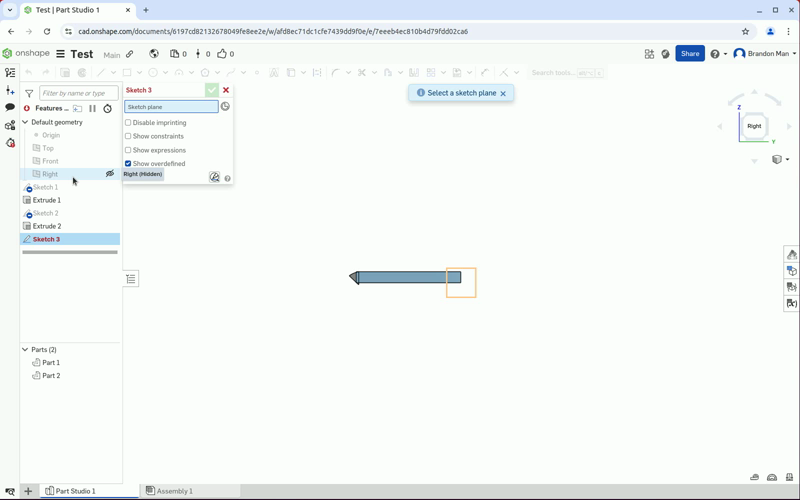
click(73, 176)
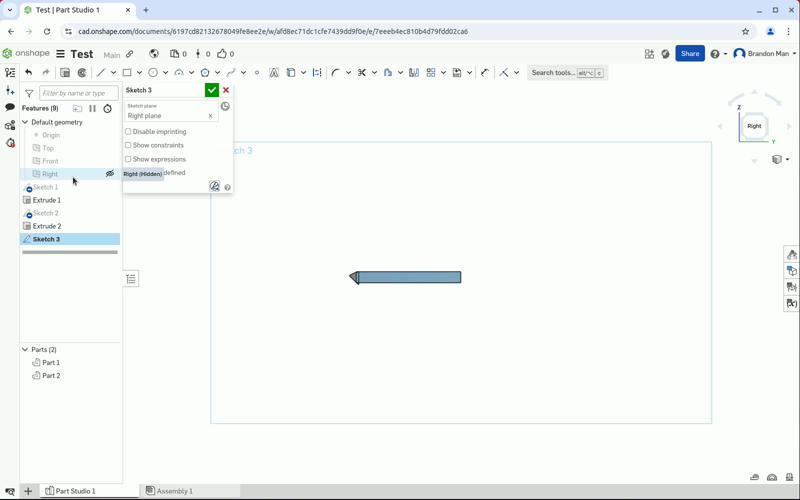
mouse_move(73, 352)
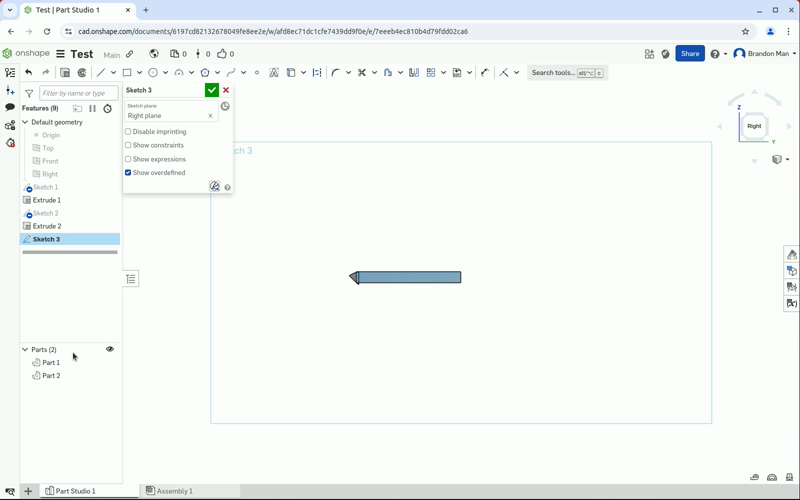
key(y)
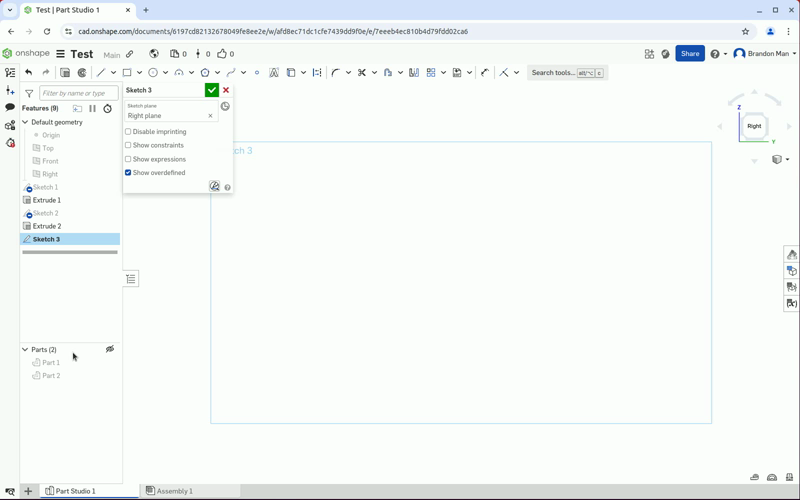
key(l)
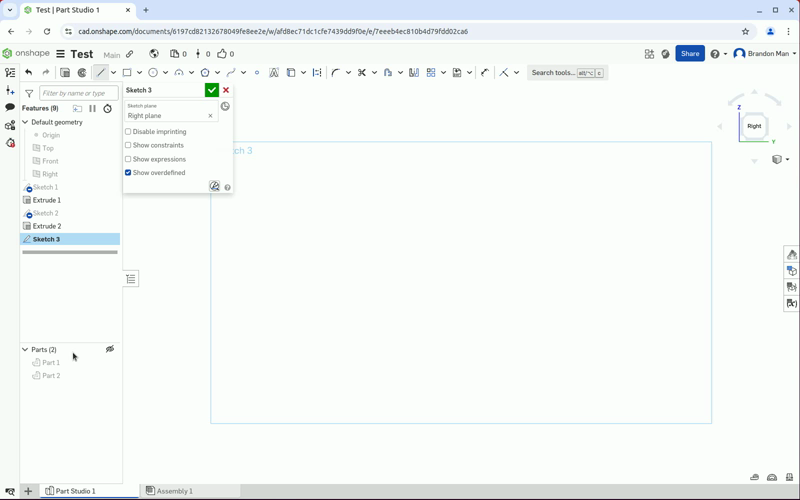
key_down(shift)
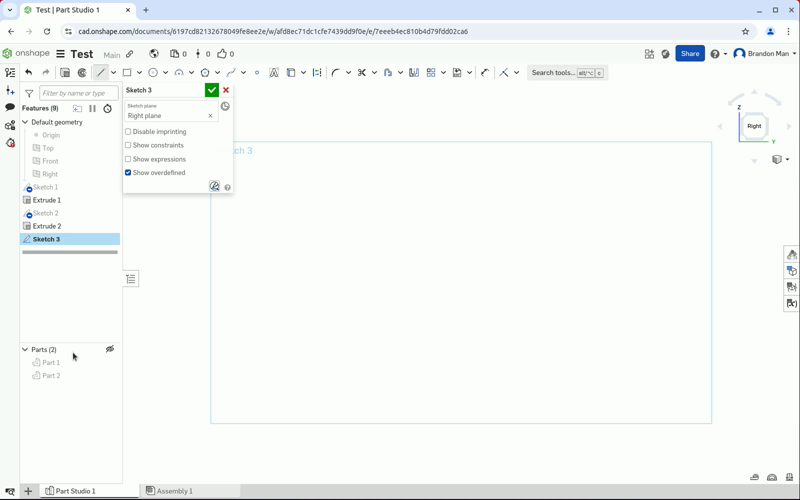
mouse_move(460, 282)
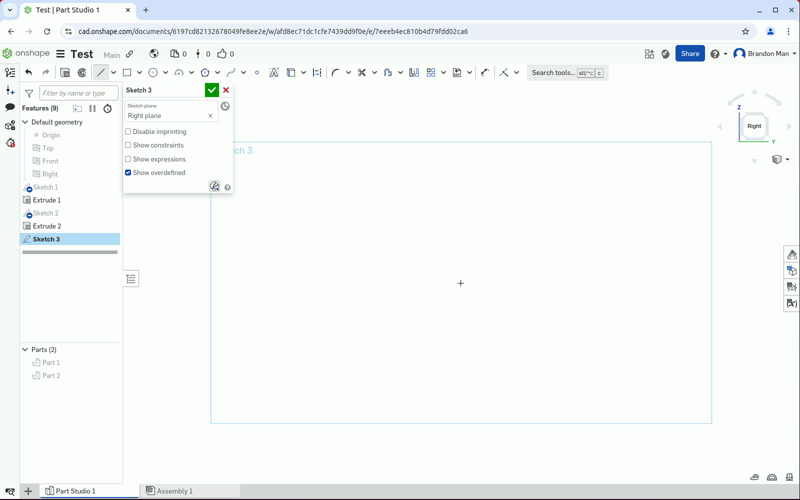
click(460, 282)
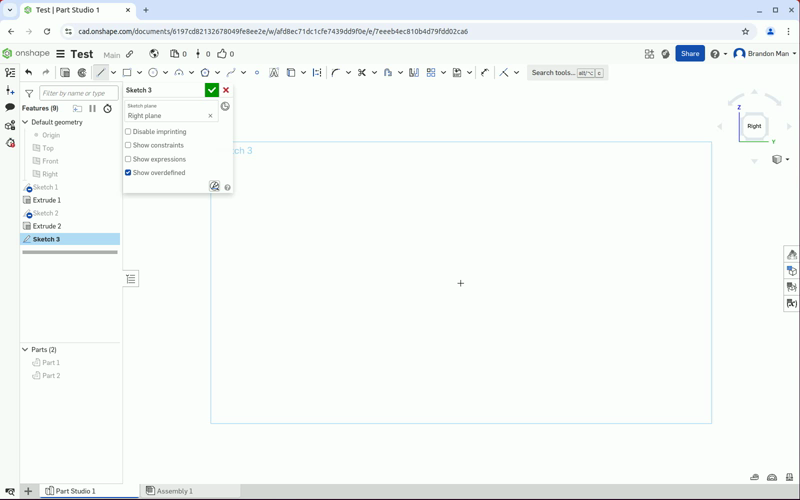
key_up(shift)
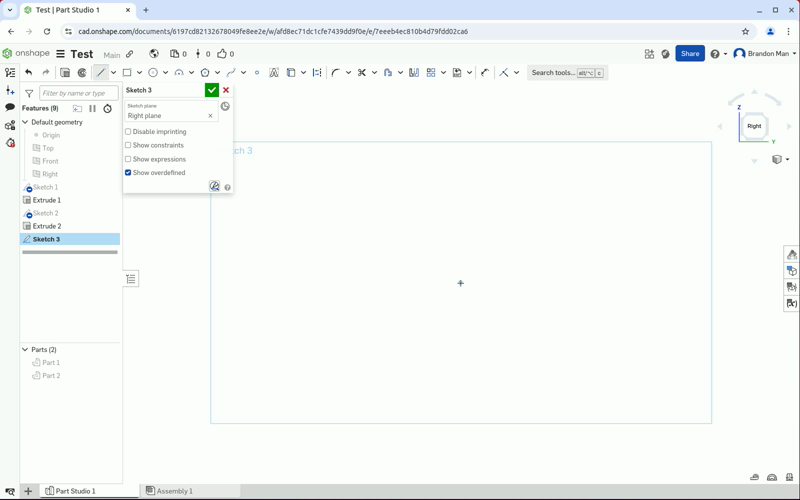
key_down(shift)
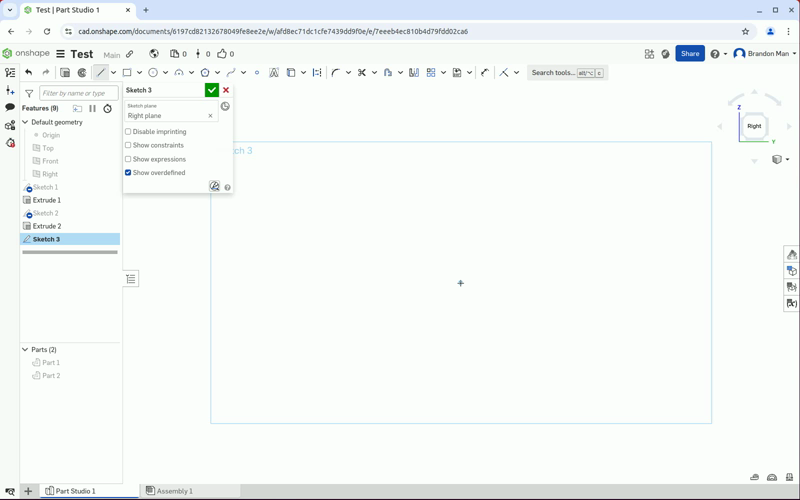
mouse_move(490, 282)
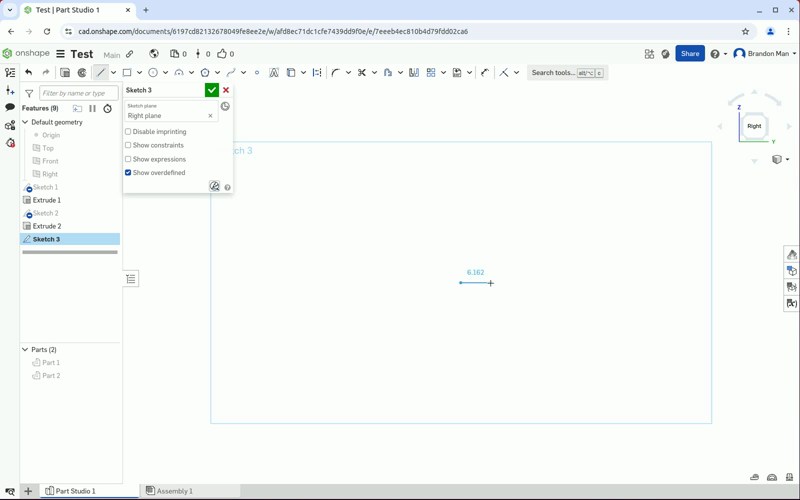
mouse_move(472, 282)
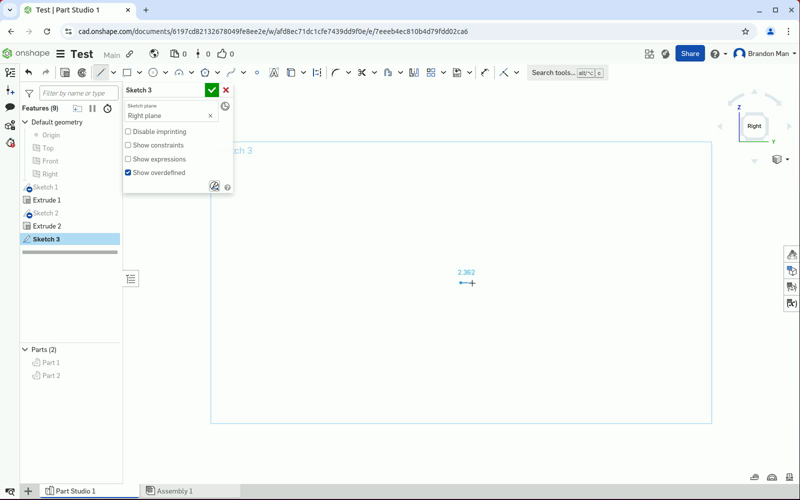
click(472, 282)
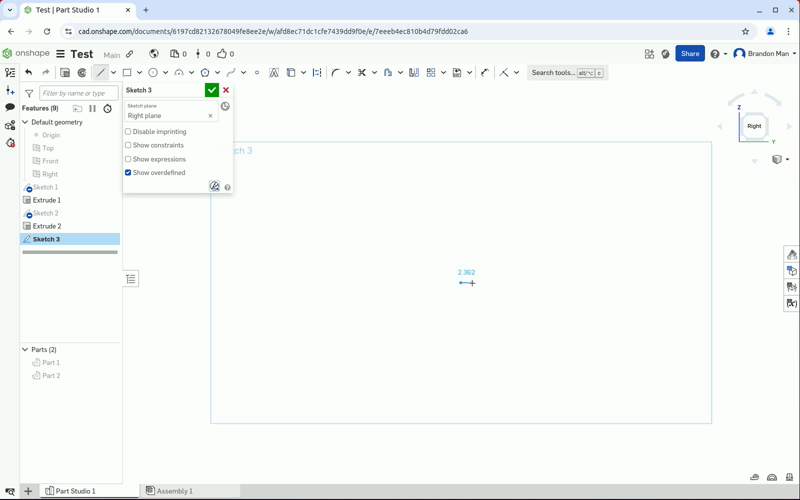
key_up(shift)
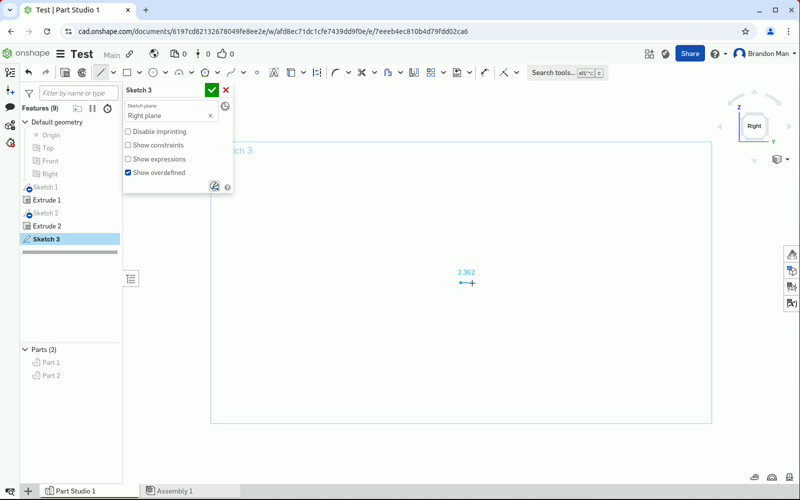
key(esc)
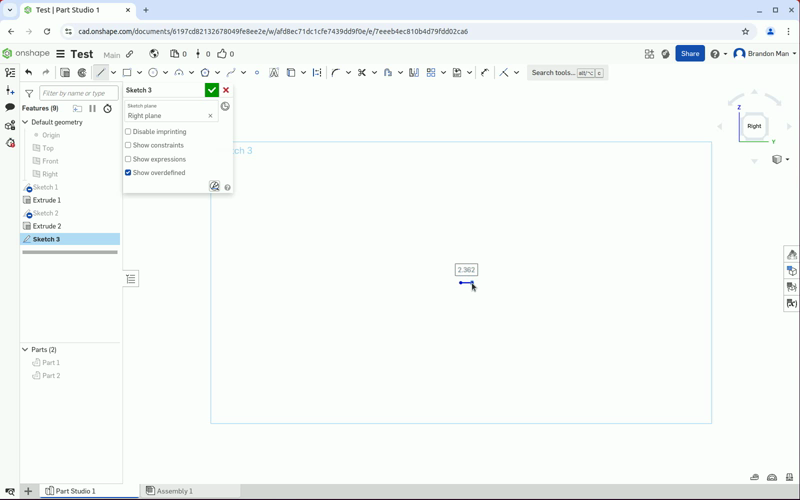
key(a)
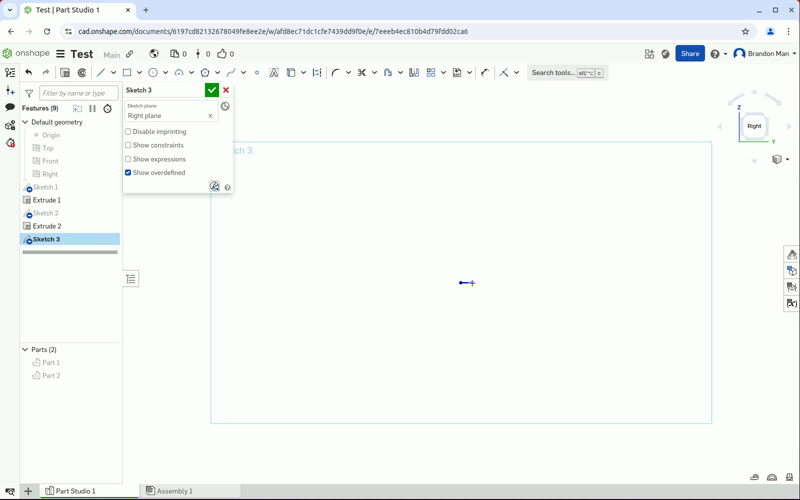
mouse_move(472, 282)
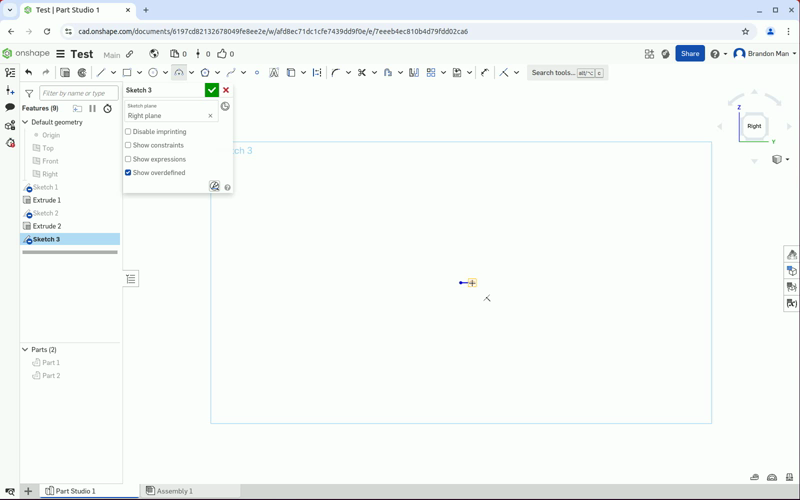
click(472, 282)
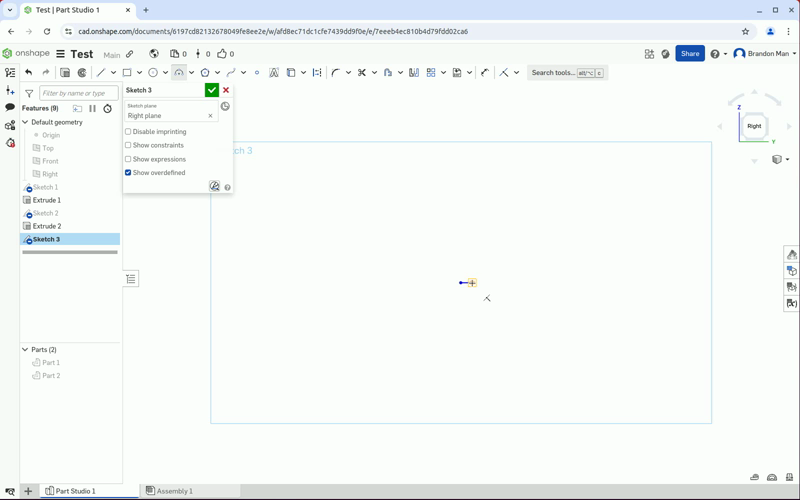
key_down(shift)
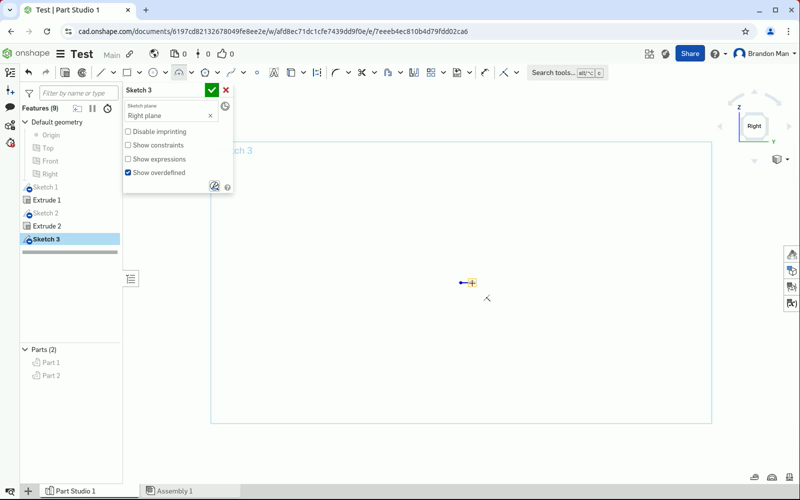
mouse_move(460, 271)
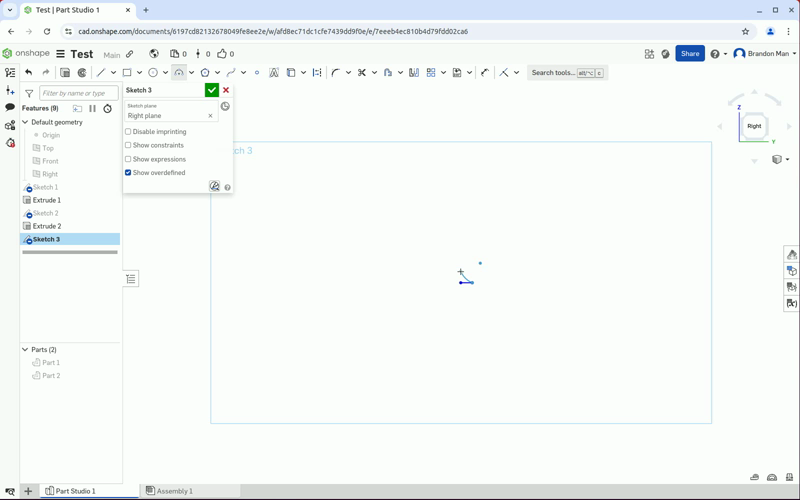
click(460, 271)
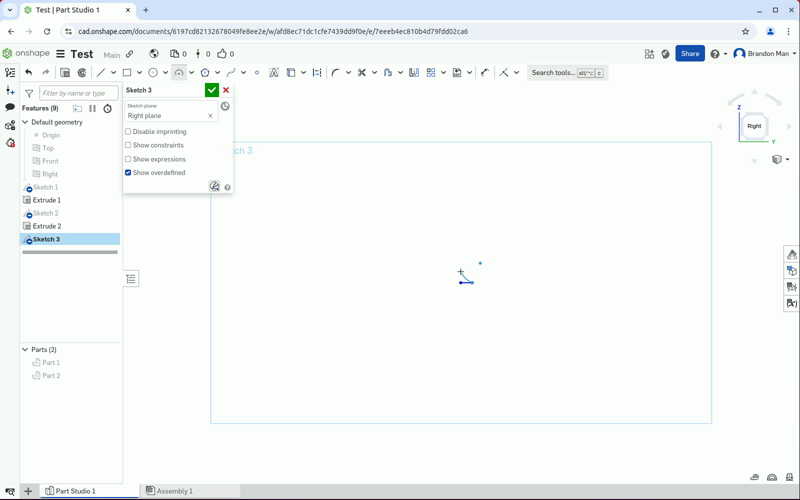
mouse_move(468, 274)
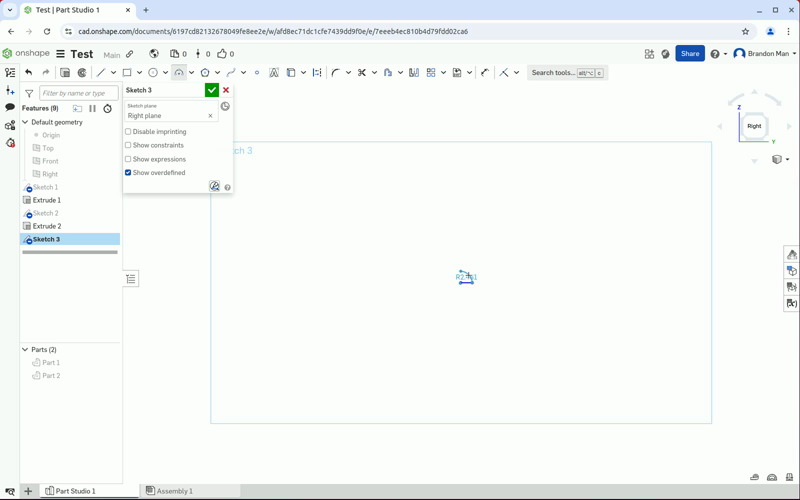
click(468, 274)
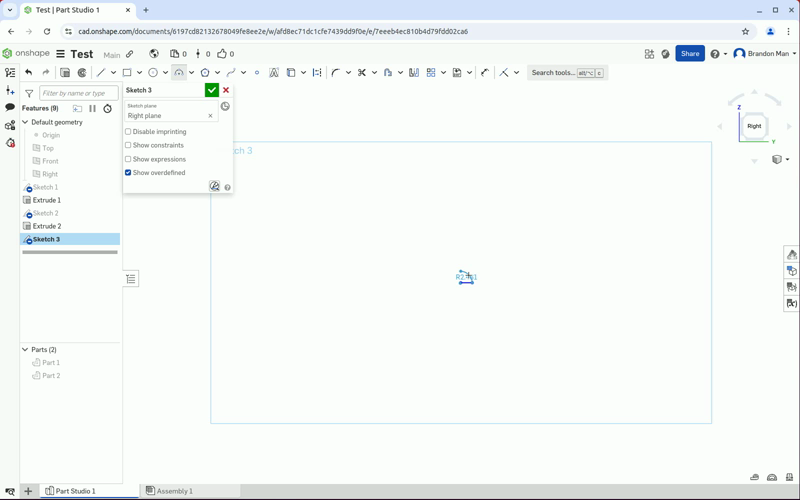
key_up(shift)
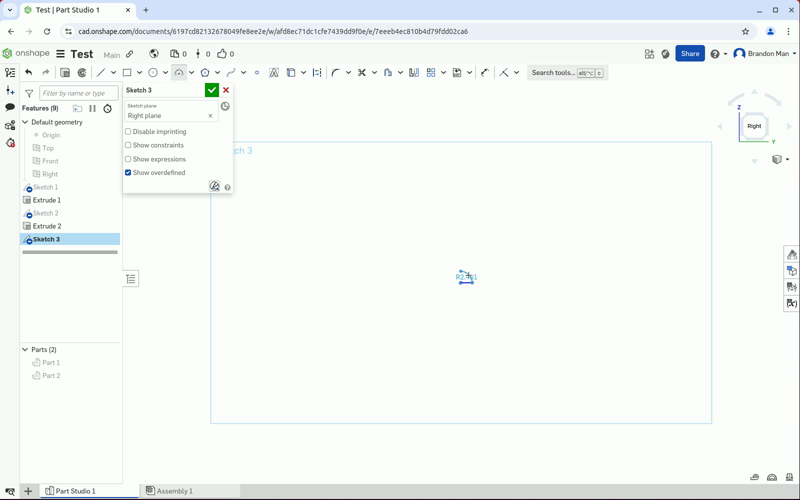
key(esc)
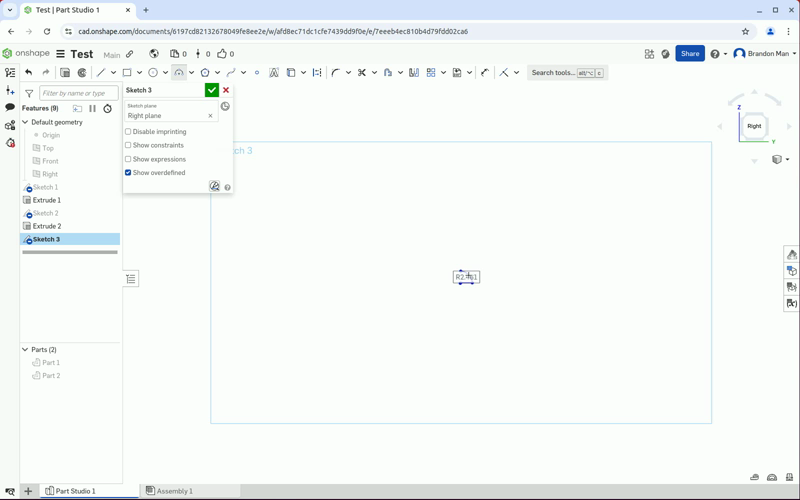
key(l)
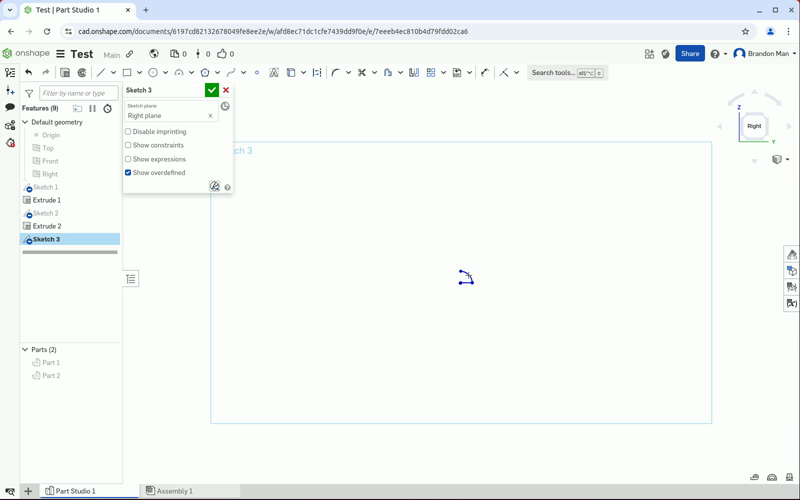
mouse_move(460, 271)
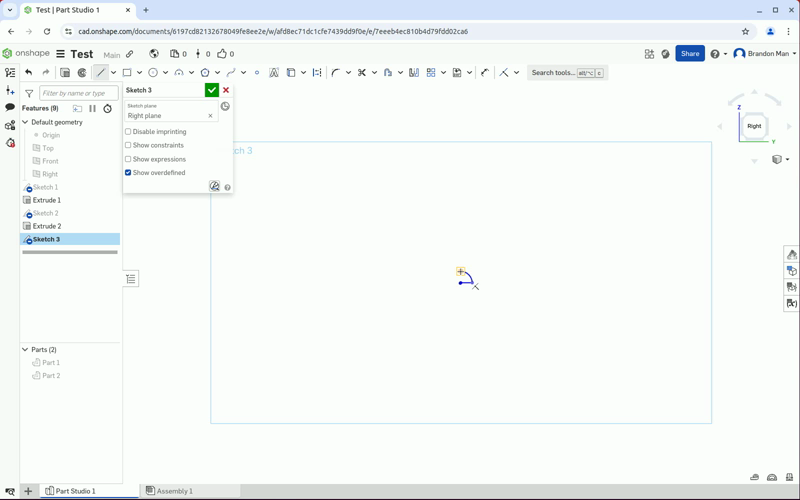
click(460, 271)
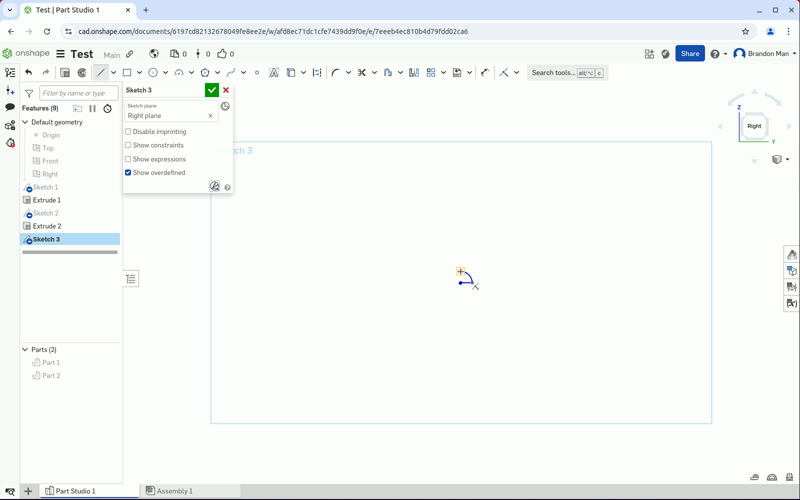
mouse_move(490, 271)
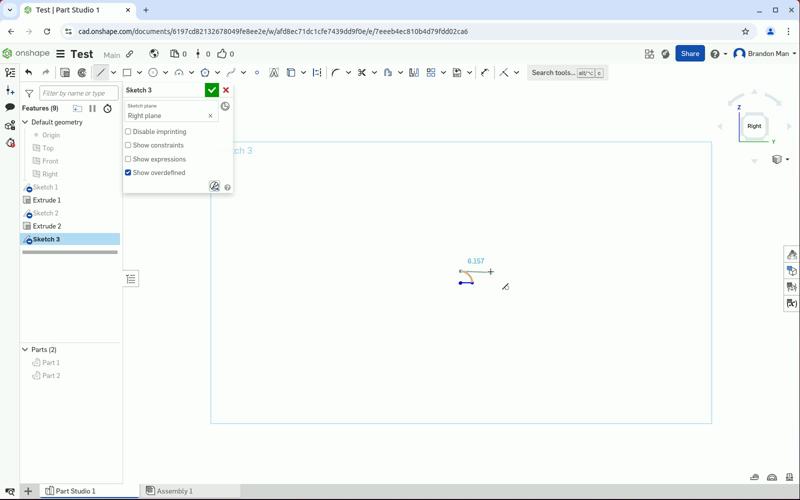
key_down(shift)
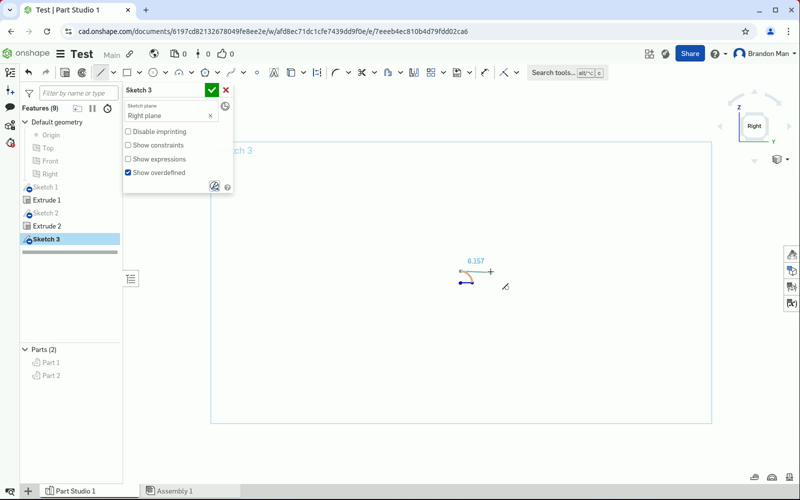
mouse_move(460, 282)
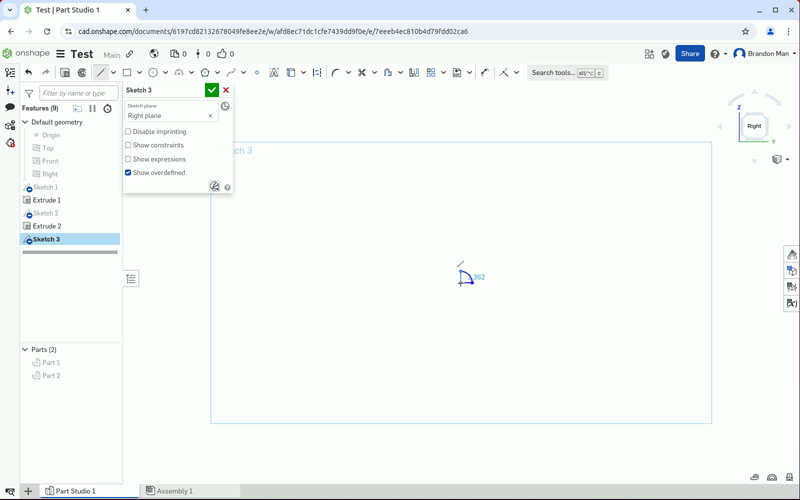
key_up(shift)
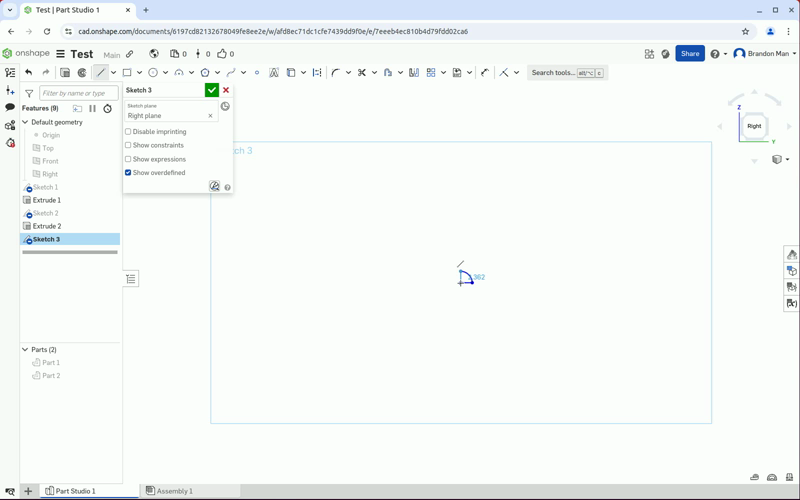
click(460, 282)
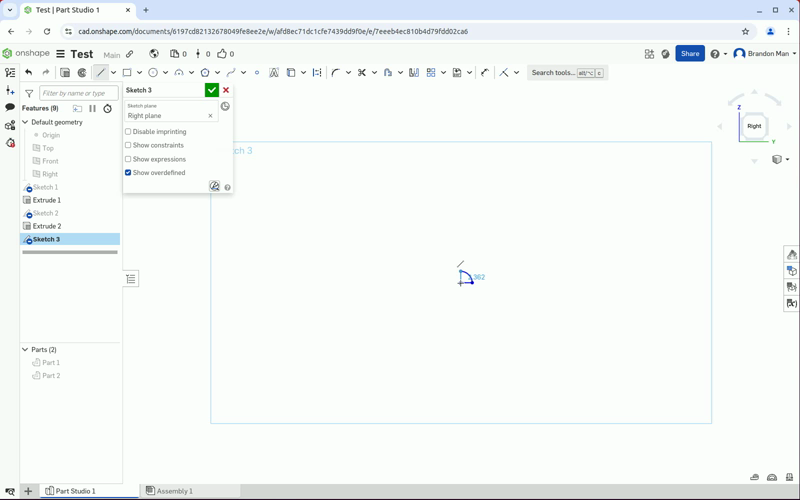
key(esc)
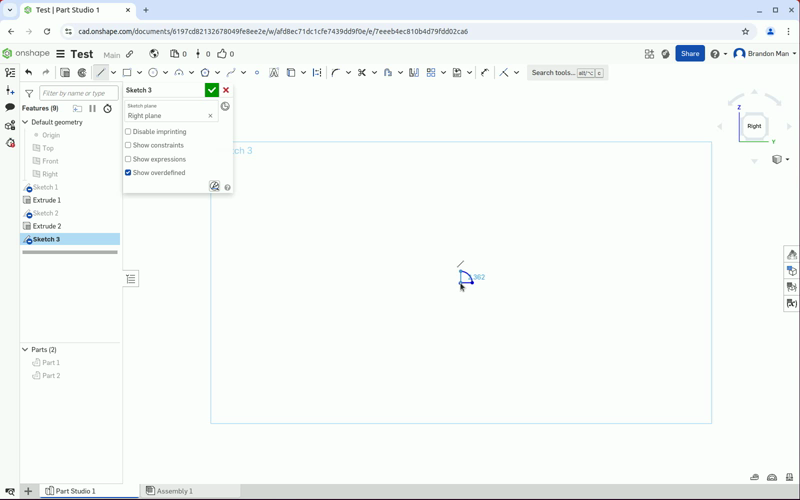
mouse_move(465, 280)
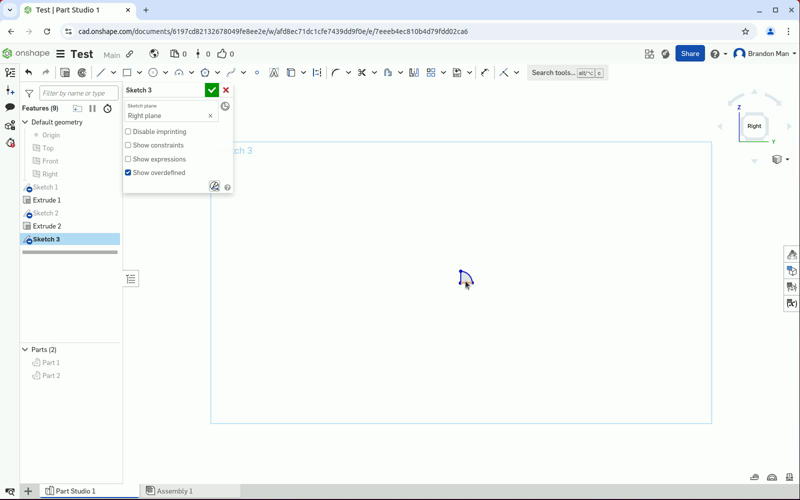
scroll(6)
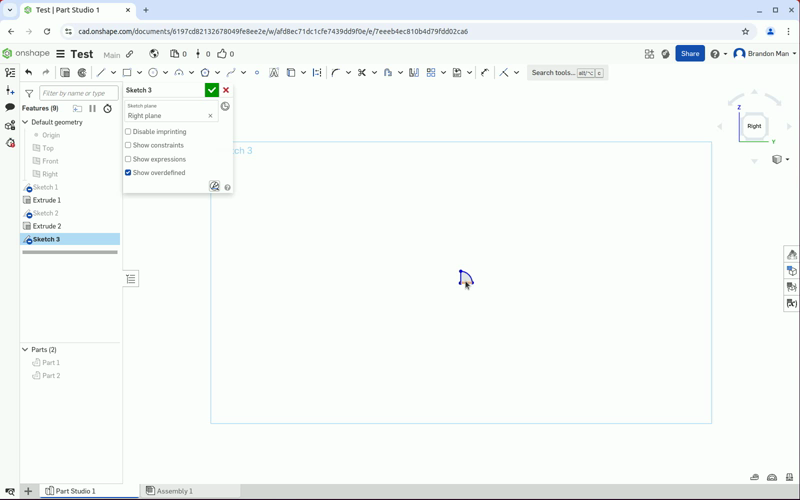
scroll(6)
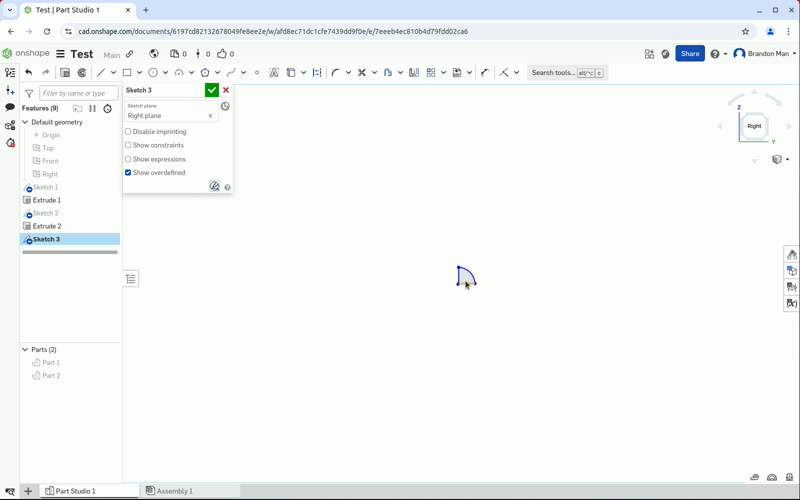
scroll(6)
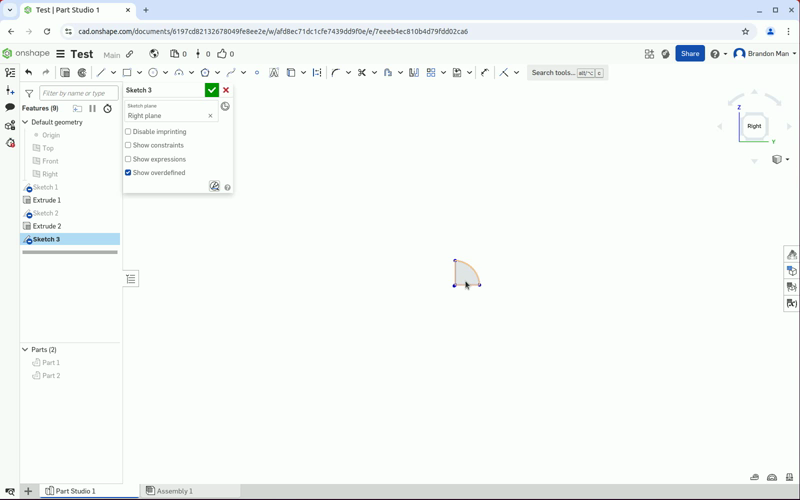
scroll(6)
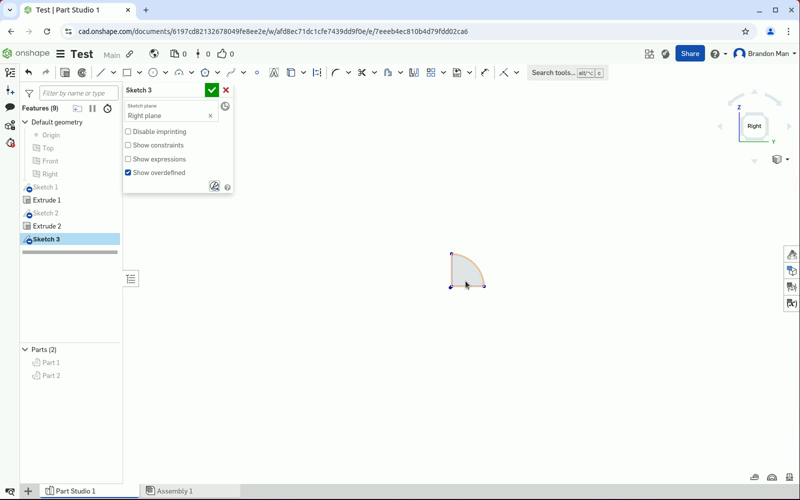
scroll(6)
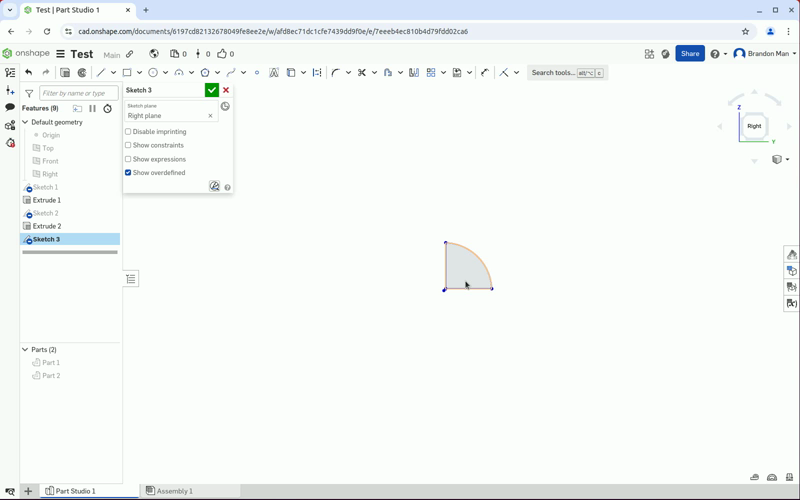
scroll(6)
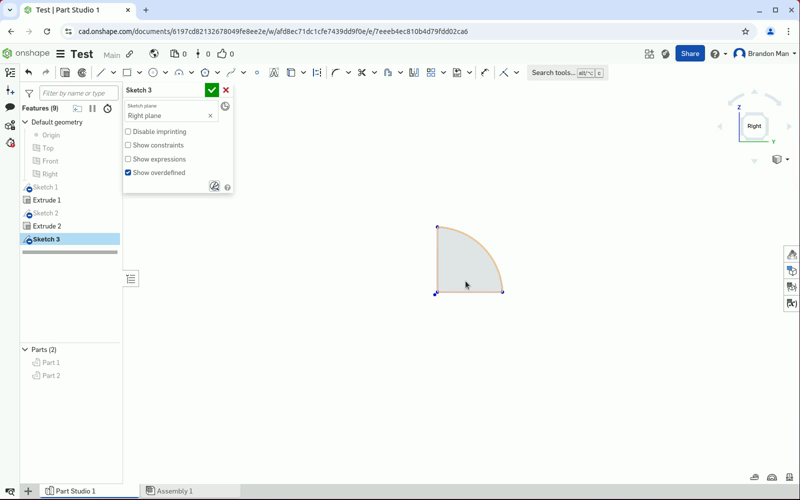
scroll(6)
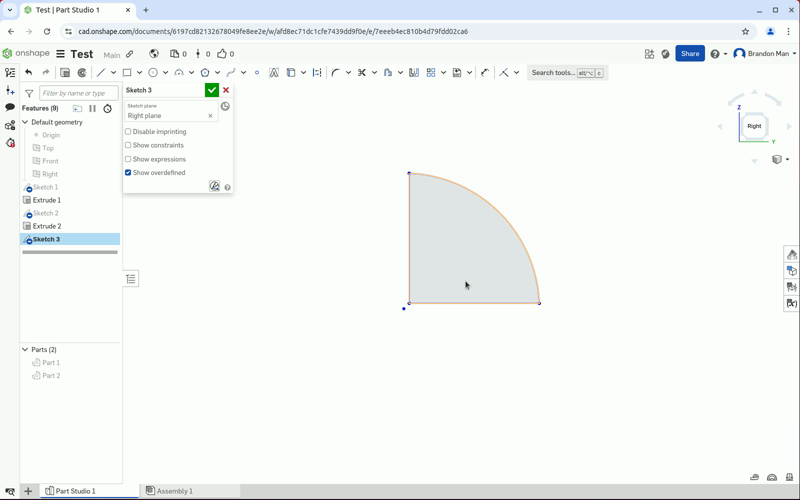
click(465, 280)
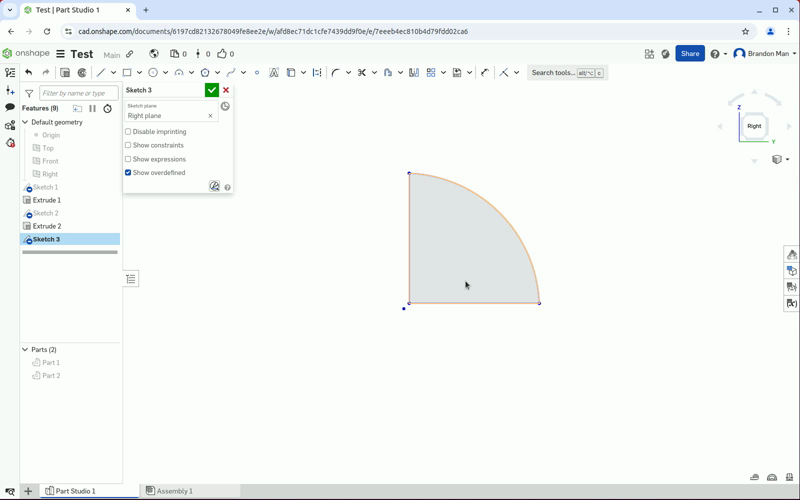
scroll(-6)
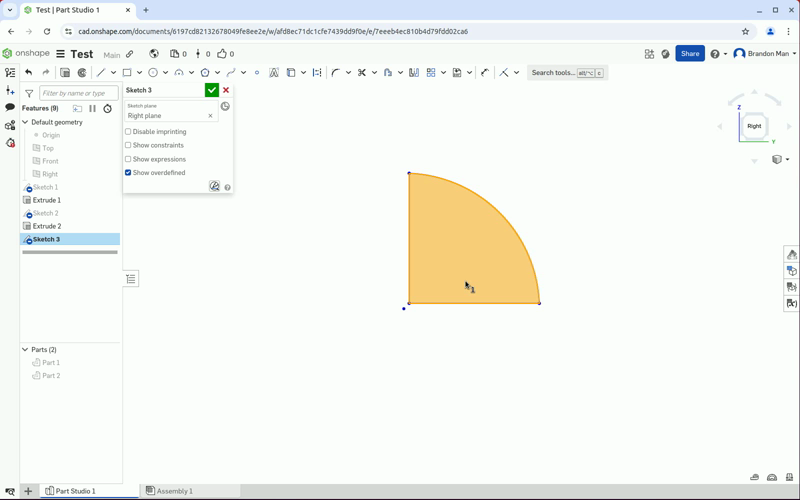
scroll(-6)
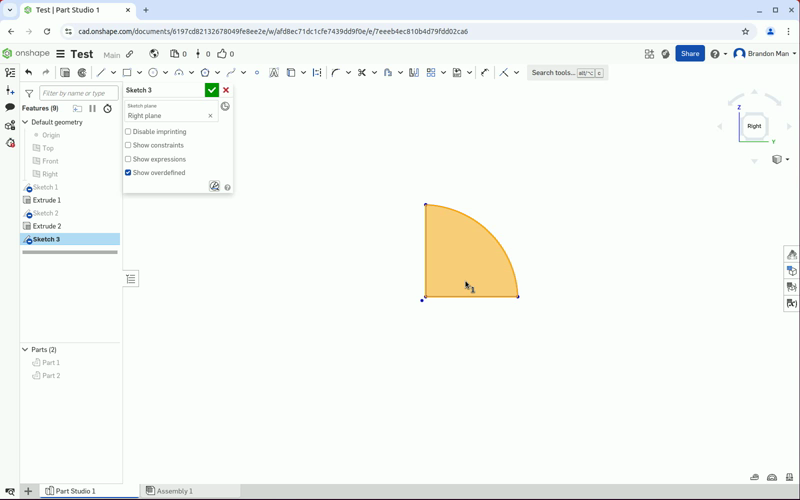
scroll(-6)
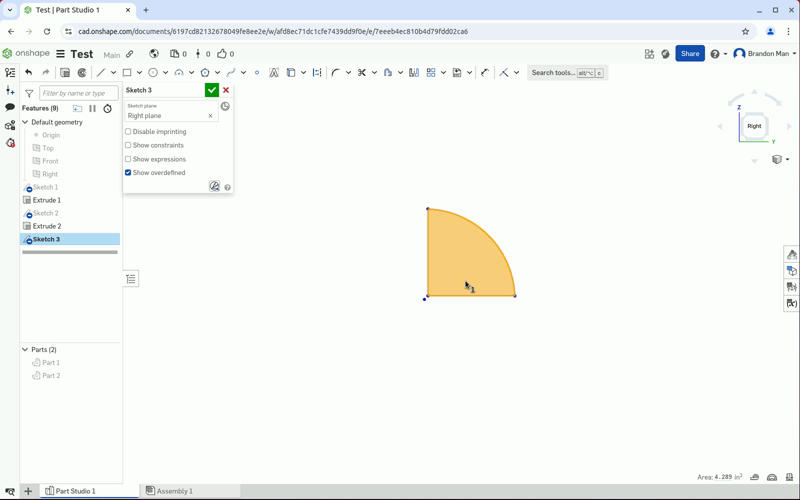
scroll(-6)
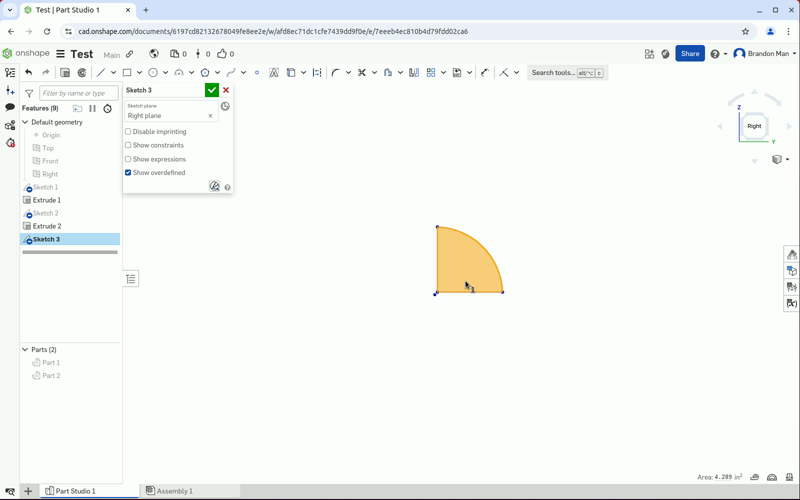
scroll(-6)
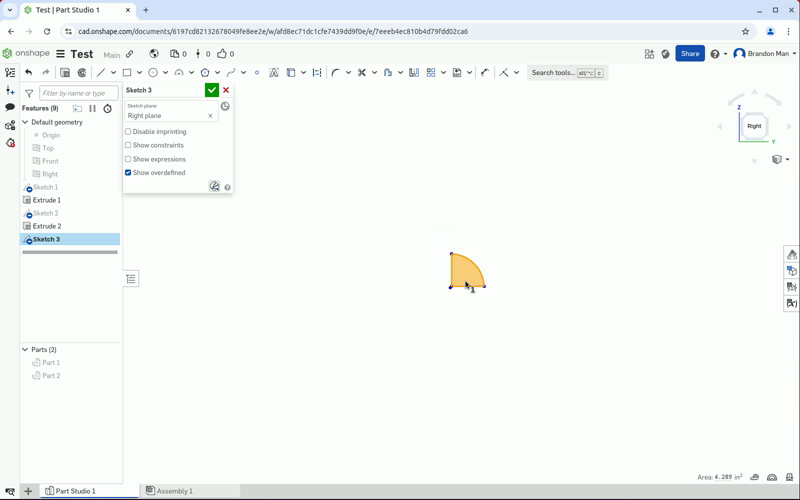
scroll(-6)
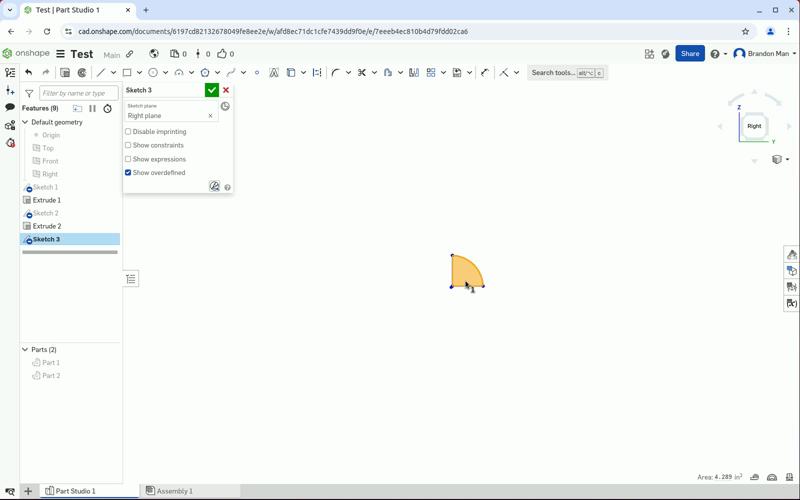
scroll(-6)
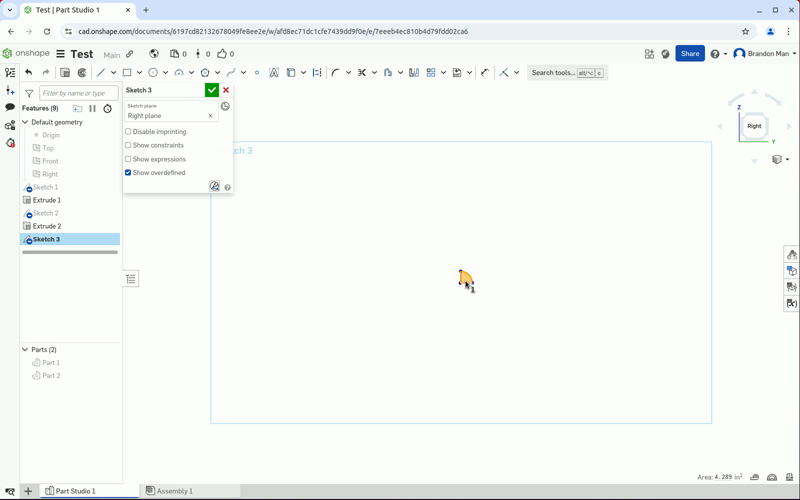
mouse_move(73, 352)
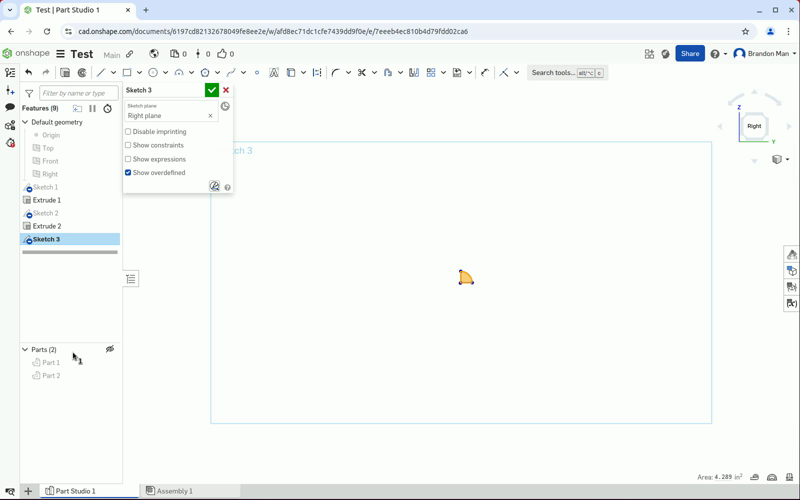
key(shift+y)
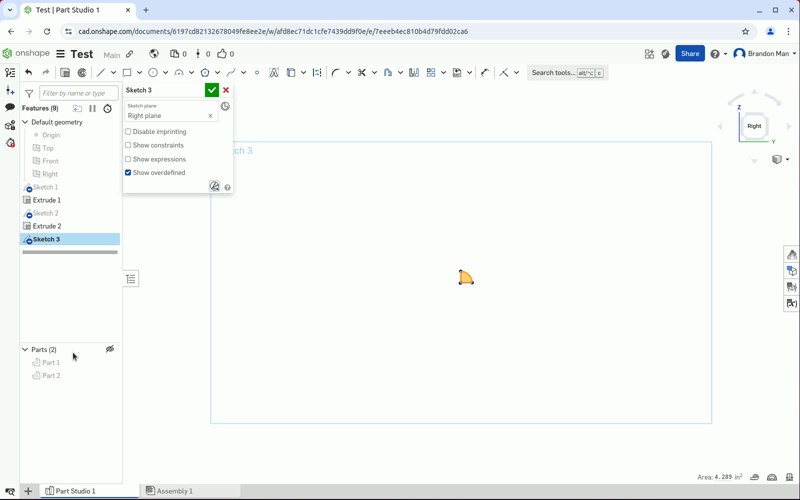
key(shift+e)
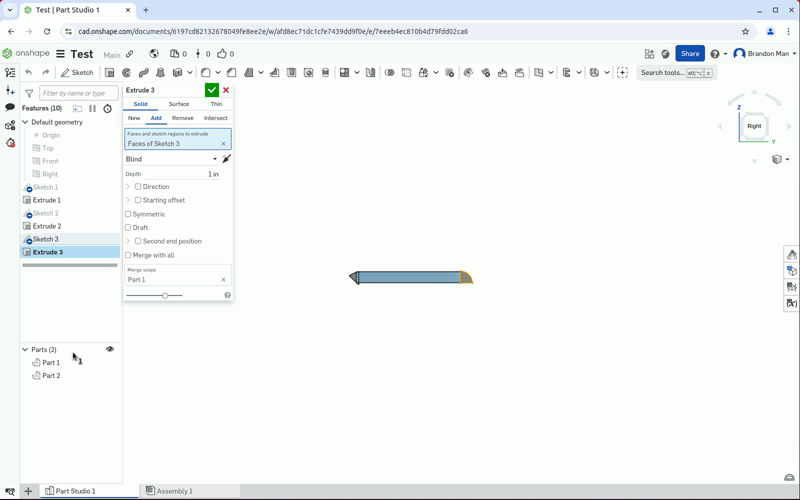
mouse_move(143, 106)
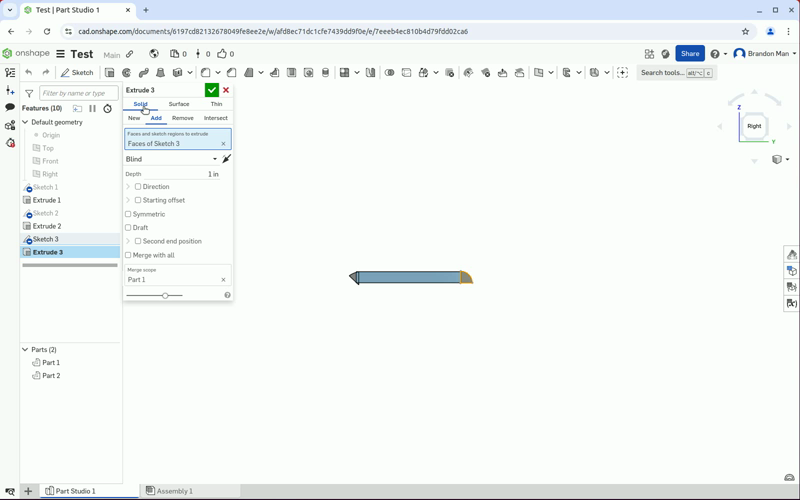
click(143, 106)
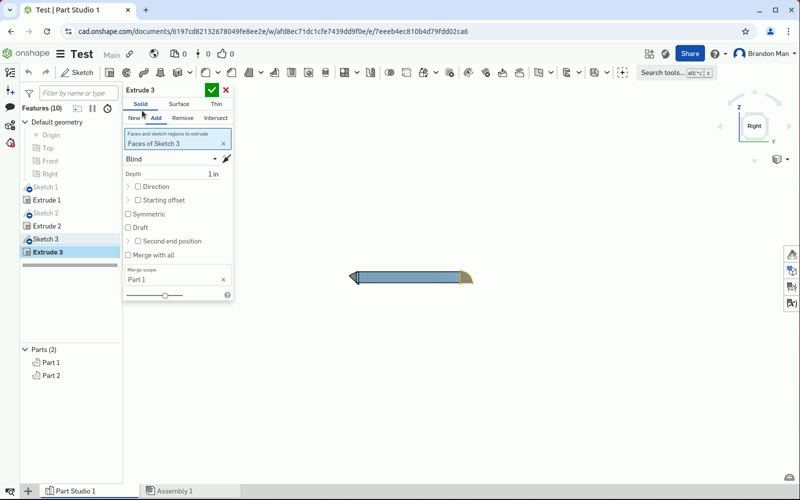
mouse_move(137, 120)
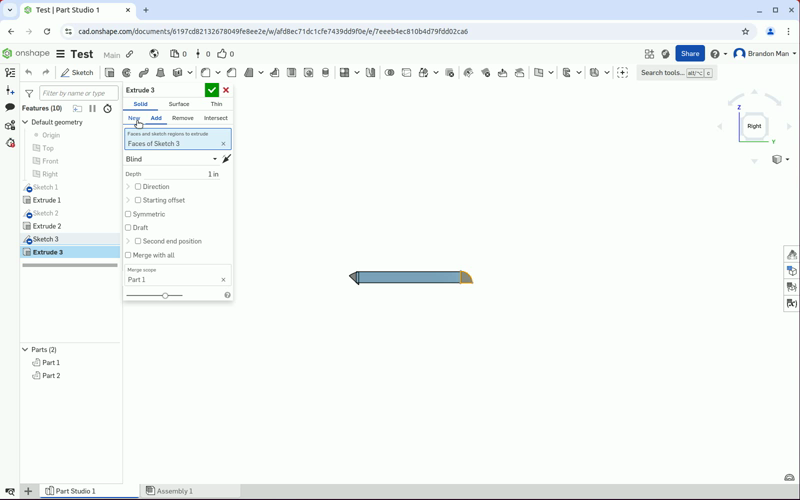
click(137, 120)
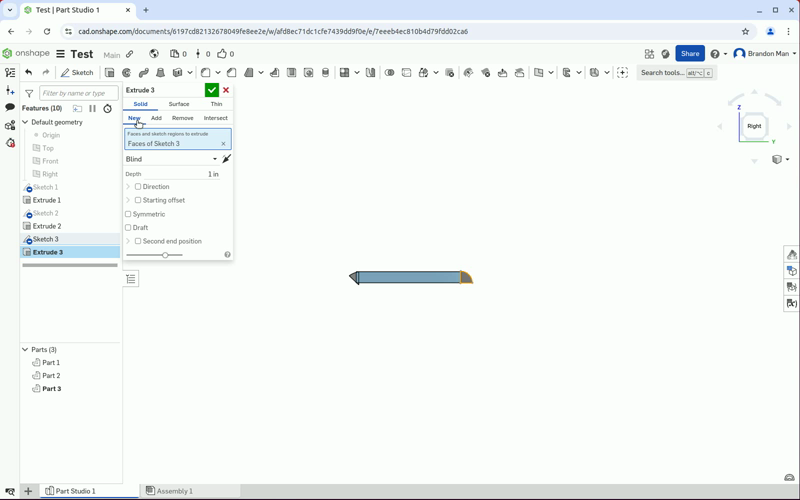
key(tab, 4)
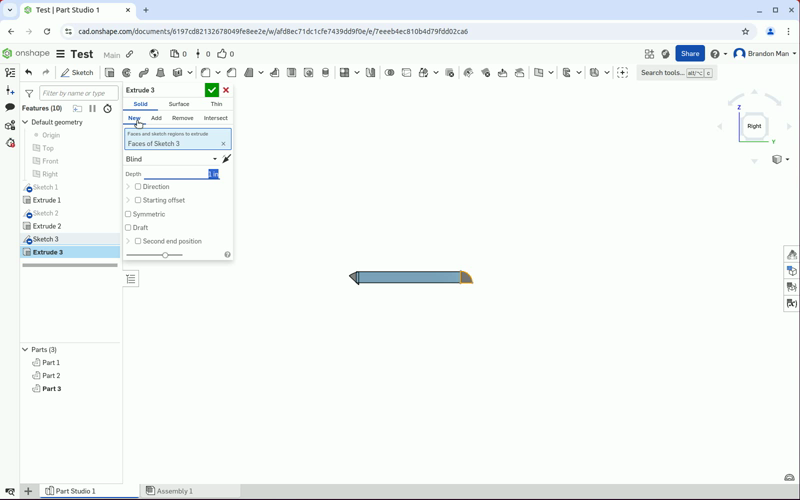
text(2.166)
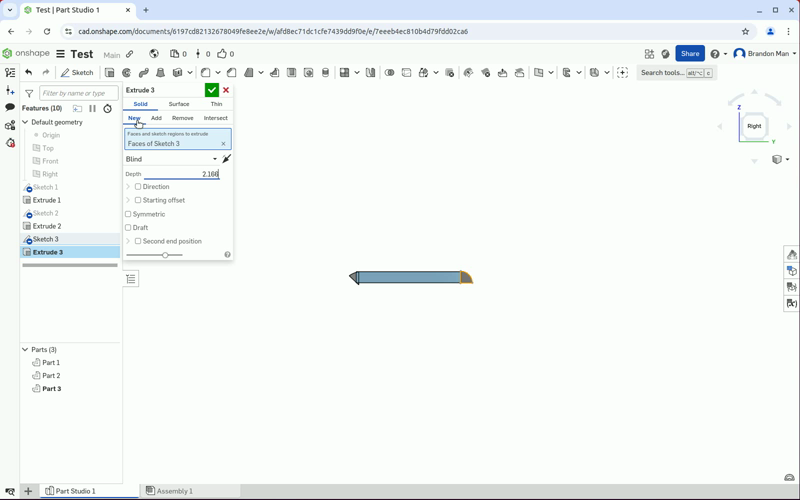
key(enter)
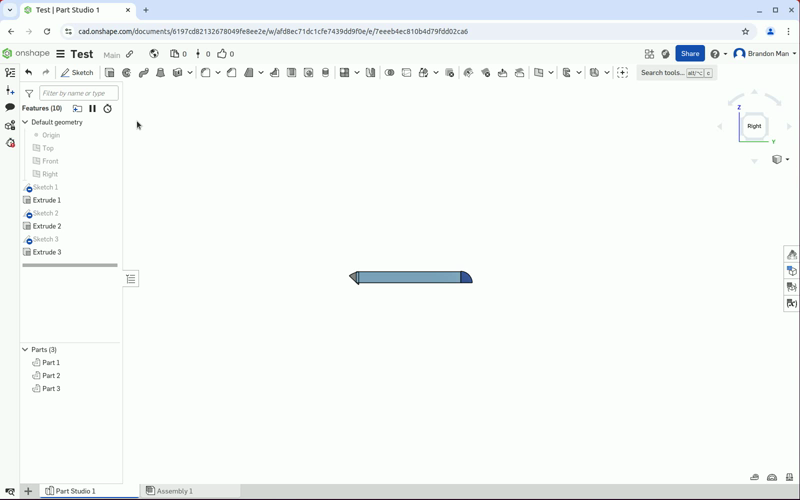
key(shift+h)
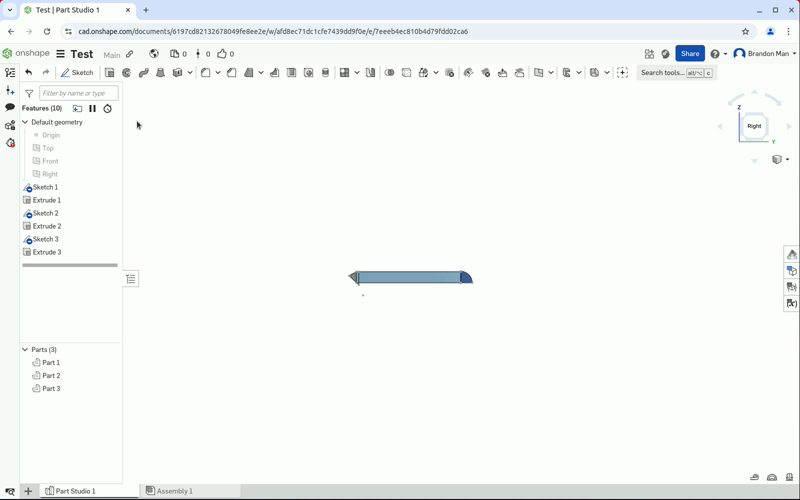
key(shift+h)
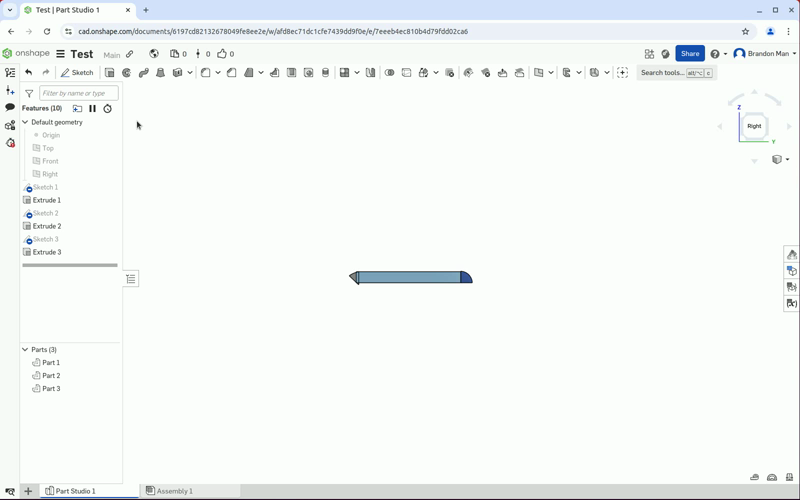
mouse_move(73, 189)
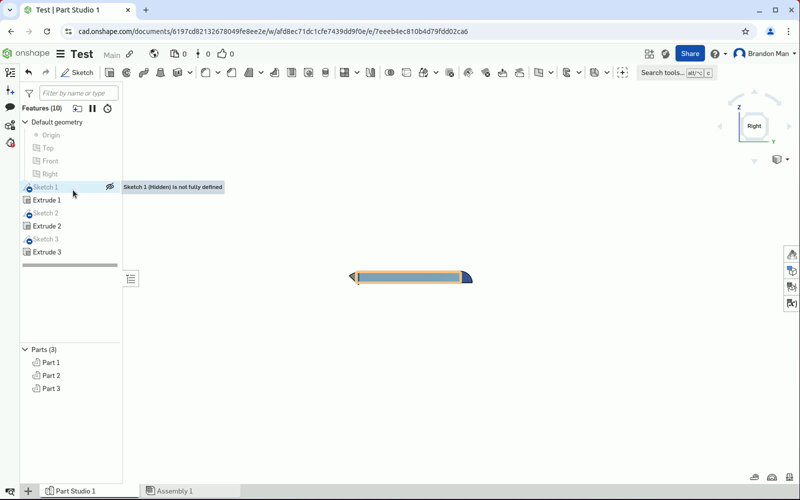
click(73, 189)
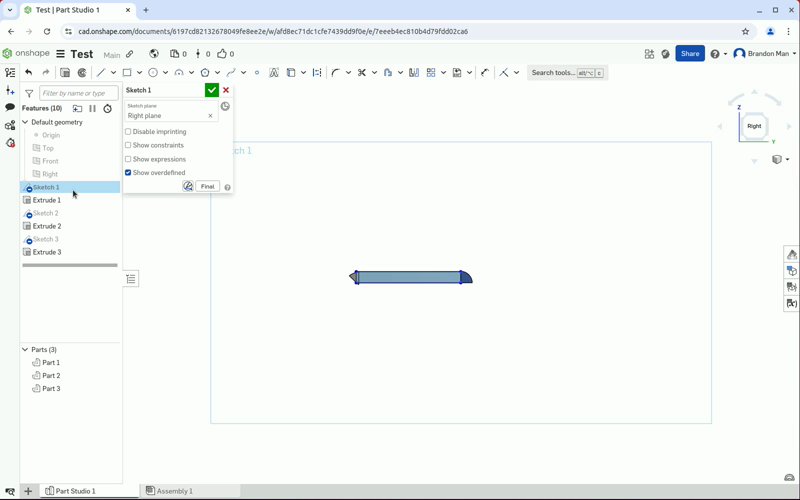
mouse_move(229, 92)
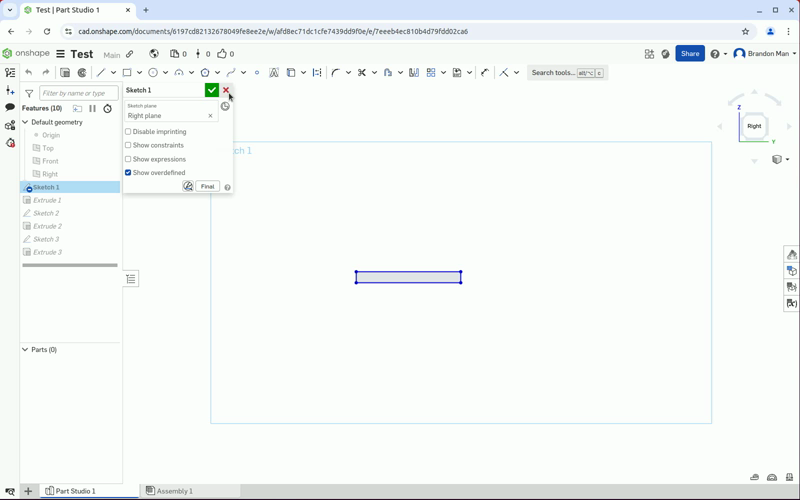
click(229, 92)
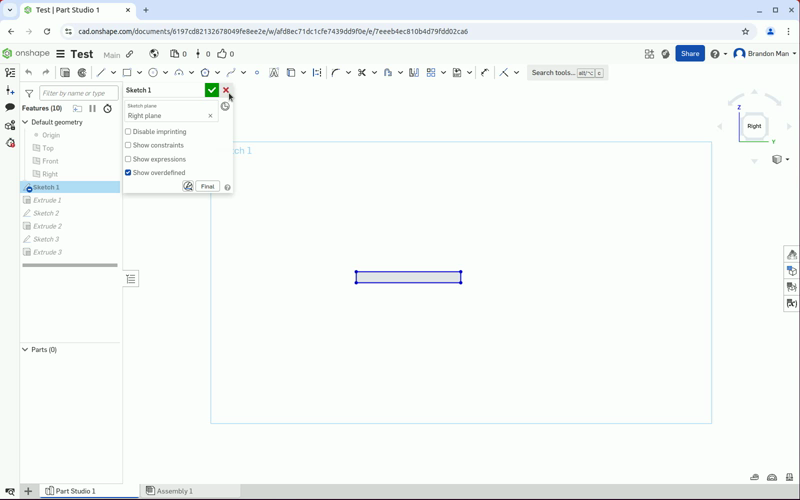
key(shift+s)
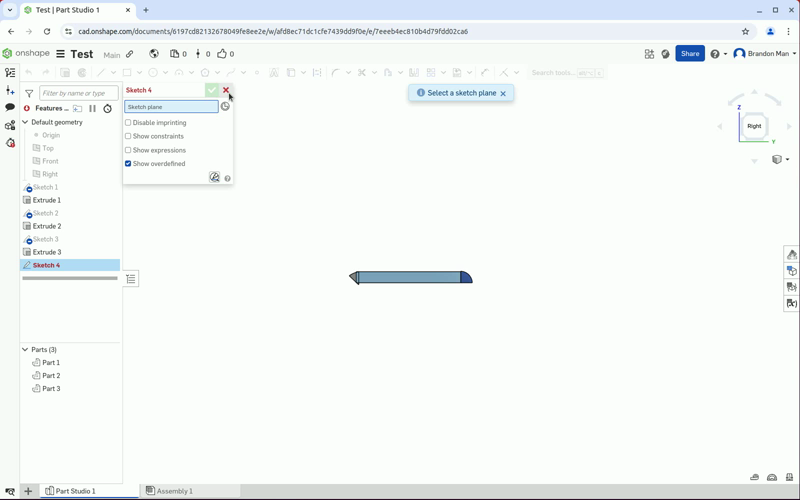
mouse_move(73, 176)
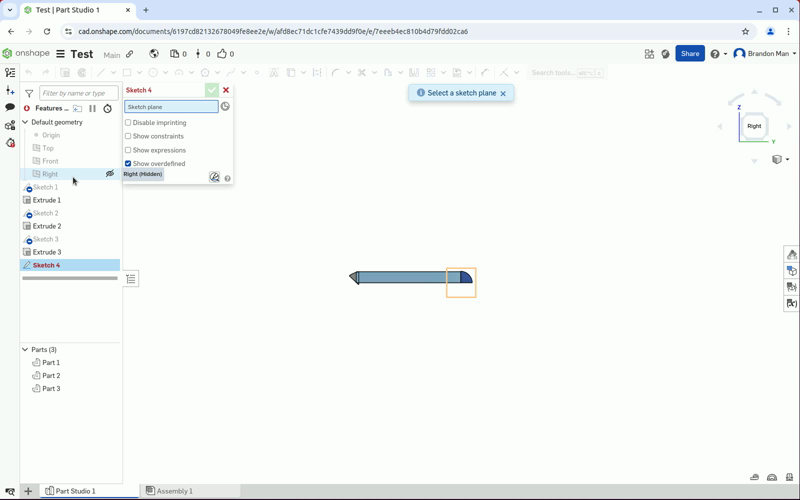
click(73, 176)
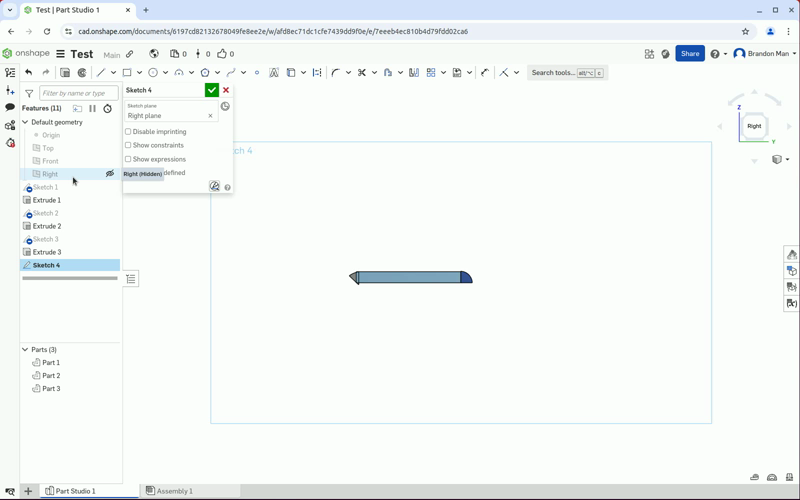
mouse_move(73, 352)
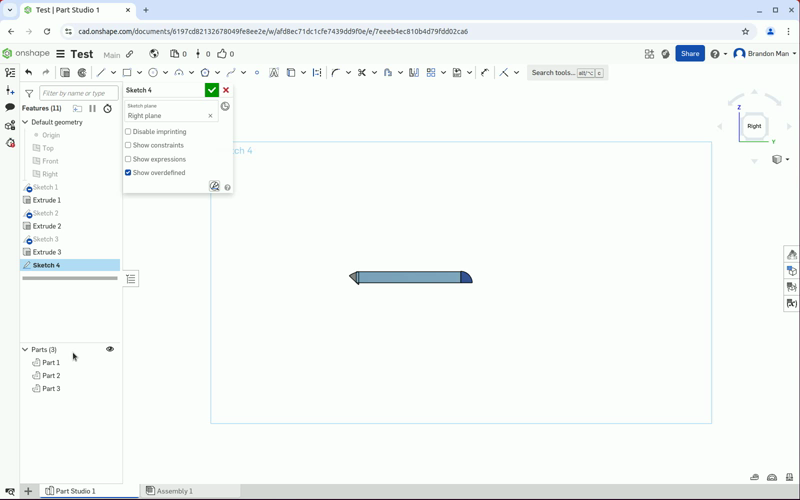
key(y)
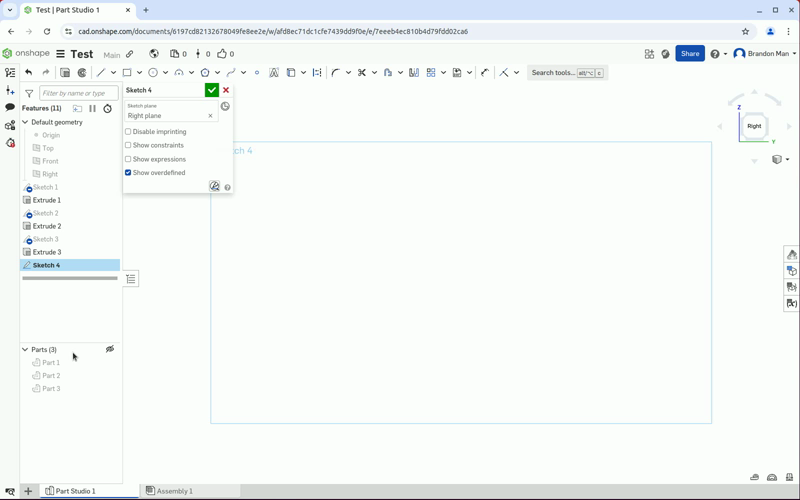
key(a)
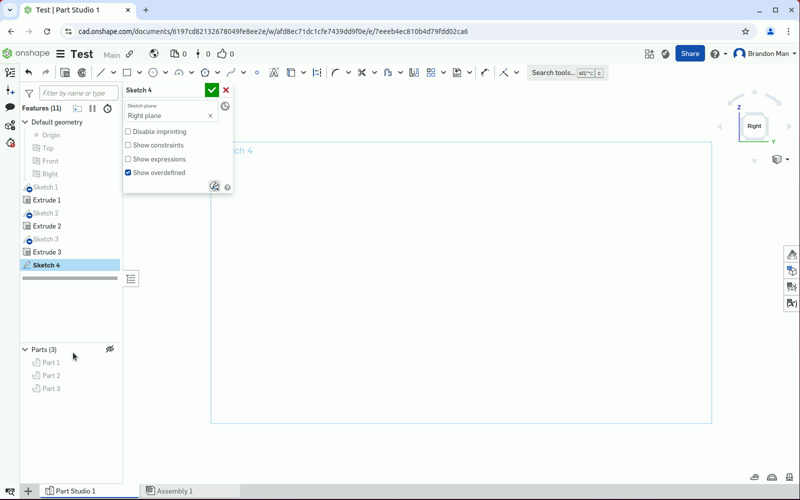
key_down(shift)
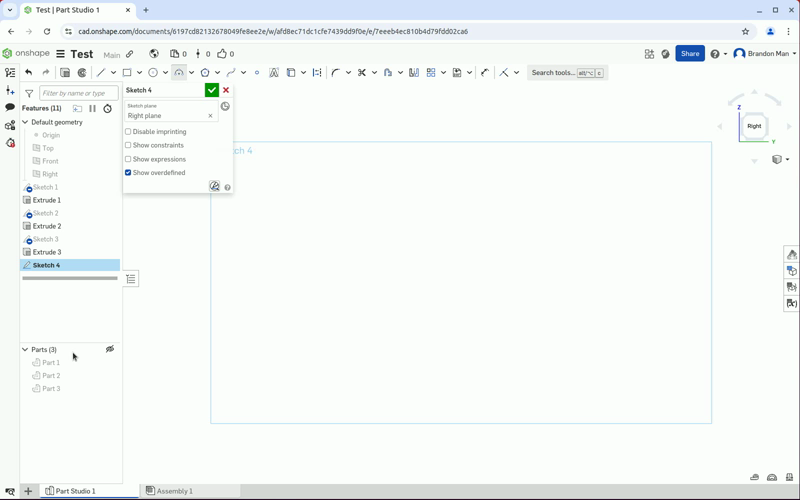
mouse_move(350, 276)
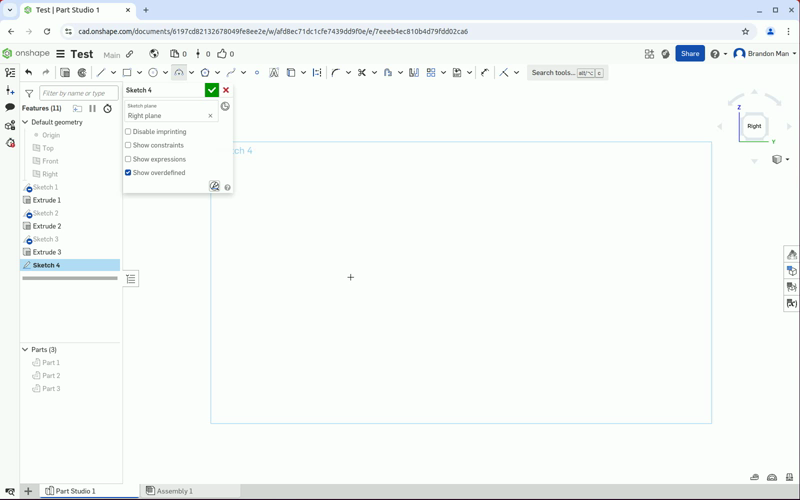
click(350, 276)
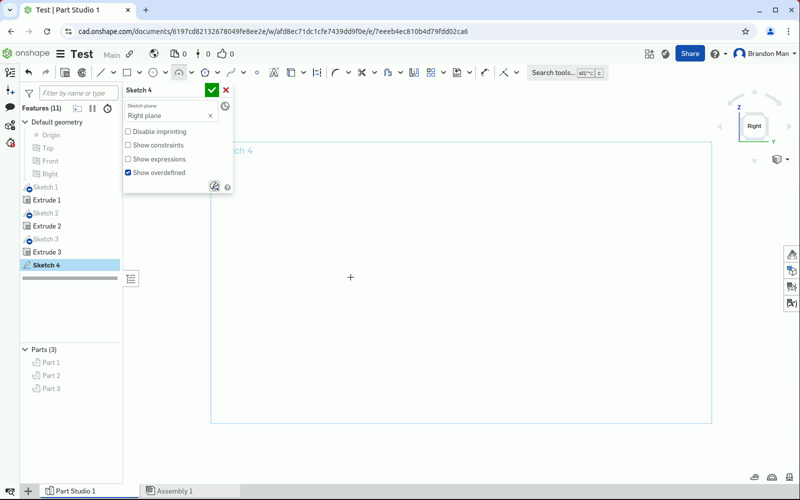
key_up(shift)
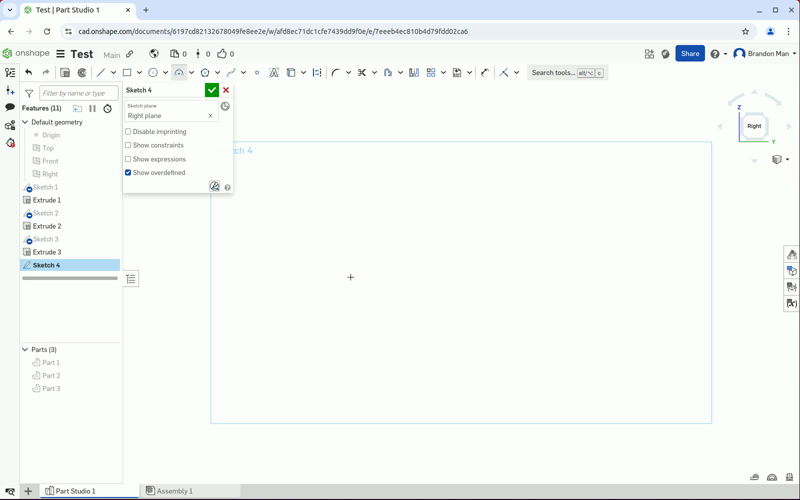
key_down(shift)
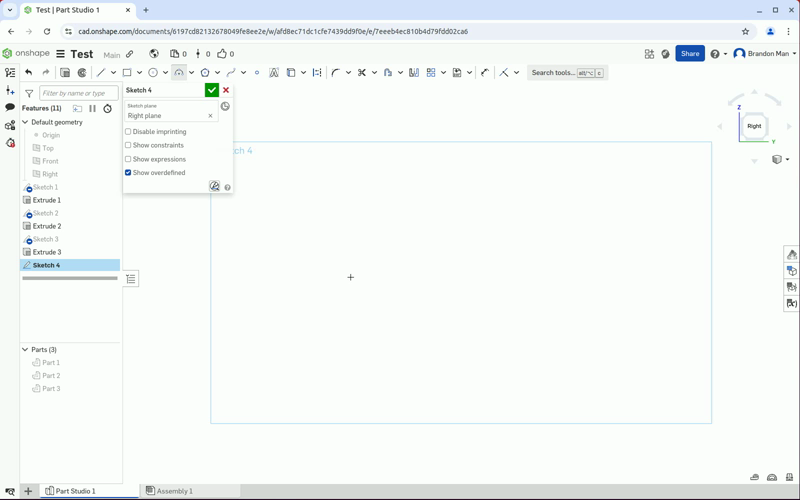
mouse_move(357, 292)
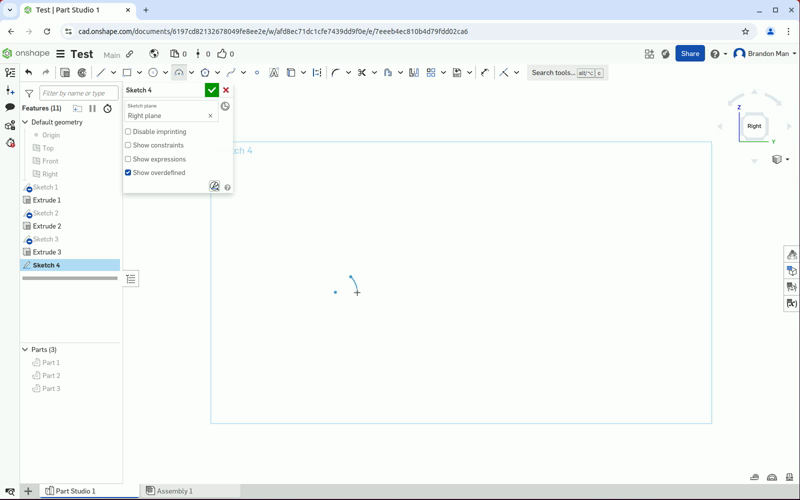
click(357, 292)
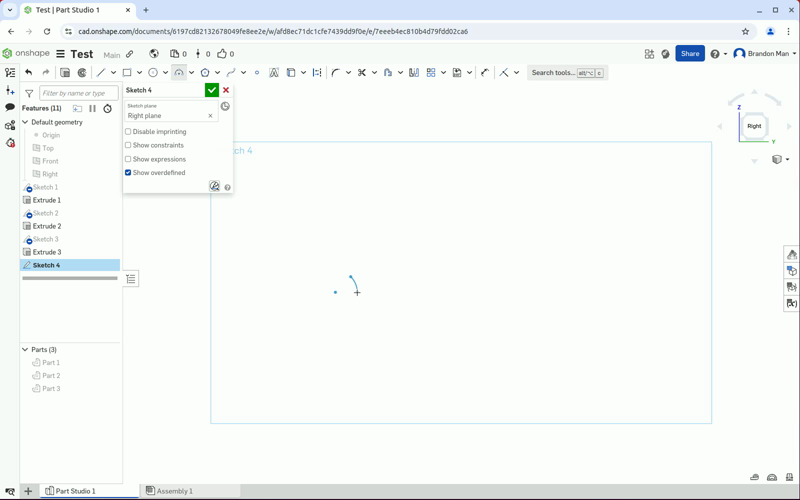
mouse_move(348, 286)
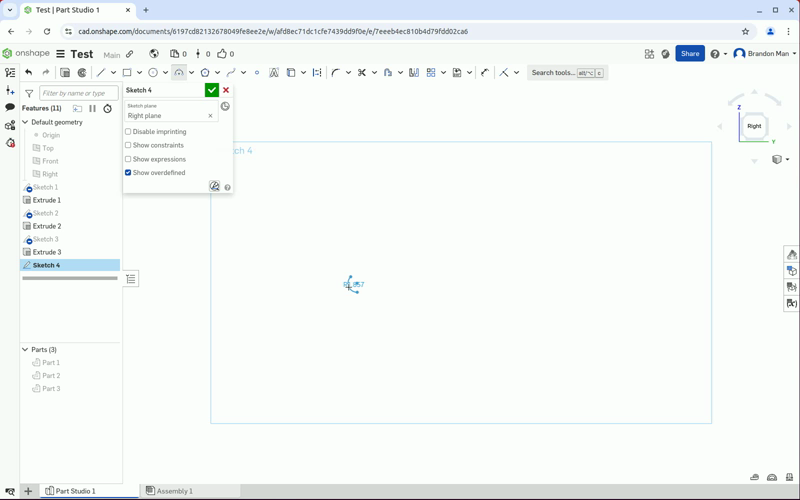
click(348, 286)
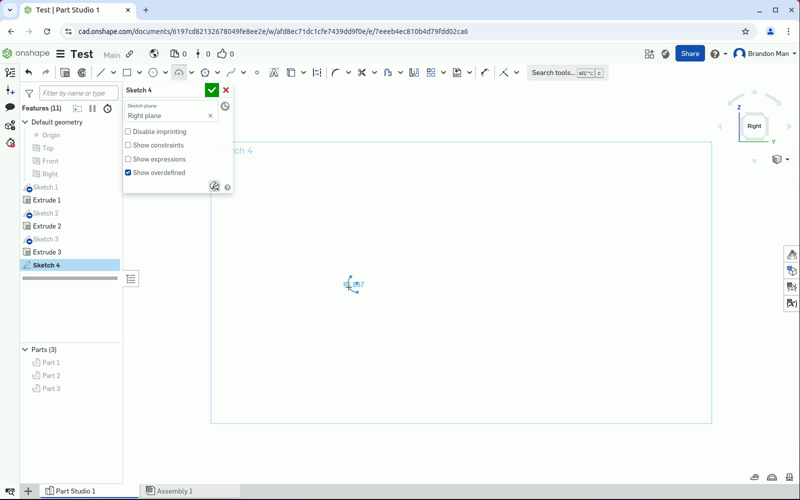
key_up(shift)
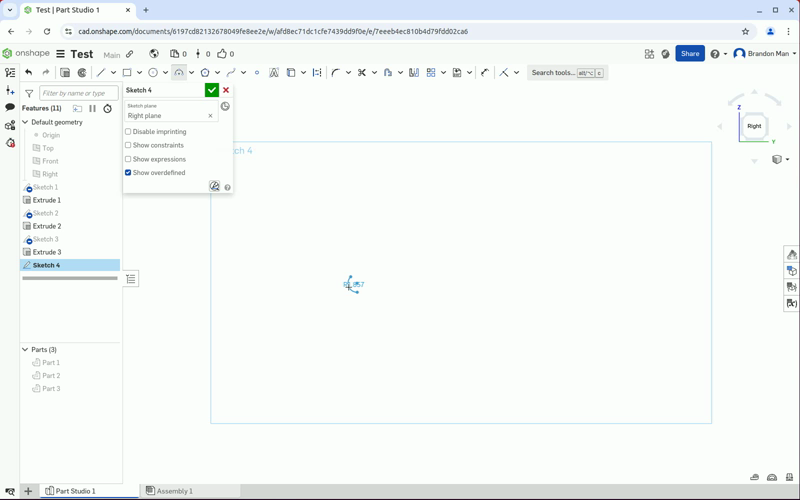
key(esc)
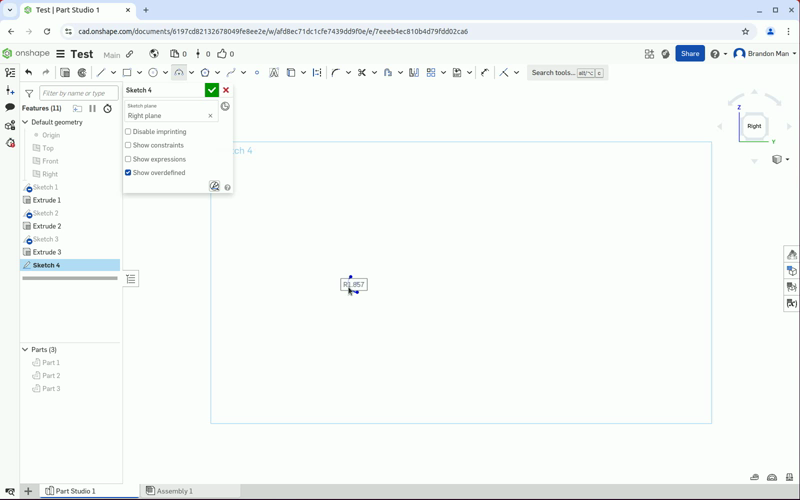
key(l)
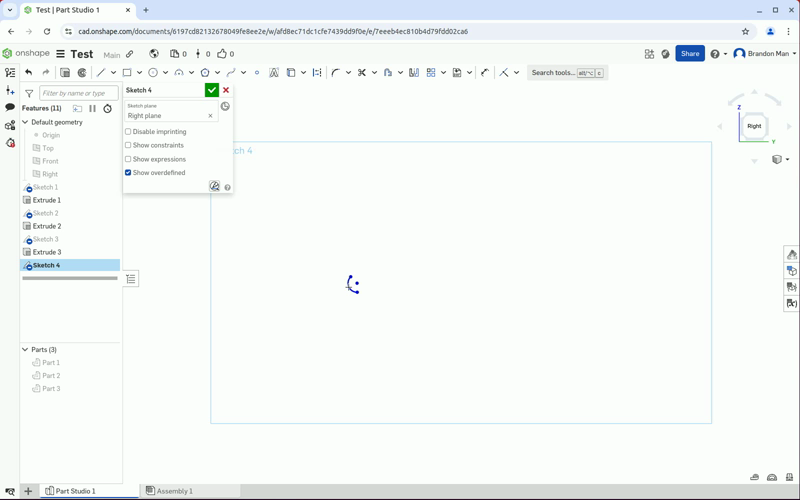
mouse_move(357, 292)
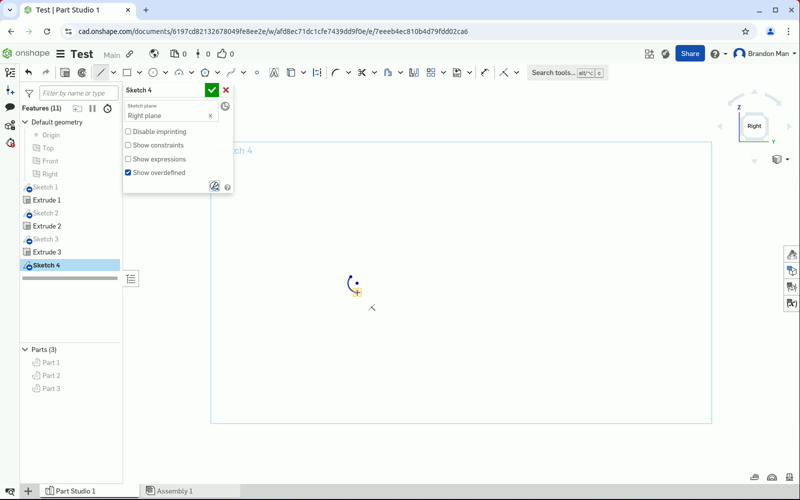
click(357, 292)
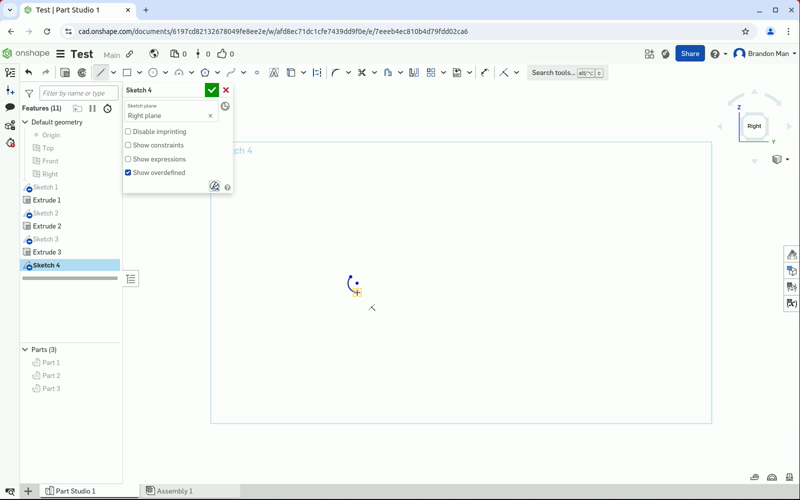
key_down(shift)
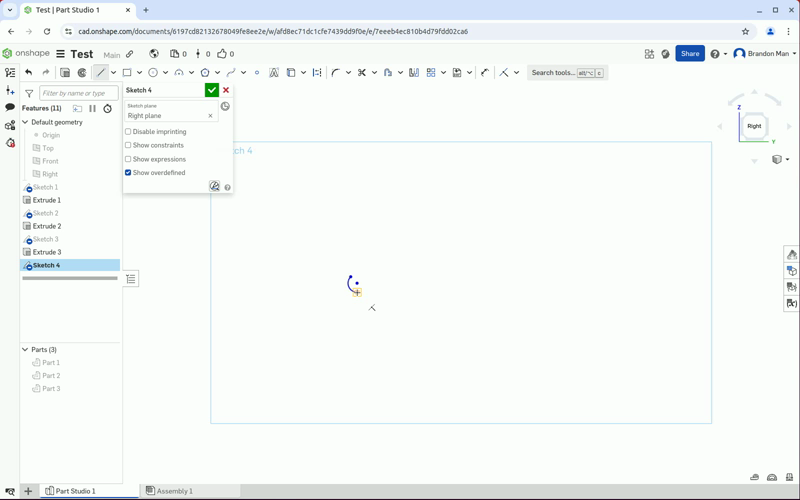
mouse_move(387, 292)
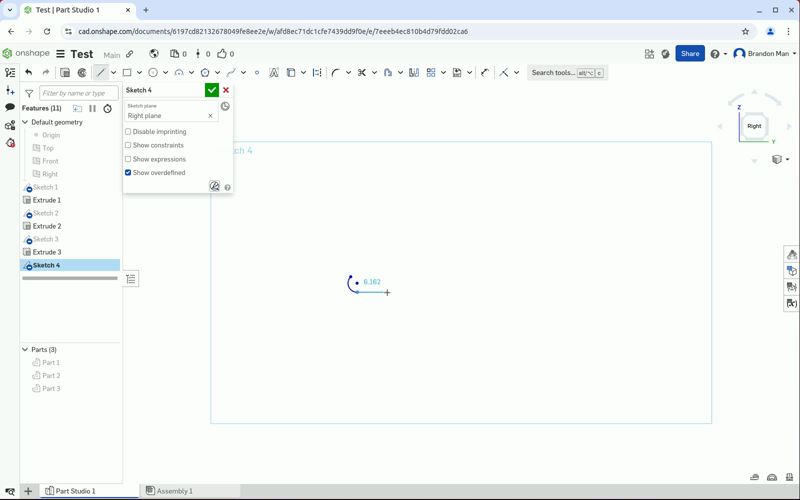
mouse_move(357, 283)
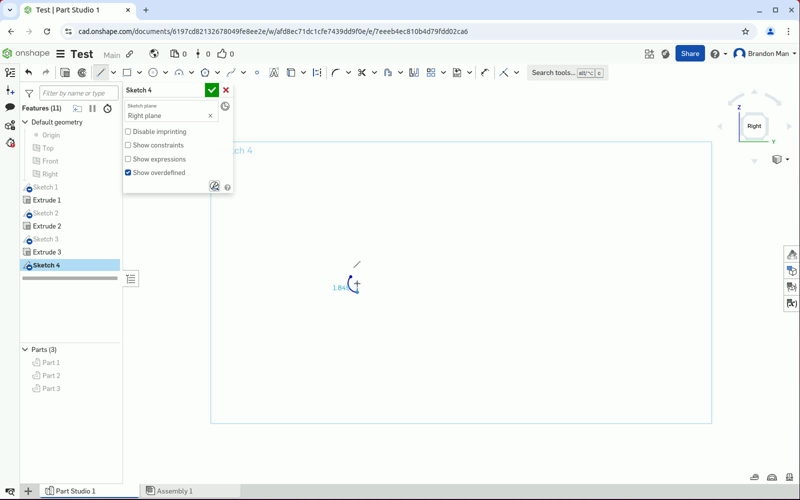
click(357, 283)
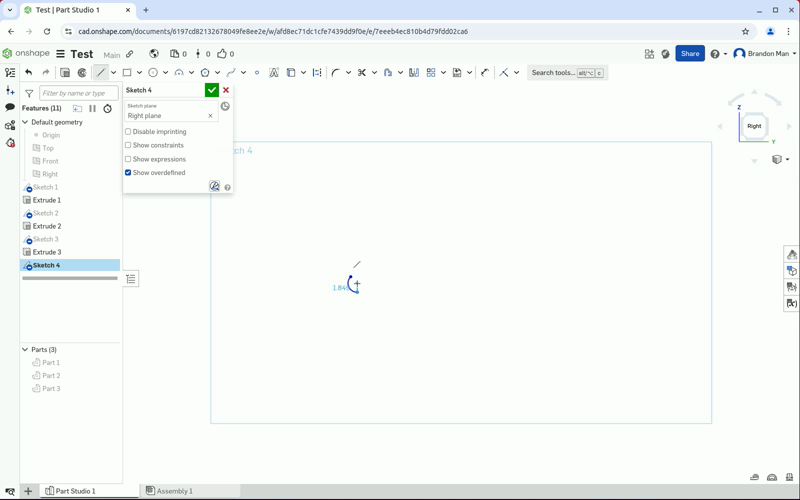
key_up(shift)
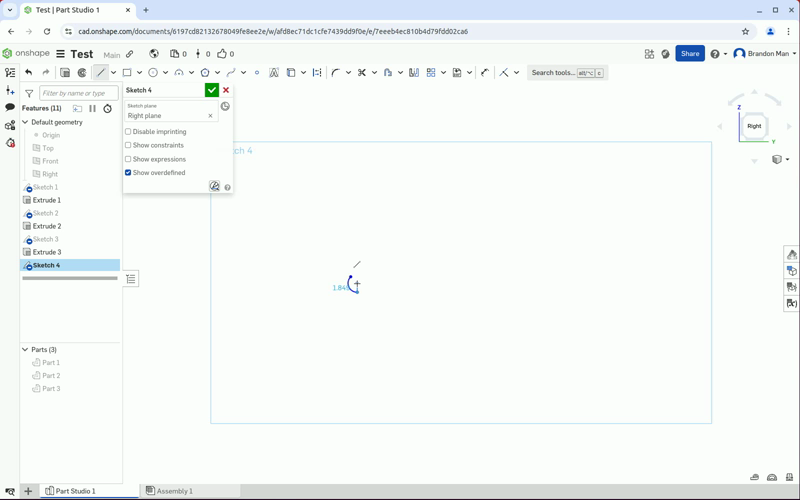
mouse_move(387, 283)
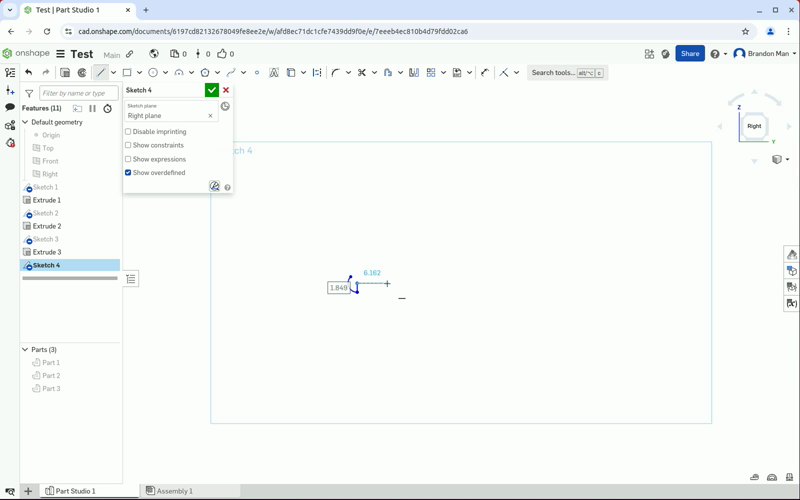
key_down(shift)
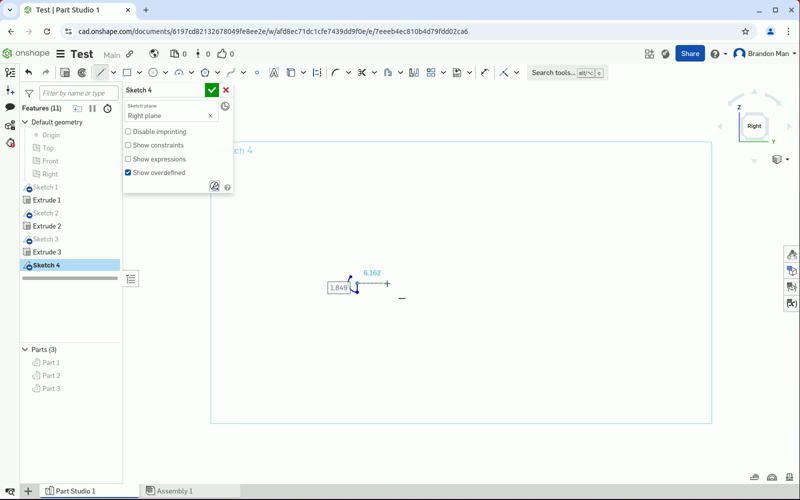
mouse_move(350, 276)
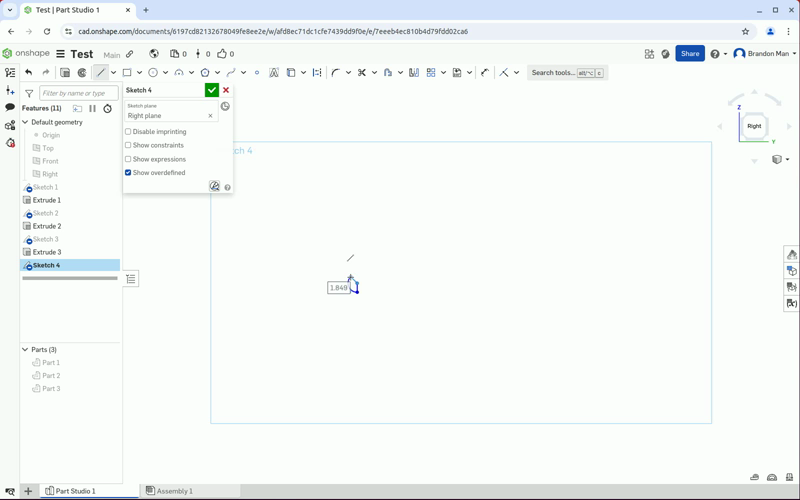
key_up(shift)
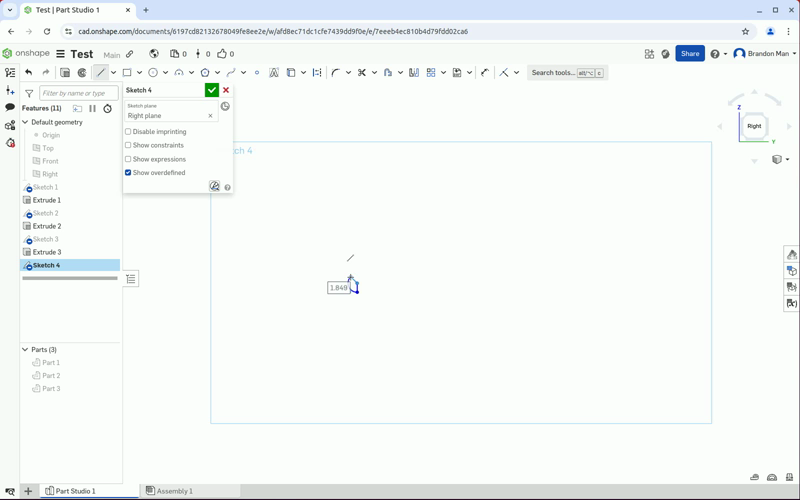
click(350, 276)
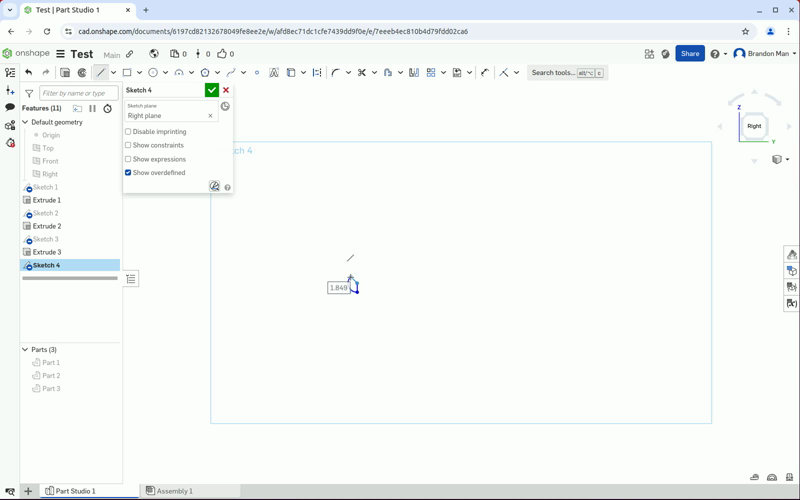
key(esc)
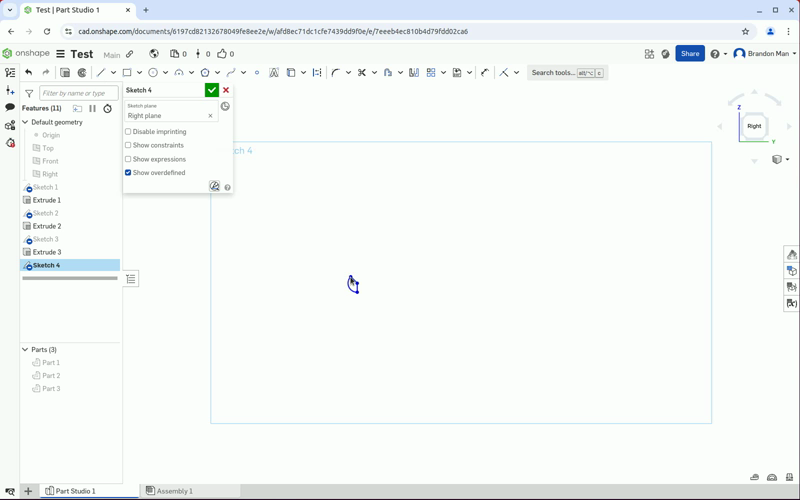
mouse_move(353, 281)
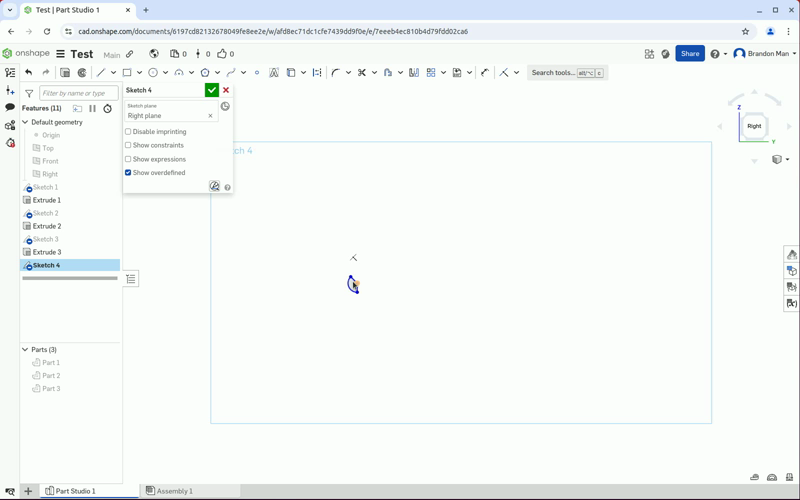
scroll(6)
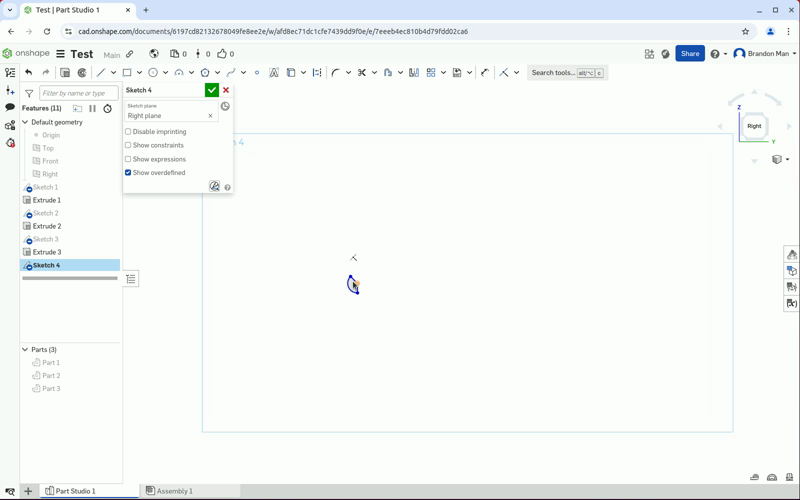
scroll(6)
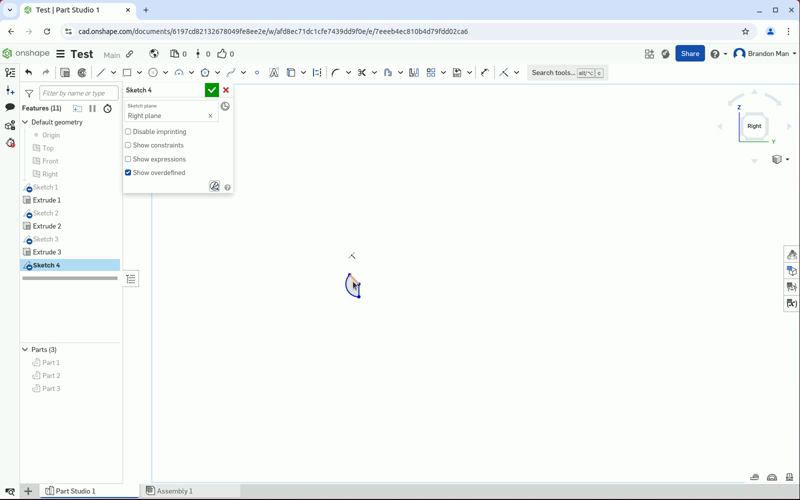
scroll(6)
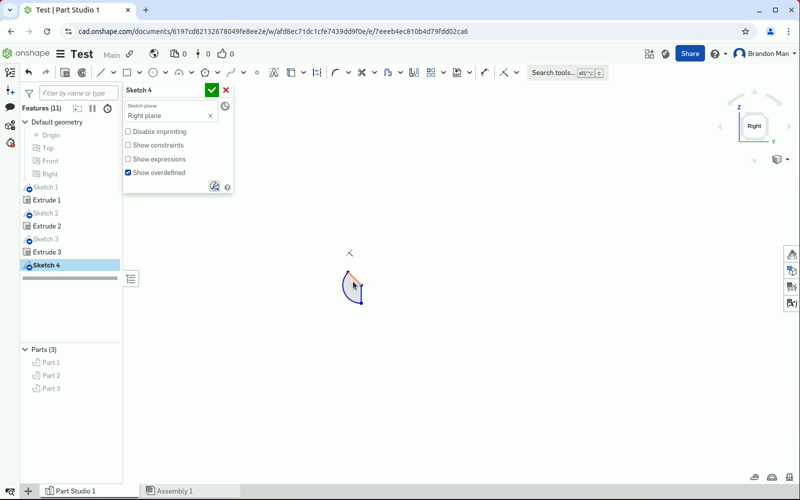
scroll(6)
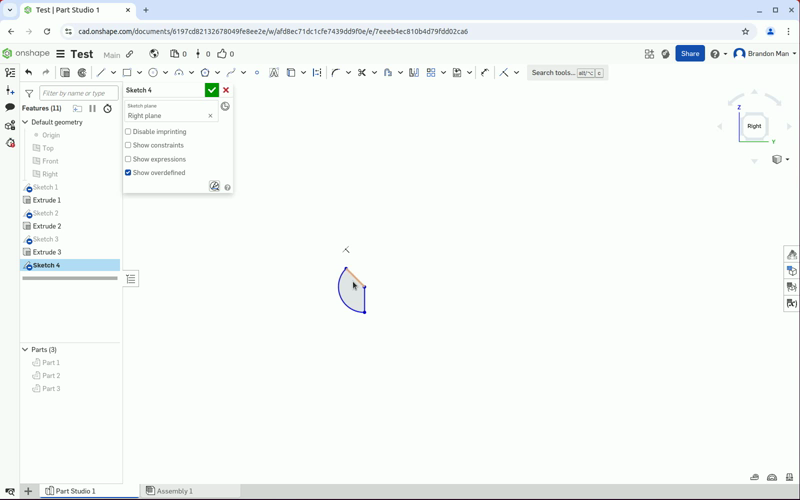
scroll(6)
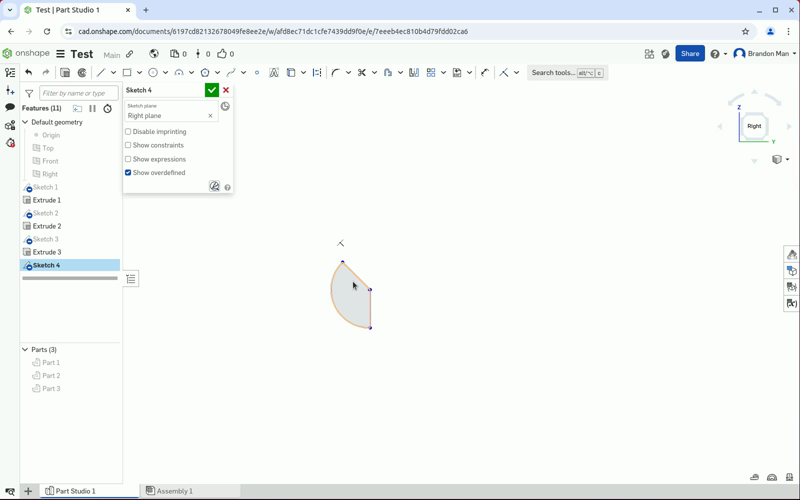
scroll(6)
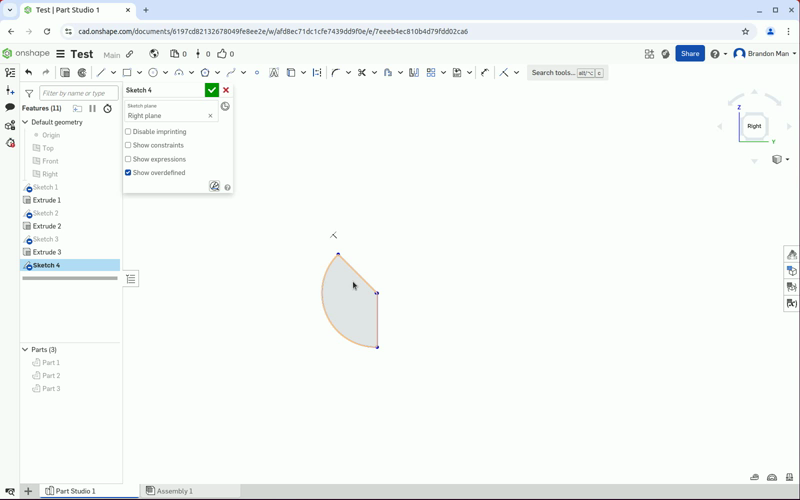
scroll(6)
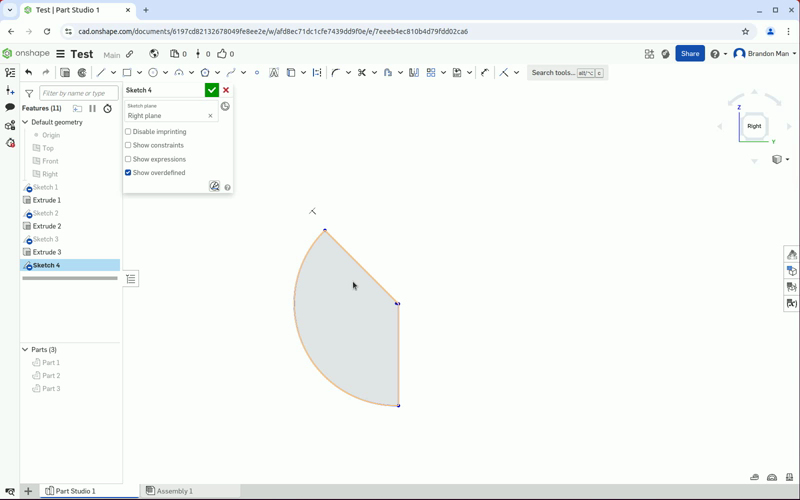
click(353, 281)
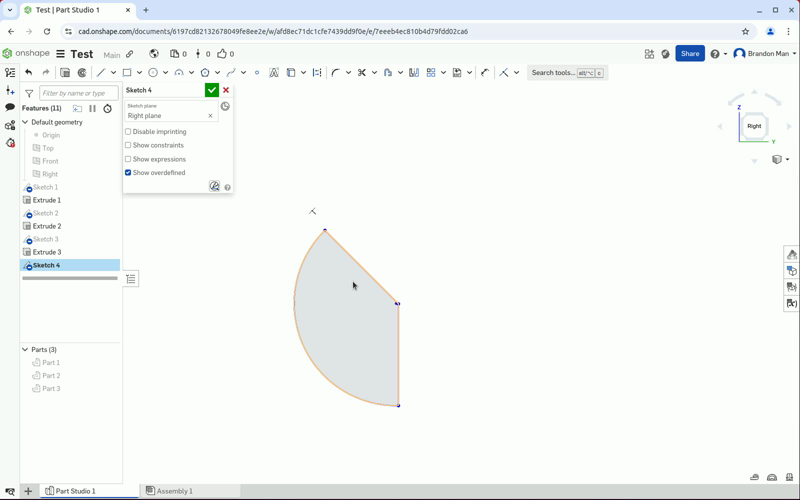
scroll(-6)
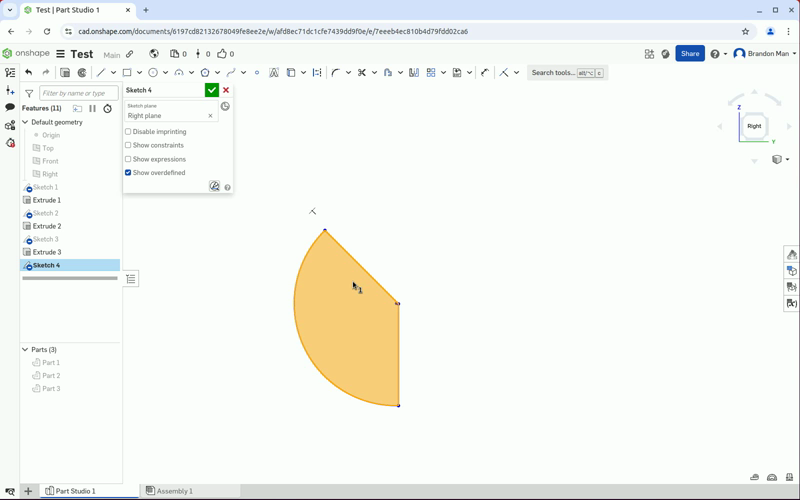
scroll(-6)
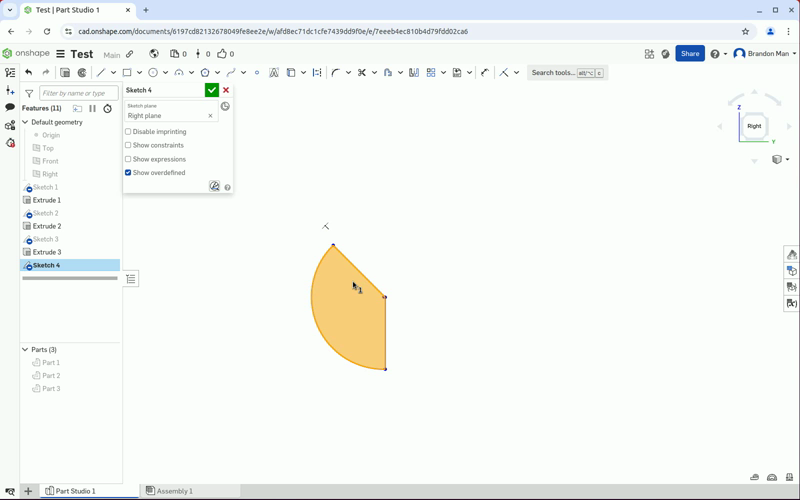
scroll(-6)
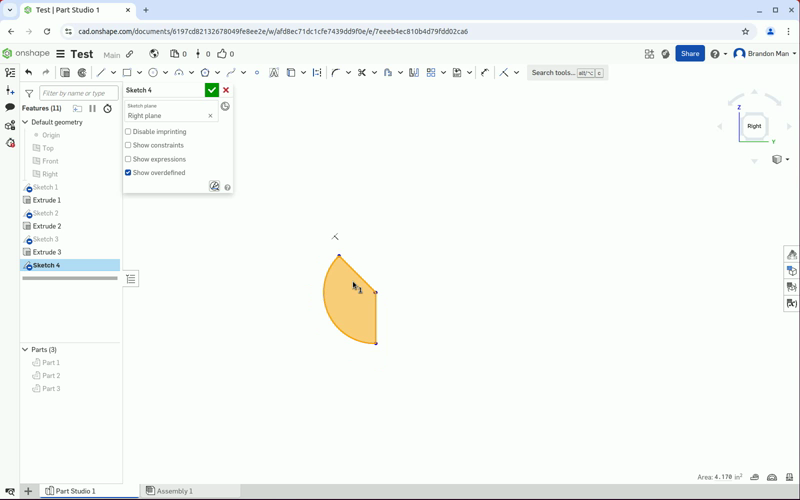
scroll(-6)
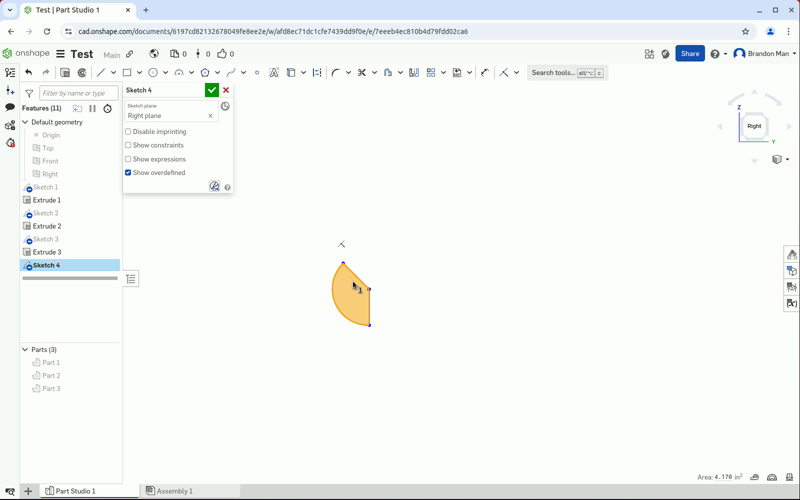
scroll(-6)
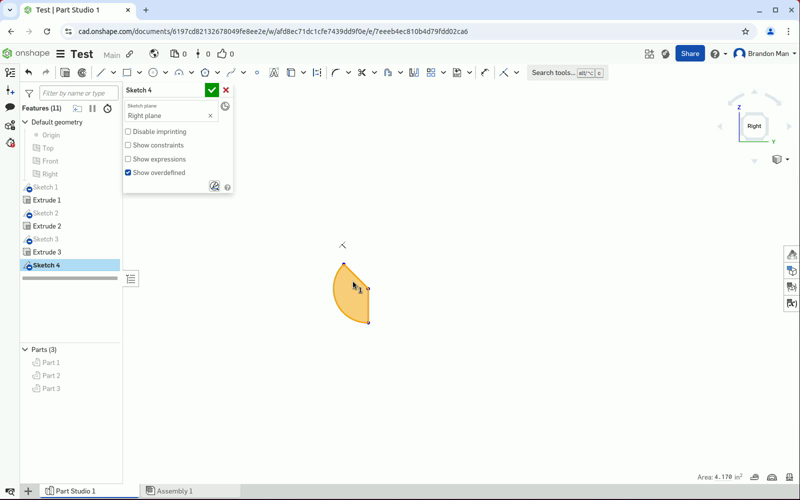
scroll(-6)
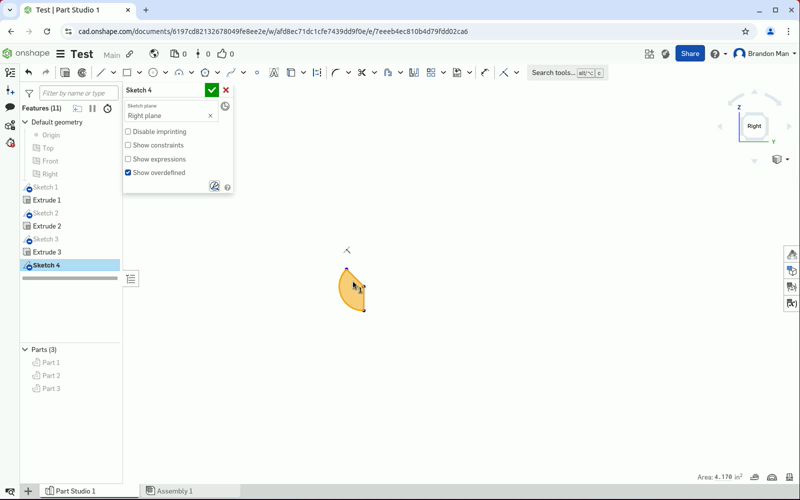
scroll(-6)
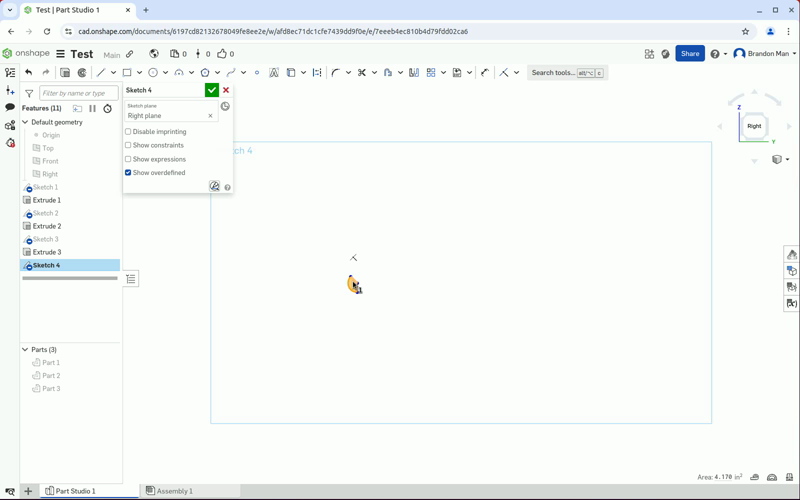
mouse_move(73, 352)
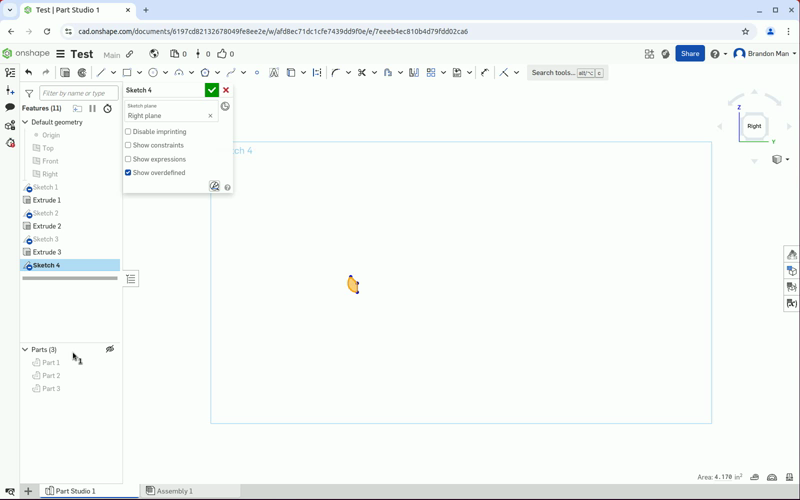
key(shift+y)
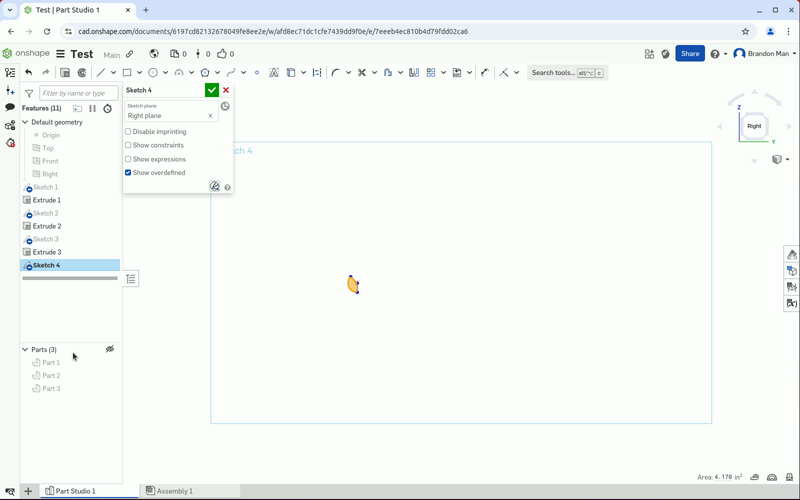
key(shift+e)
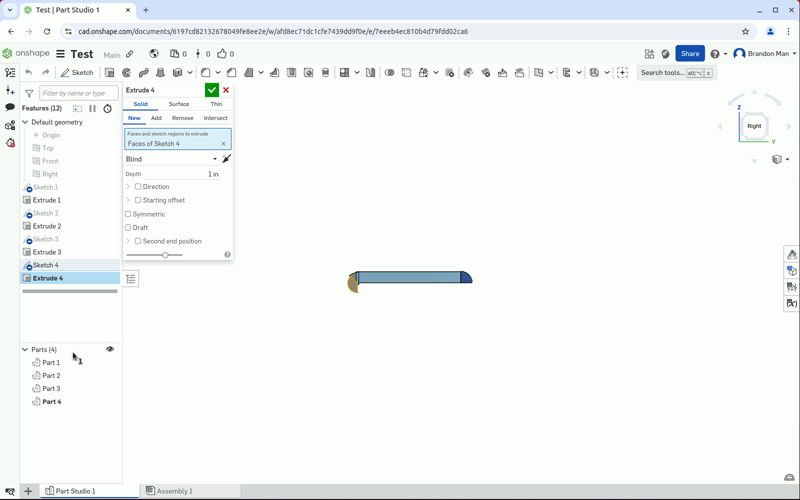
mouse_move(143, 106)
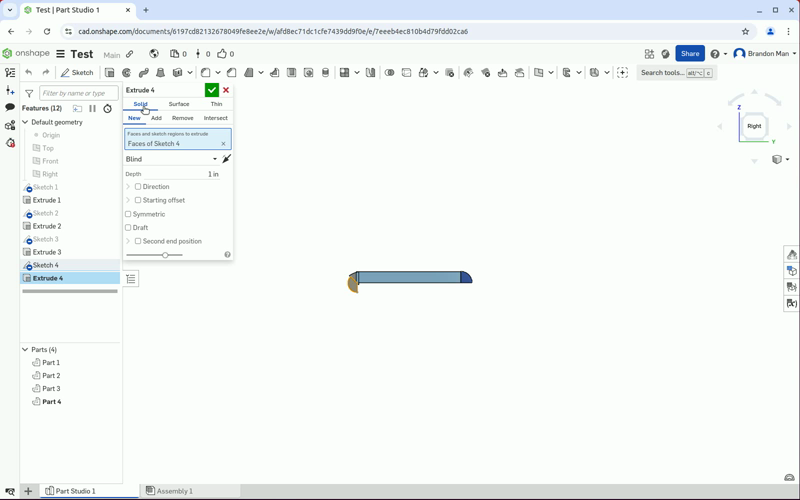
click(143, 106)
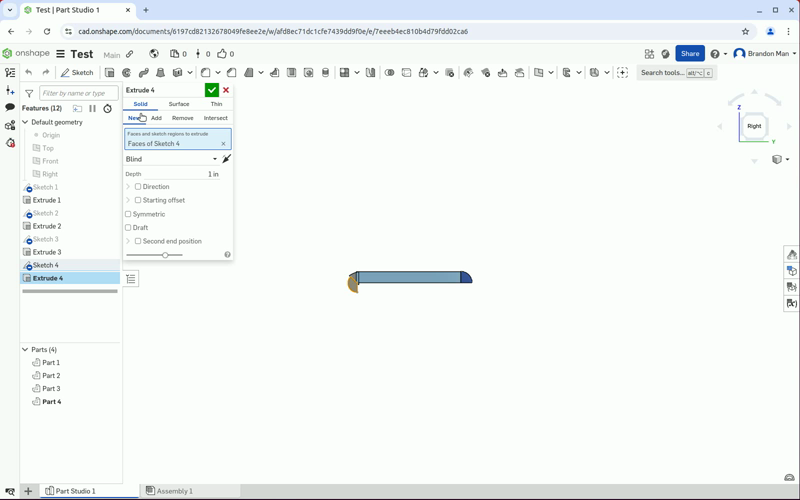
mouse_move(137, 120)
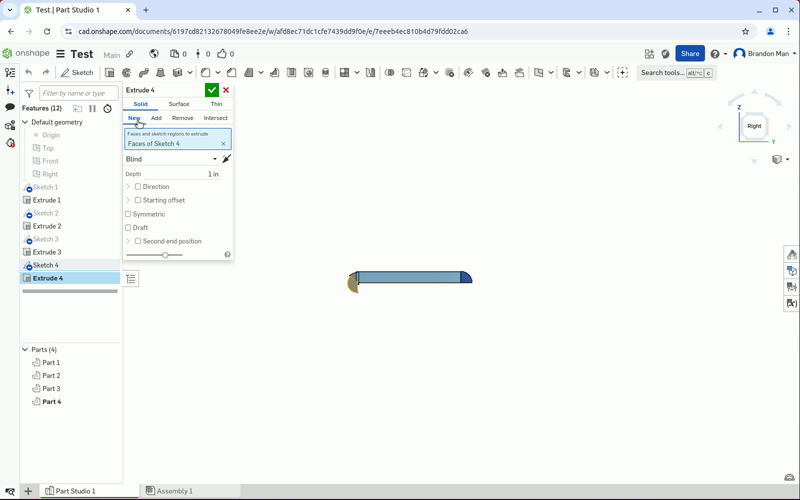
click(137, 120)
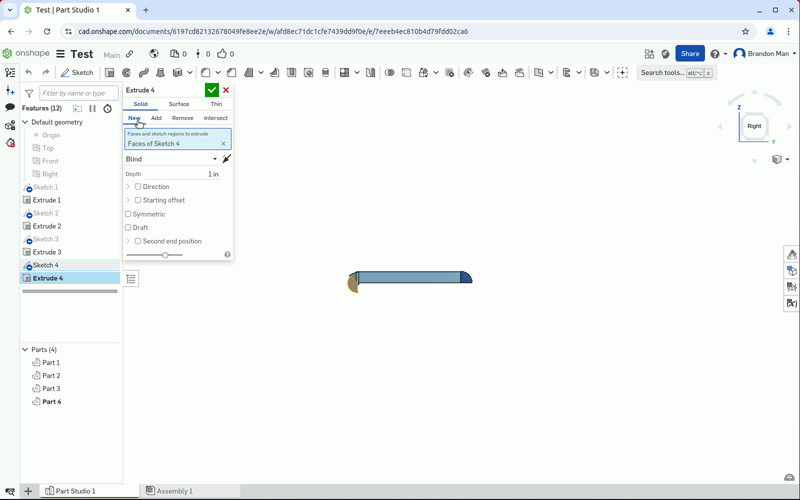
key(tab, 4)
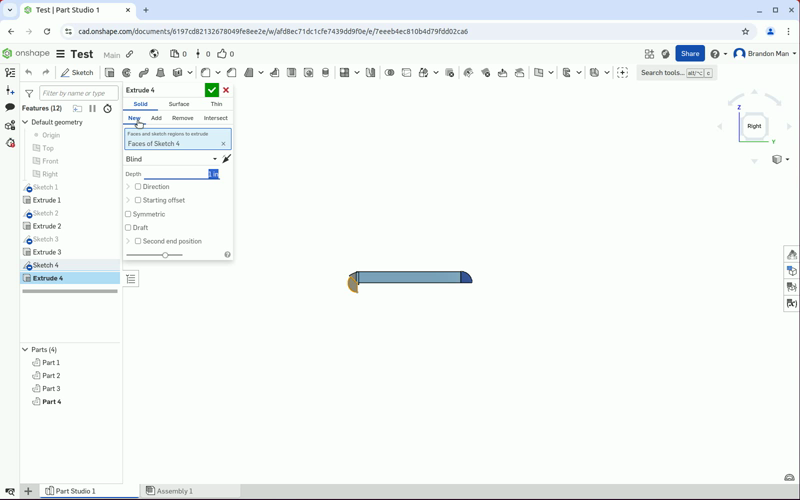
text(1.926)
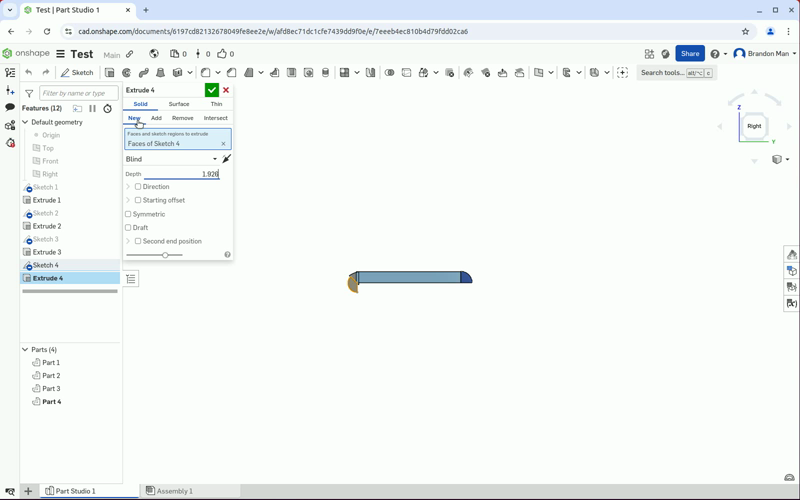
key(enter)
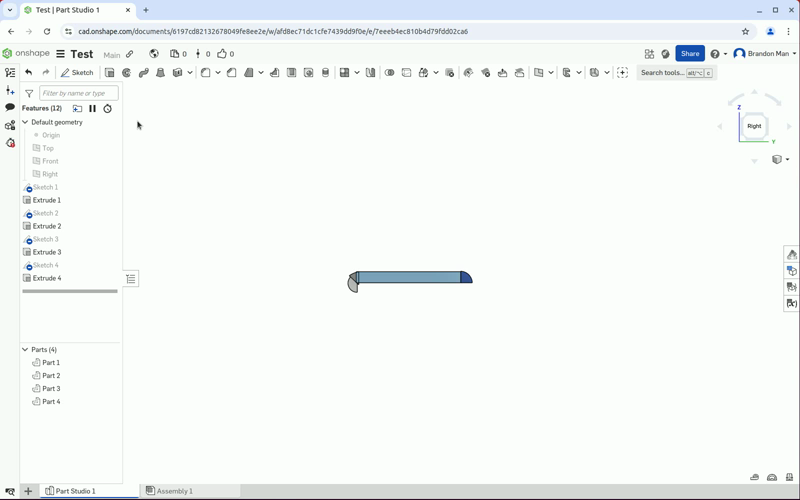
key(shift+h)
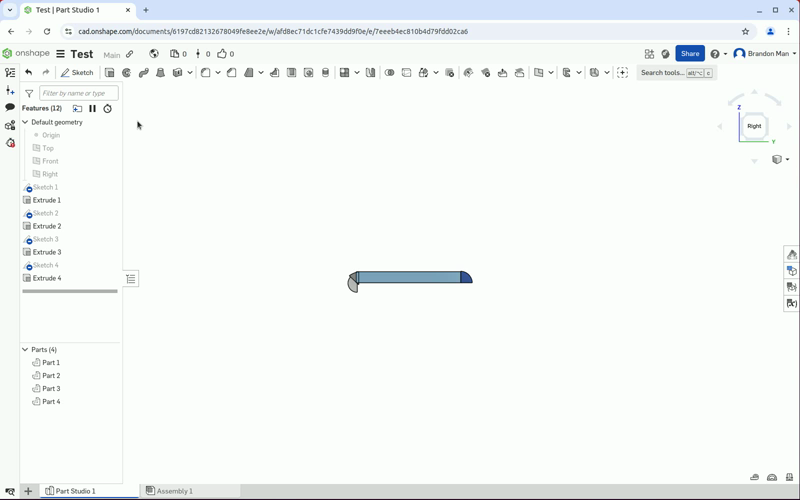
key(shift+h)
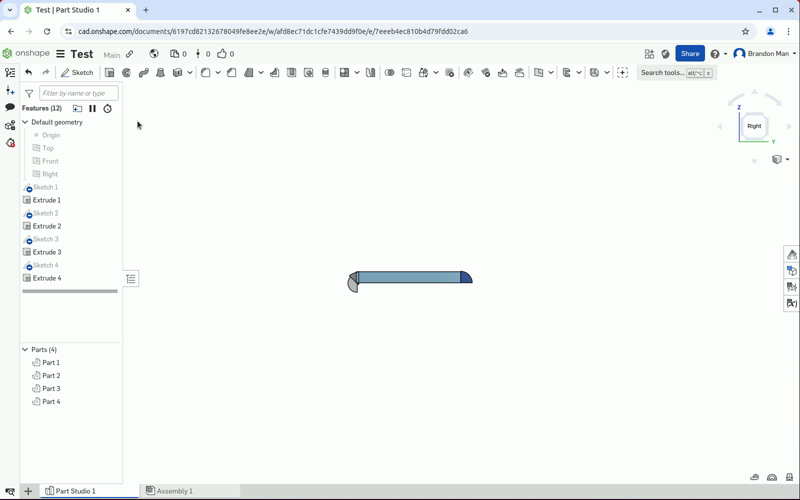
mouse_move(73, 189)
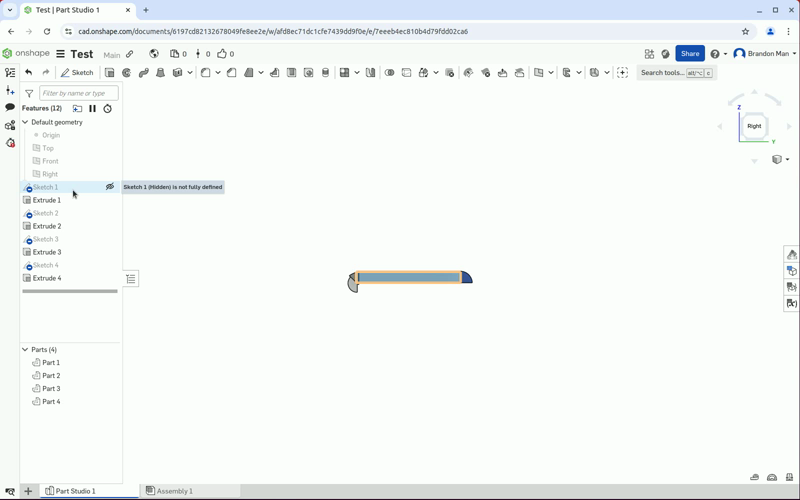
click(73, 189)
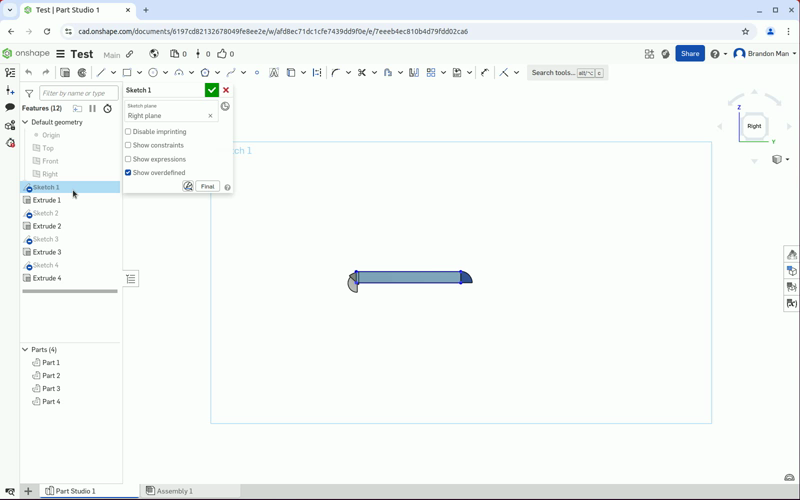
mouse_move(229, 92)
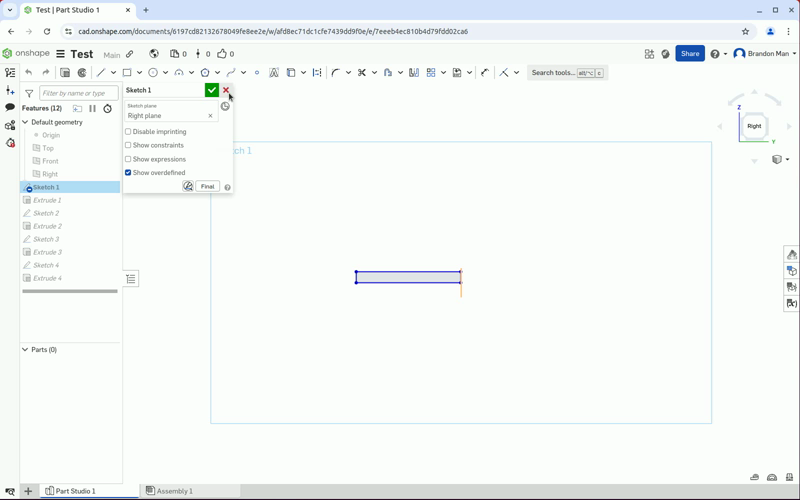
click(229, 92)
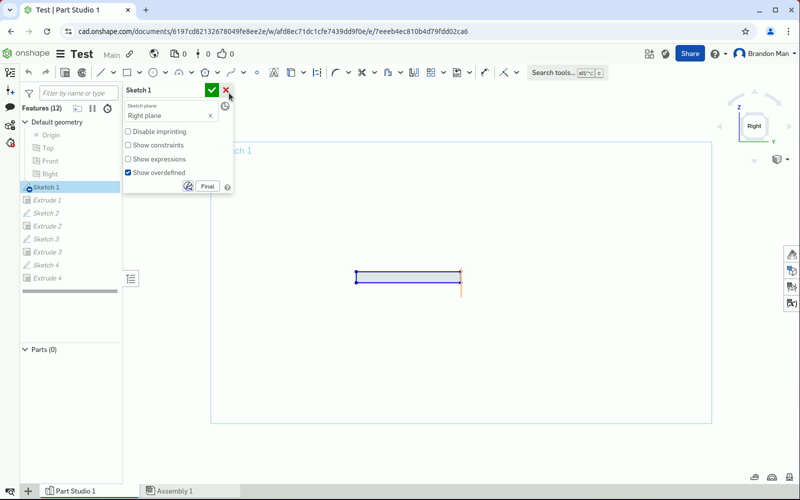
key(shift+s)
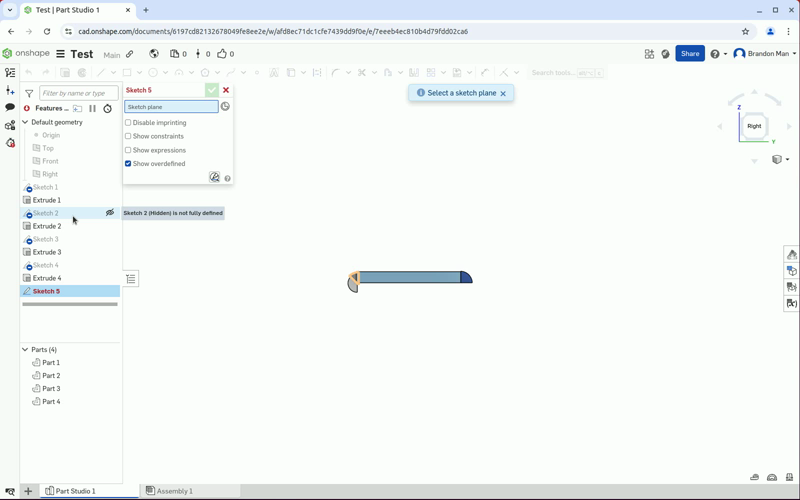
scroll(3)
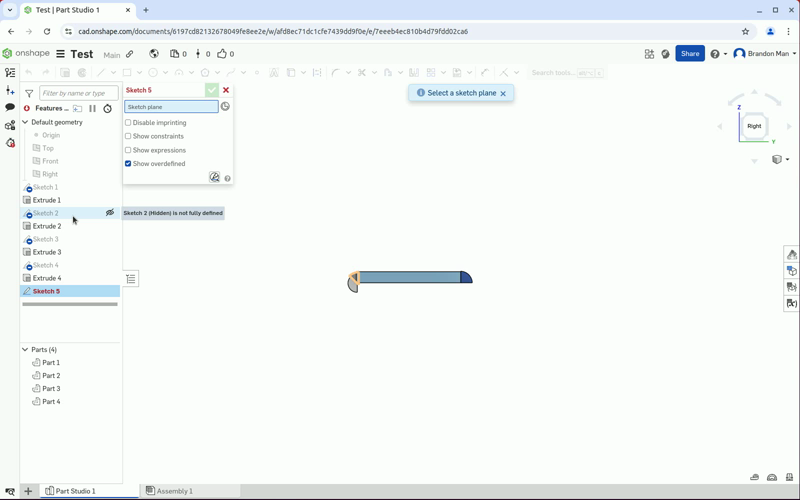
mouse_move(73, 176)
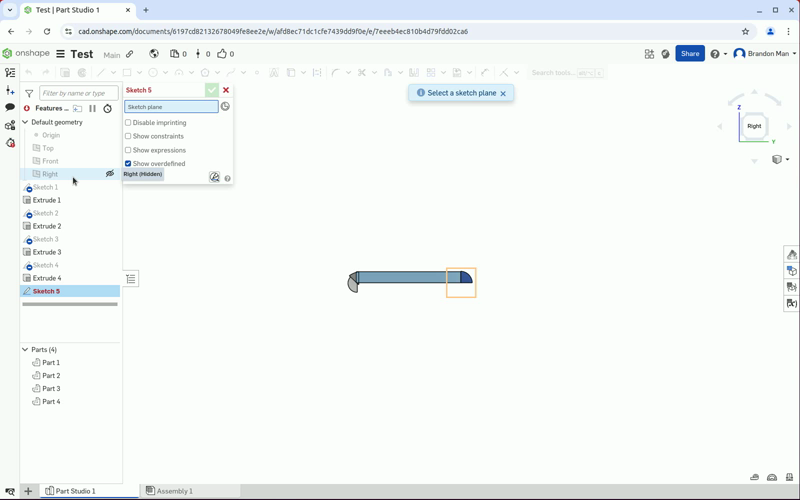
click(73, 176)
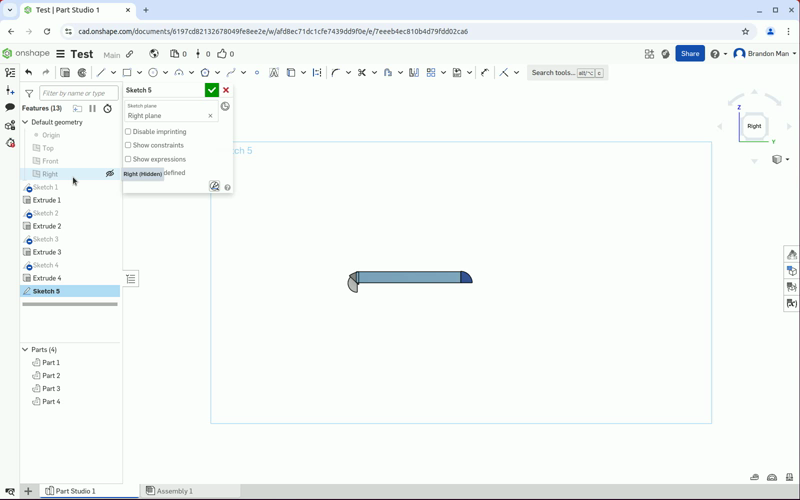
mouse_move(73, 352)
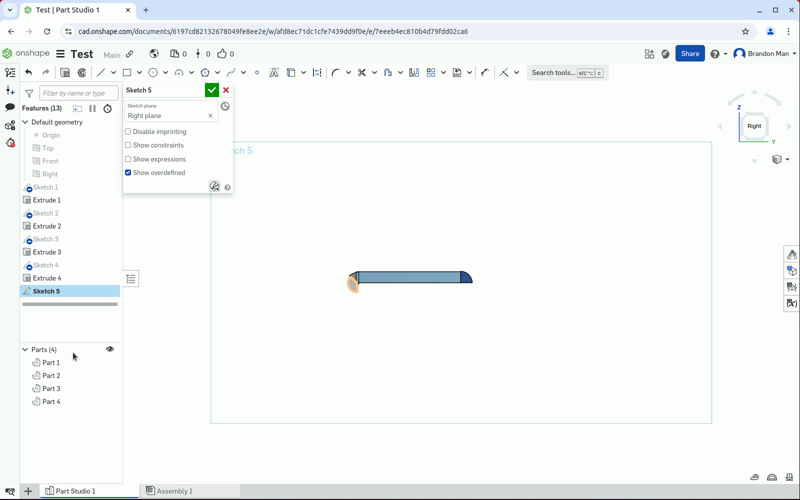
key(y)
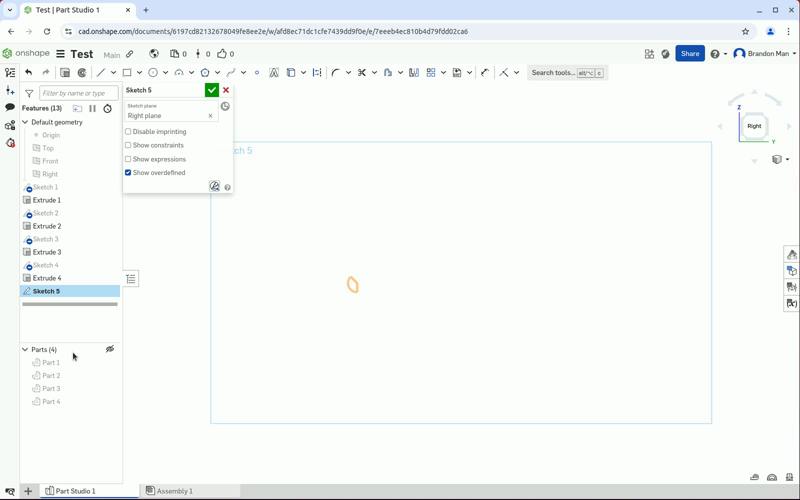
key(l)
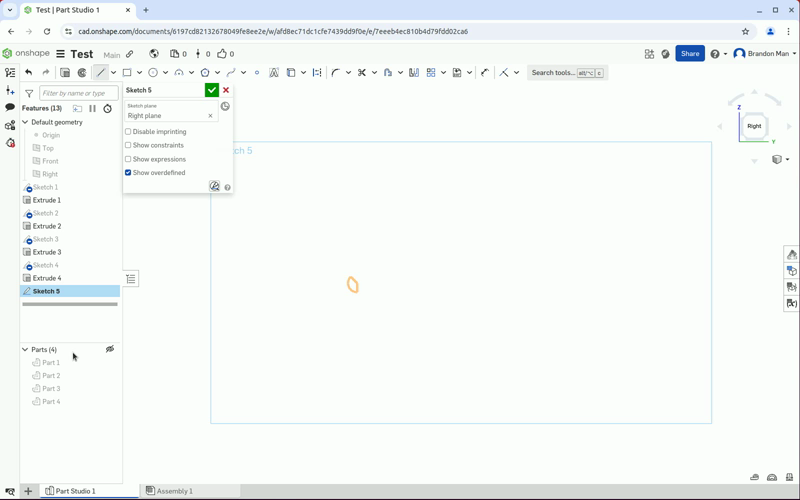
key_down(shift)
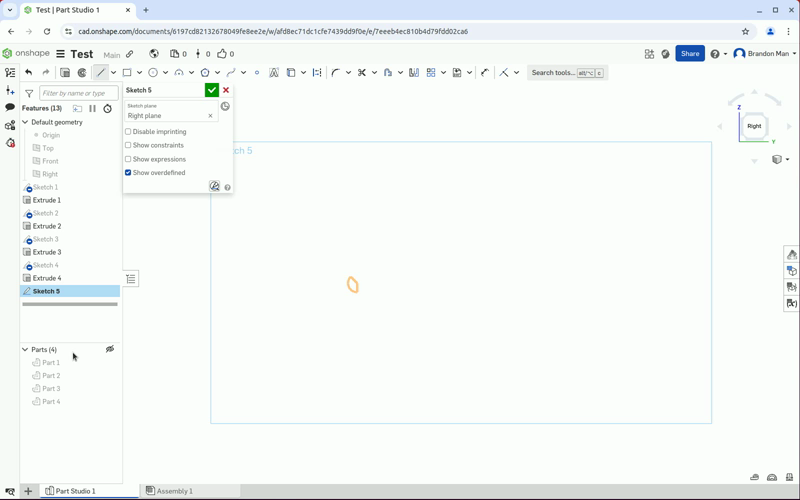
mouse_move(356, 291)
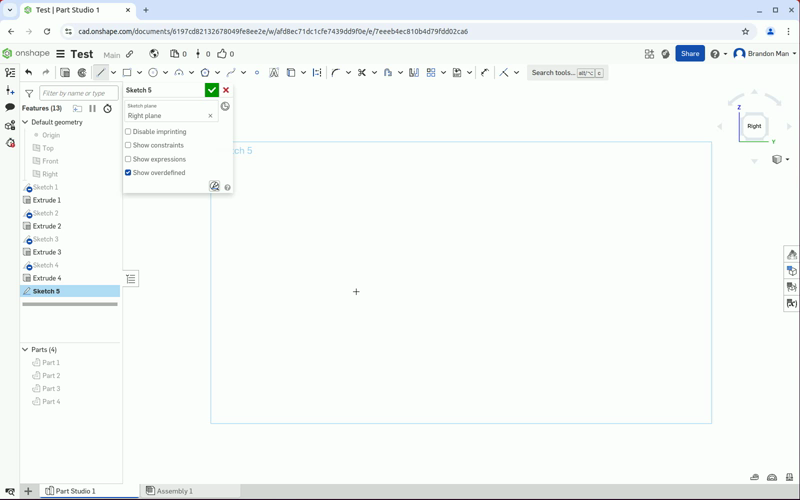
click(356, 291)
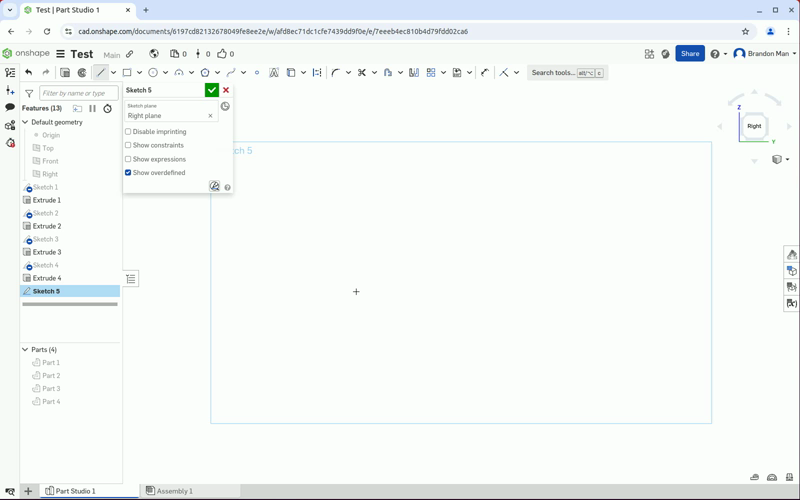
key_up(shift)
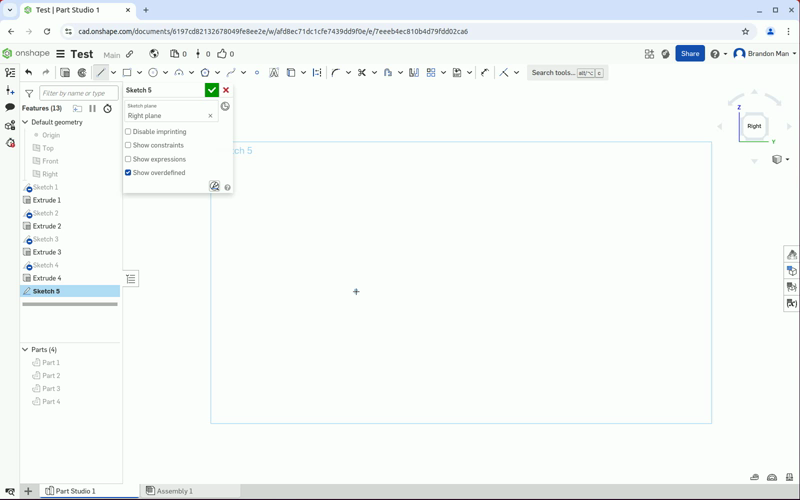
key_down(shift)
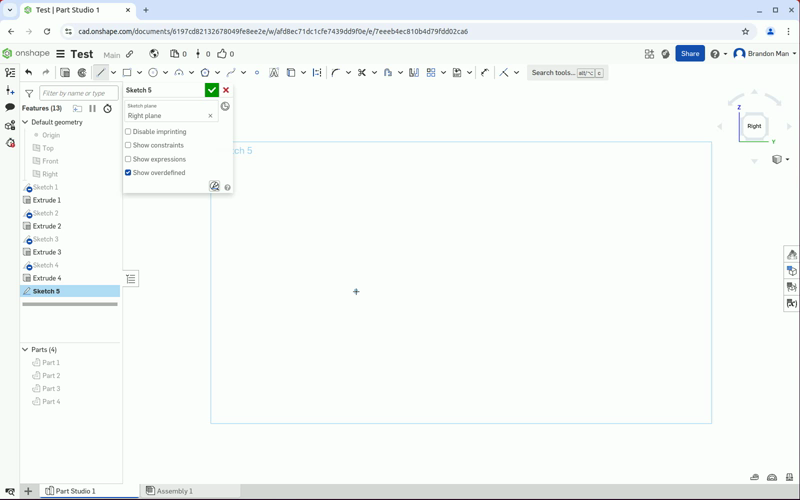
mouse_move(460, 291)
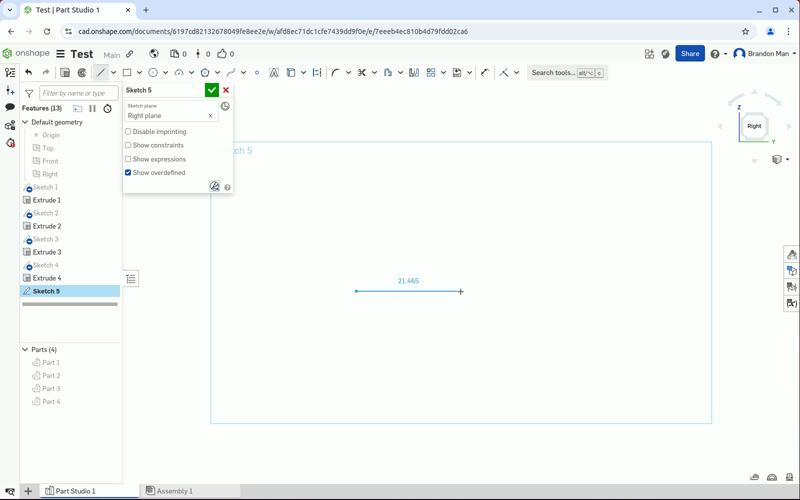
click(460, 291)
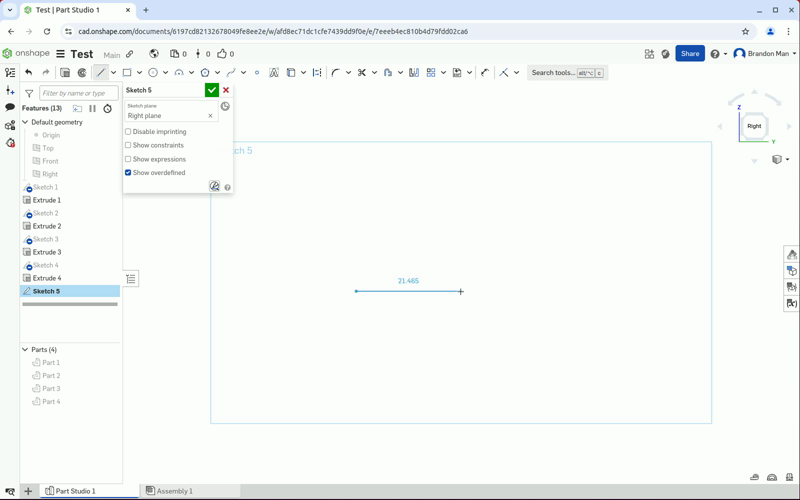
key_up(shift)
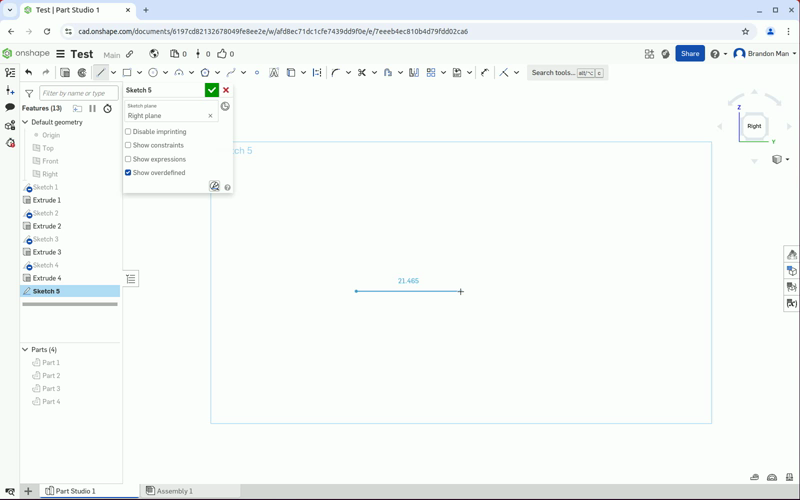
key_down(shift)
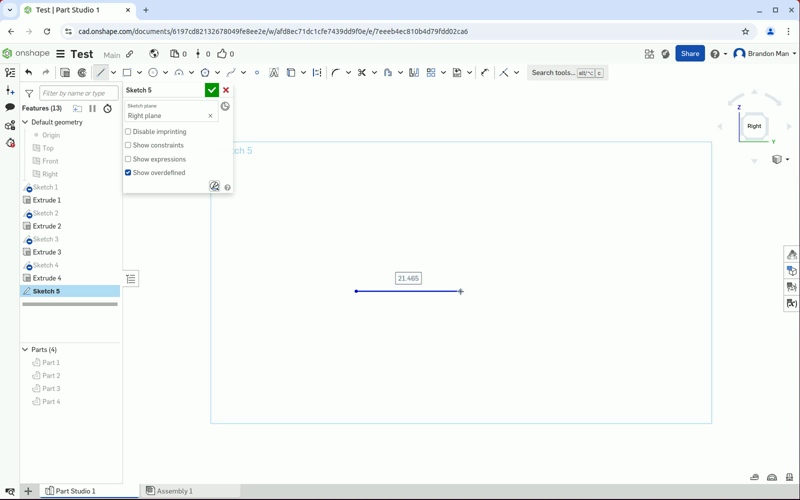
mouse_move(490, 291)
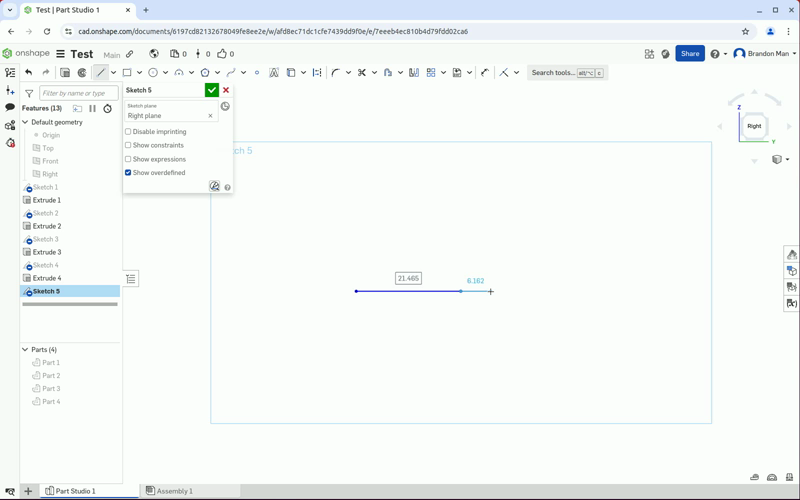
mouse_move(460, 282)
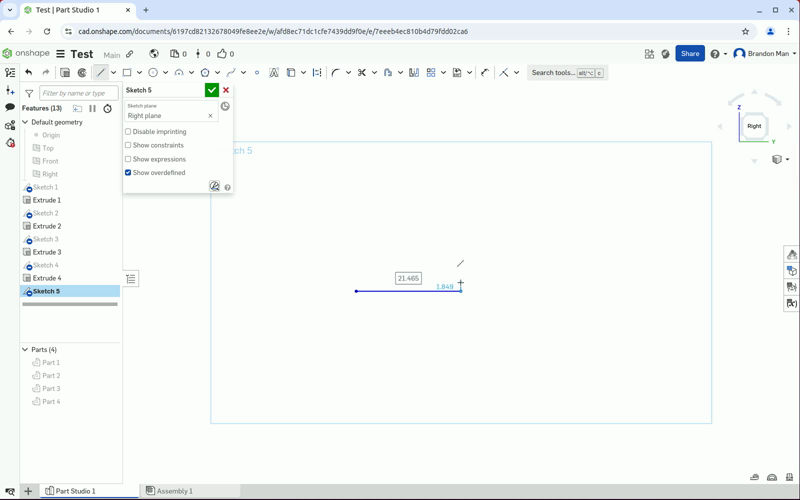
click(460, 282)
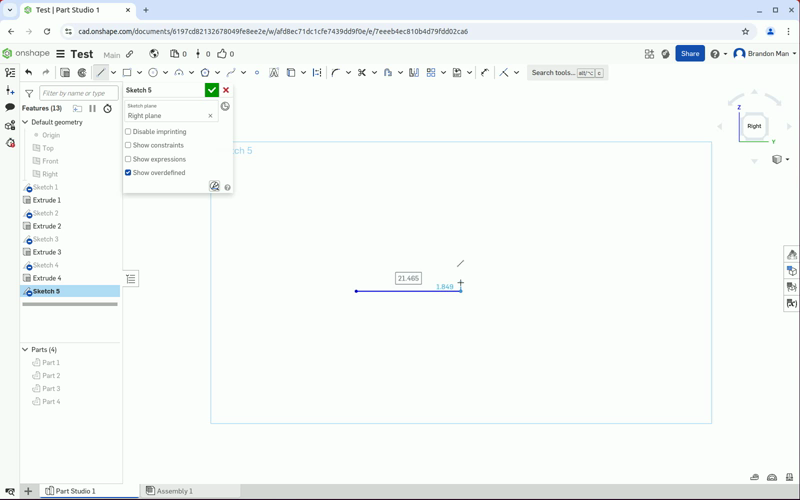
key_up(shift)
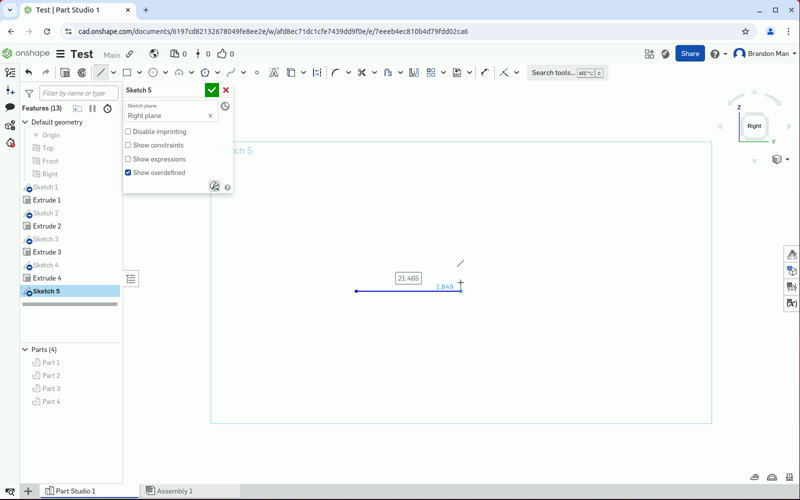
key_down(shift)
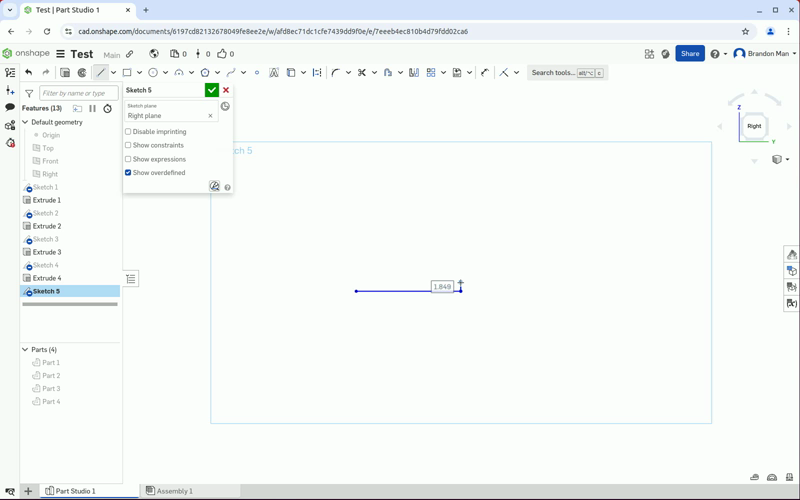
mouse_move(356, 282)
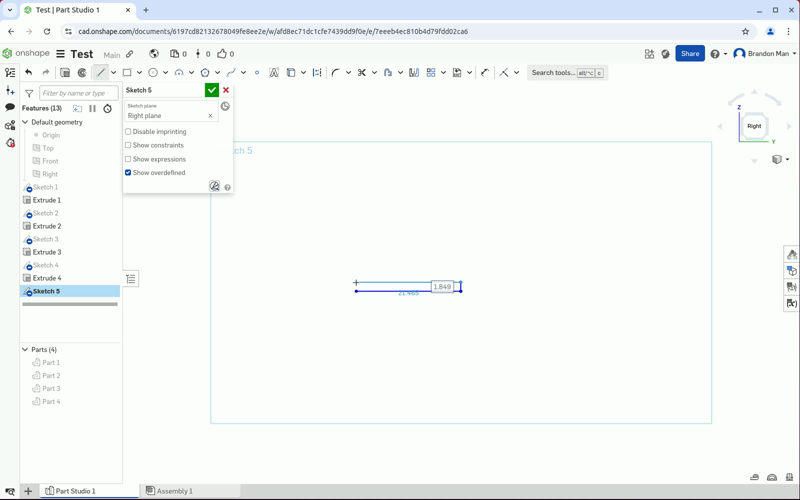
click(356, 282)
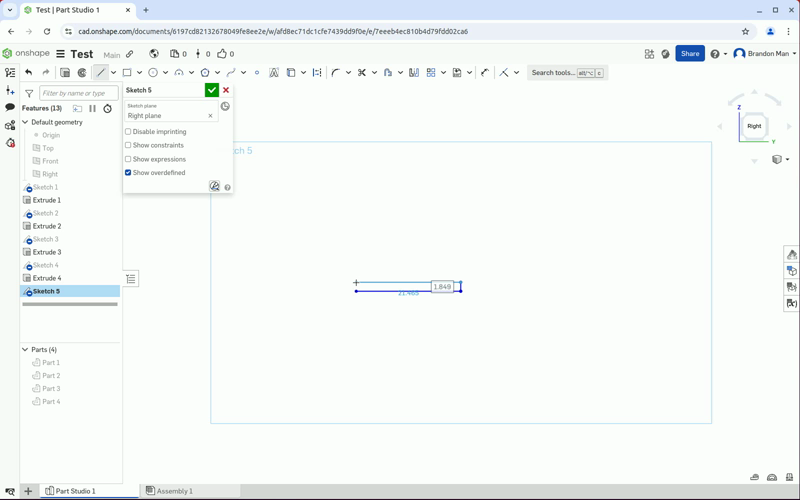
key_up(shift)
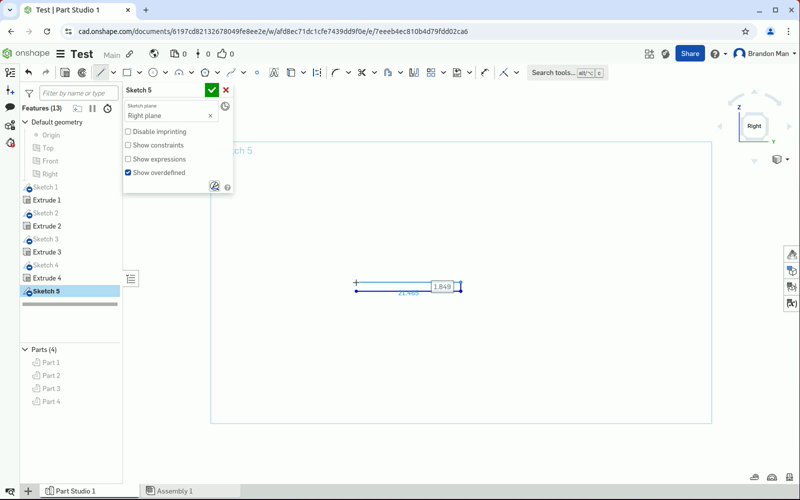
mouse_move(386, 282)
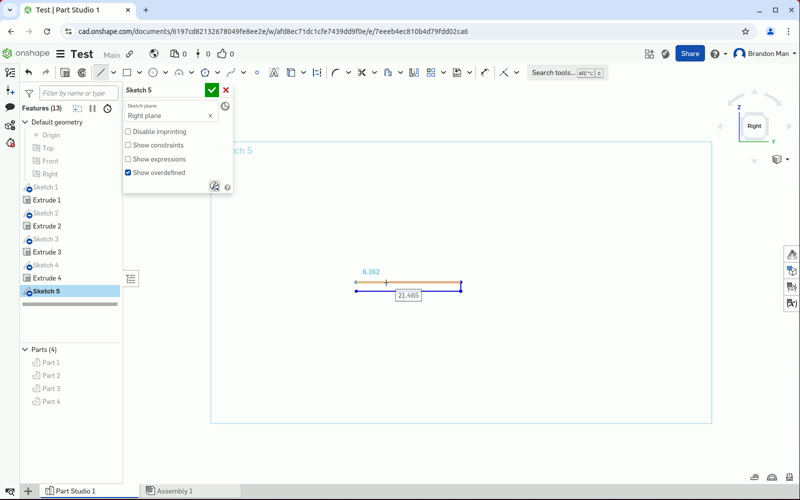
key_down(shift)
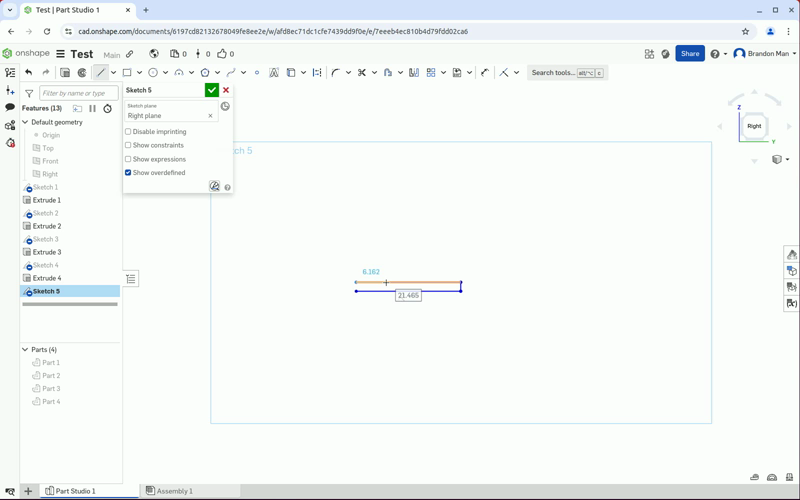
mouse_move(356, 291)
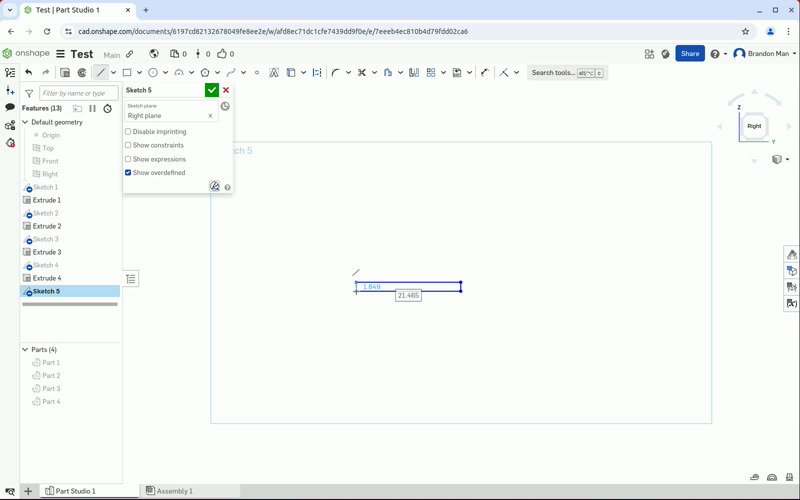
key_up(shift)
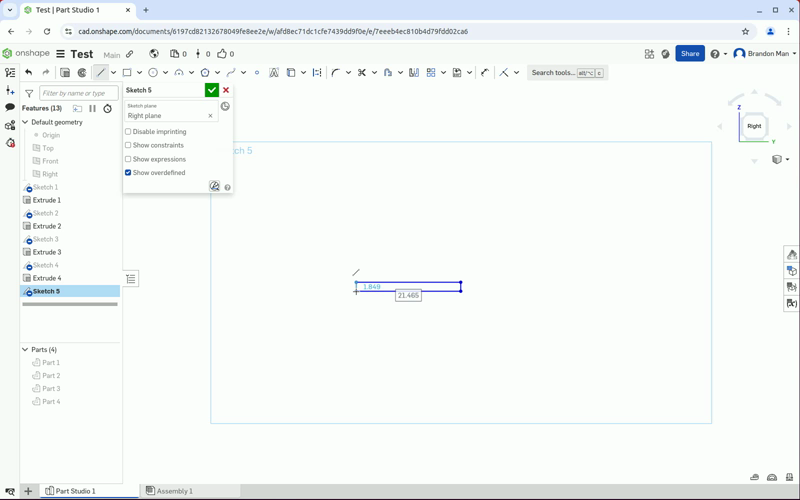
click(356, 291)
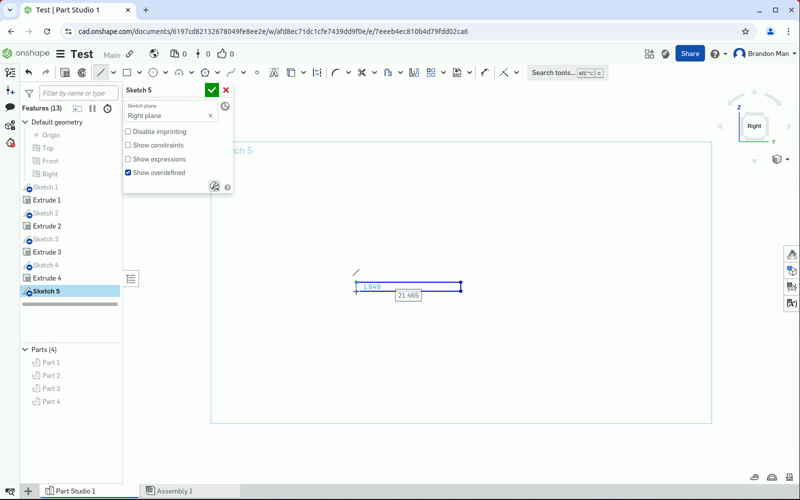
key(esc)
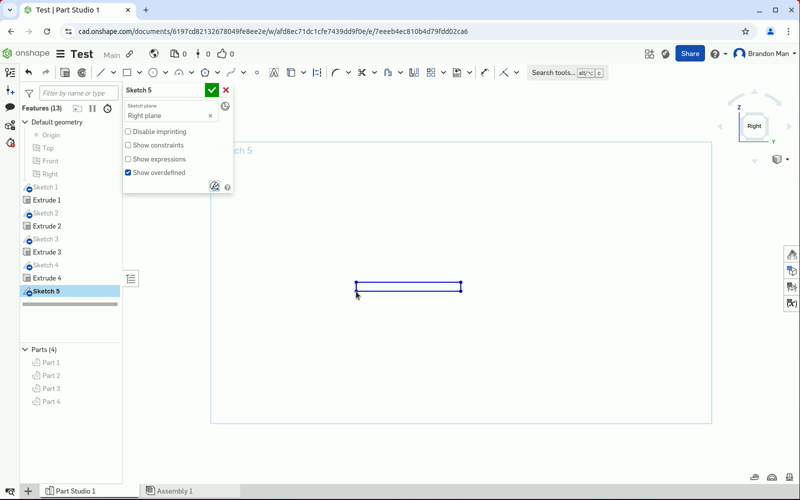
mouse_move(455, 285)
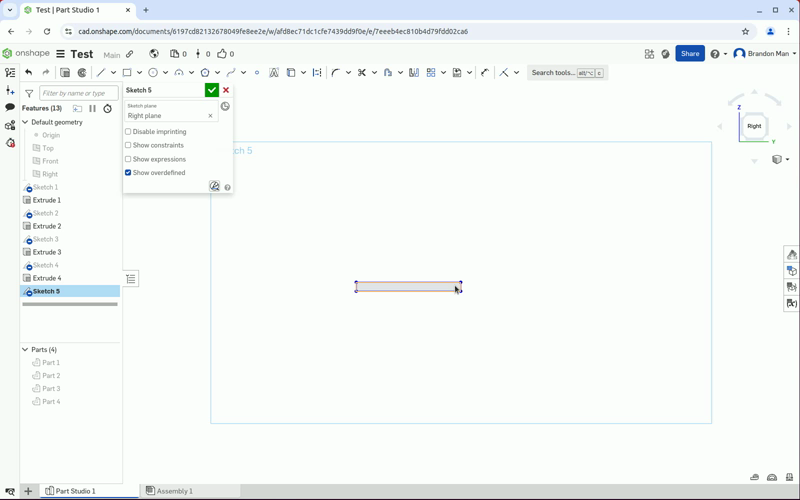
scroll(6)
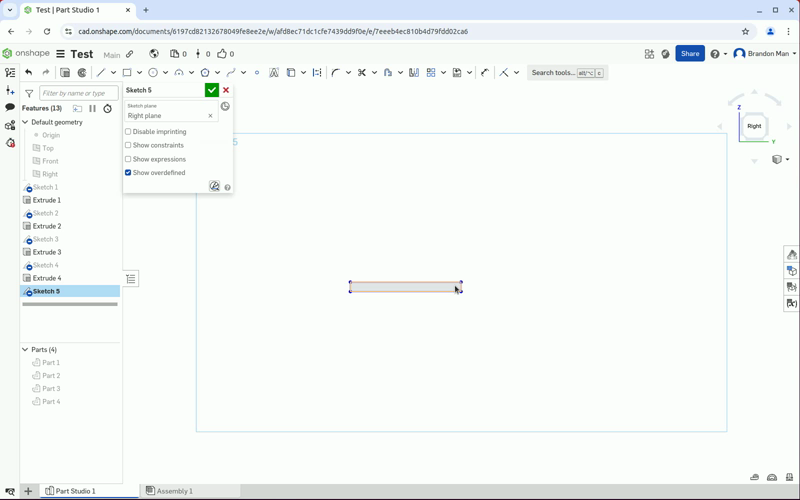
scroll(6)
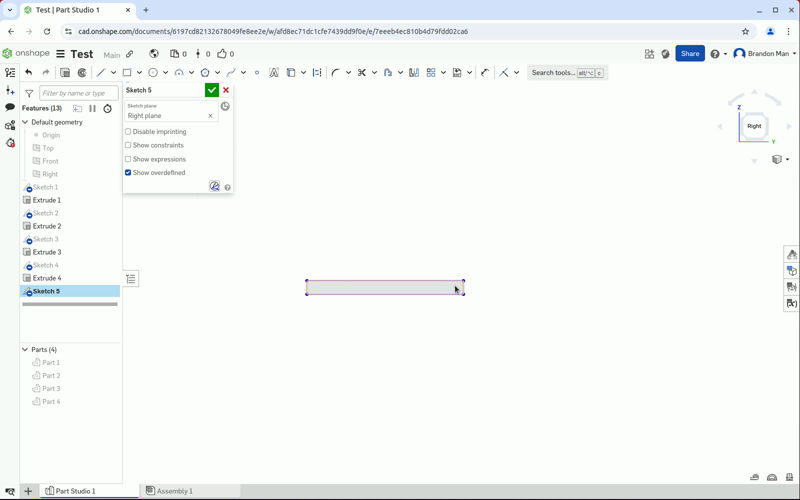
scroll(6)
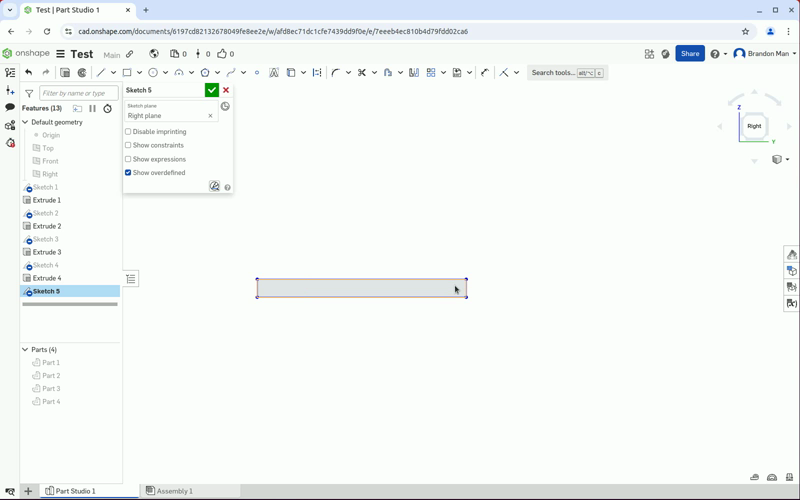
scroll(6)
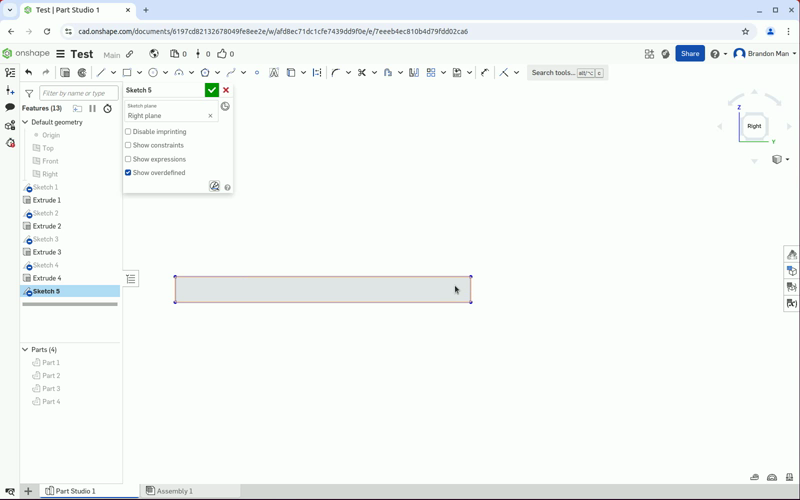
scroll(6)
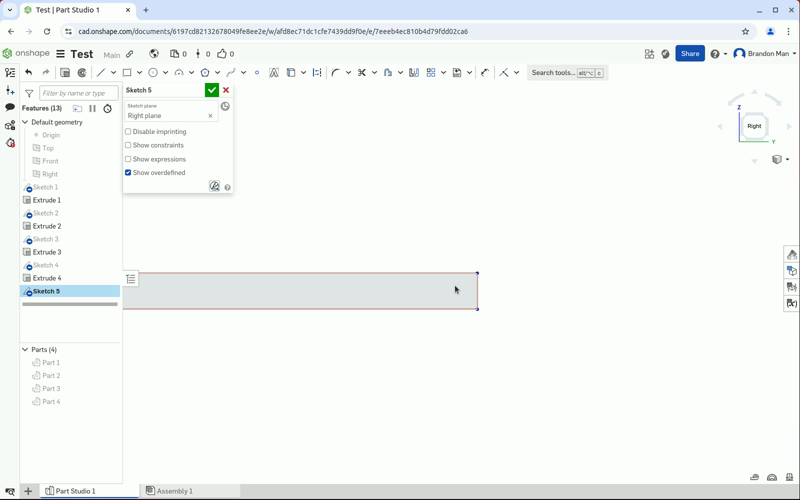
scroll(6)
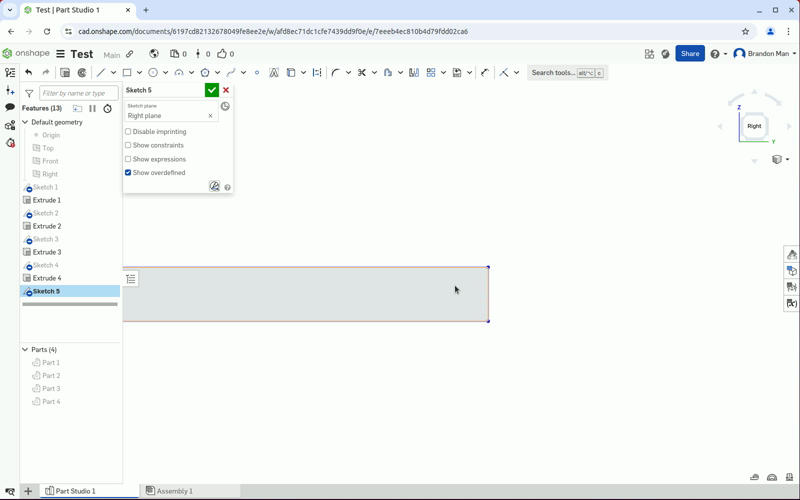
scroll(6)
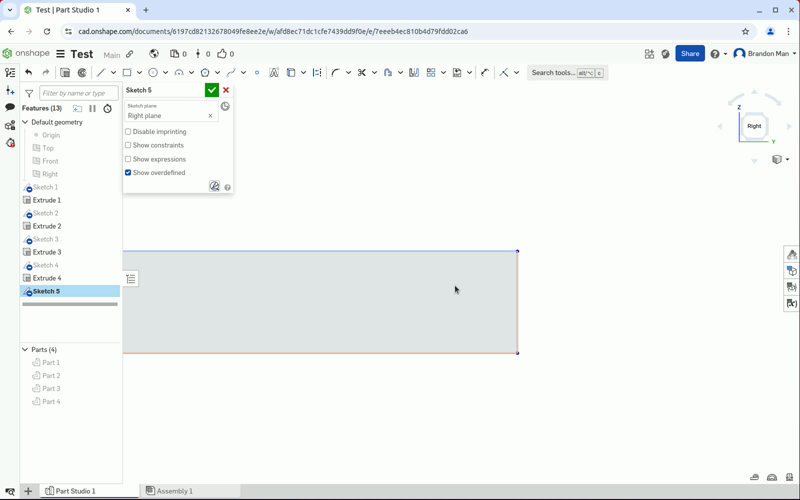
click(455, 285)
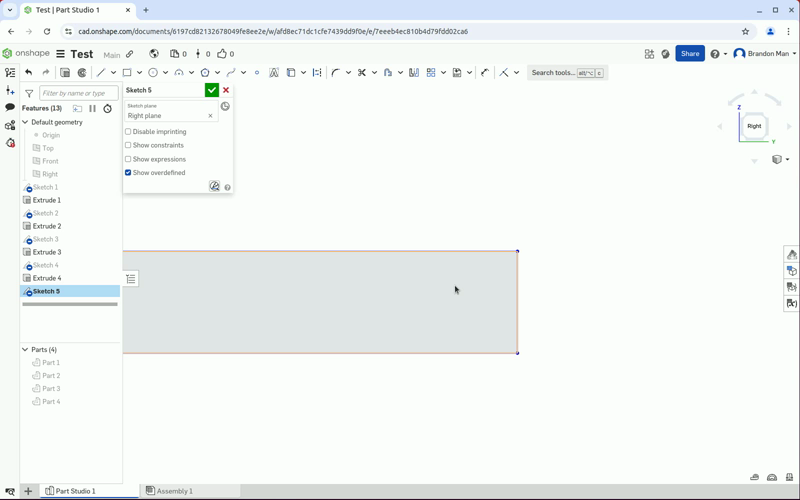
scroll(-6)
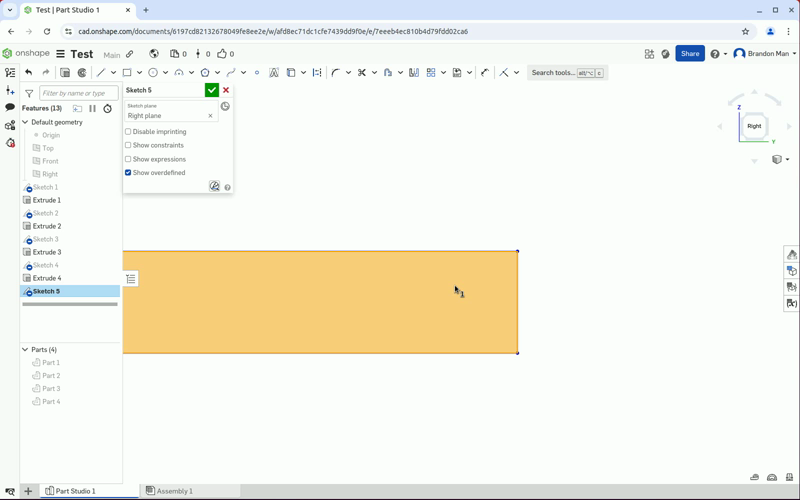
scroll(-6)
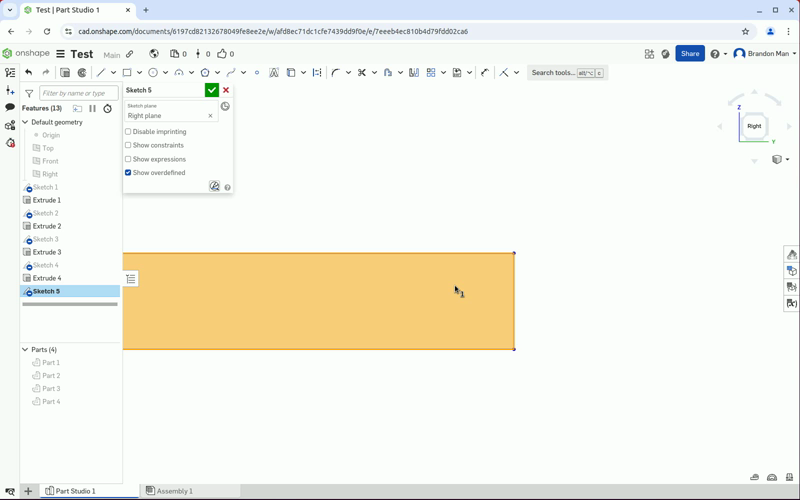
scroll(-6)
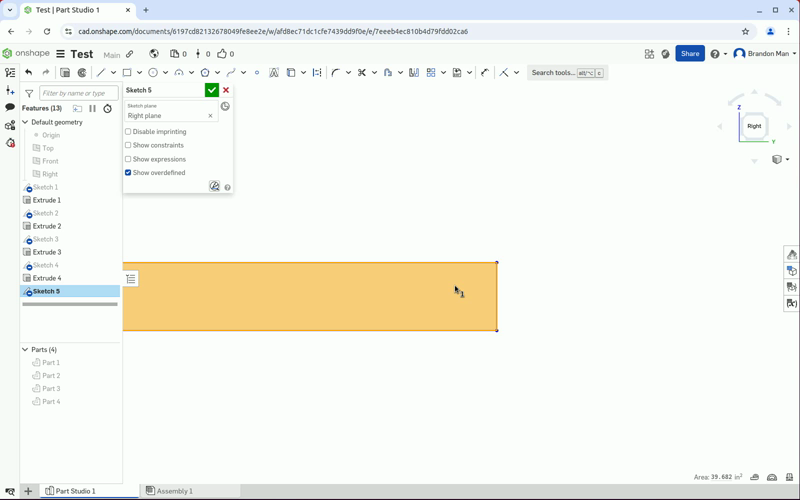
scroll(-6)
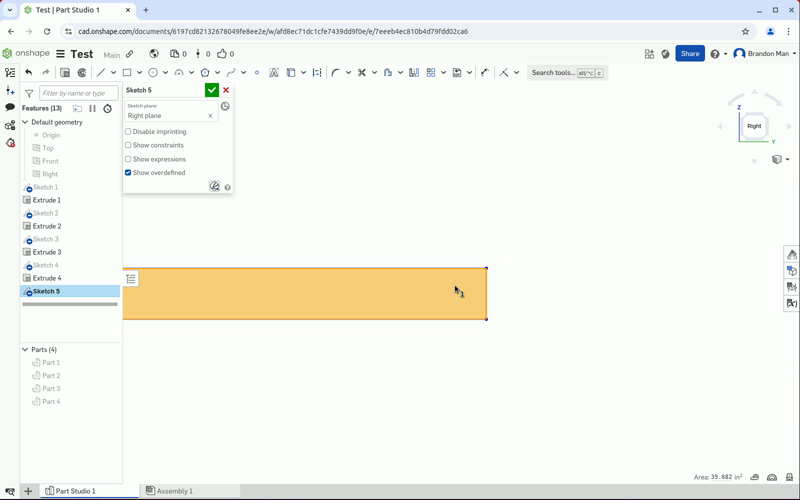
scroll(-6)
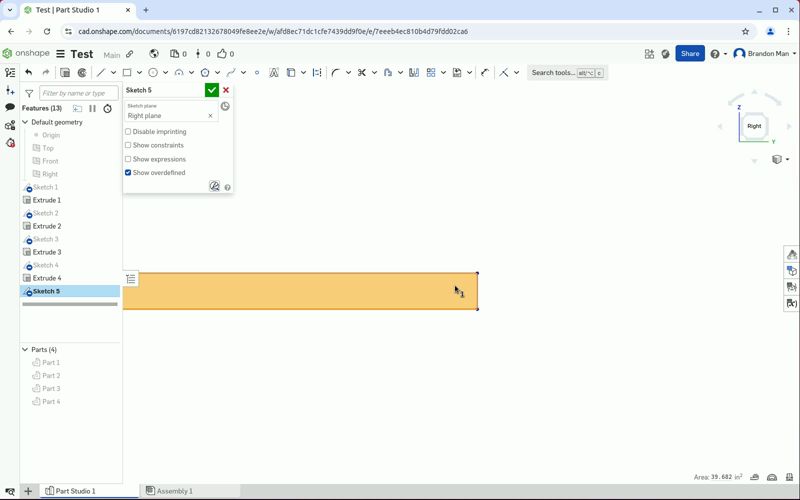
scroll(-6)
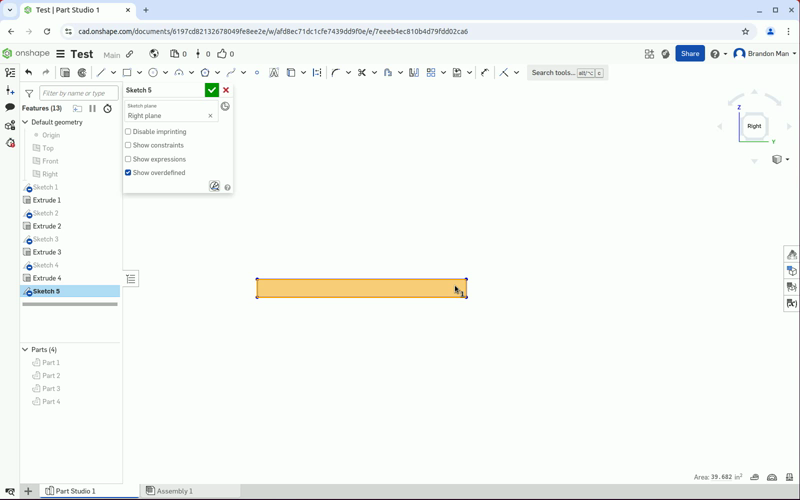
scroll(-6)
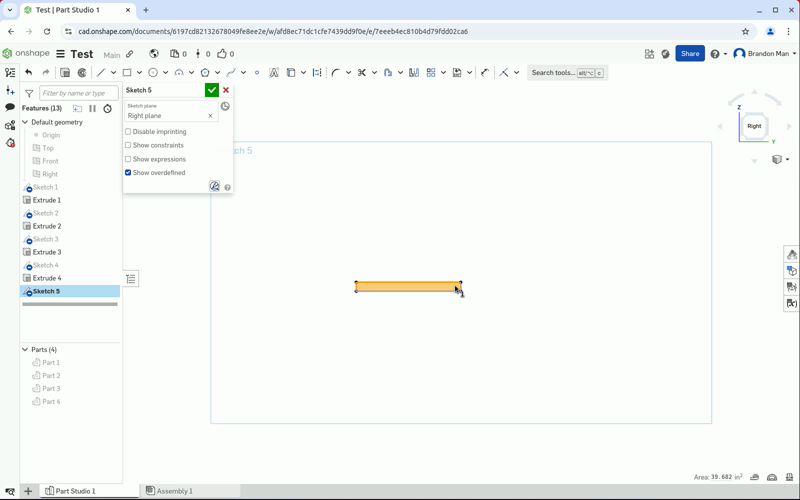
mouse_move(73, 352)
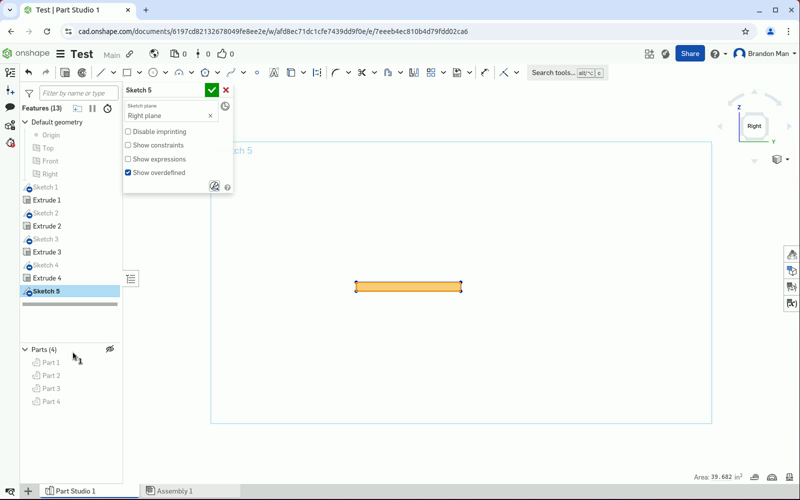
key(shift+y)
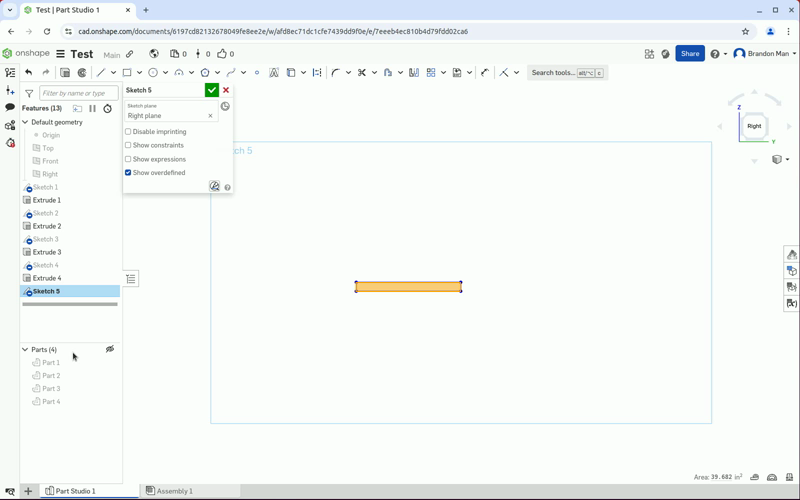
key(shift+e)
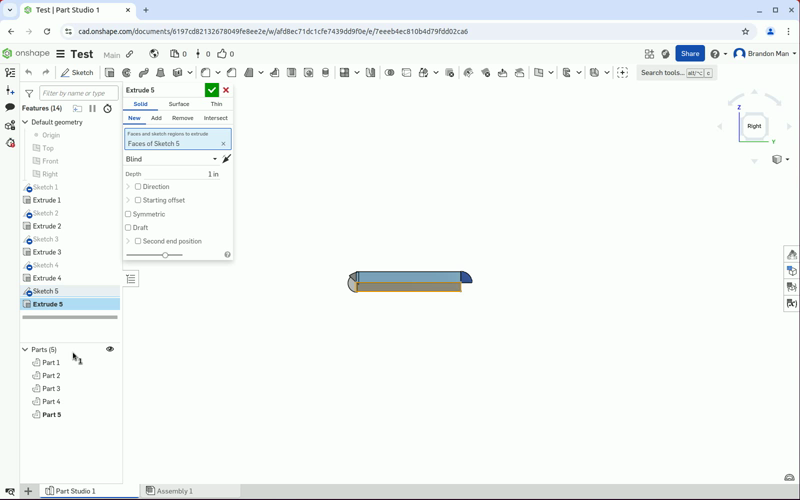
mouse_move(143, 106)
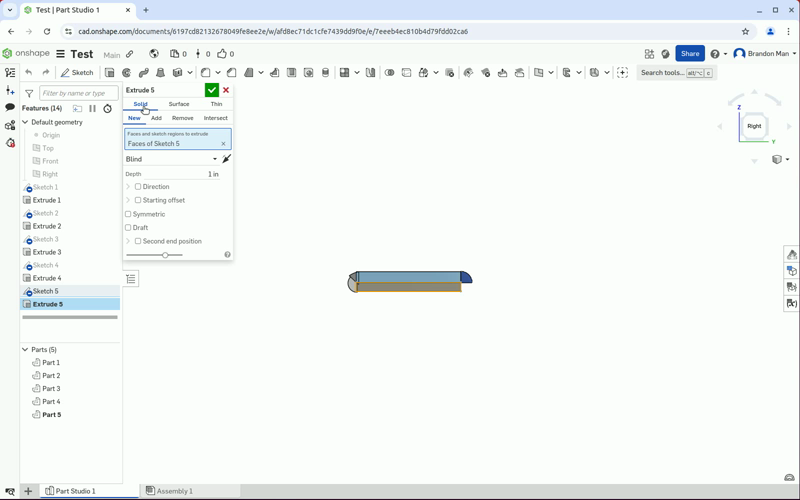
click(143, 106)
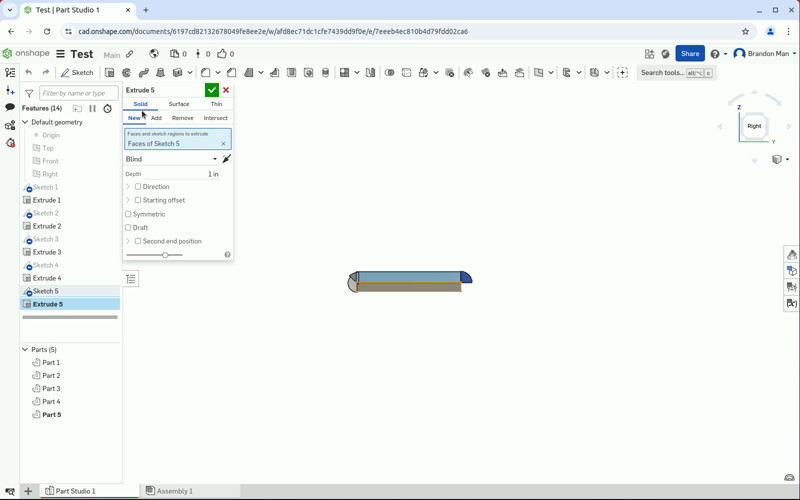
mouse_move(137, 120)
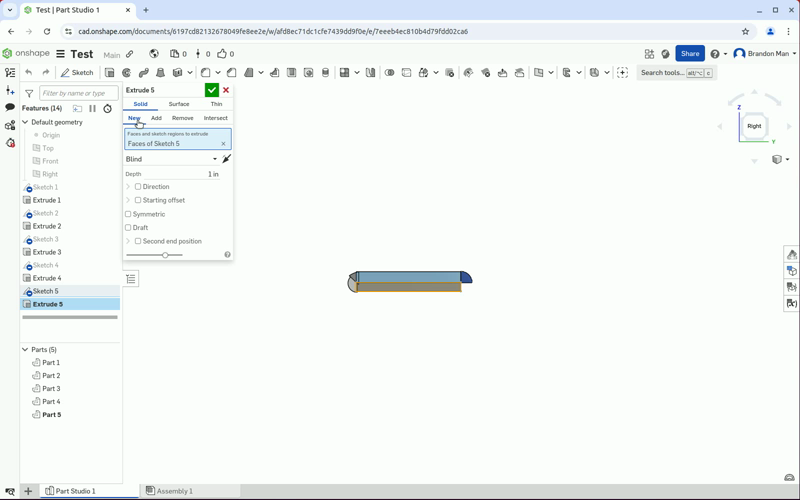
click(137, 120)
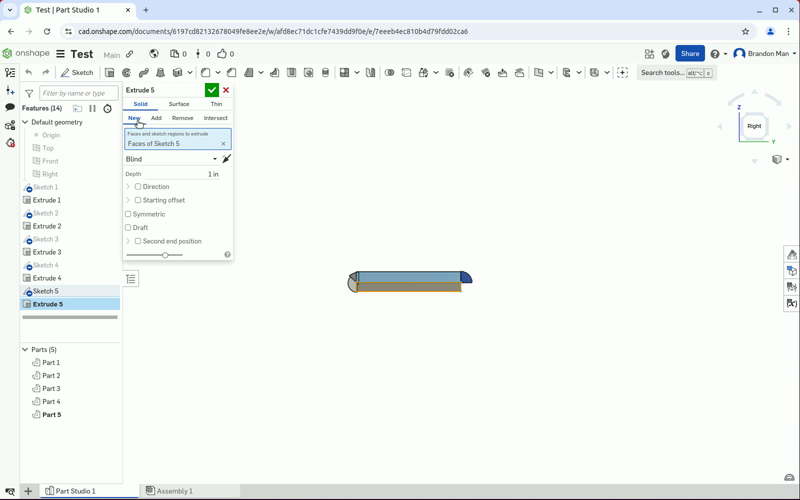
key(tab, 4)
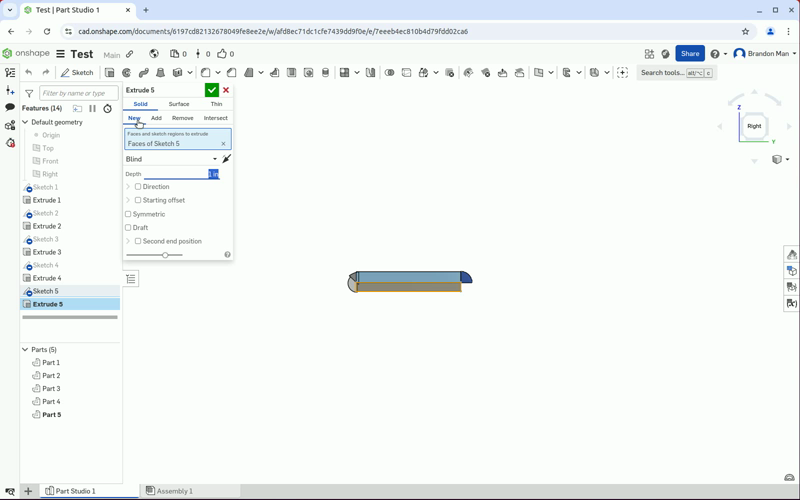
text(1.926)
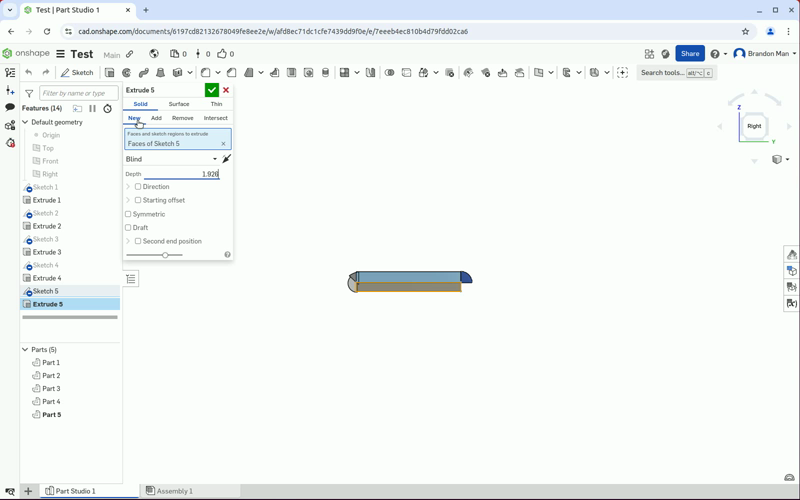
key(enter)
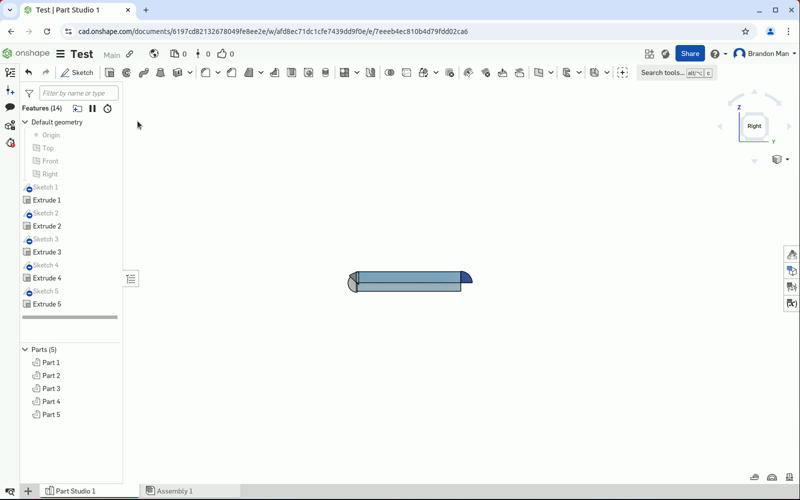
key(shift+h)
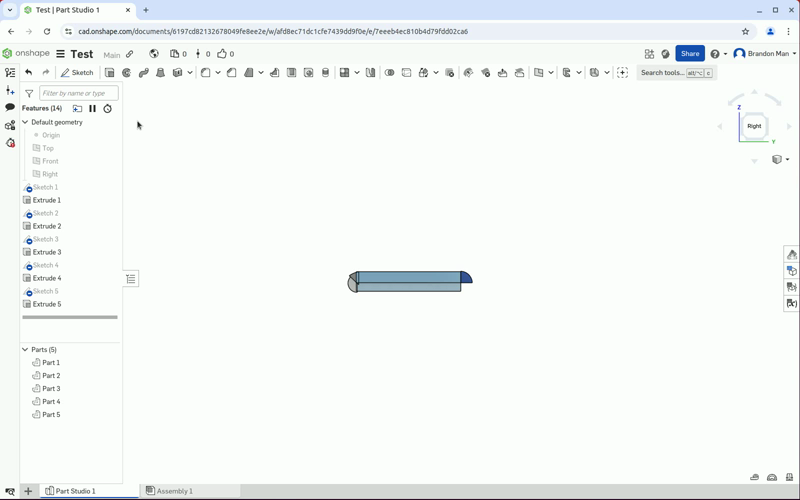
key(shift+h)
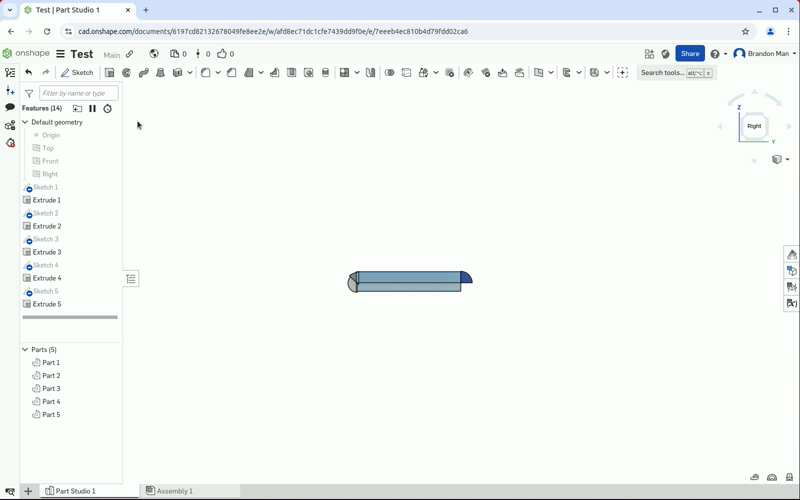
mouse_move(73, 189)
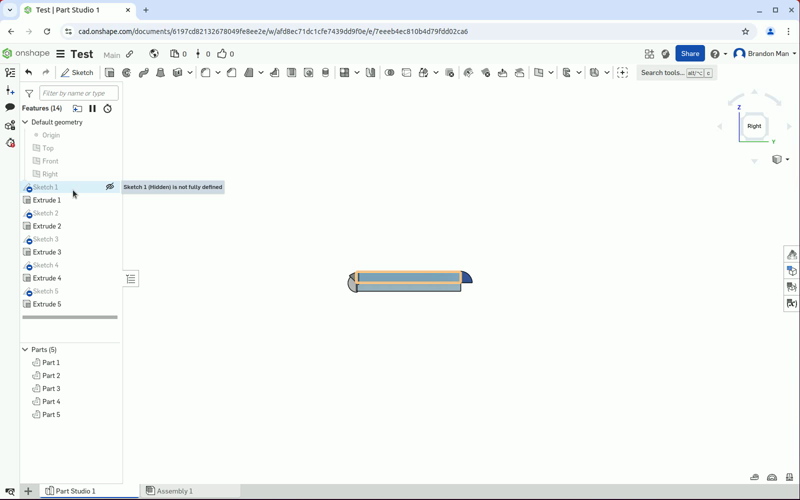
click(73, 189)
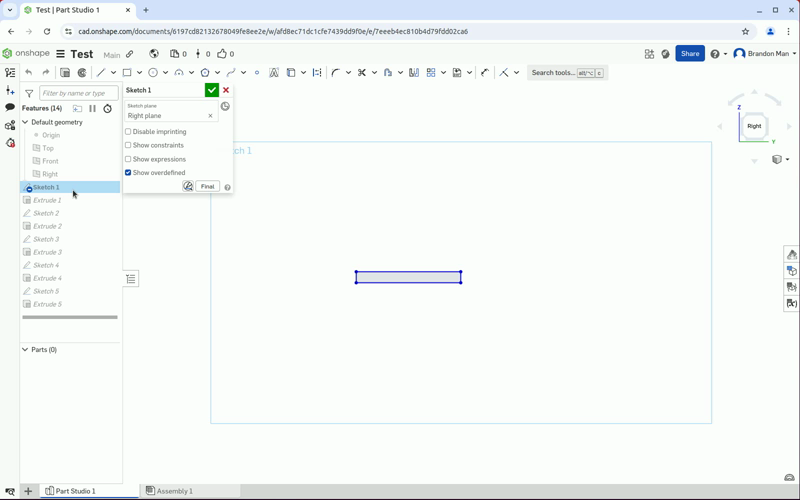
mouse_move(229, 92)
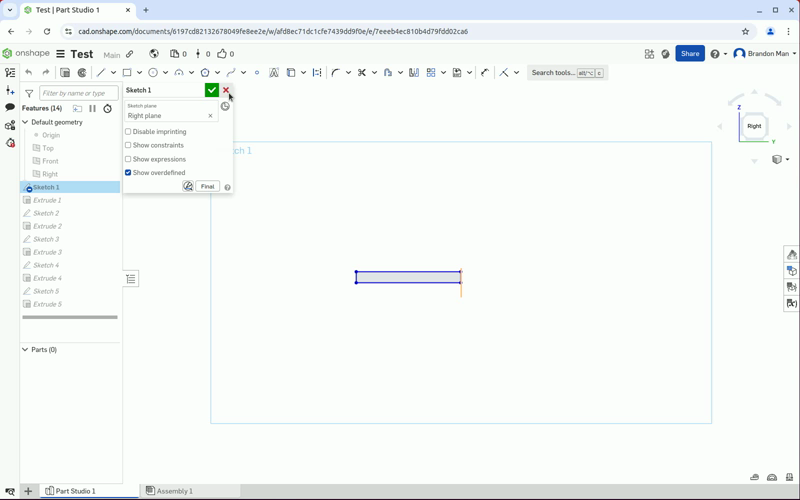
click(229, 92)
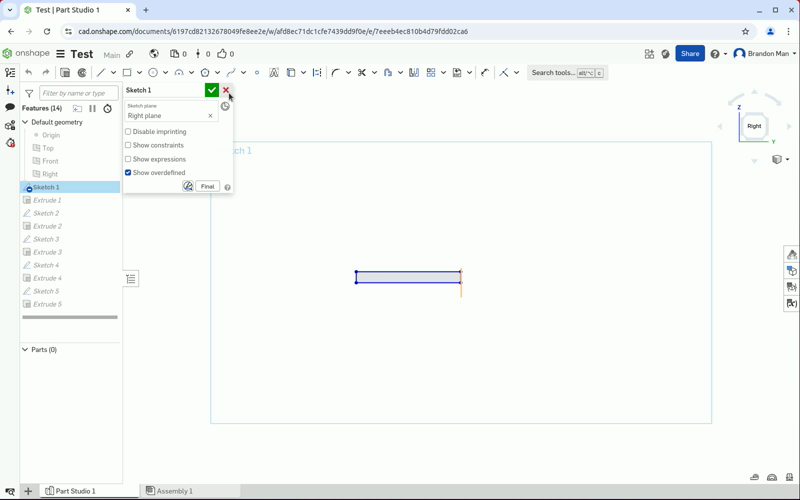
key(shift+s)
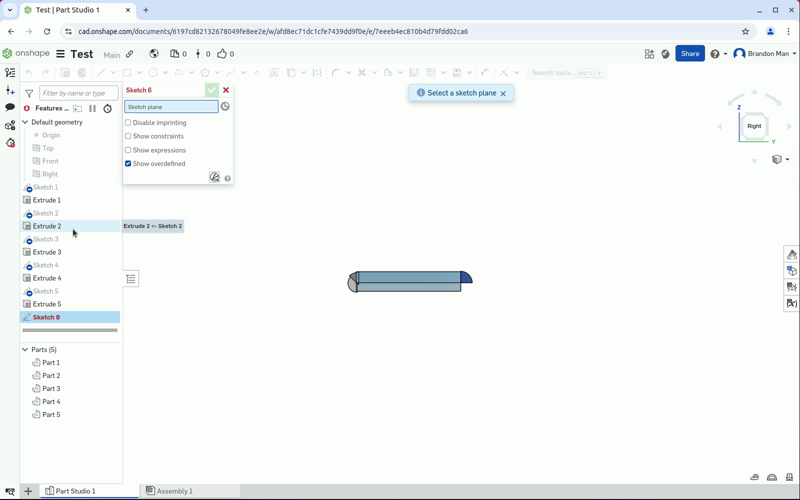
scroll(3)
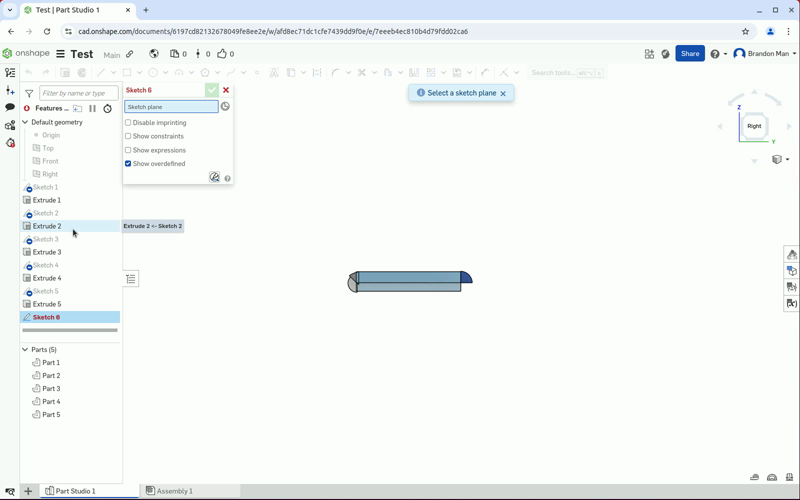
mouse_move(73, 176)
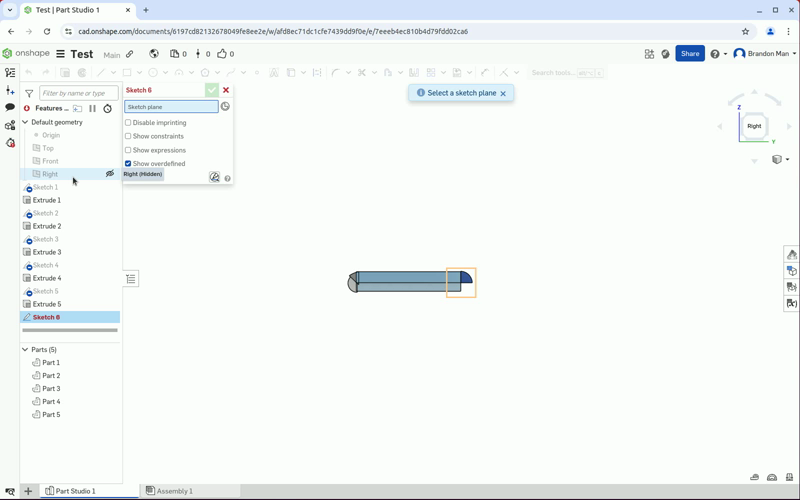
click(73, 176)
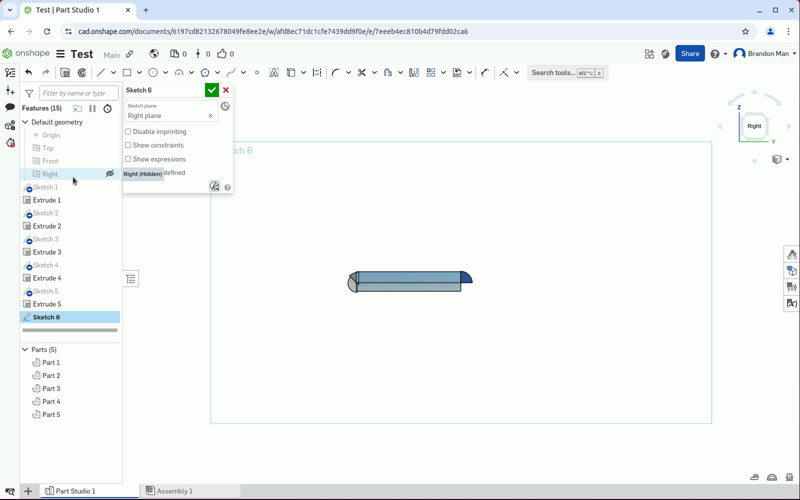
mouse_move(73, 352)
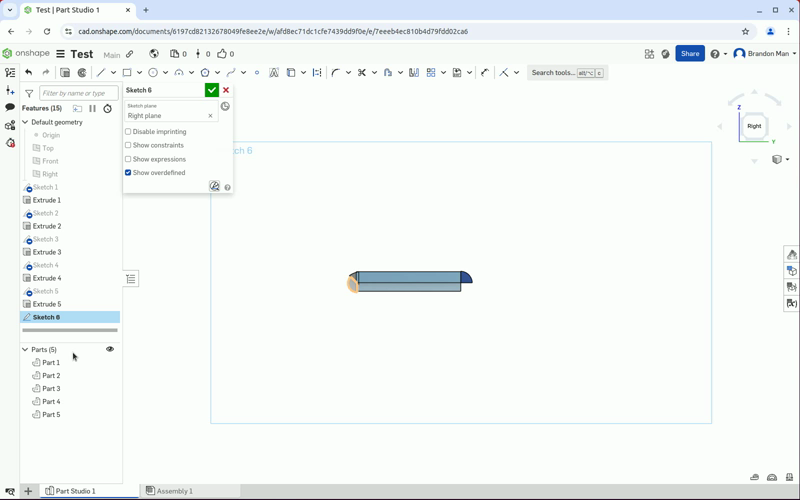
key(y)
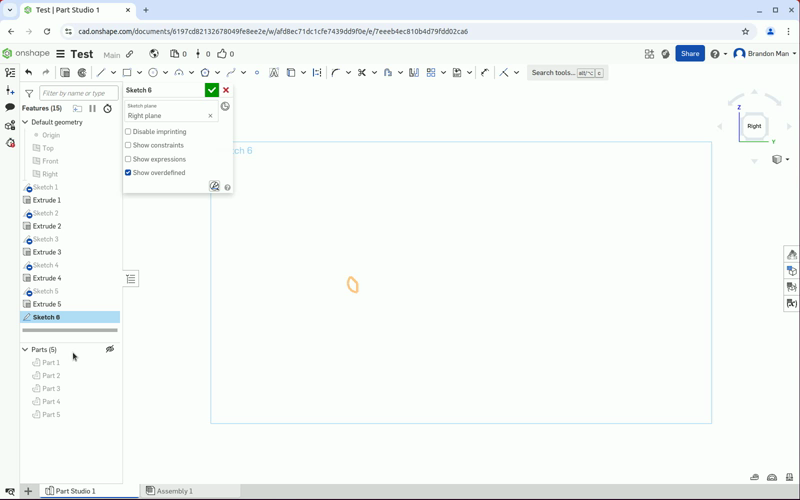
key(a)
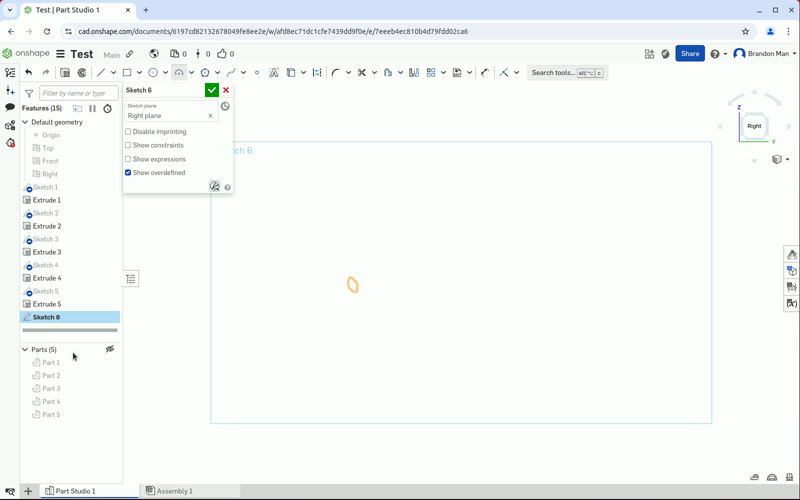
key_down(shift)
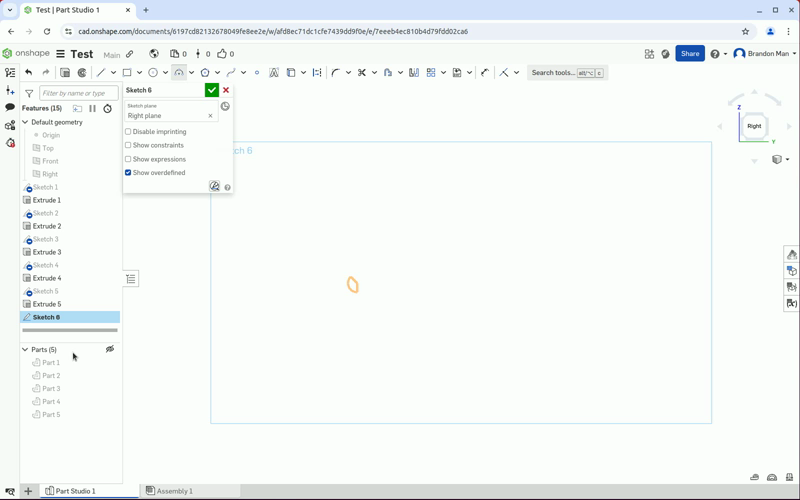
mouse_move(460, 291)
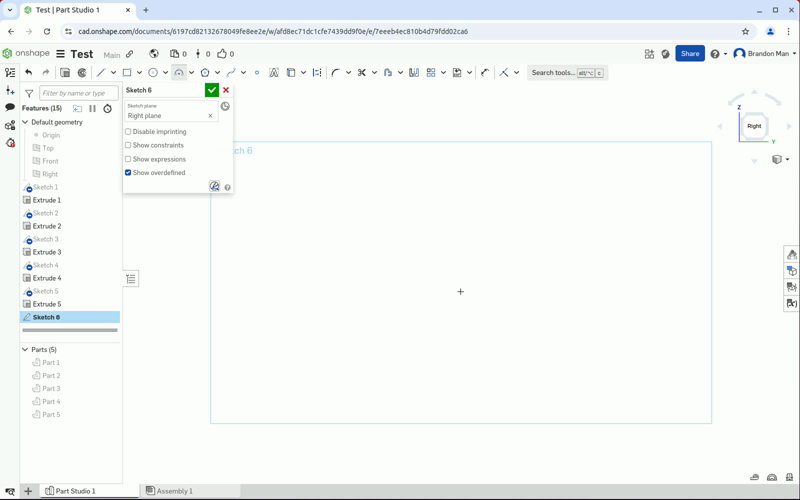
click(460, 291)
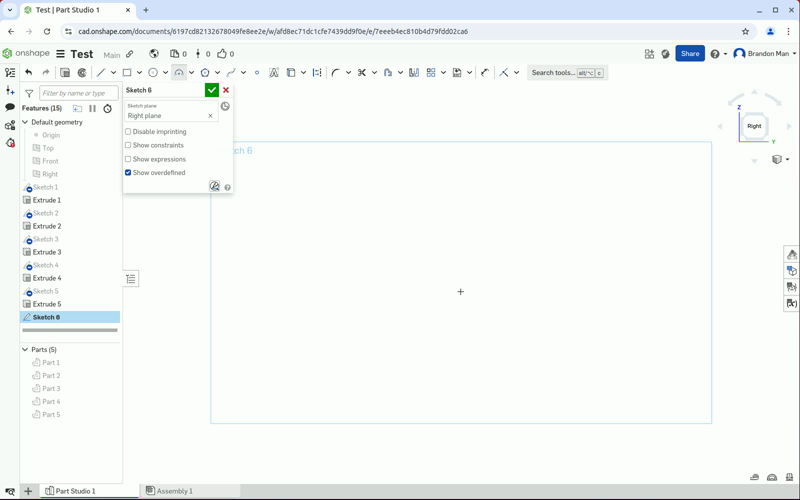
key_up(shift)
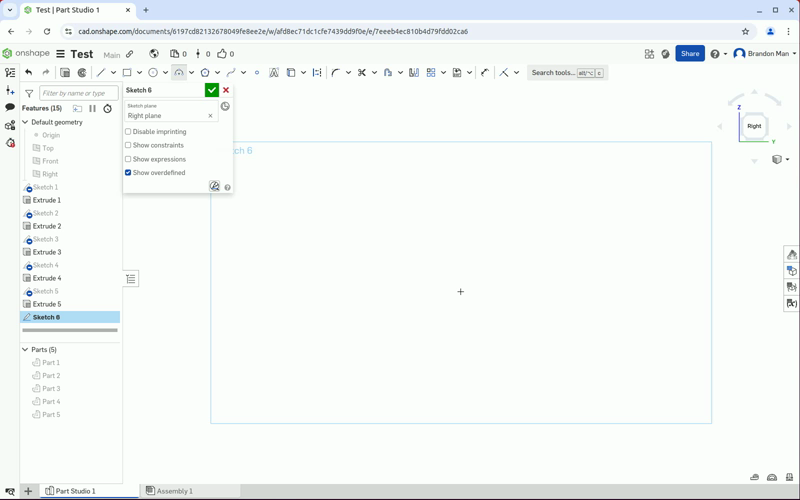
key_down(shift)
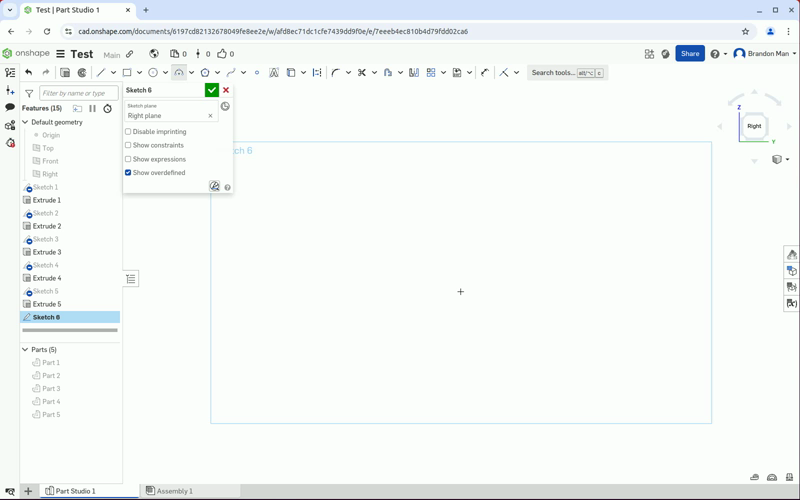
mouse_move(470, 282)
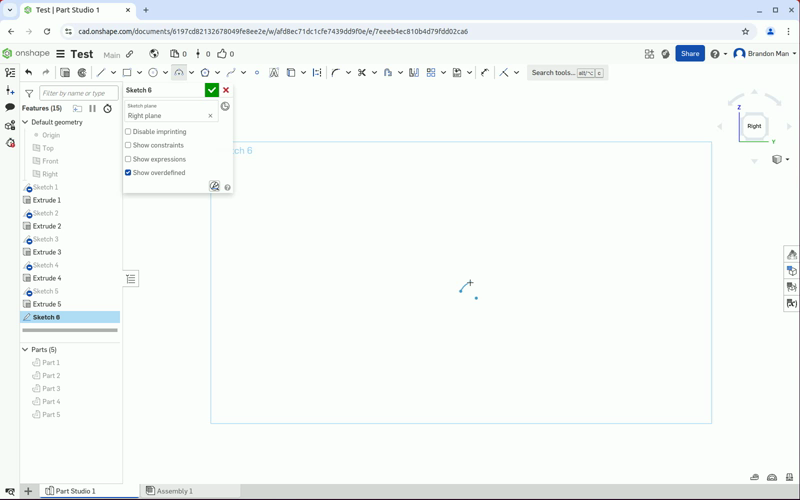
click(470, 282)
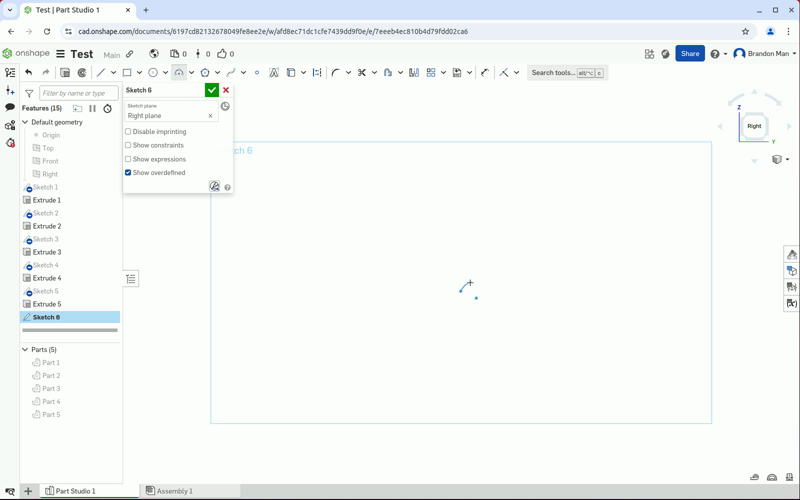
mouse_move(467, 288)
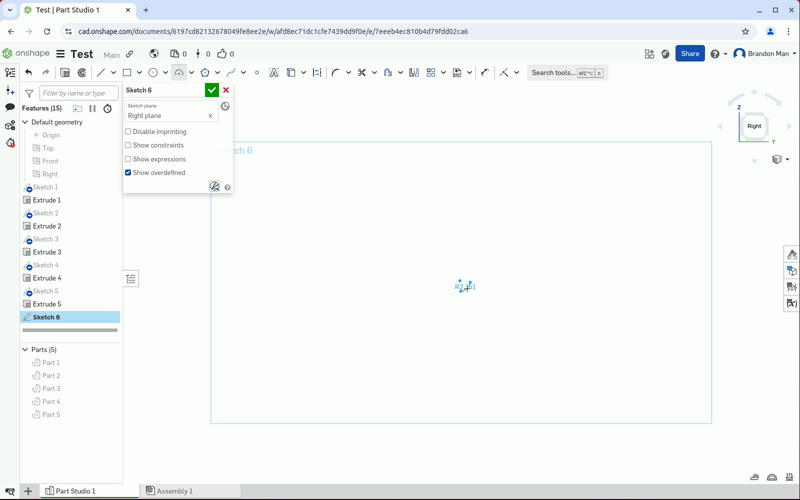
click(467, 288)
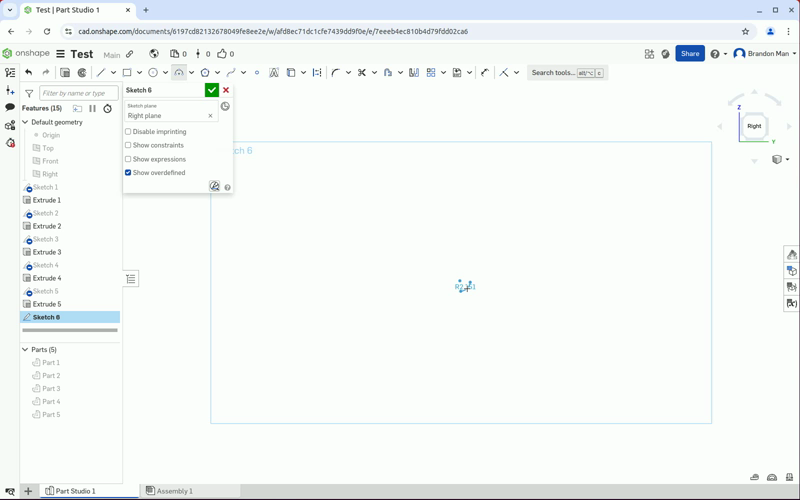
key_up(shift)
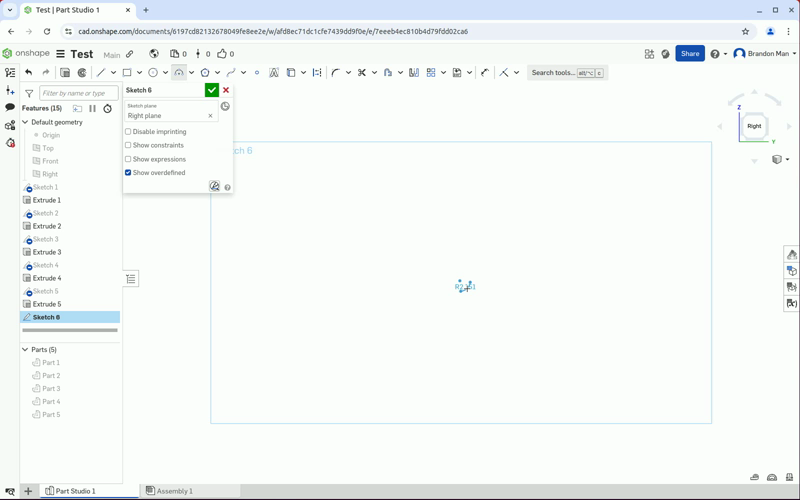
key(esc)
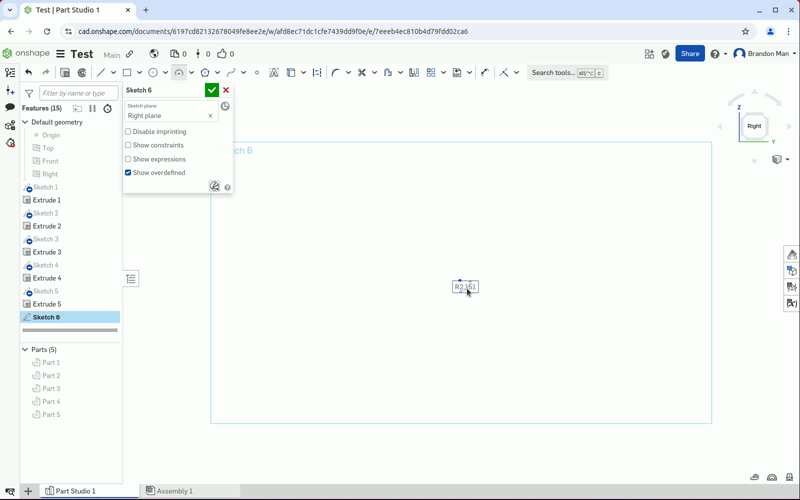
key(l)
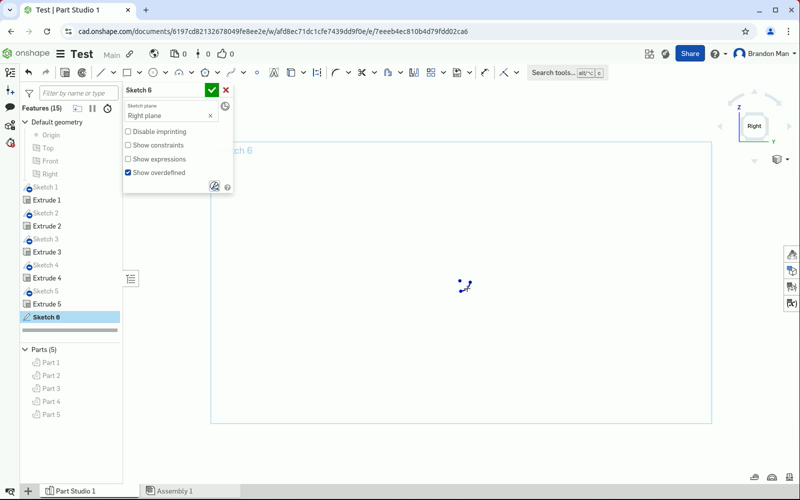
mouse_move(470, 282)
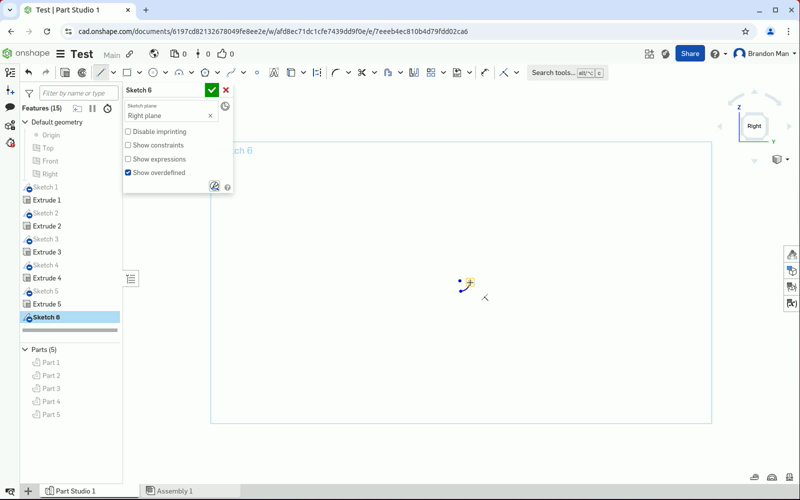
click(470, 282)
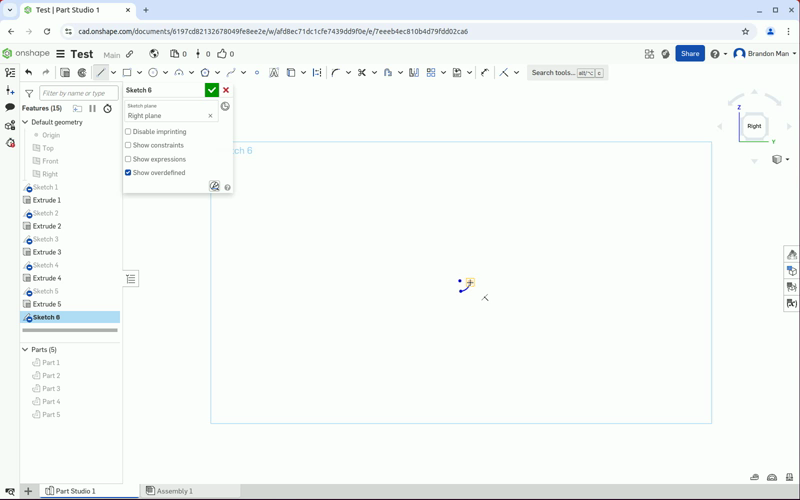
key_down(shift)
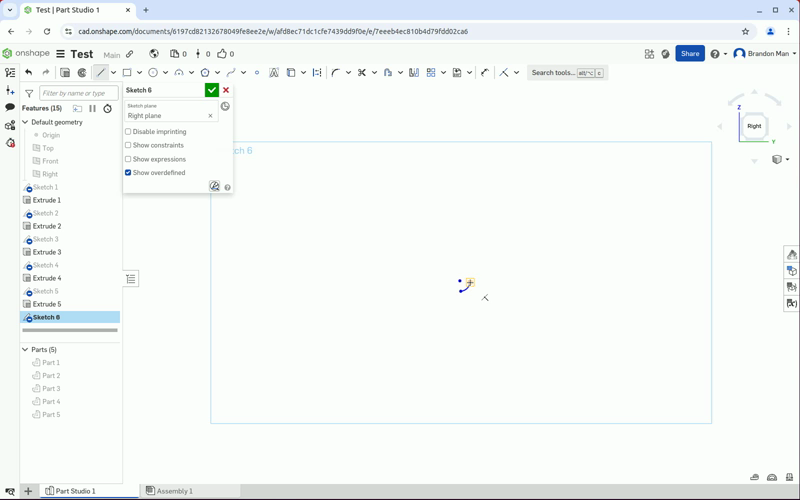
mouse_move(500, 282)
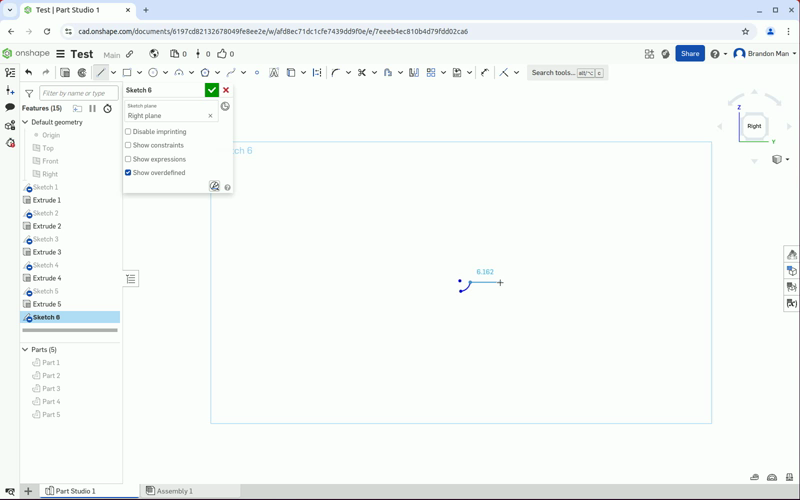
mouse_move(460, 282)
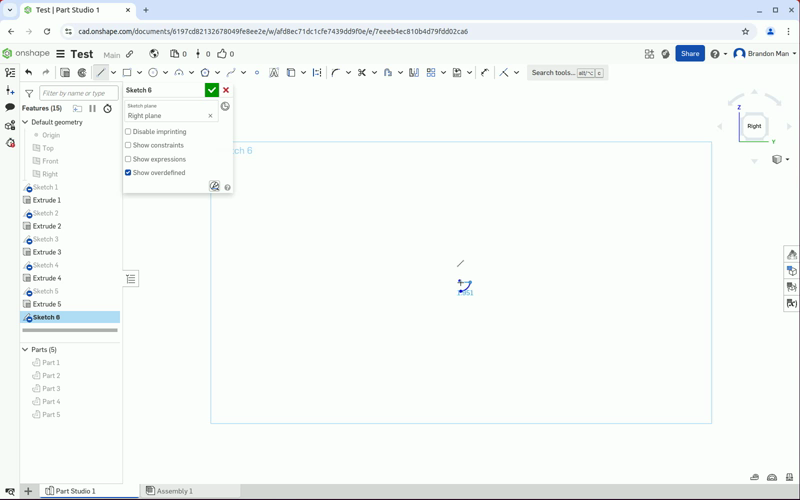
click(460, 282)
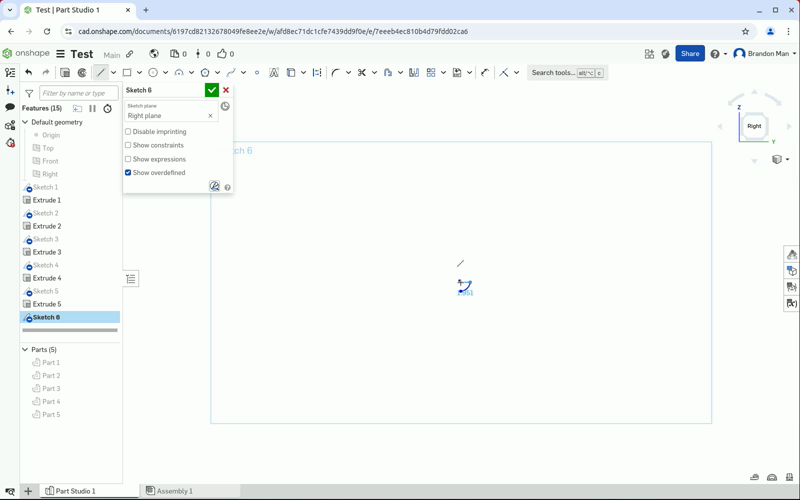
key_up(shift)
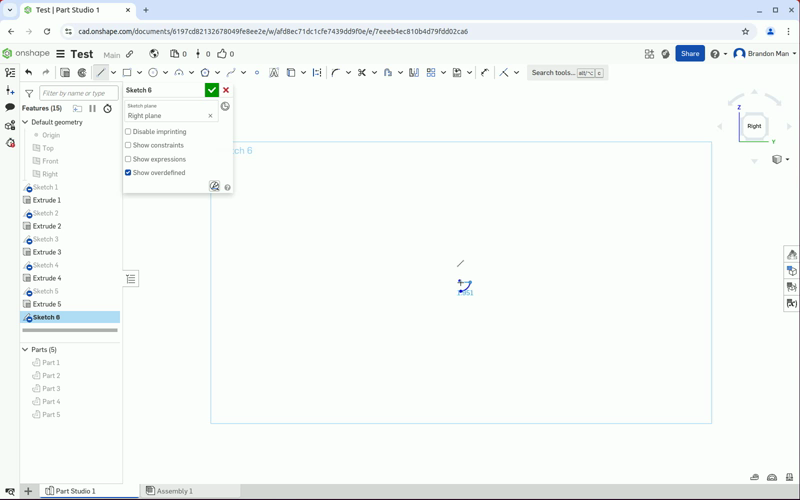
mouse_move(490, 282)
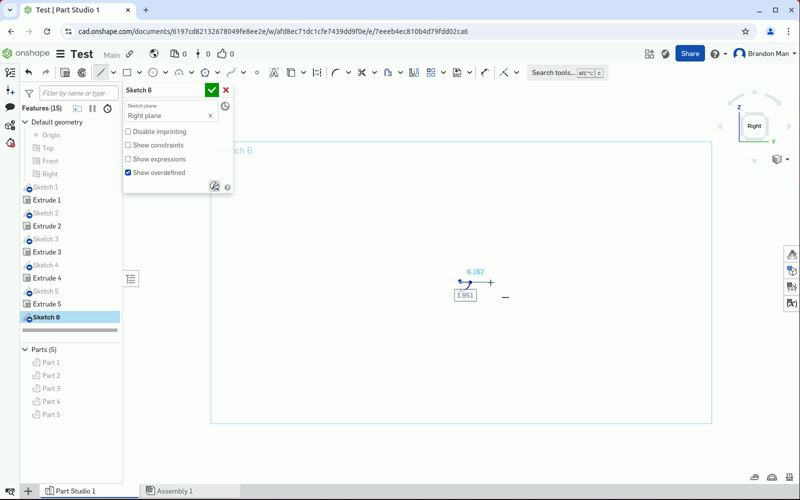
key_down(shift)
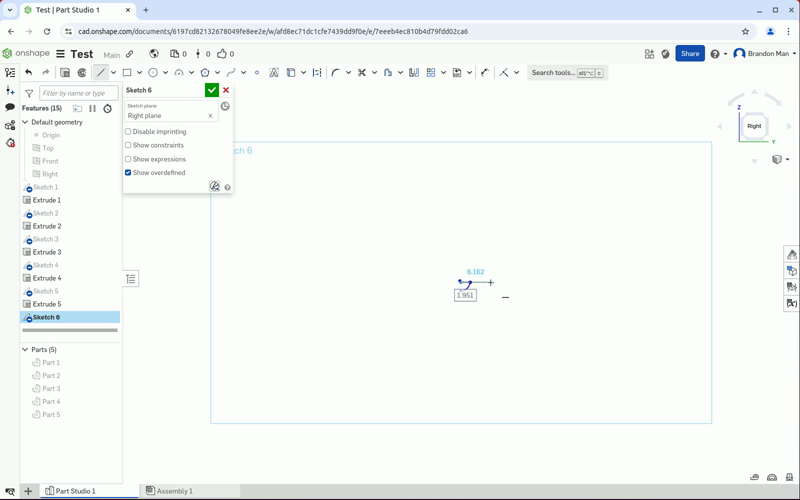
mouse_move(460, 291)
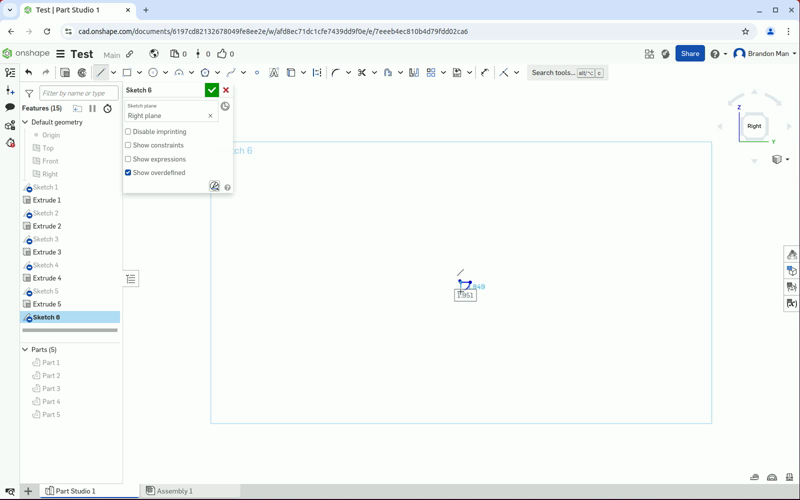
key_up(shift)
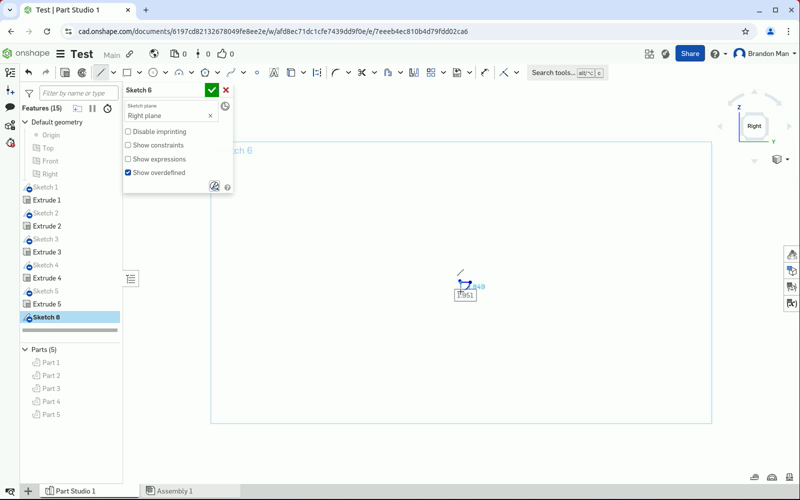
click(460, 291)
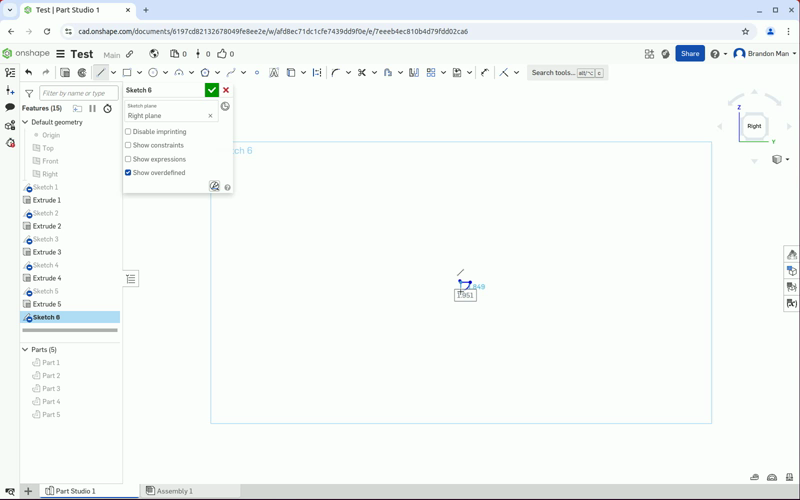
key(esc)
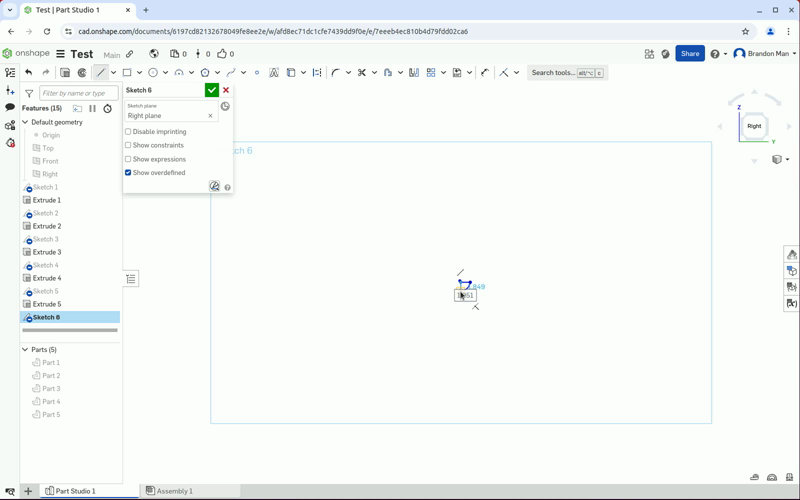
mouse_move(465, 289)
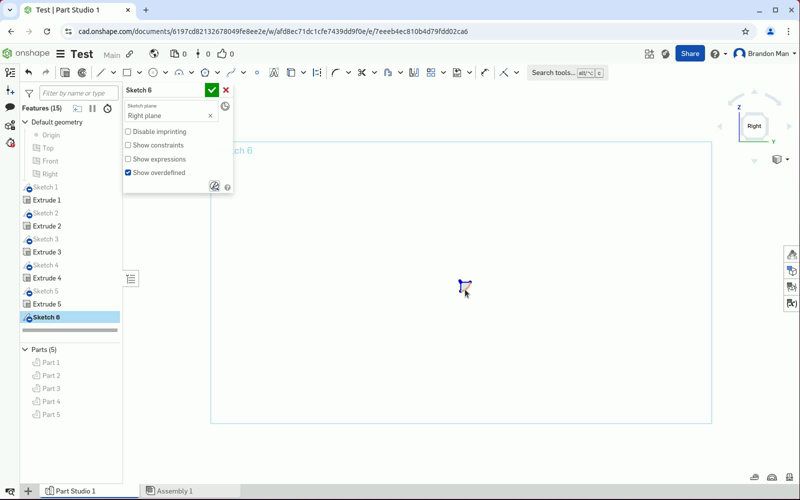
scroll(6)
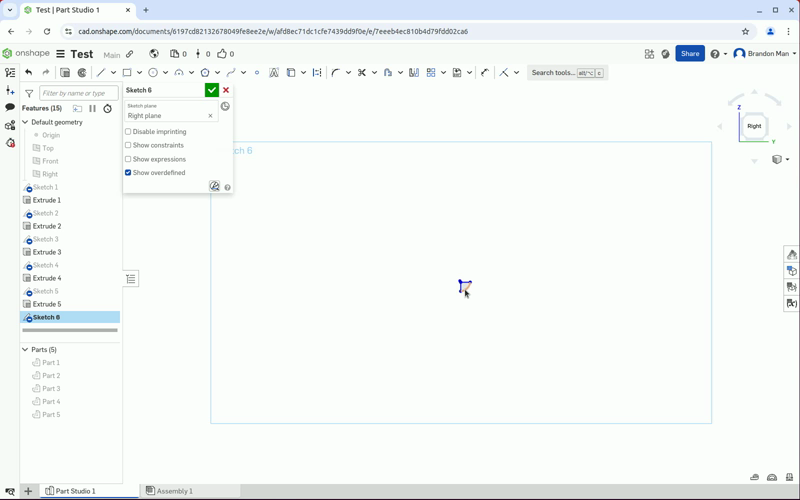
scroll(6)
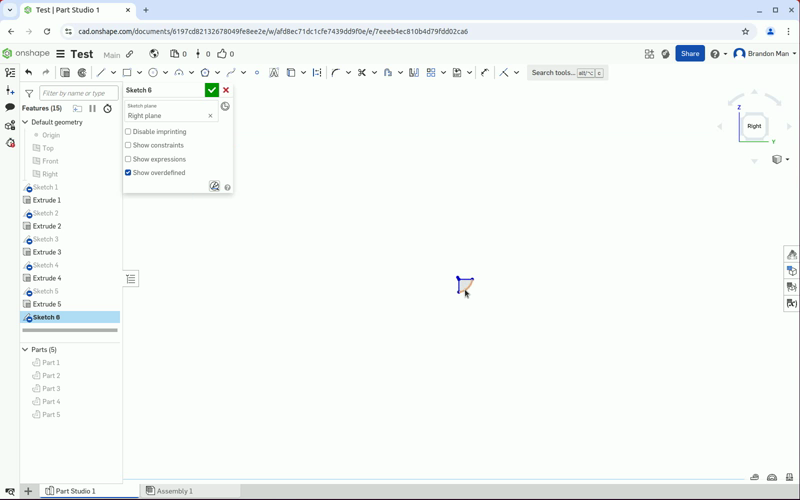
scroll(6)
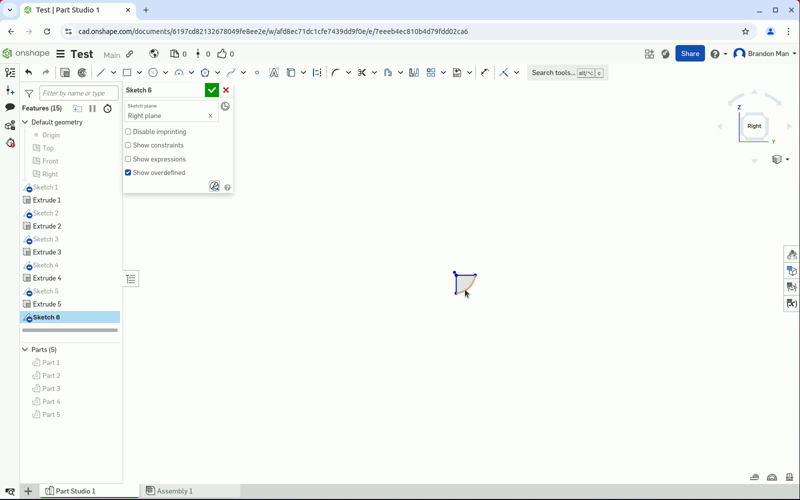
scroll(6)
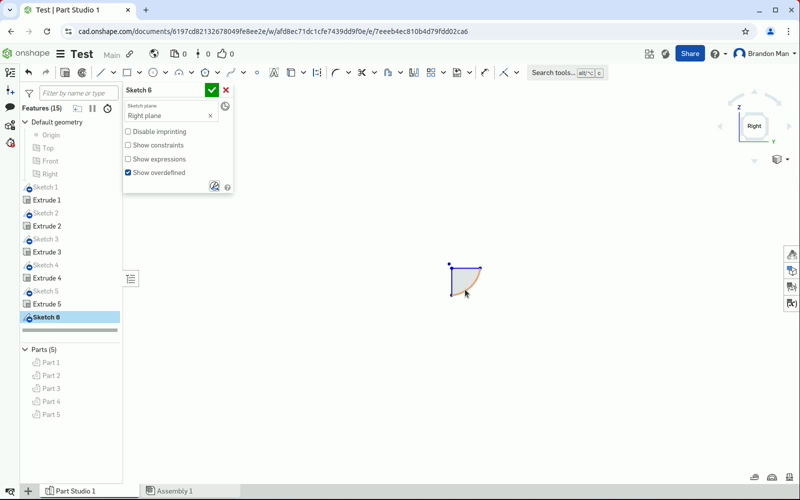
scroll(6)
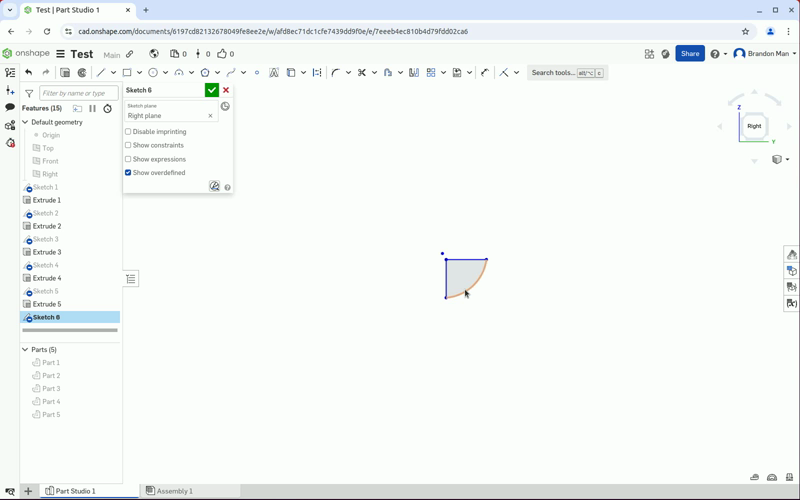
scroll(6)
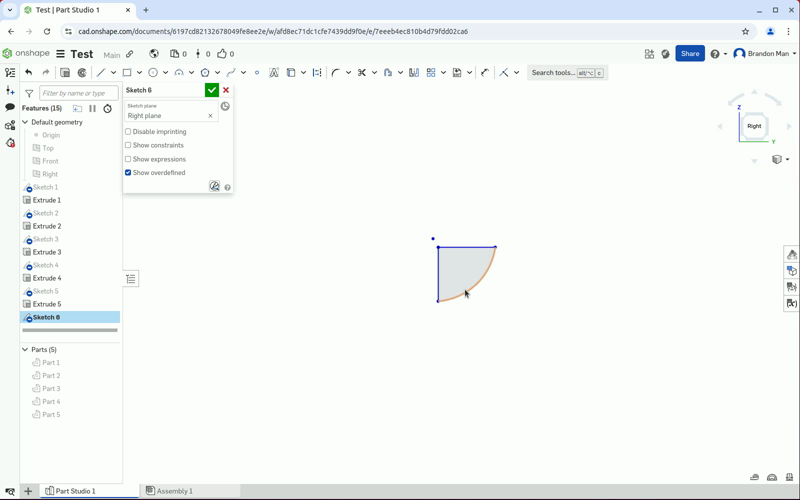
scroll(6)
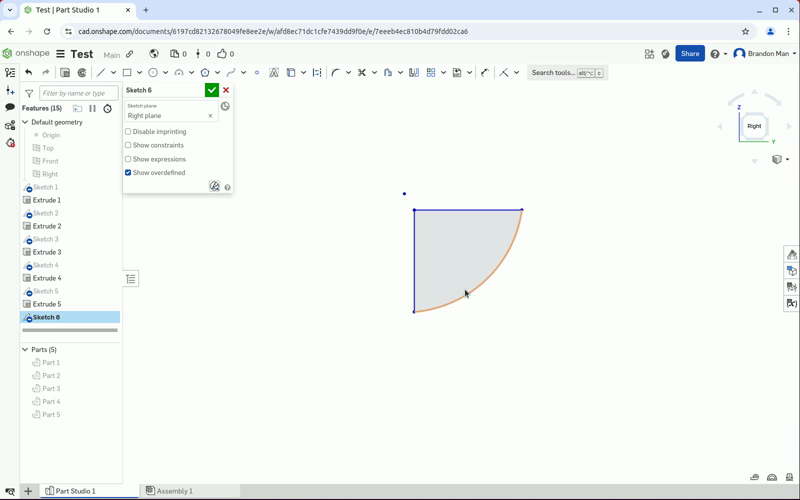
click(465, 289)
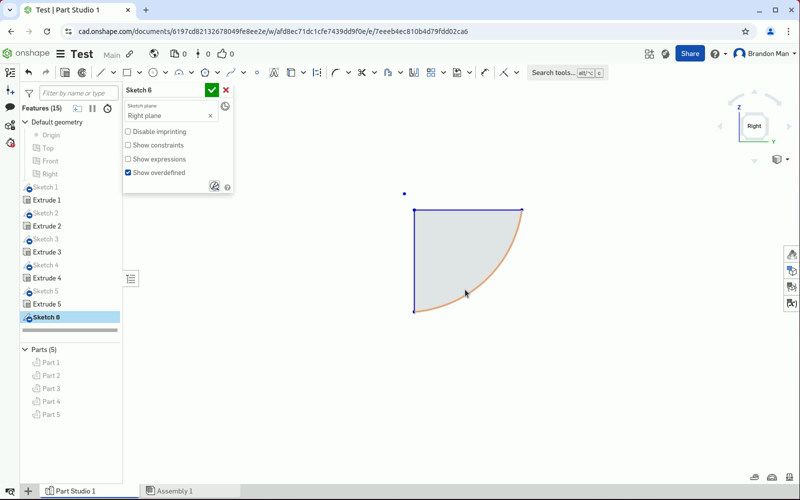
scroll(-6)
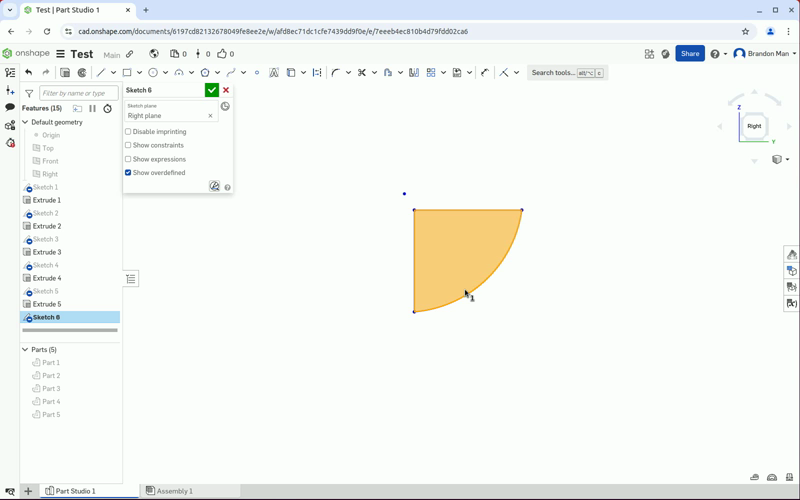
scroll(-6)
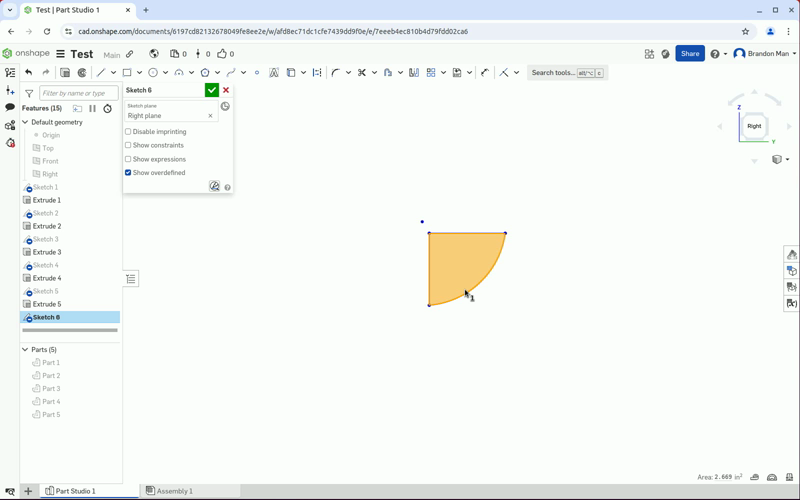
scroll(-6)
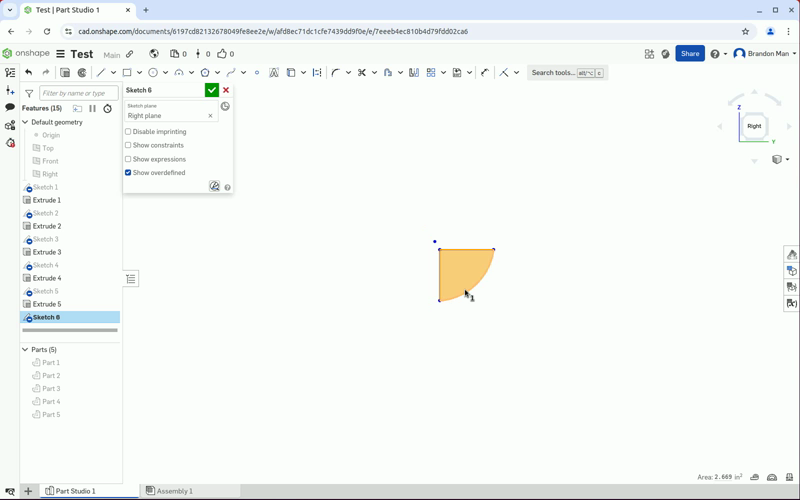
scroll(-6)
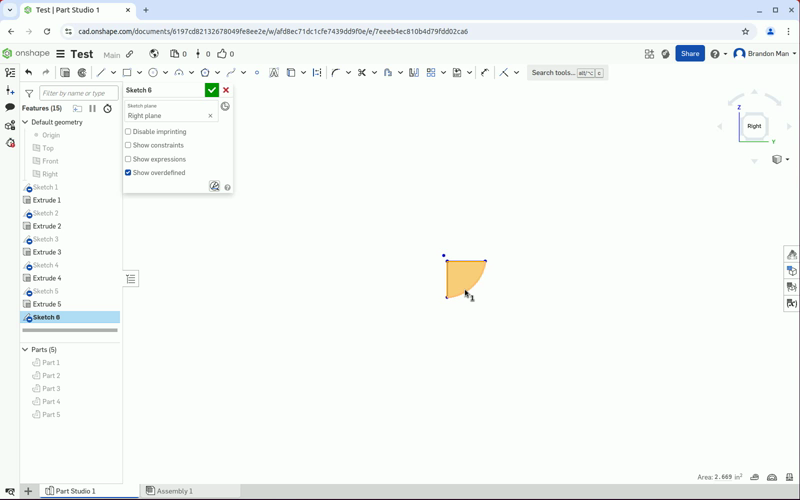
scroll(-6)
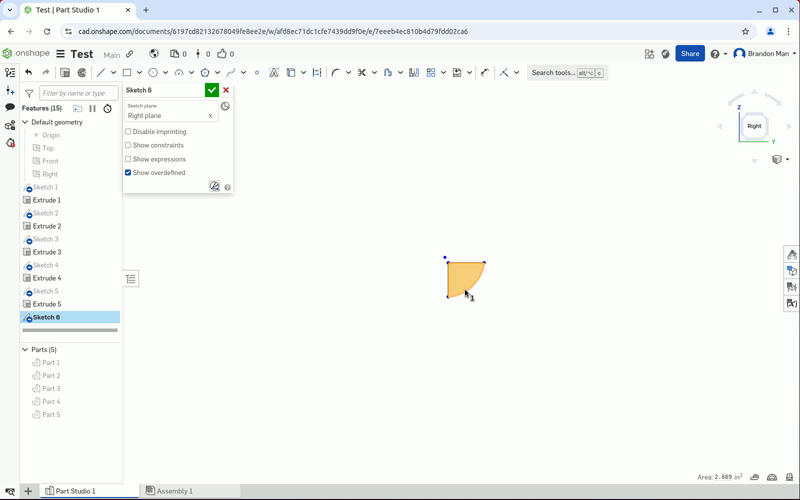
scroll(-6)
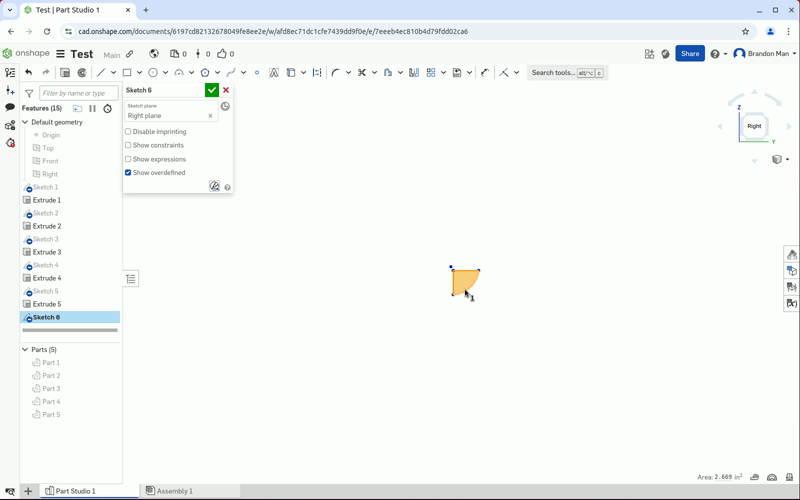
scroll(-6)
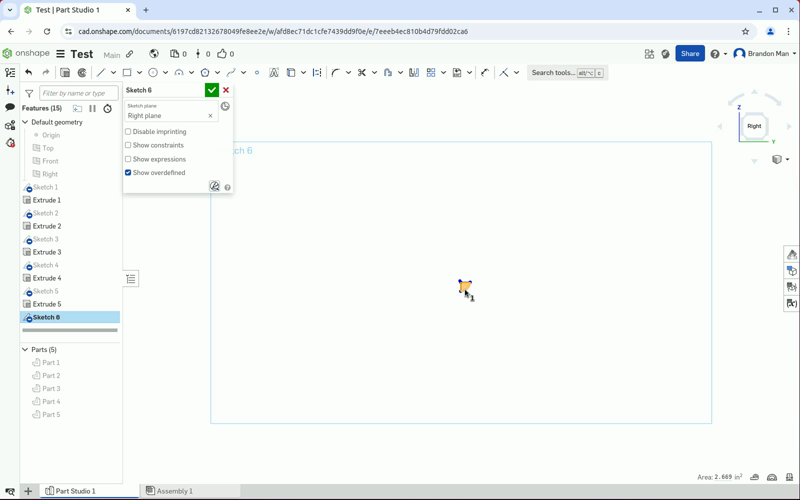
mouse_move(73, 352)
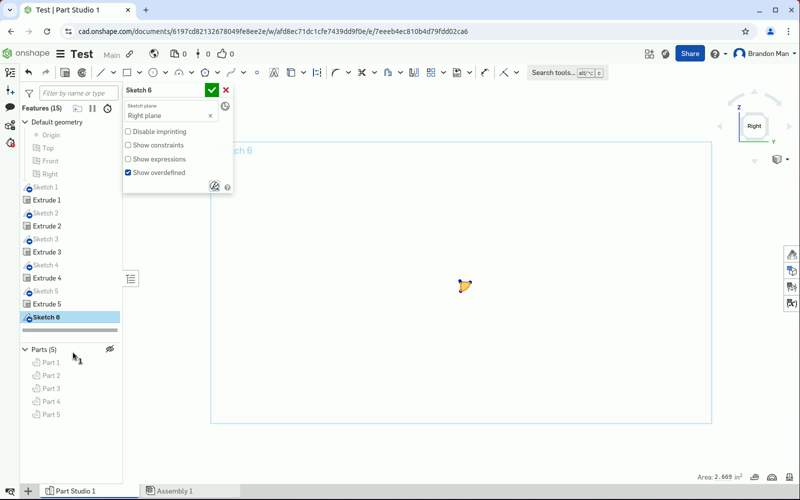
key(shift+y)
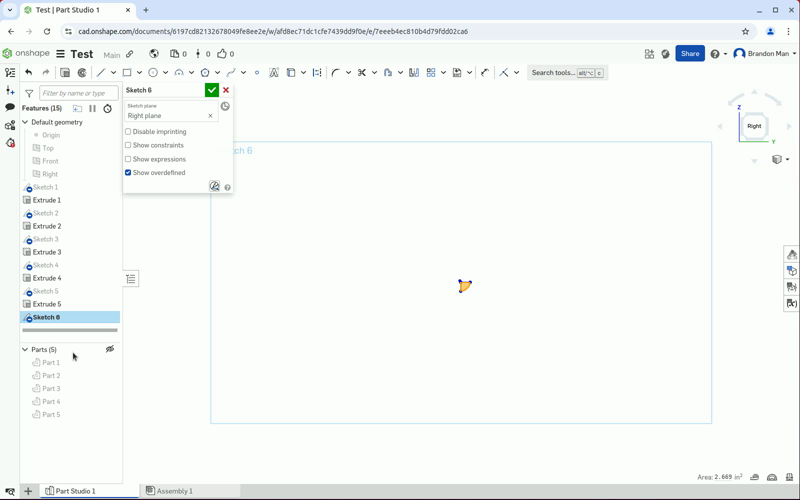
key(shift+e)
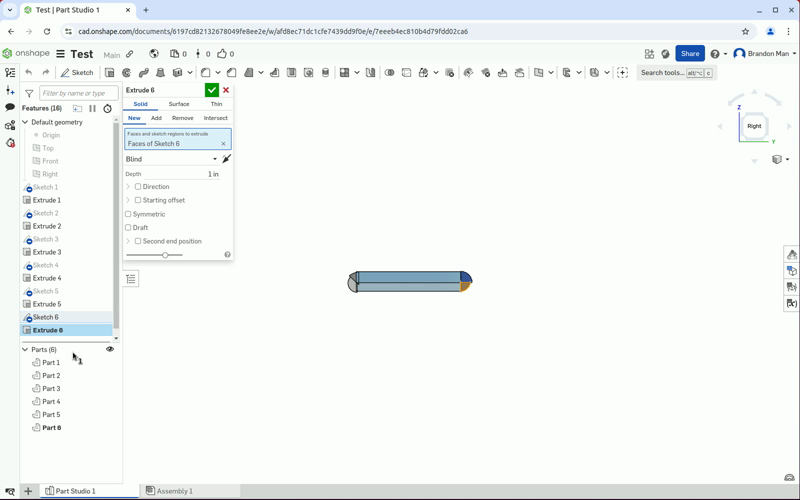
mouse_move(143, 106)
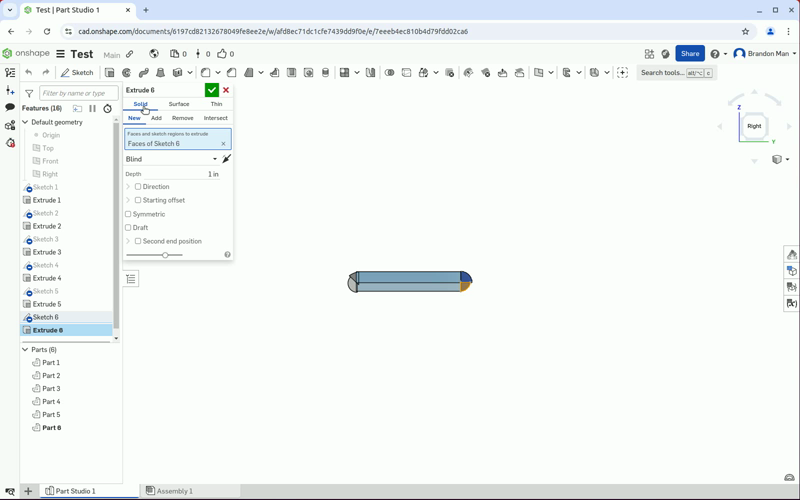
click(143, 106)
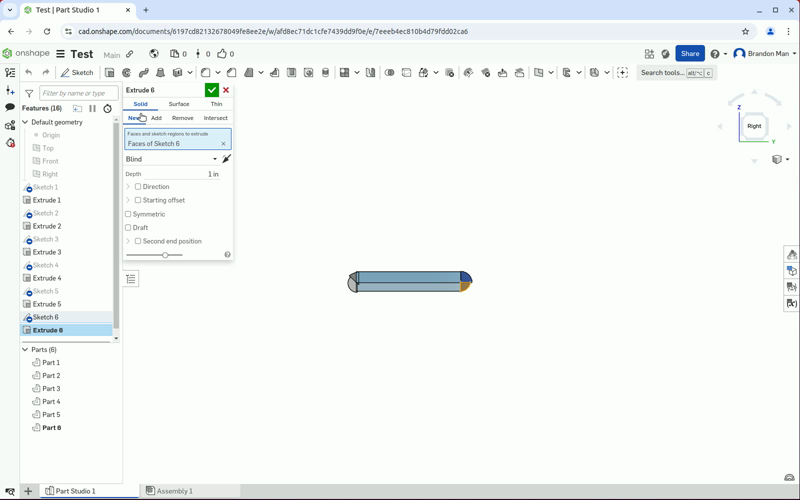
mouse_move(137, 120)
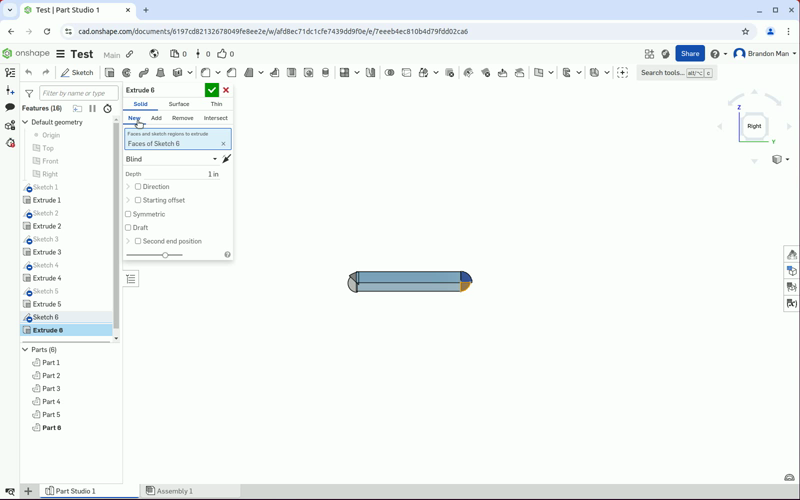
click(137, 120)
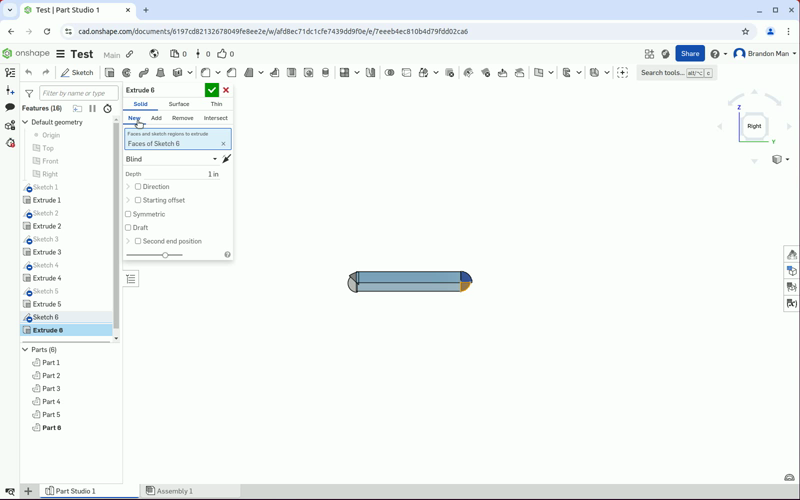
key(tab, 4)
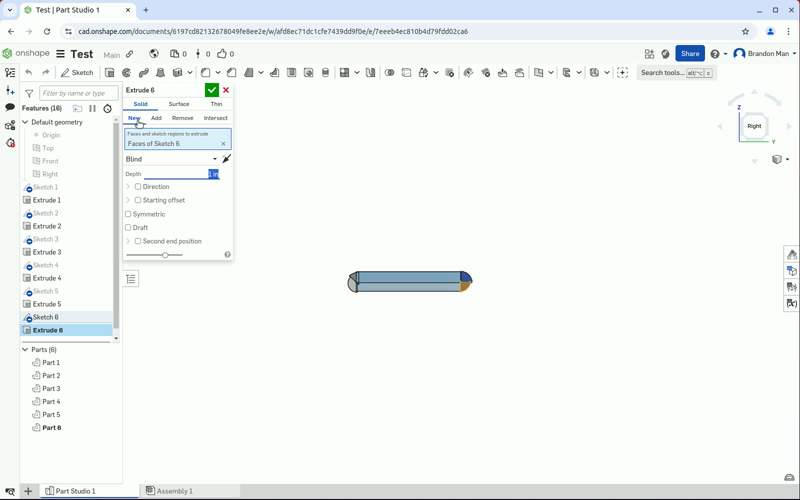
text(1.926)
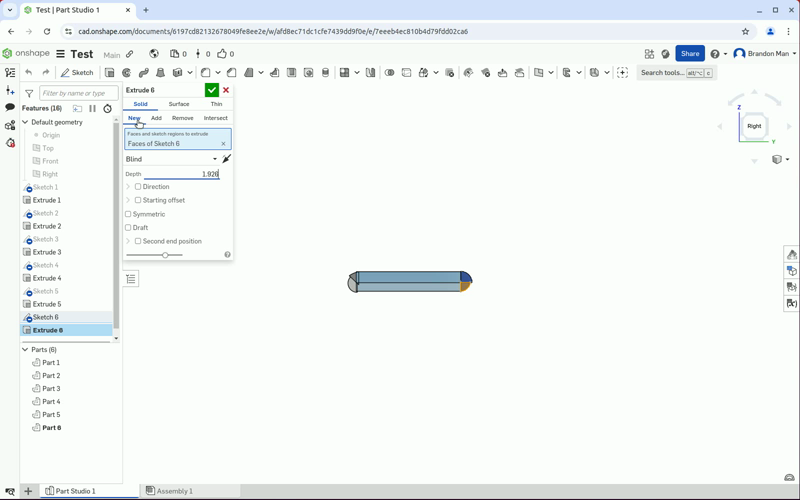
key(enter)
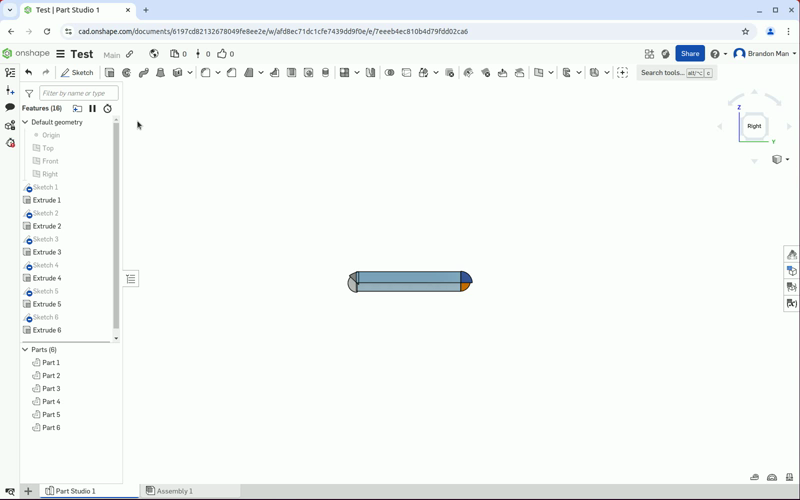
key(shift+h)
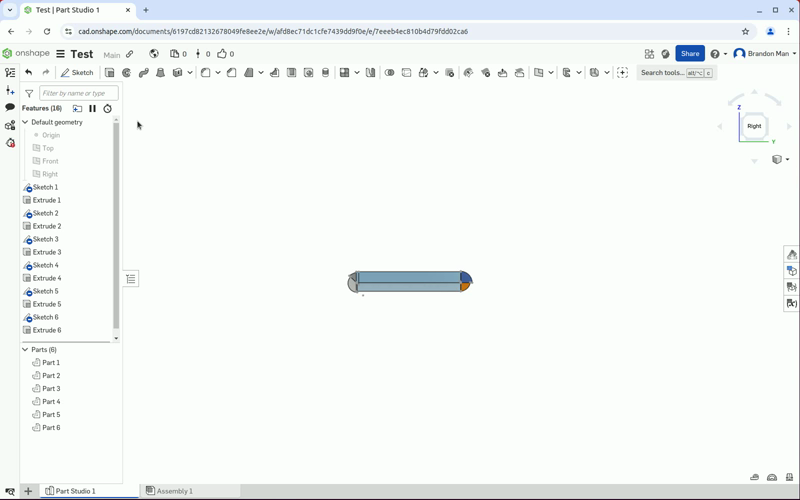
key(shift+h)
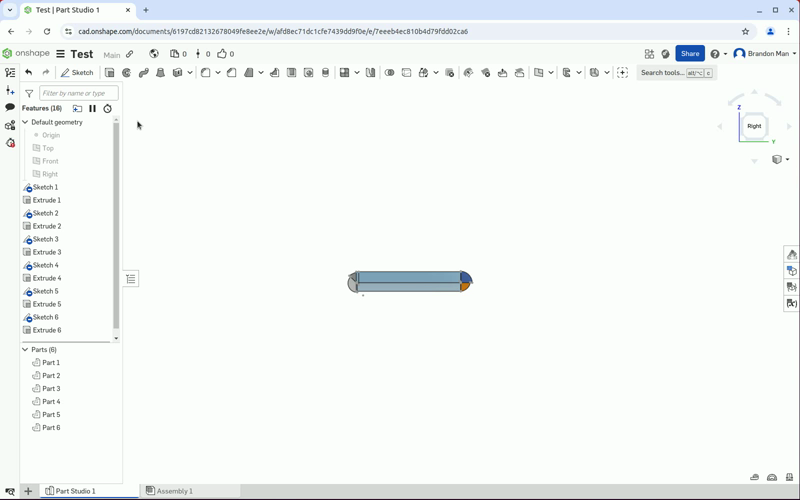
key(shift+7)
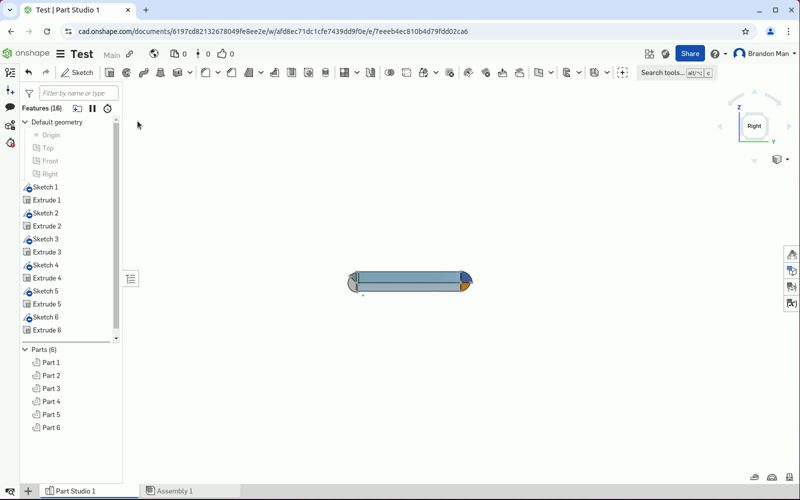
key(right, 2)
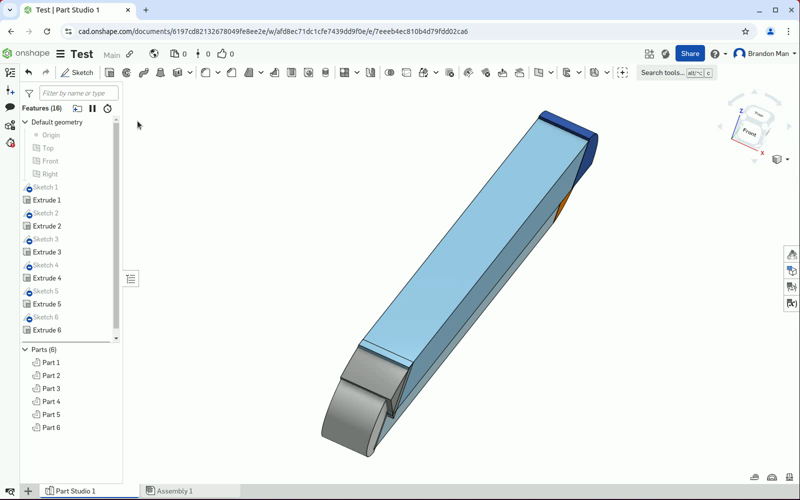
key(down, 2)
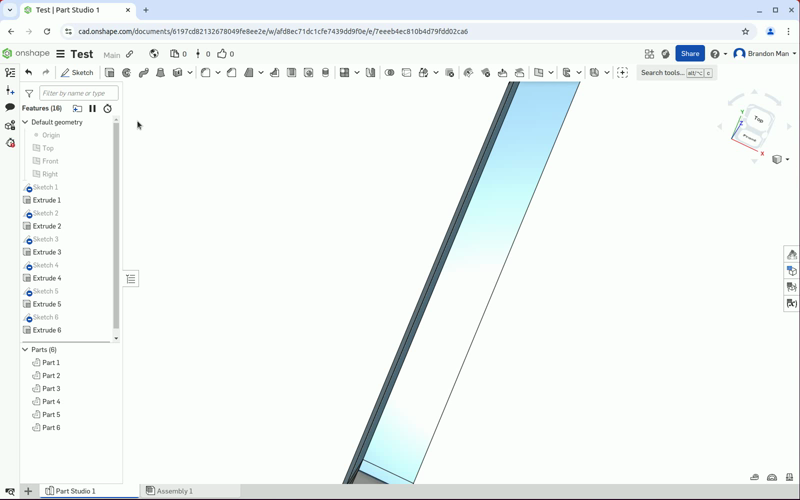
key(up, 2)
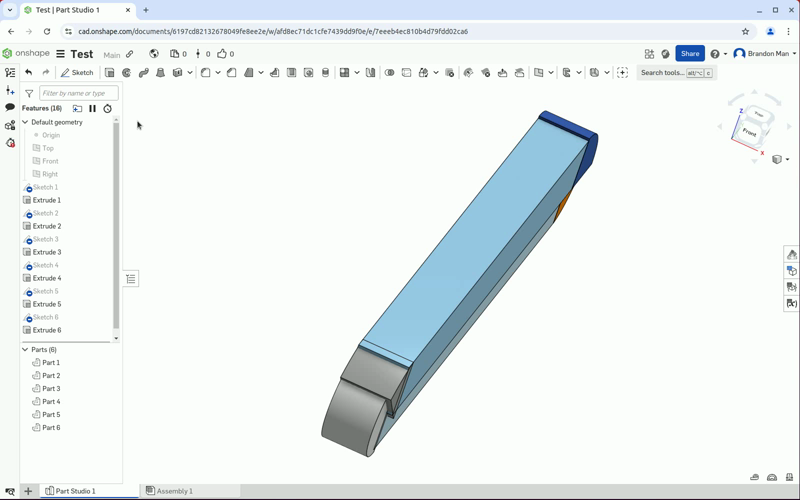
key(left, 2)
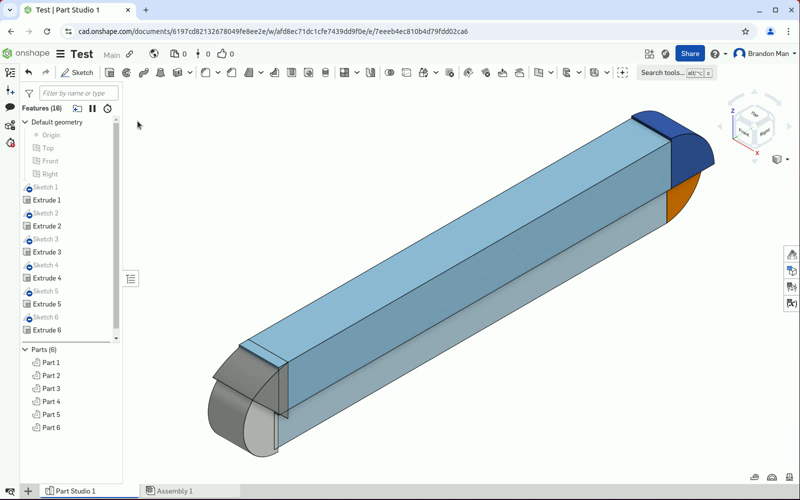
mouse_move(69, 189)
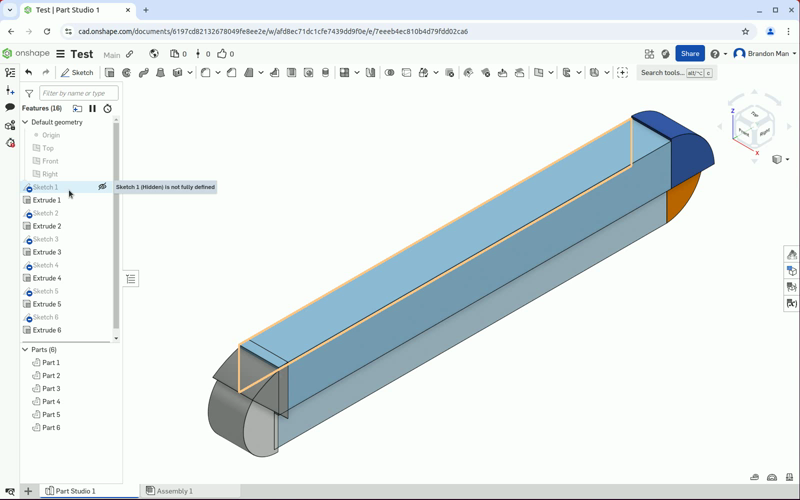
click(69, 189)